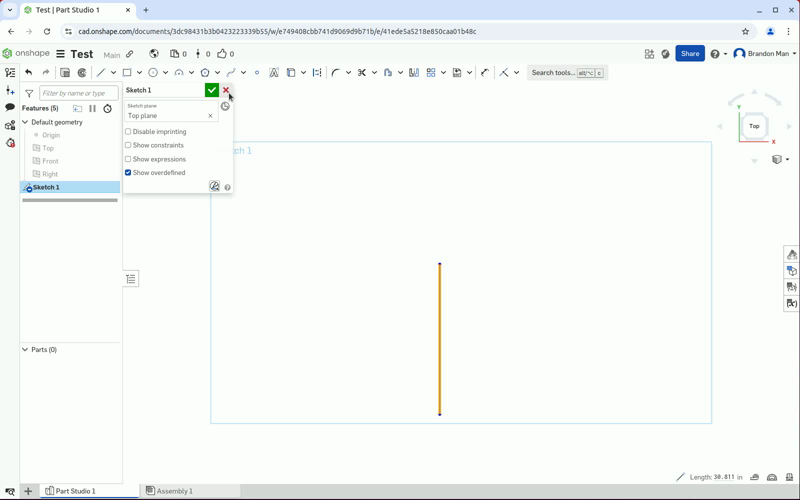
key(shift+h)
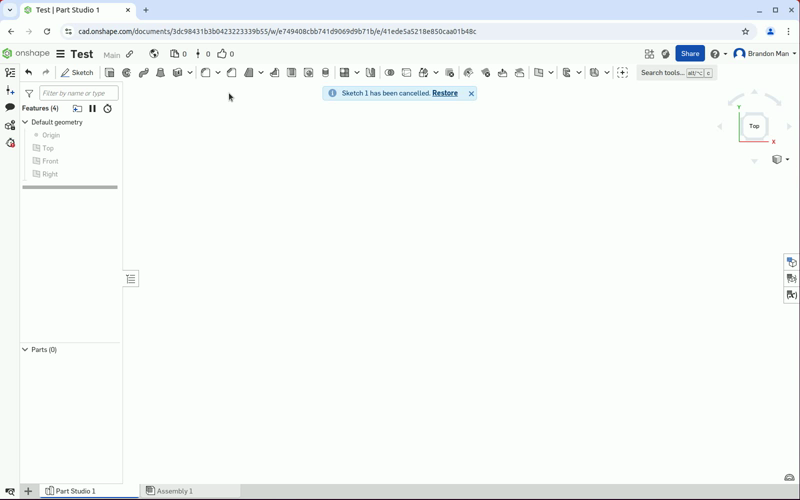
mouse_move(73, 352)
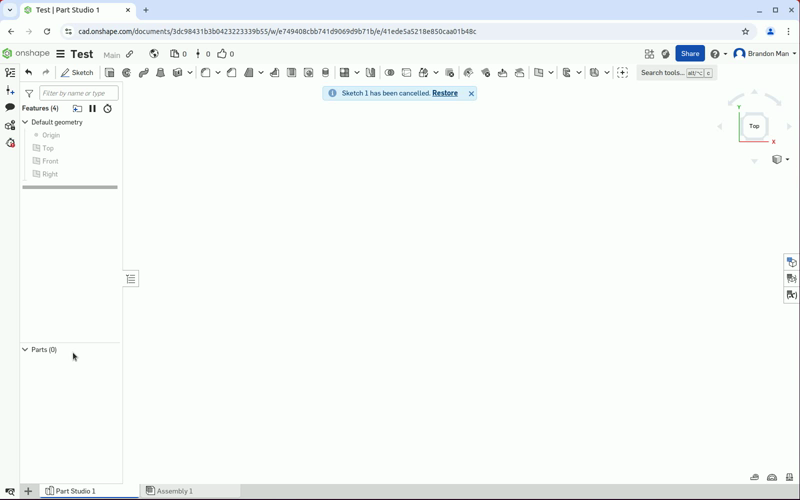
key(y)
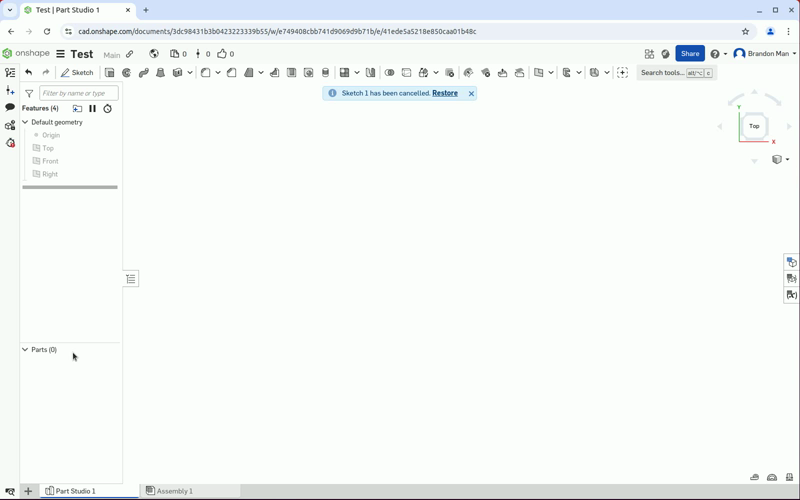
key(shift+p)
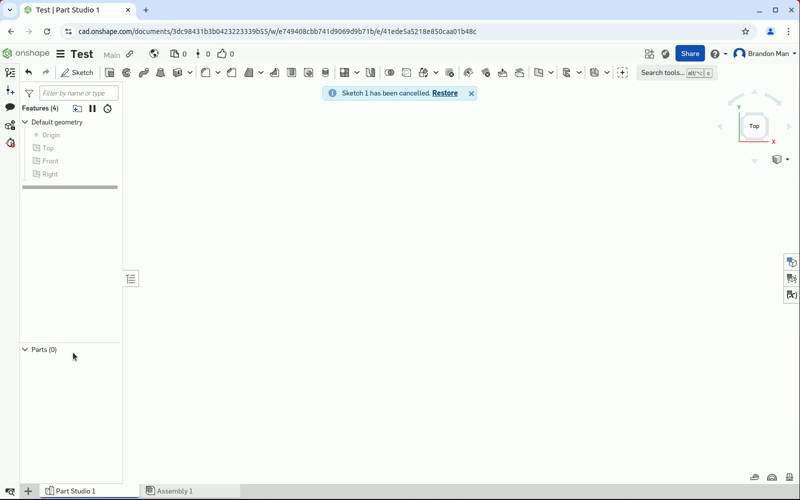
key(space)
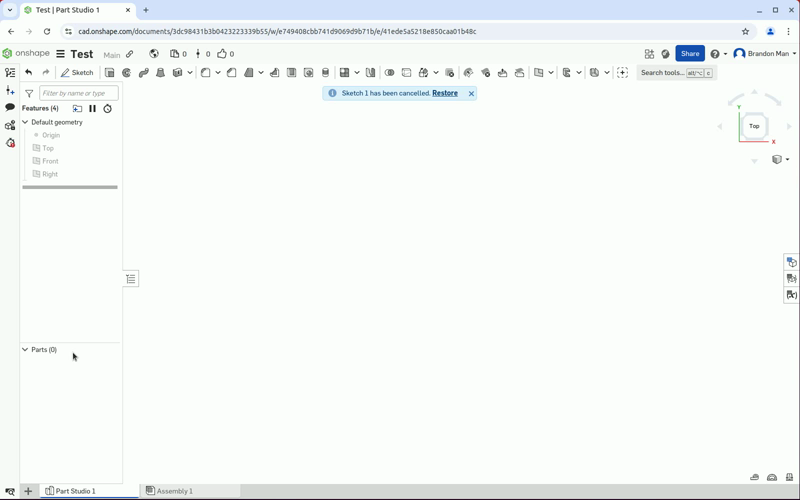
key_down(shift)
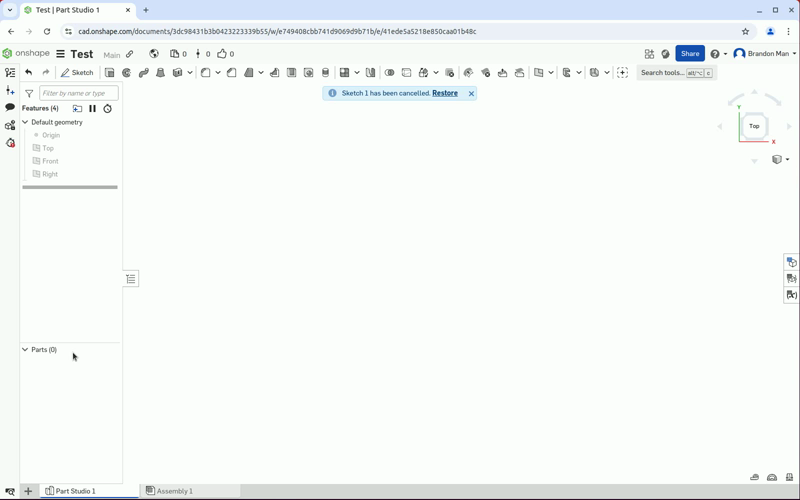
key(up)
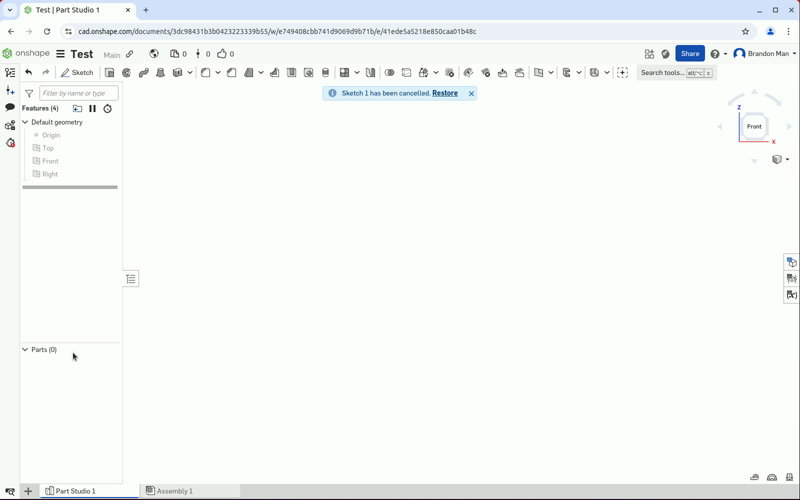
key_up(shift)
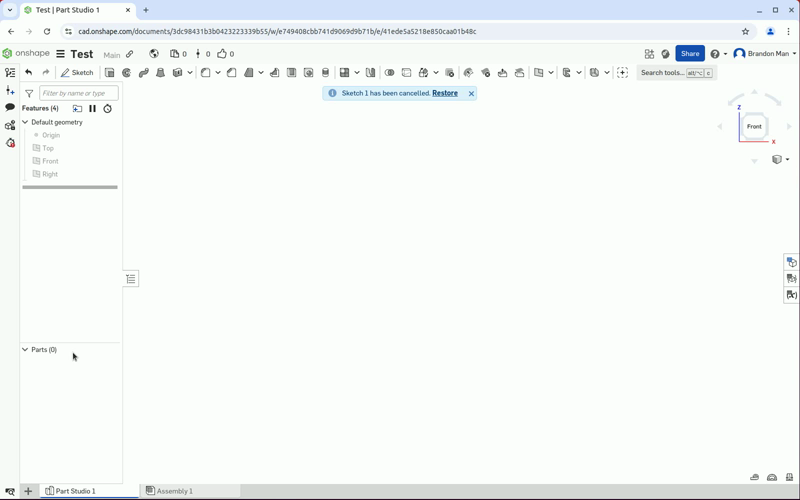
mouse_move(73, 352)
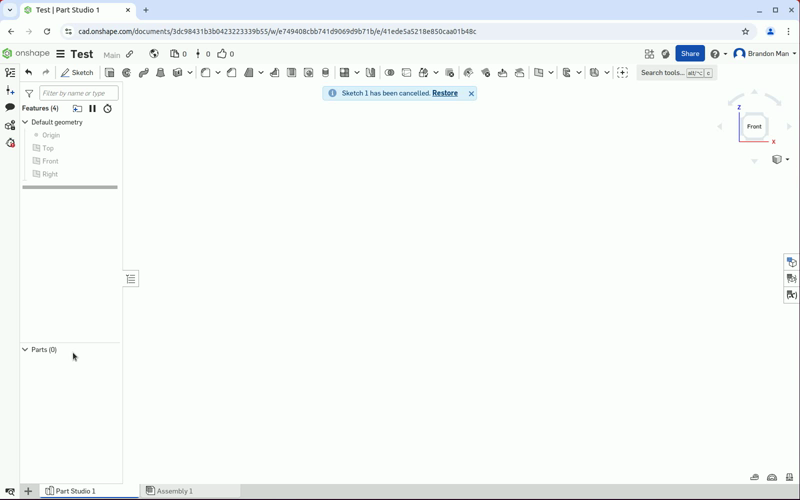
key(shift+y)
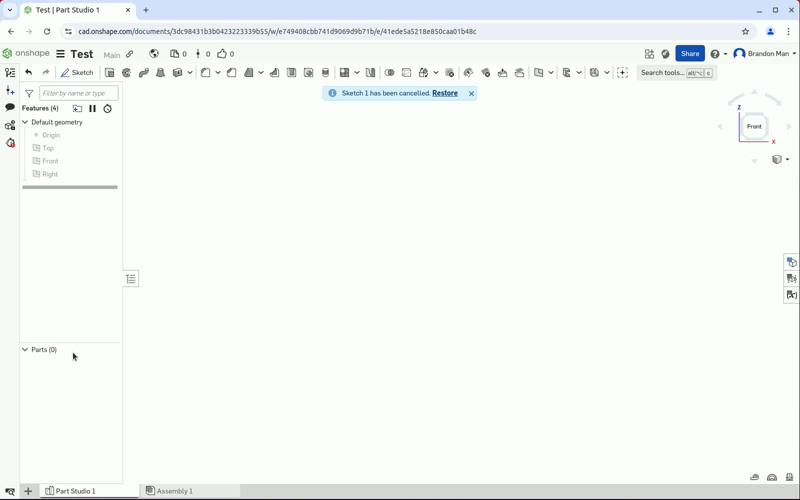
key(shift+s)
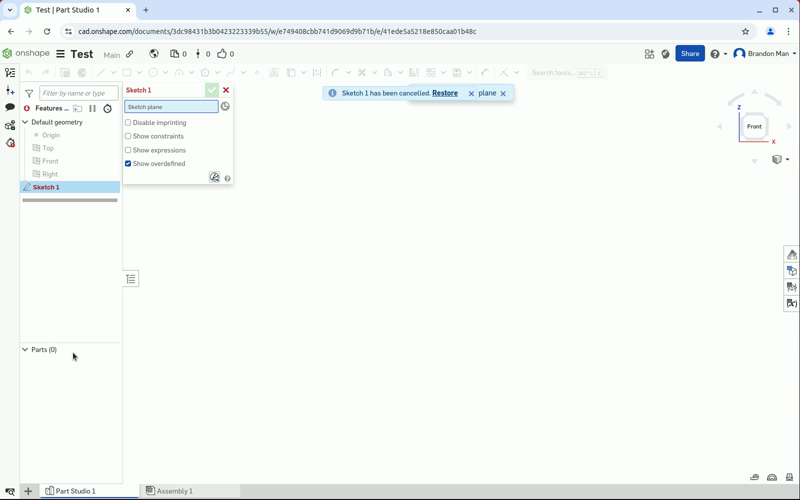
mouse_move(73, 163)
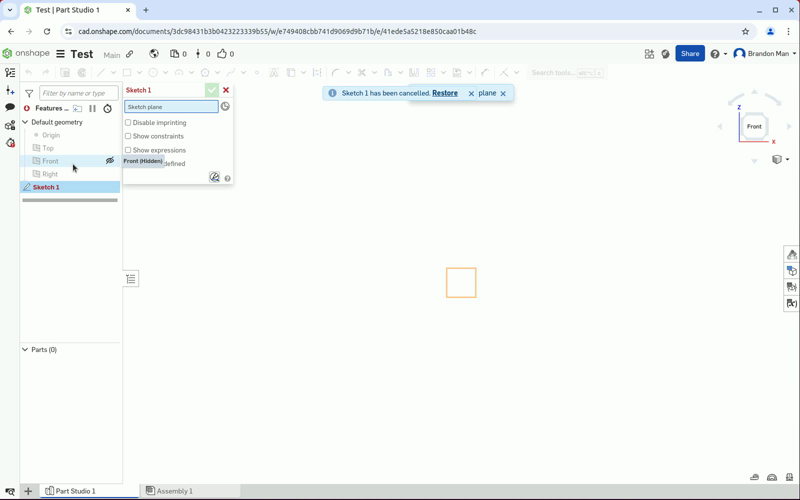
click(73, 163)
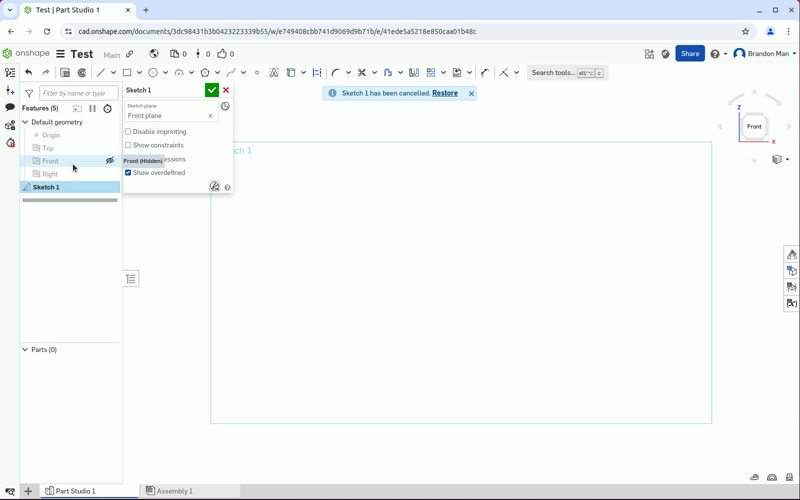
mouse_move(73, 352)
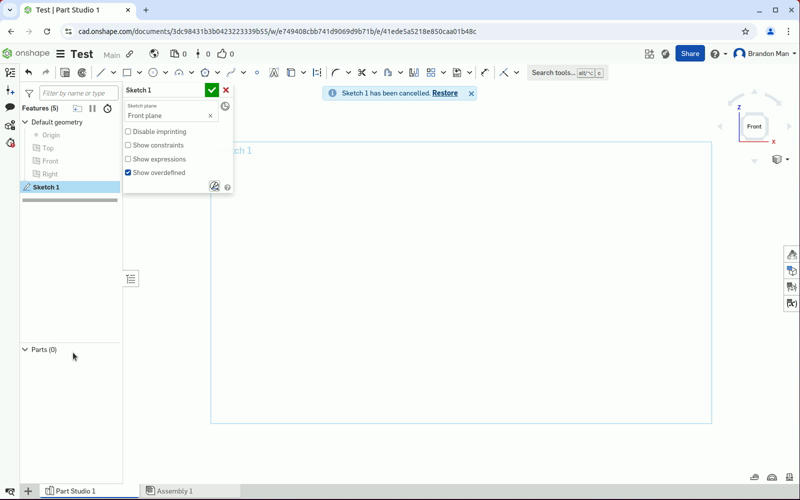
key(y)
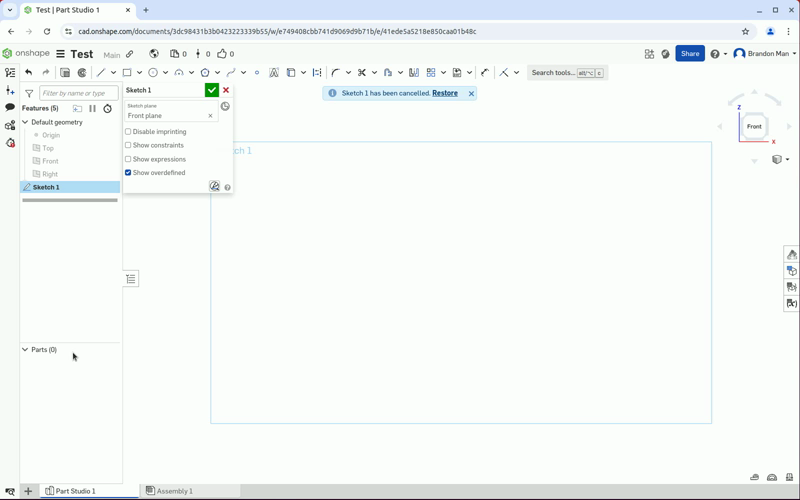
key(l)
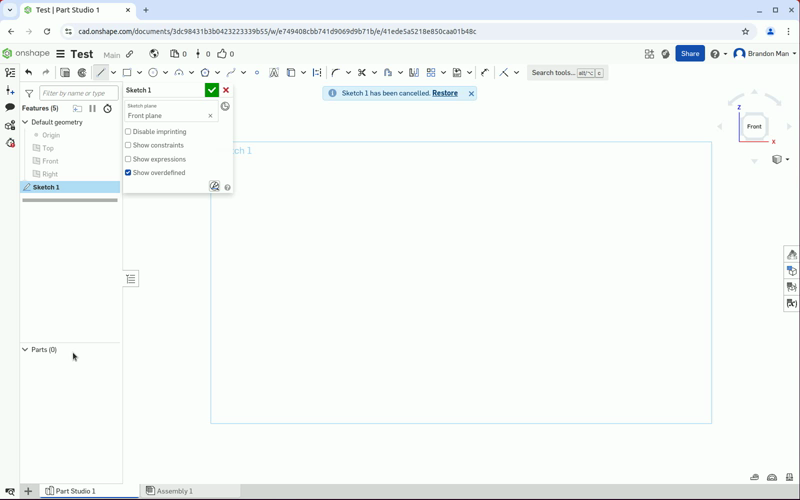
key_down(shift)
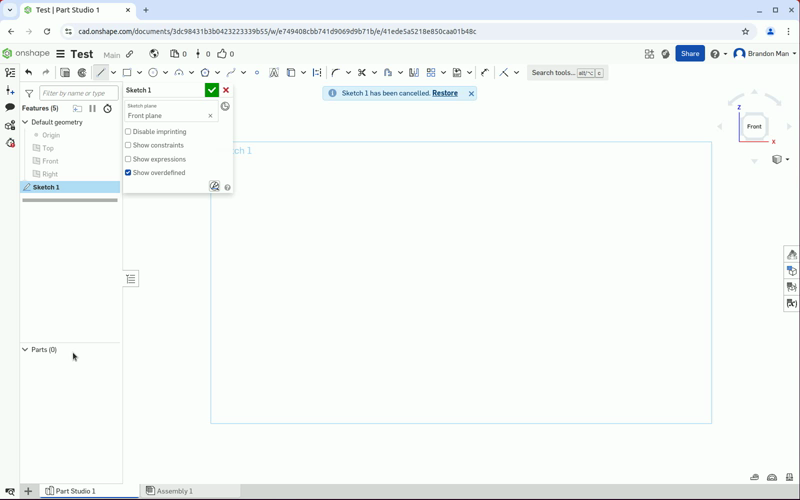
mouse_move(476, 282)
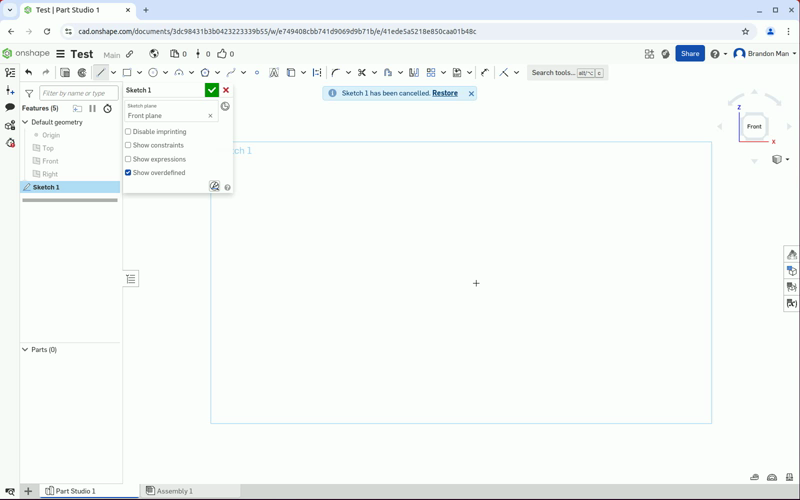
click(476, 282)
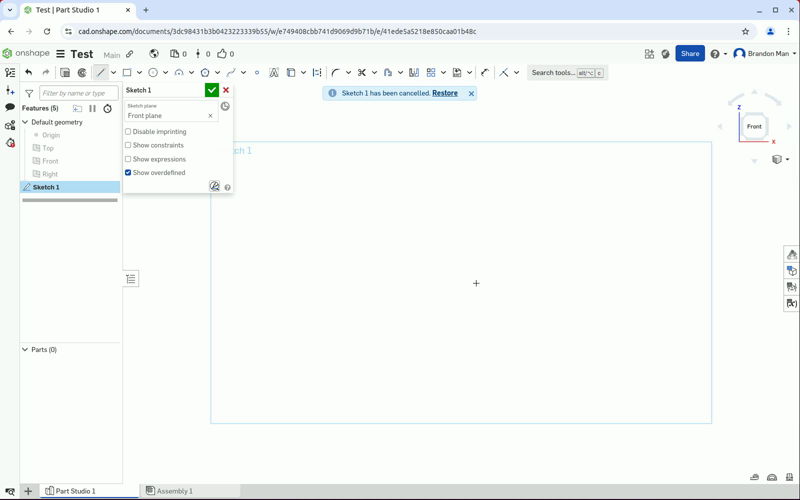
key_up(shift)
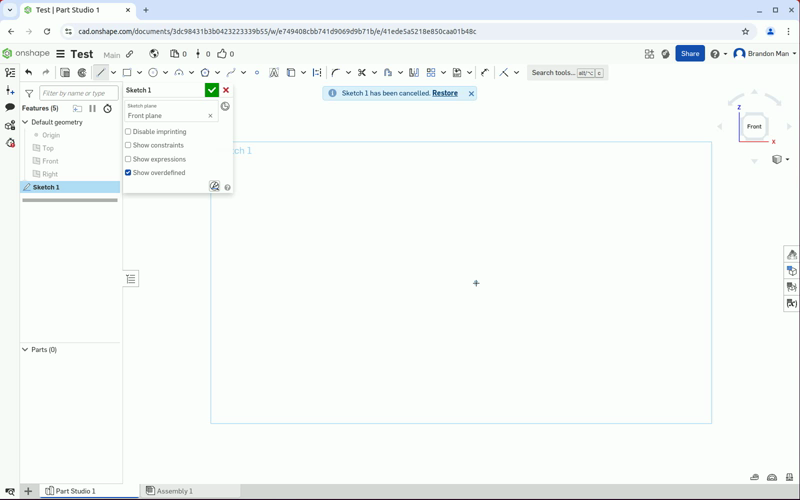
key_down(shift)
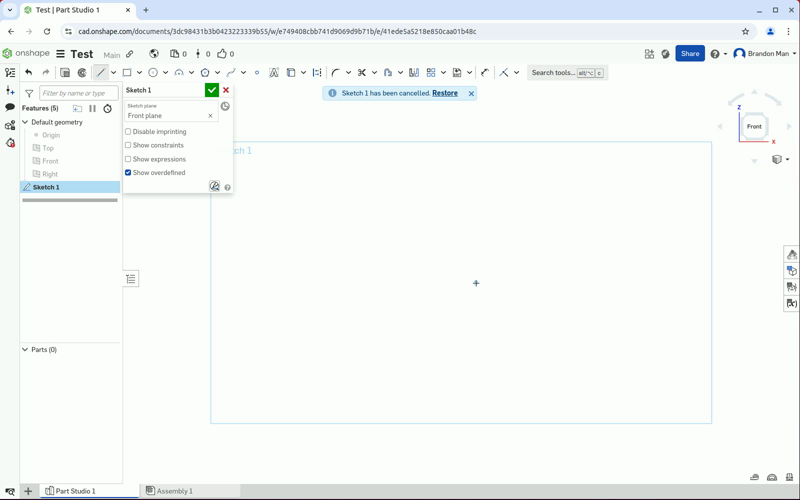
mouse_move(506, 282)
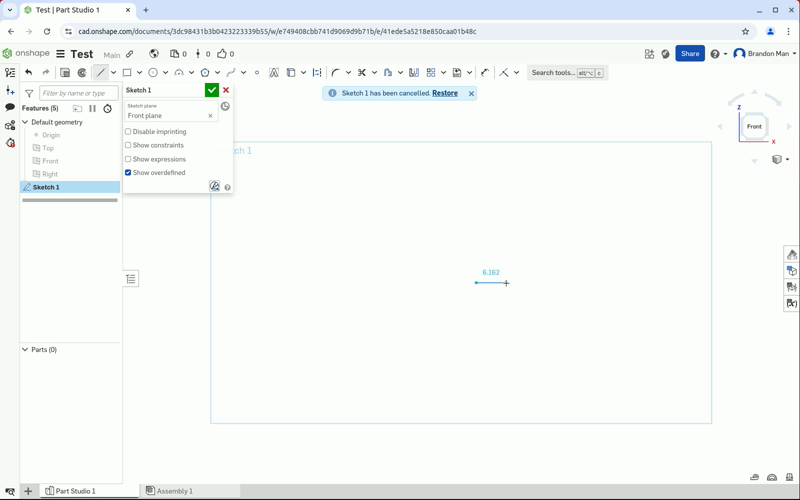
mouse_move(477, 282)
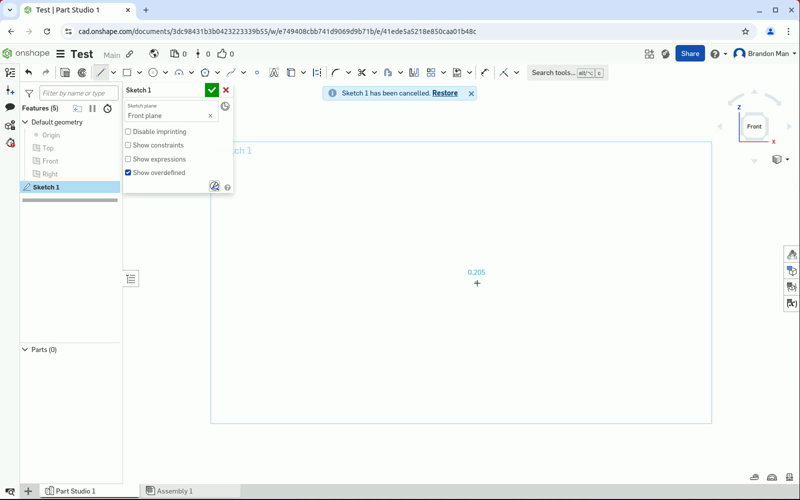
scroll(6)
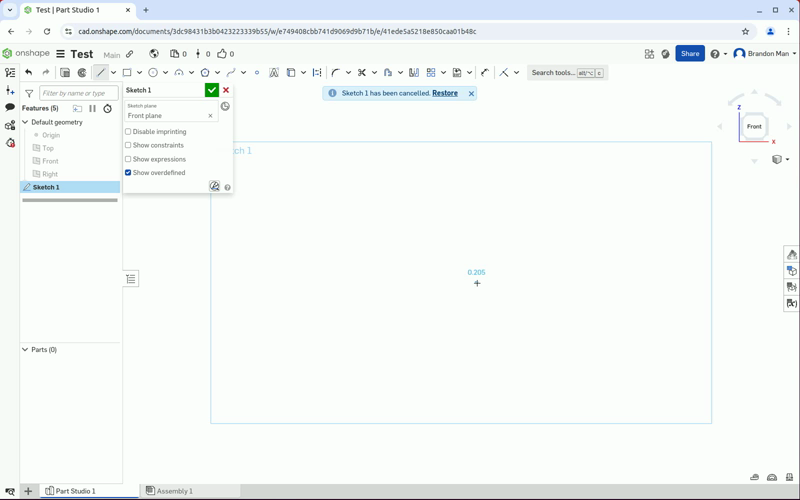
scroll(6)
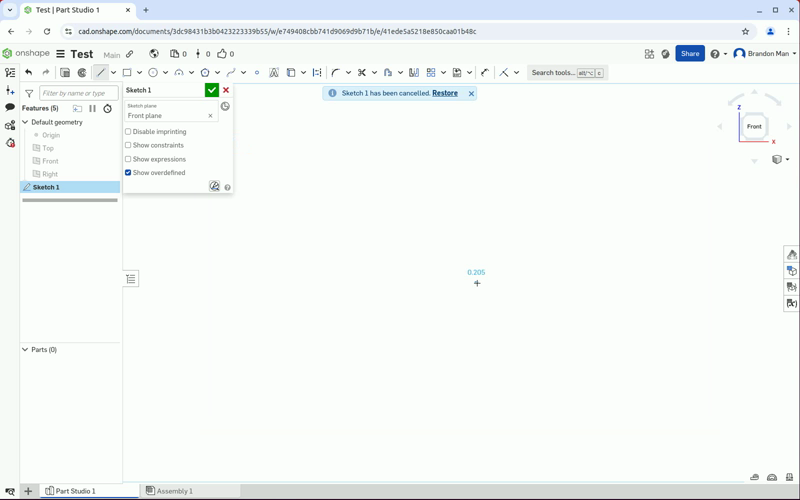
scroll(6)
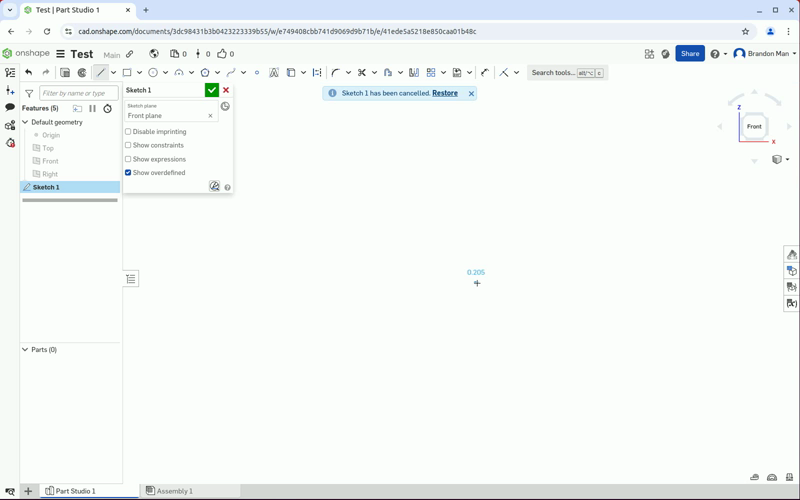
scroll(6)
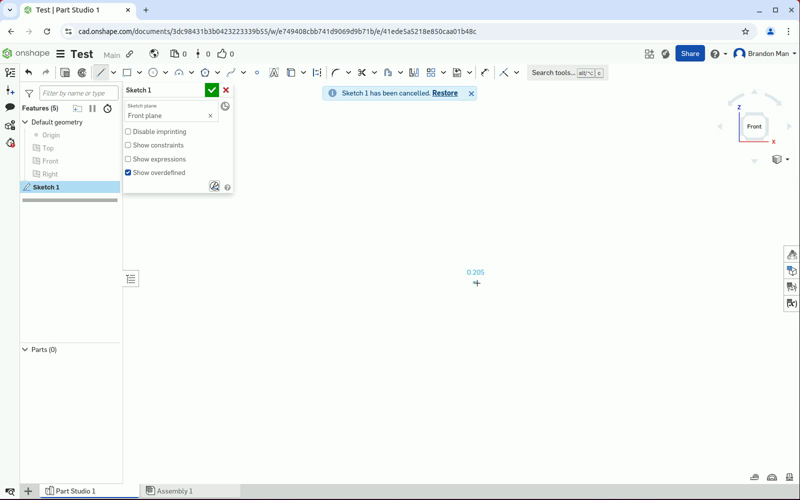
scroll(6)
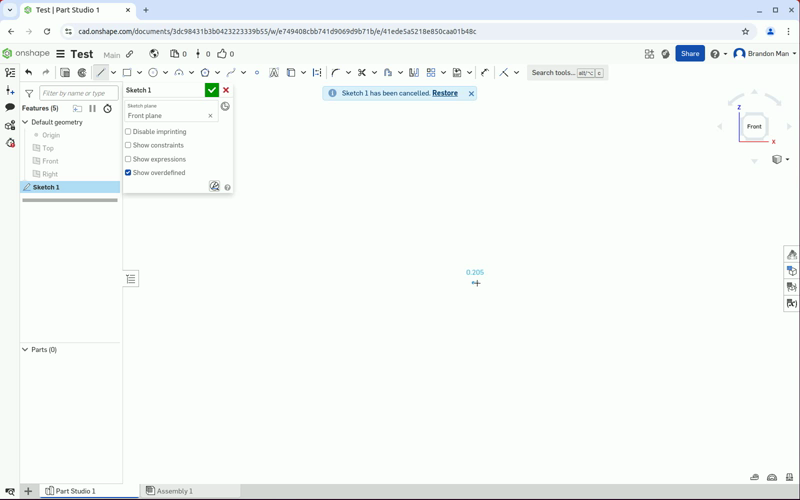
scroll(6)
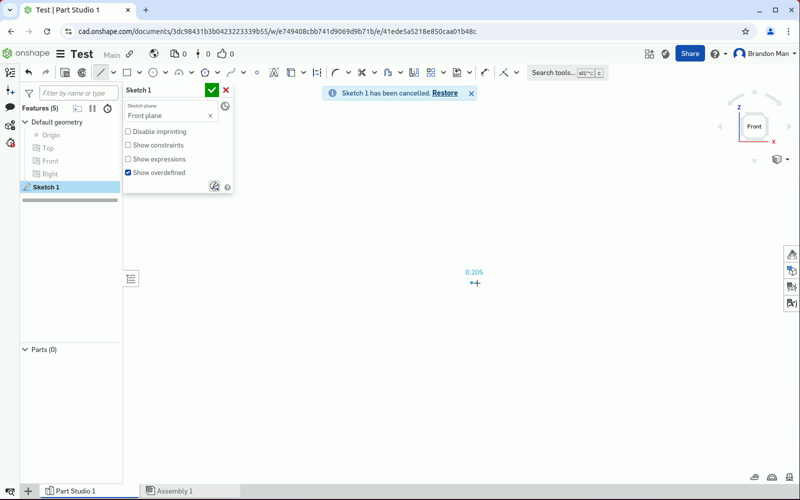
scroll(6)
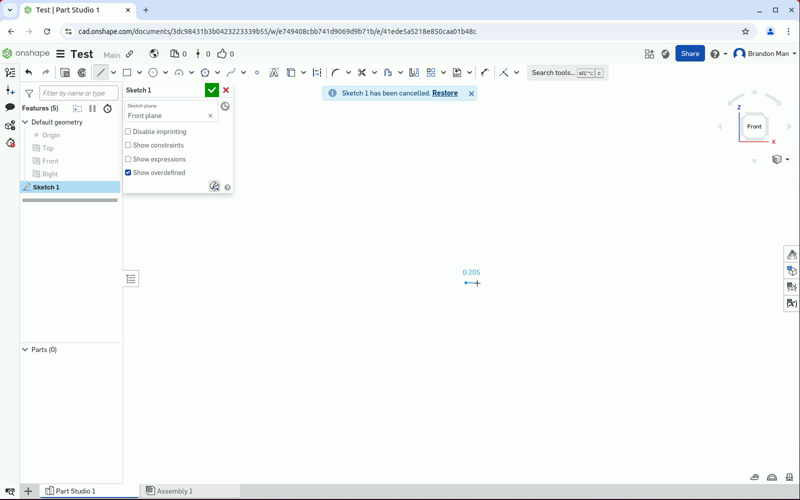
click(477, 282)
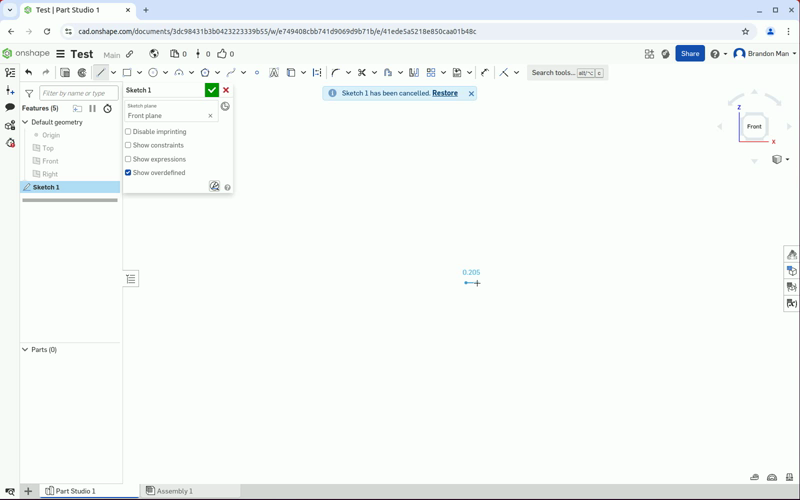
scroll(-6)
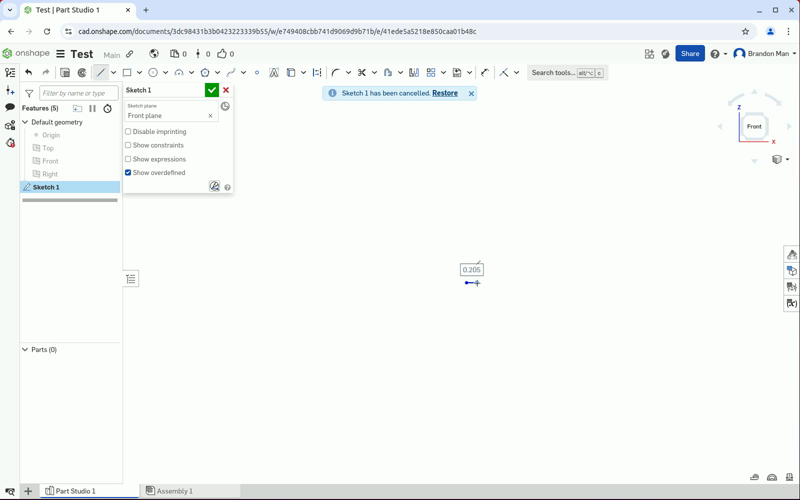
scroll(-6)
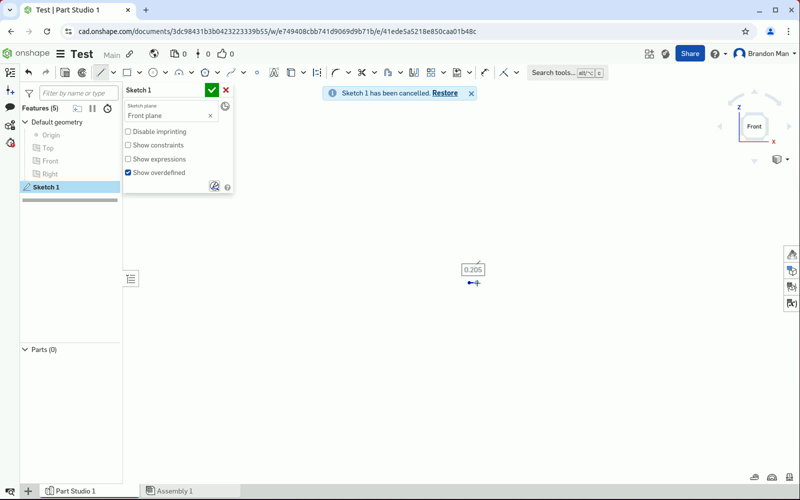
scroll(-6)
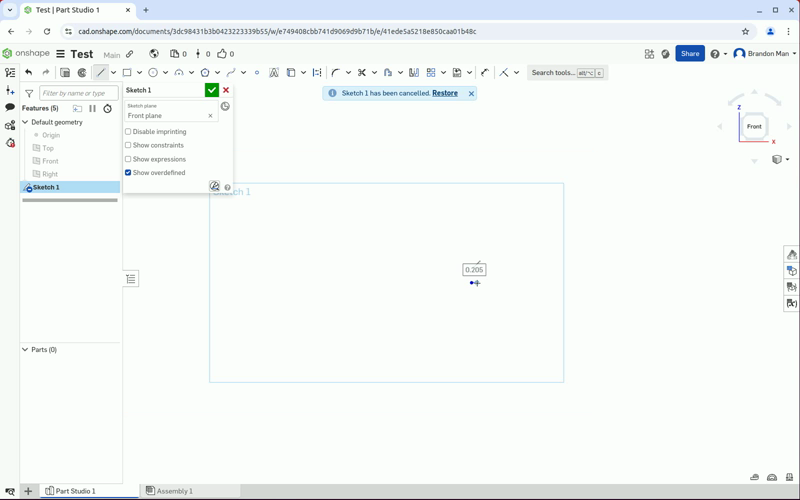
scroll(-6)
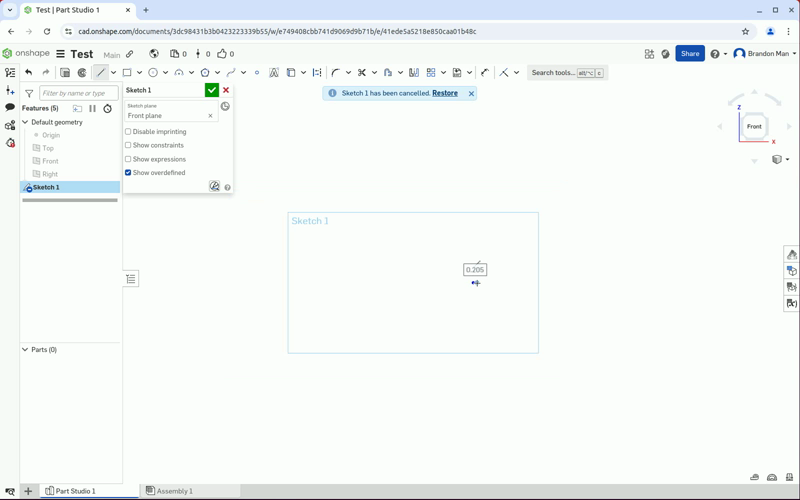
scroll(-6)
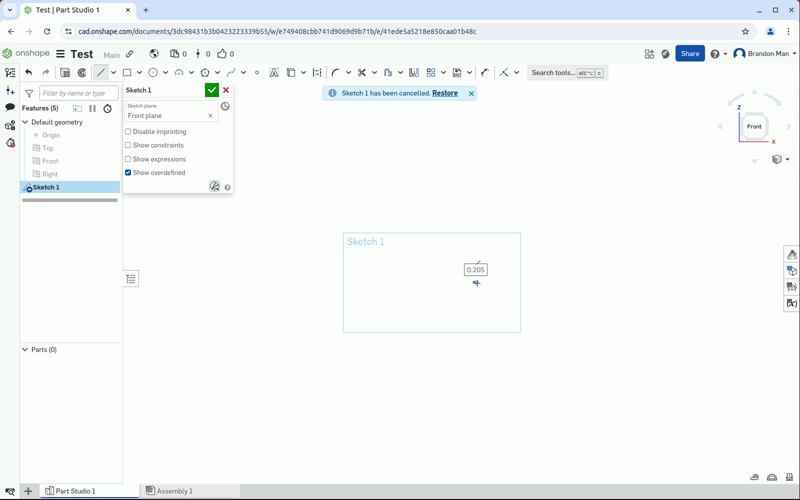
scroll(-6)
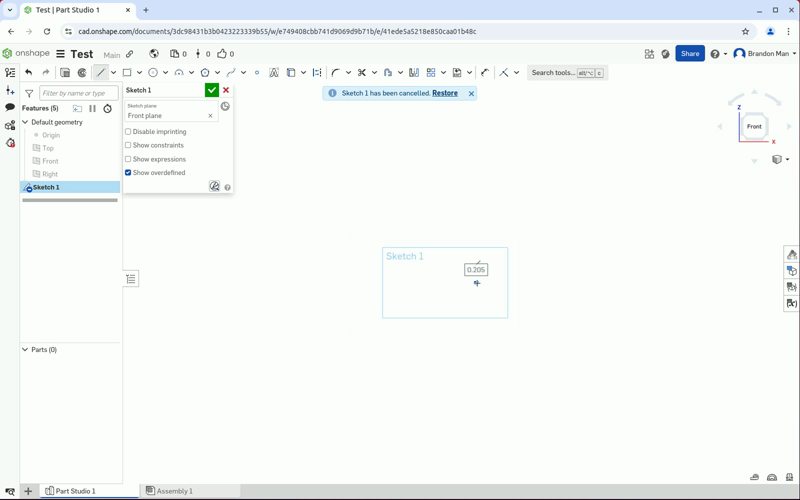
scroll(-6)
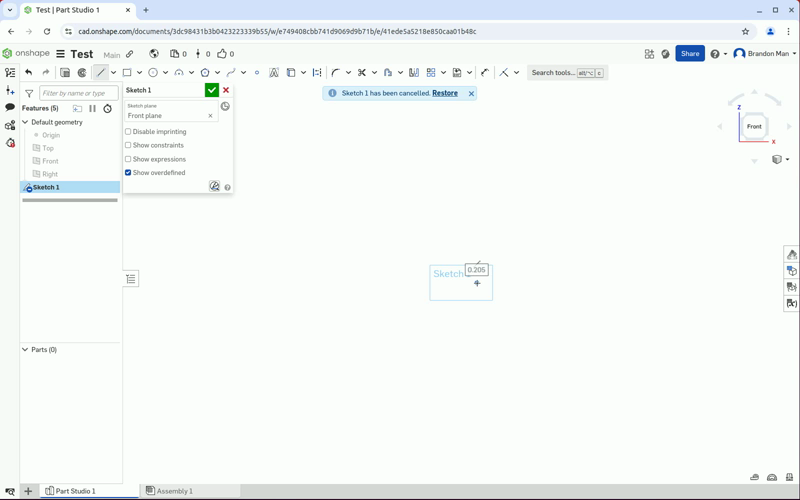
key_up(shift)
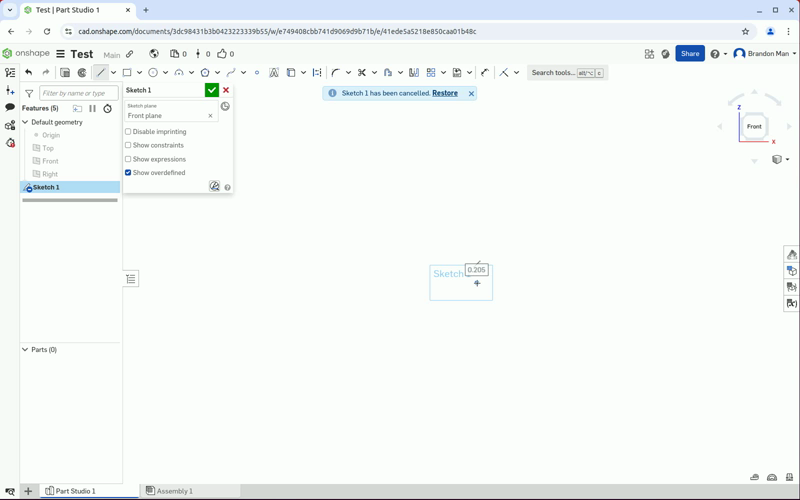
key_down(shift)
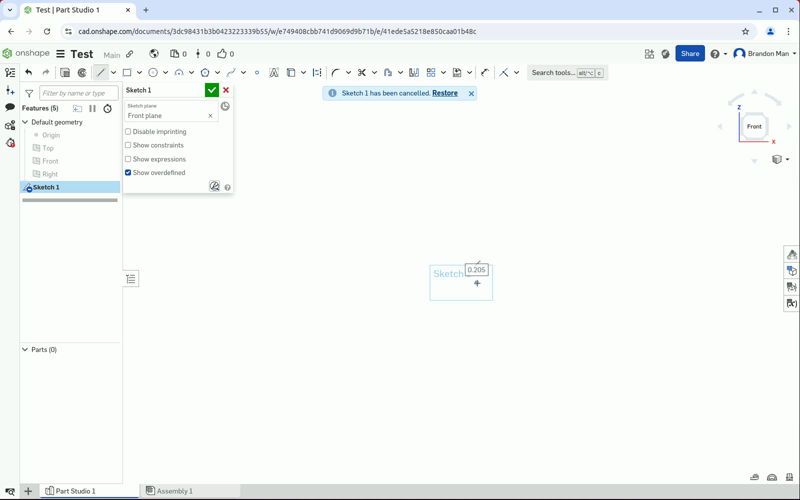
mouse_move(507, 282)
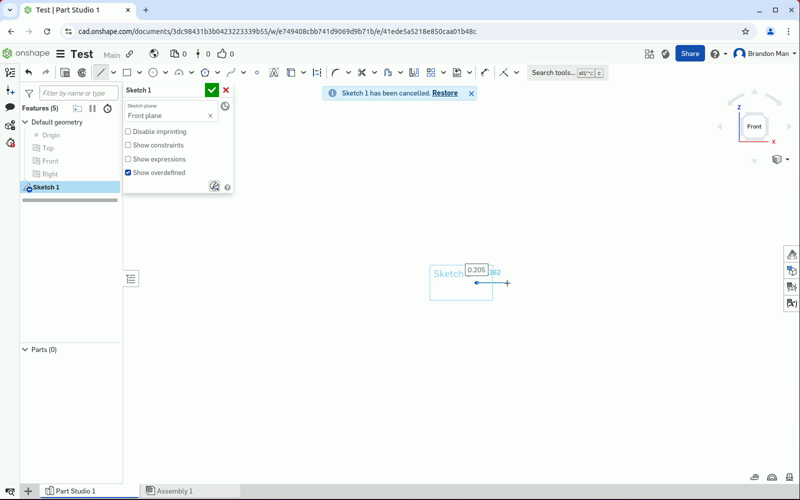
mouse_move(477, 260)
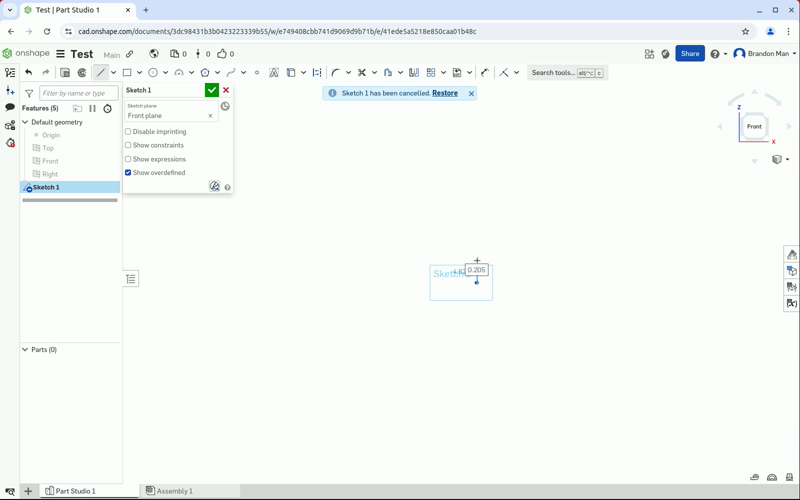
click(477, 260)
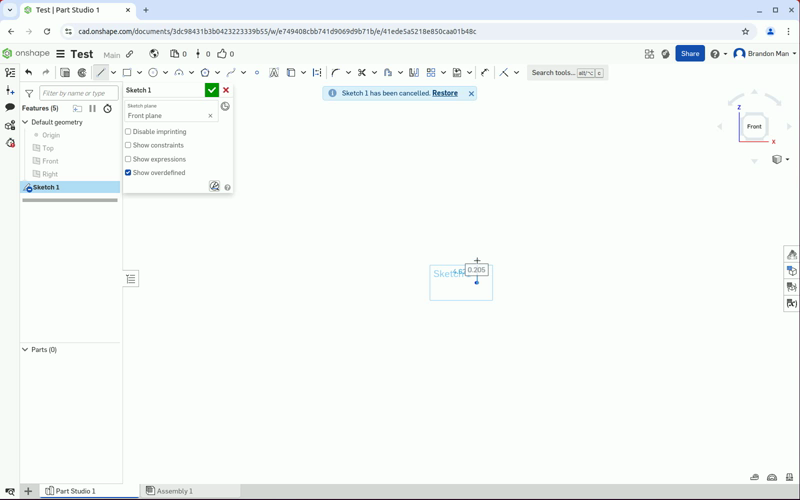
key_up(shift)
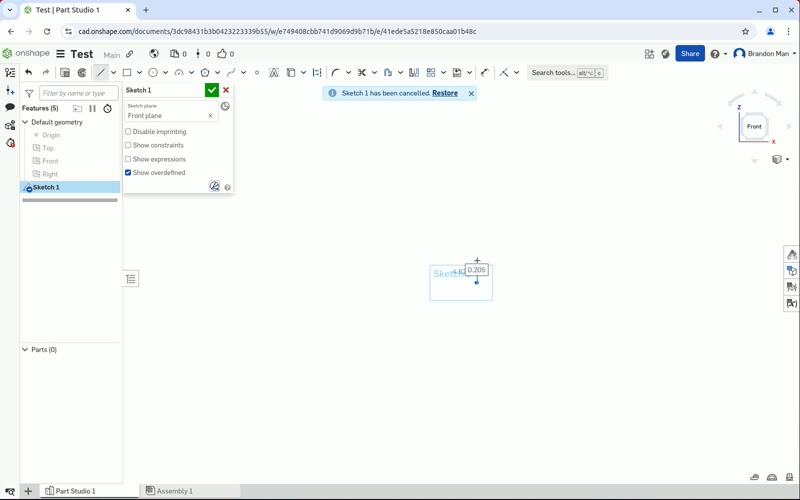
key(esc)
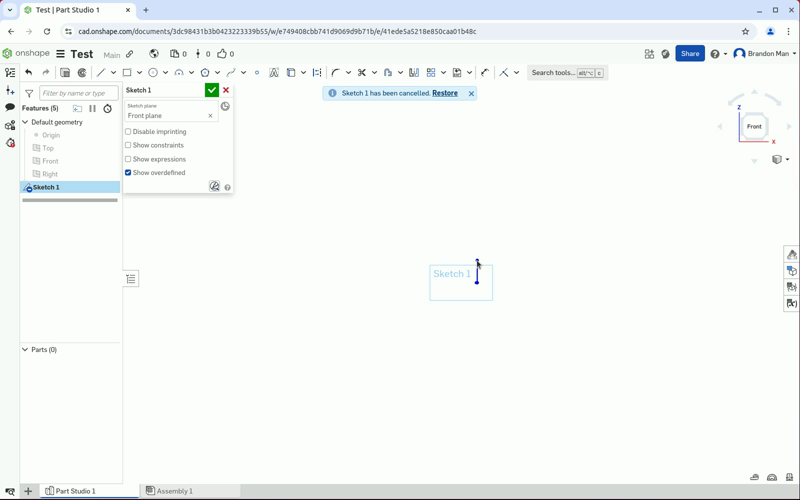
key(a)
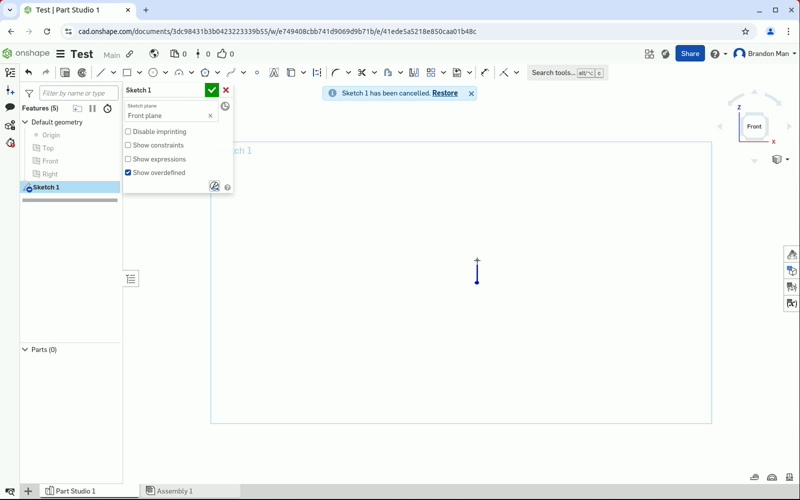
mouse_move(477, 260)
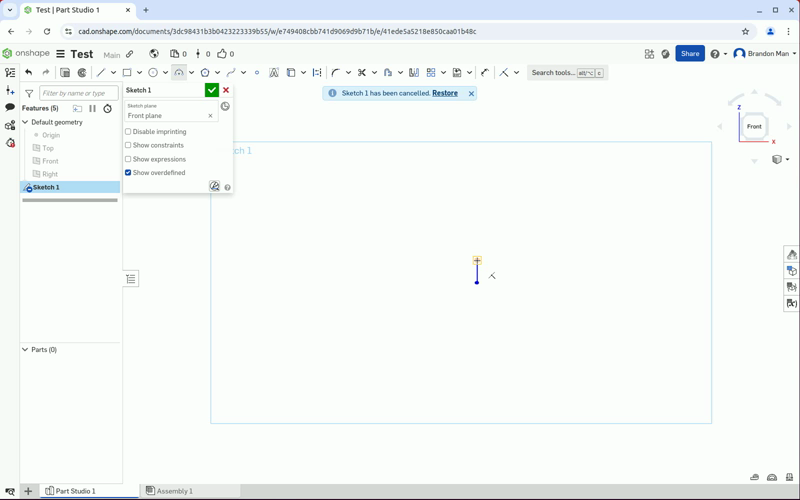
click(477, 260)
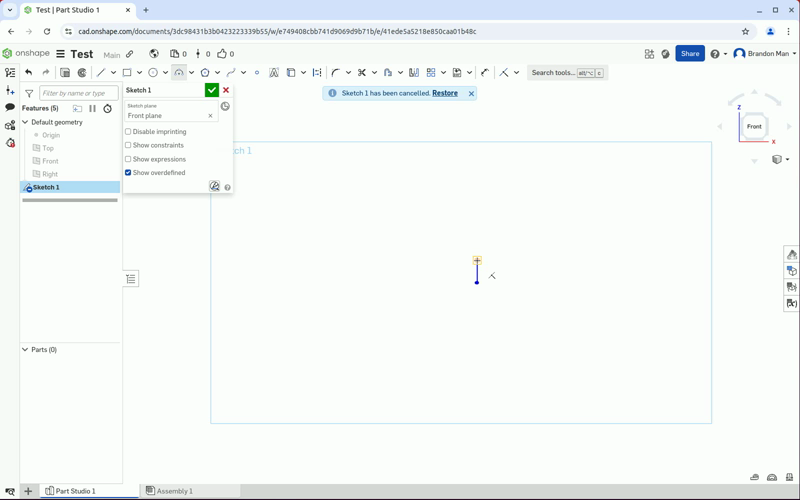
key_down(shift)
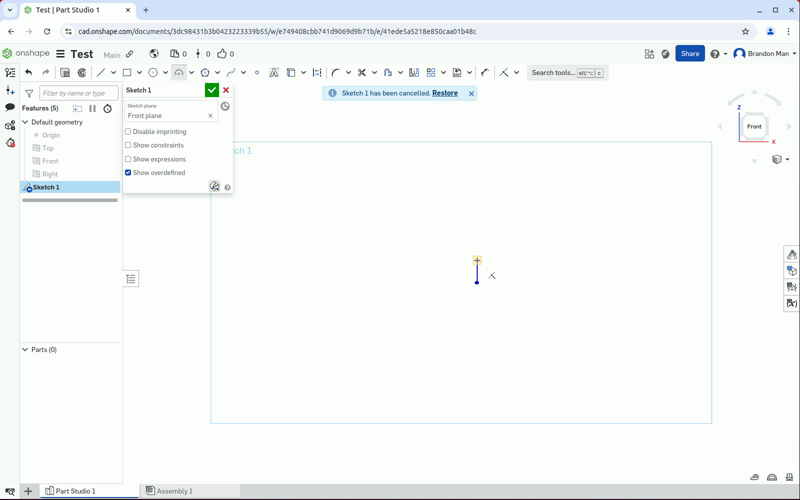
mouse_move(477, 259)
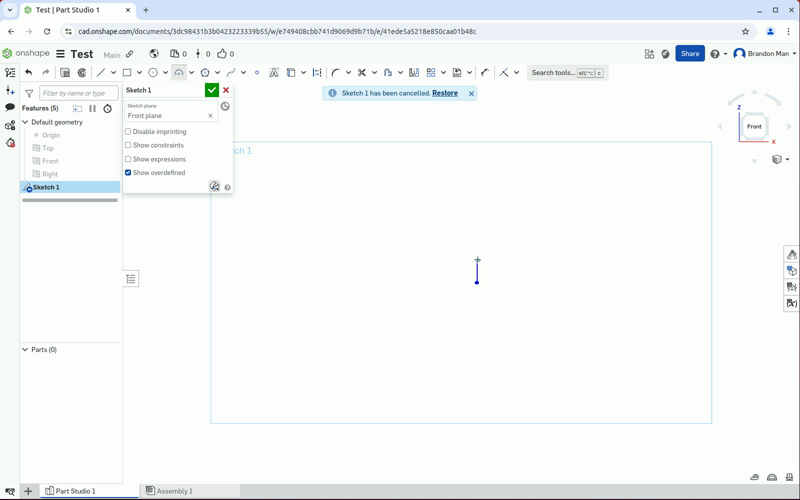
scroll(6)
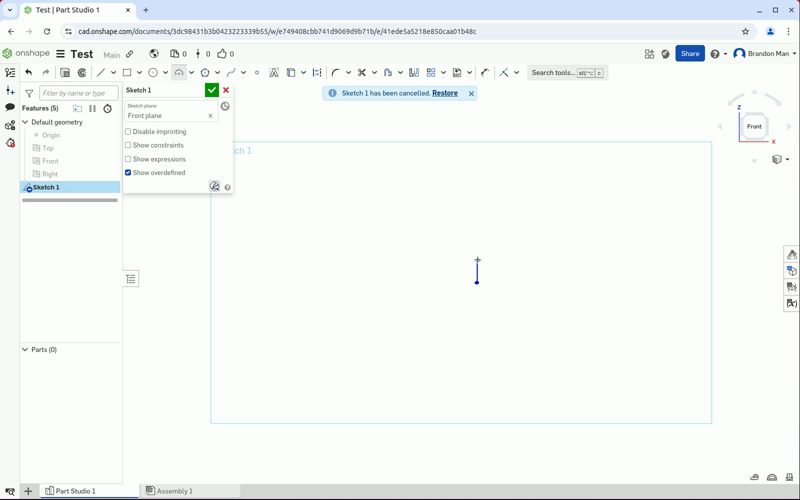
scroll(6)
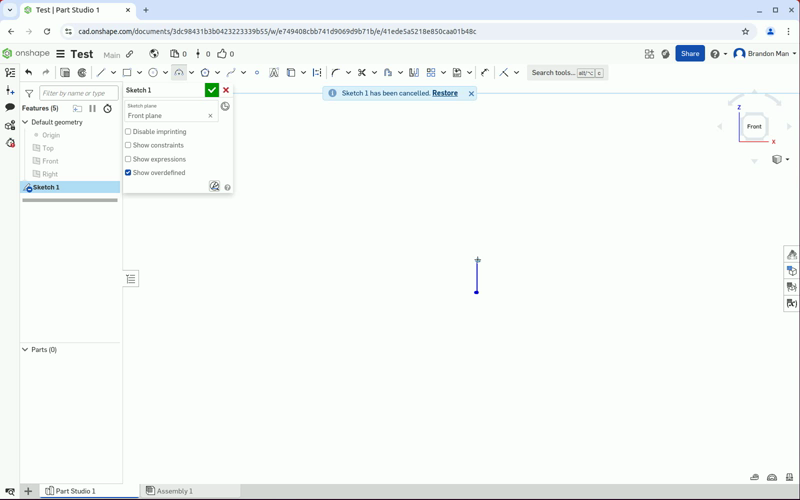
scroll(6)
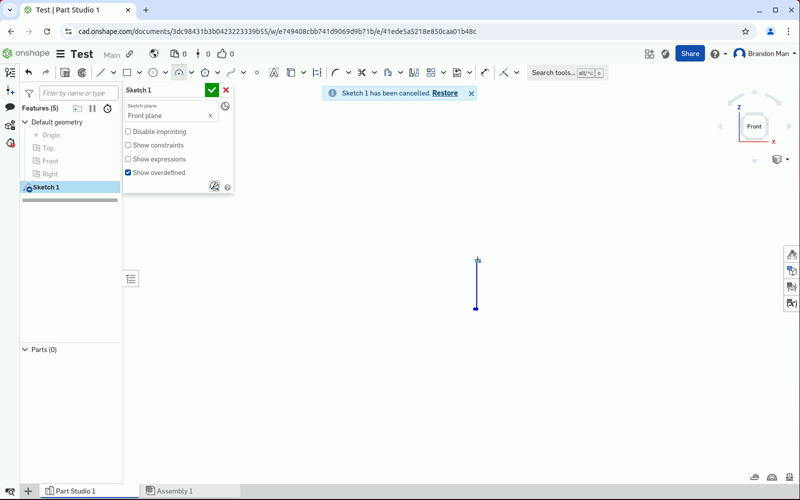
scroll(6)
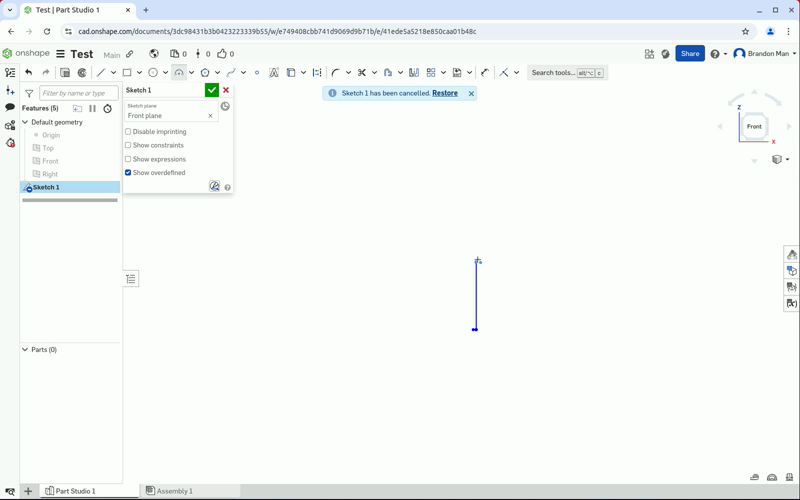
scroll(6)
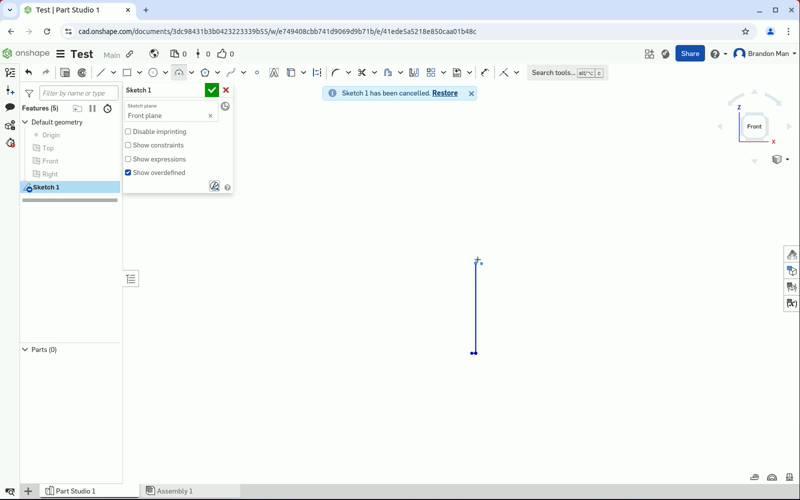
scroll(6)
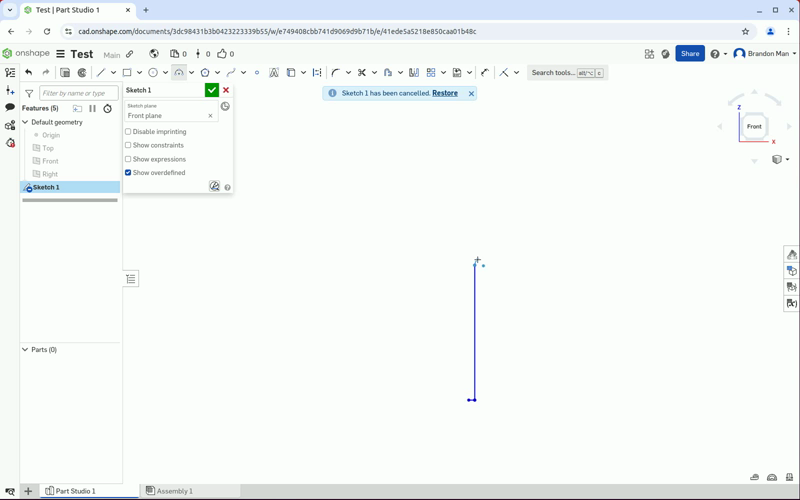
scroll(6)
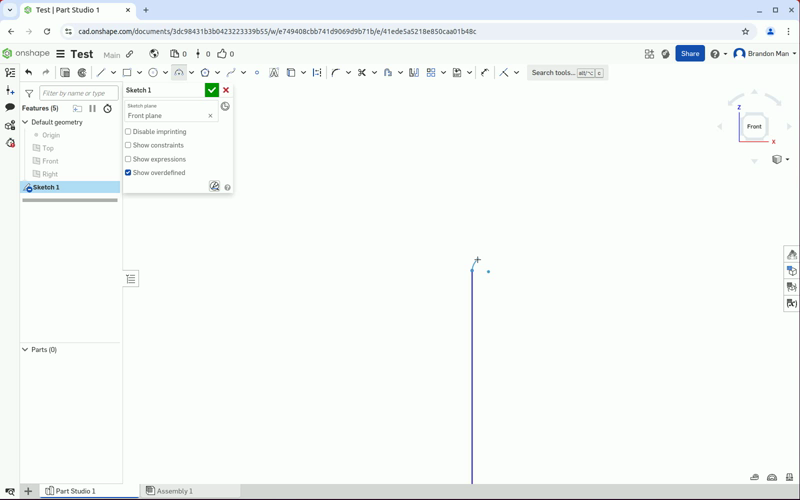
click(477, 259)
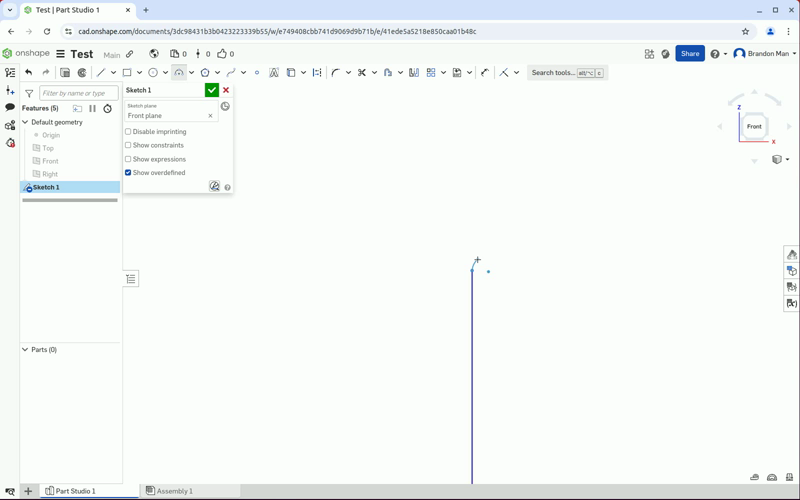
scroll(-6)
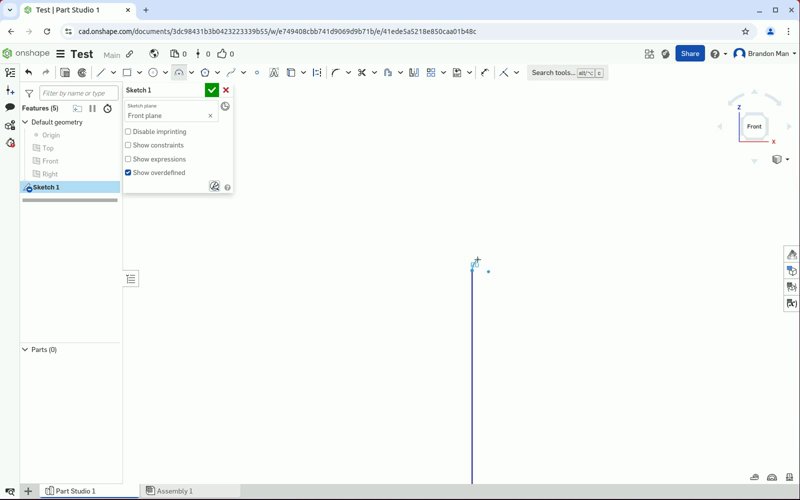
scroll(-6)
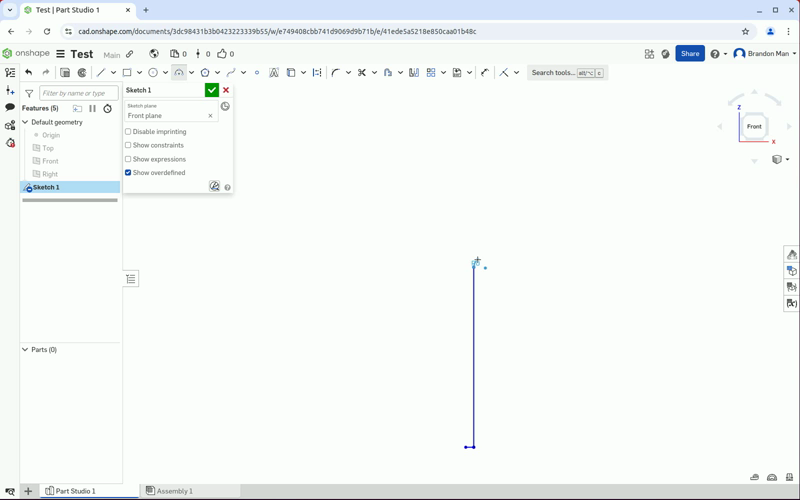
scroll(-6)
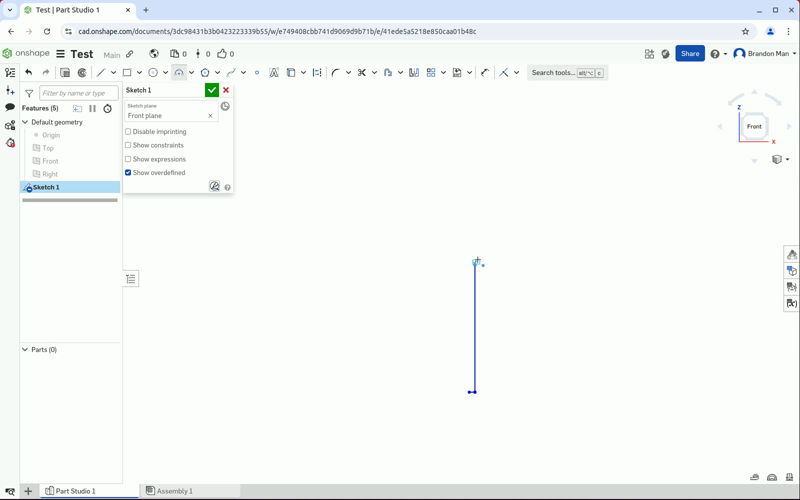
scroll(-6)
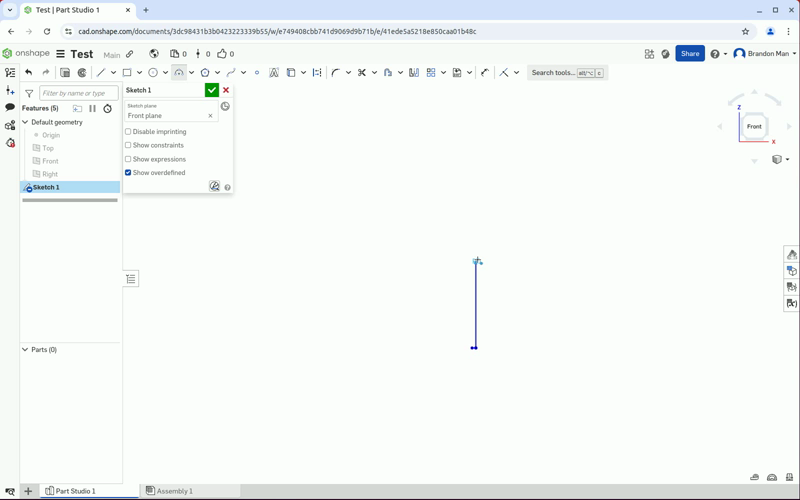
scroll(-6)
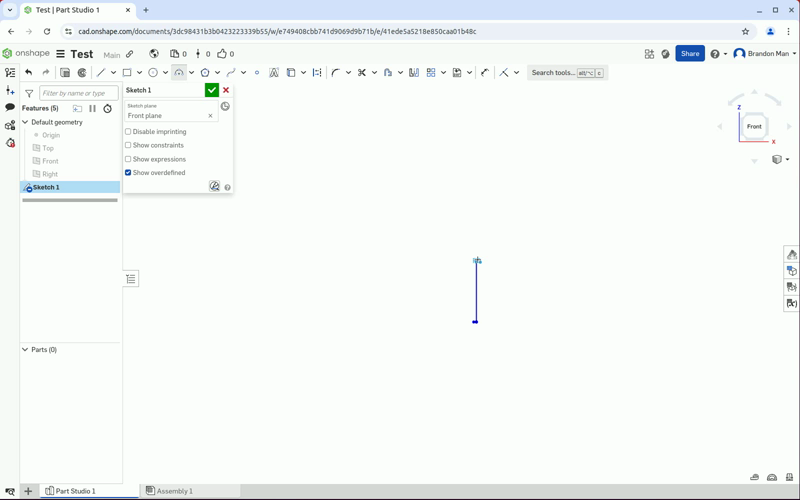
scroll(-6)
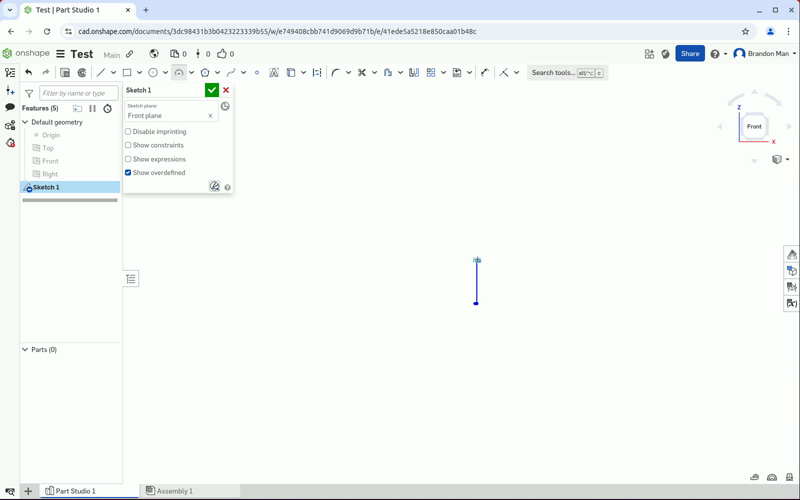
scroll(-6)
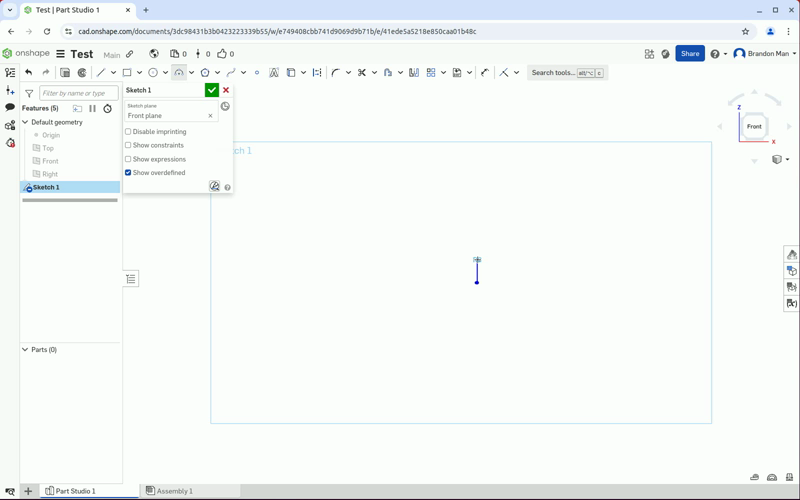
mouse_move(477, 259)
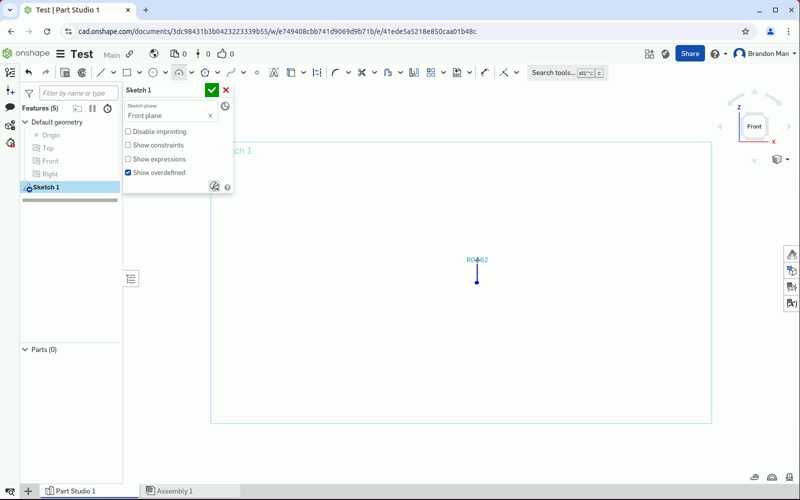
scroll(6)
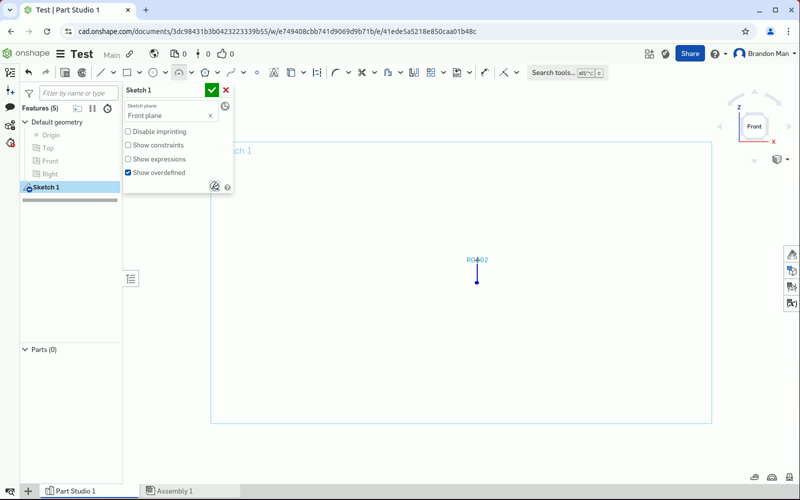
scroll(6)
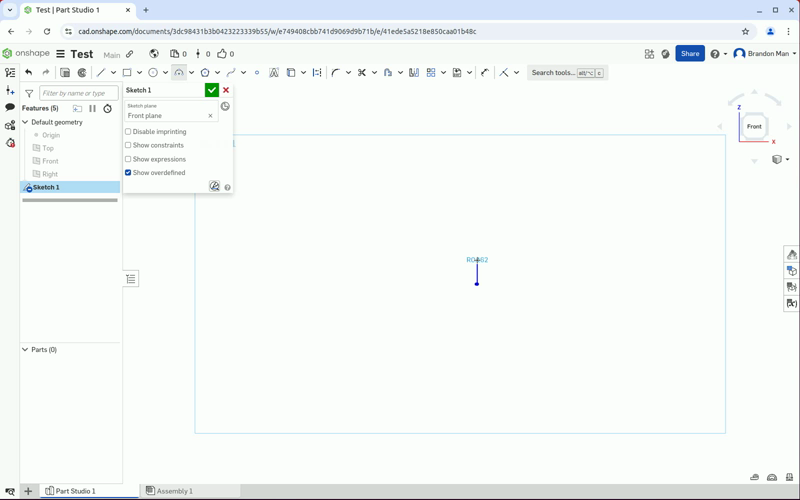
scroll(6)
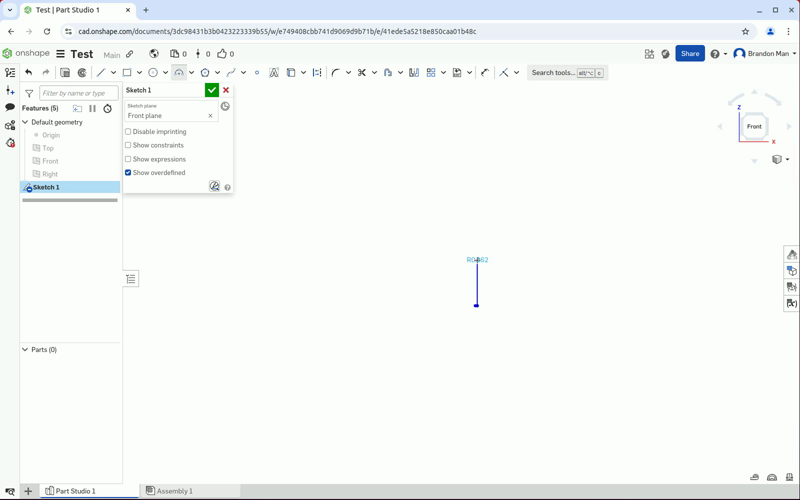
scroll(6)
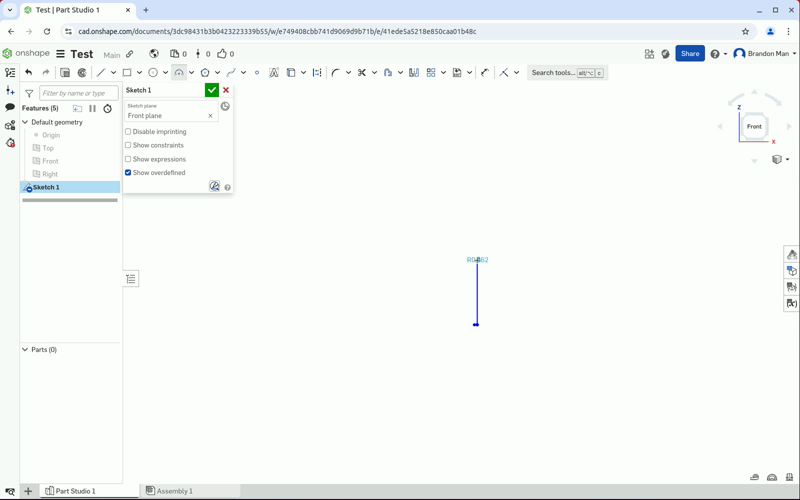
scroll(6)
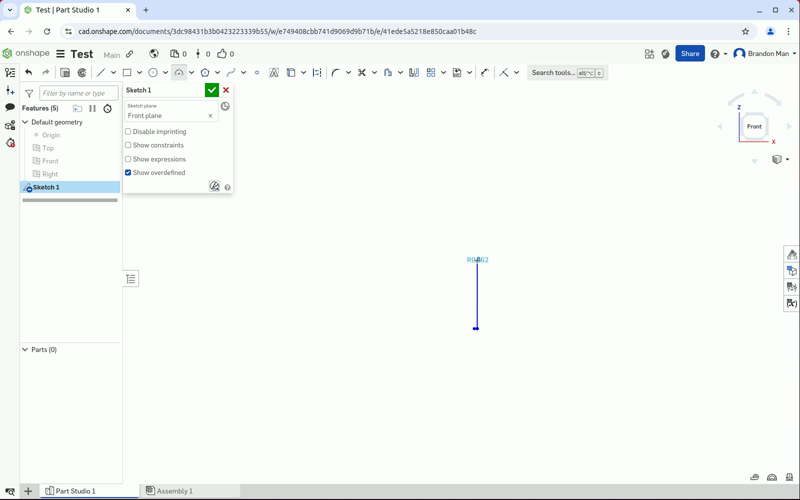
scroll(6)
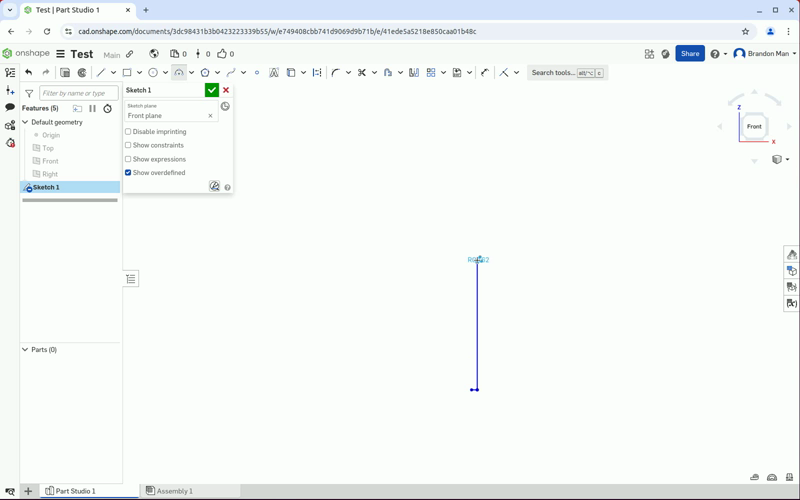
scroll(6)
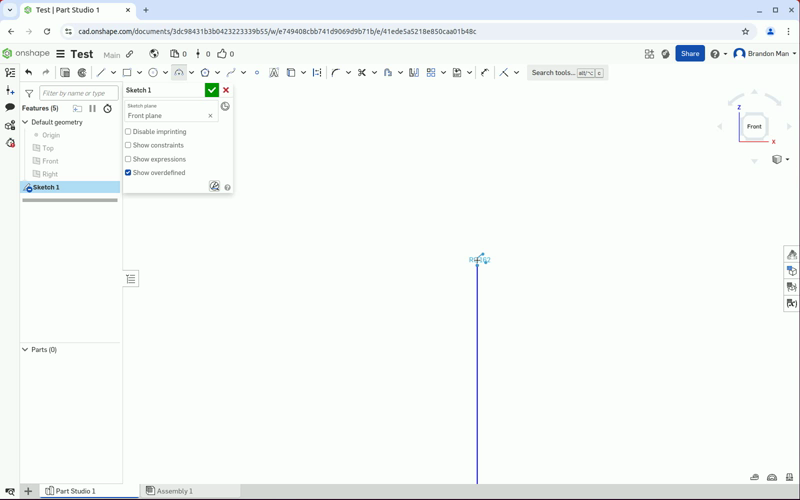
click(477, 259)
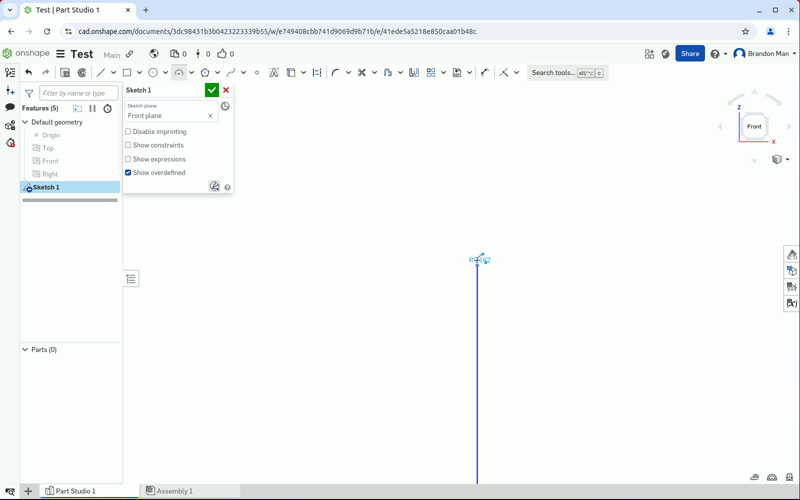
scroll(-6)
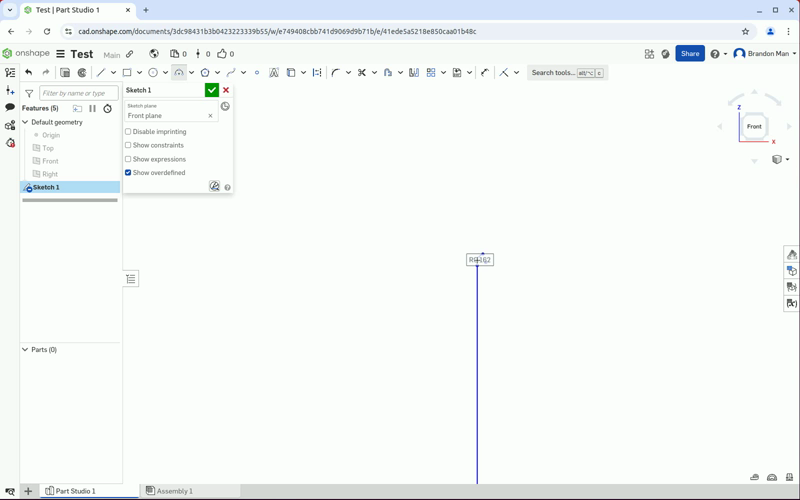
scroll(-6)
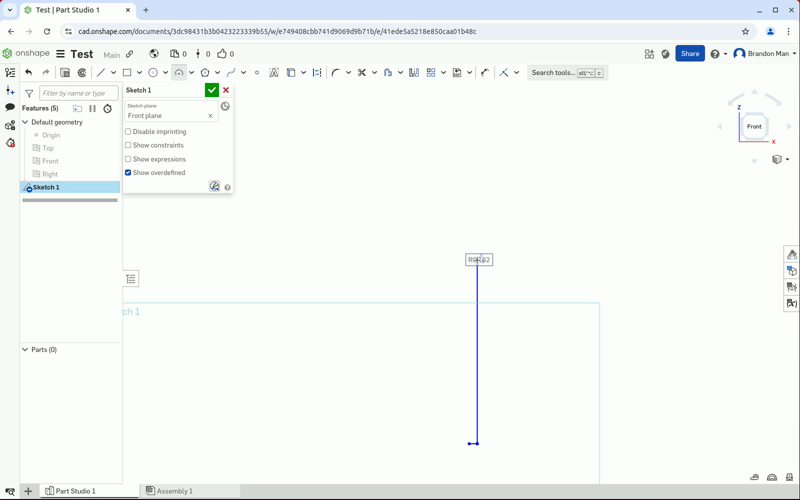
scroll(-6)
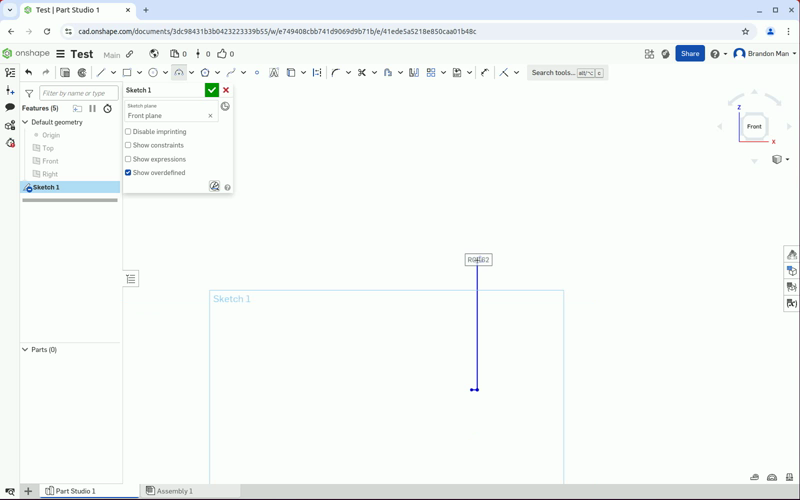
scroll(-6)
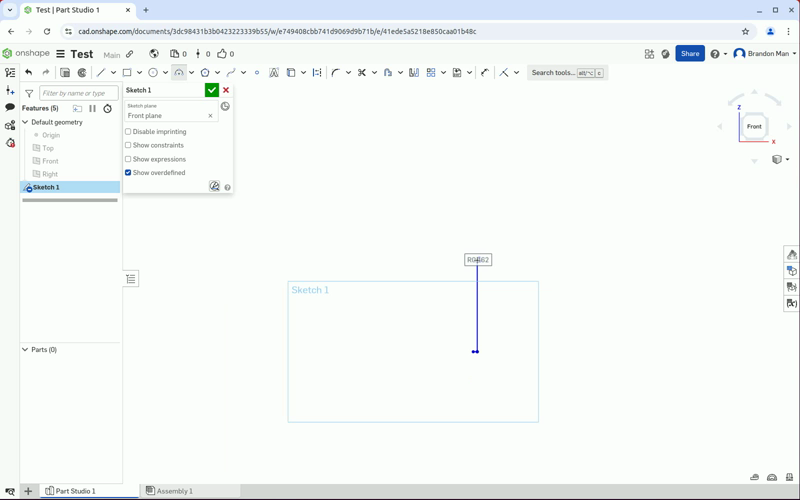
scroll(-6)
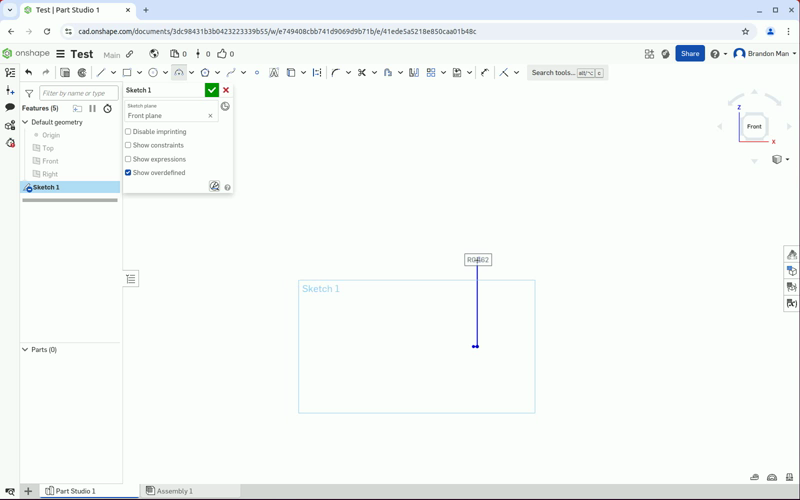
scroll(-6)
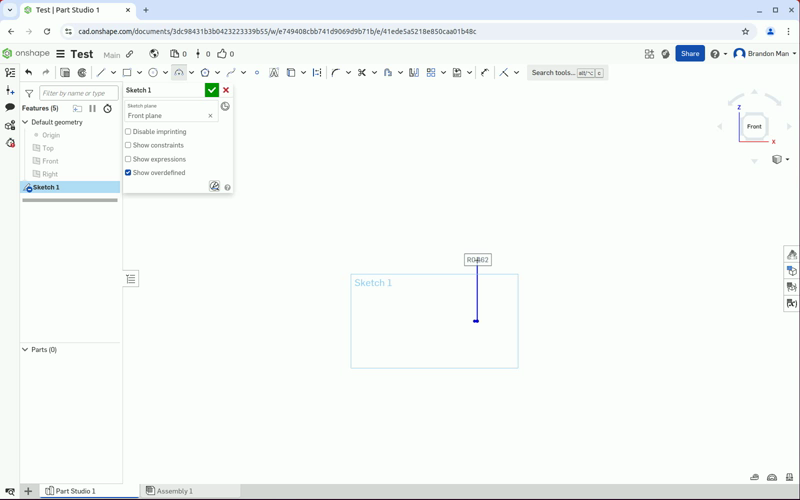
scroll(-6)
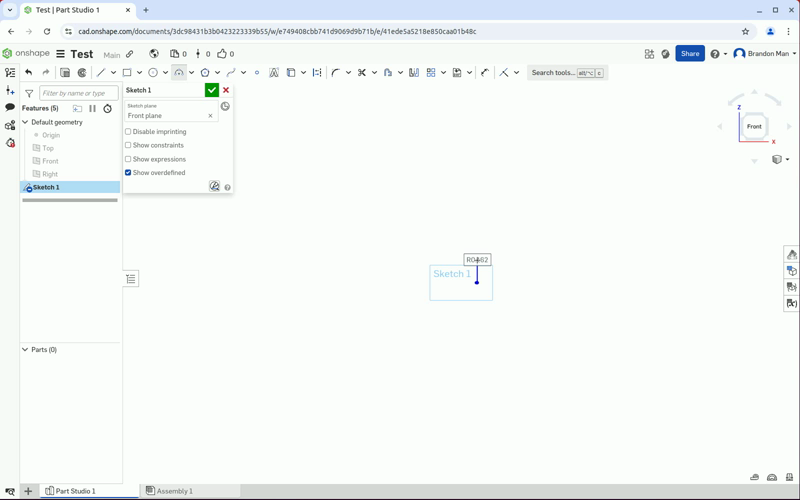
key_up(shift)
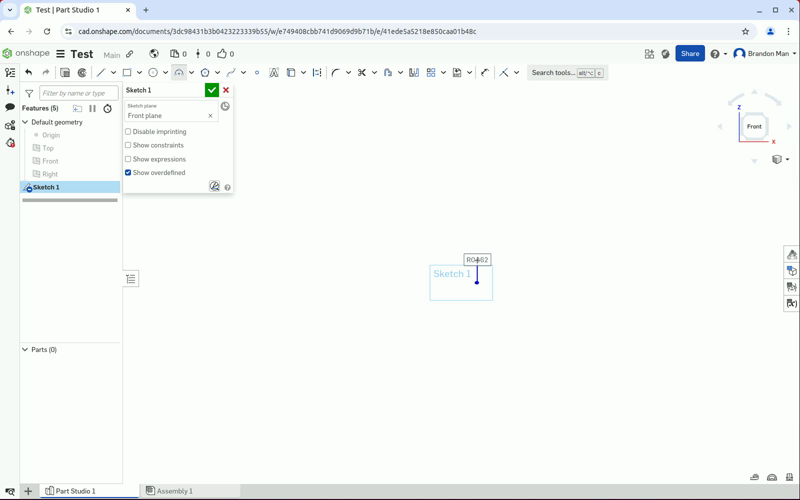
key(esc)
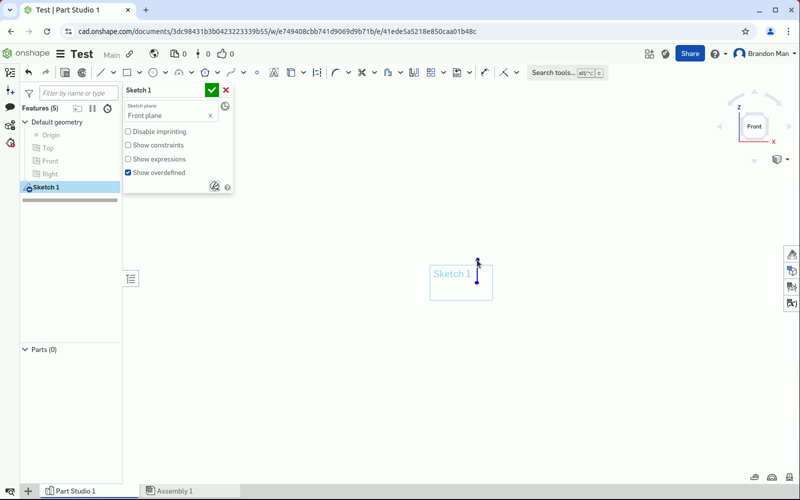
key(l)
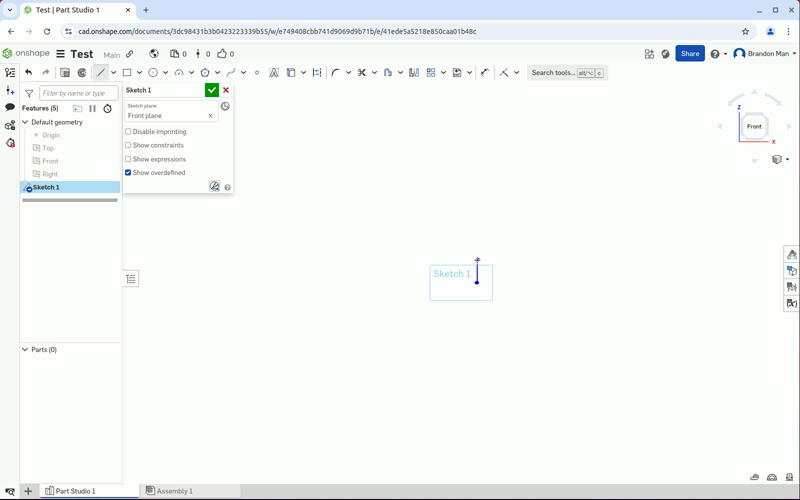
mouse_move(477, 259)
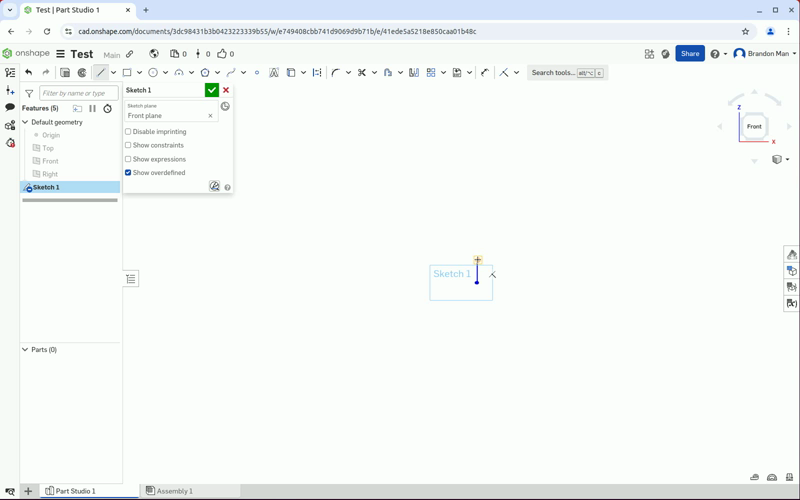
scroll(6)
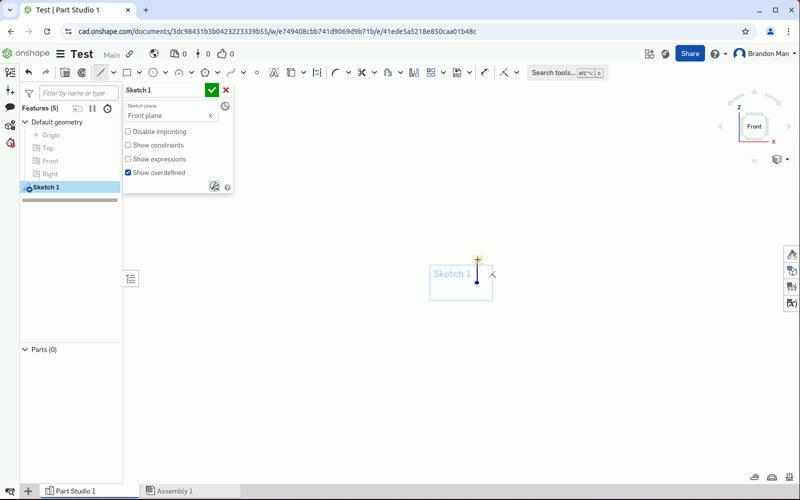
scroll(6)
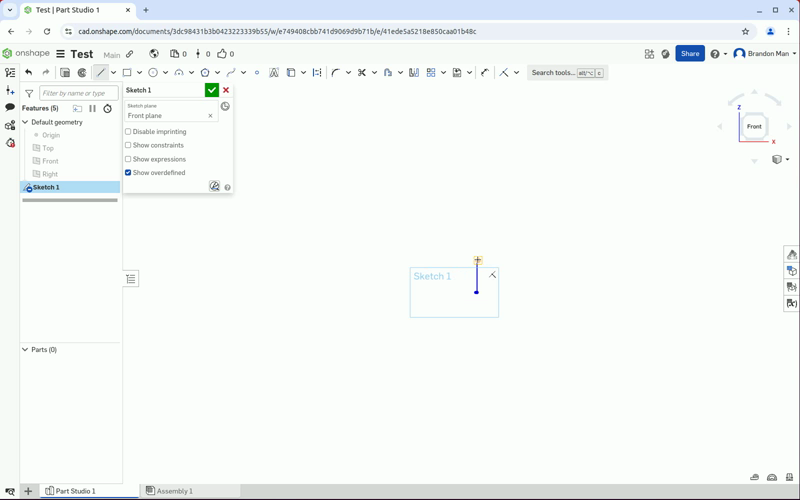
scroll(6)
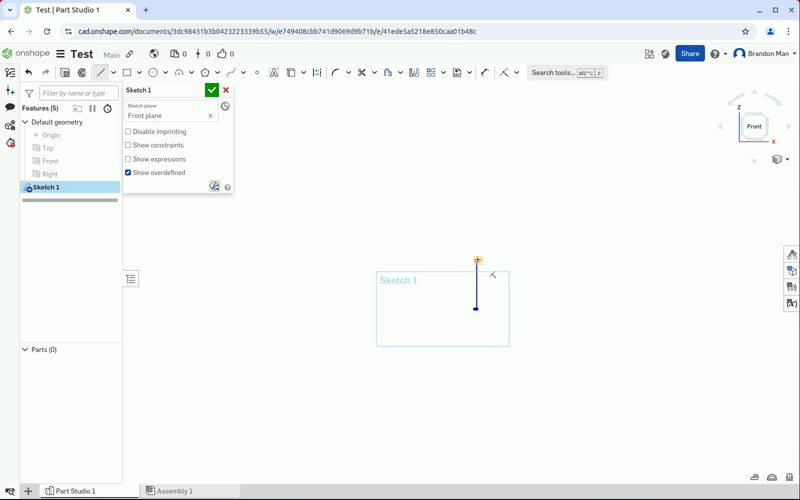
scroll(6)
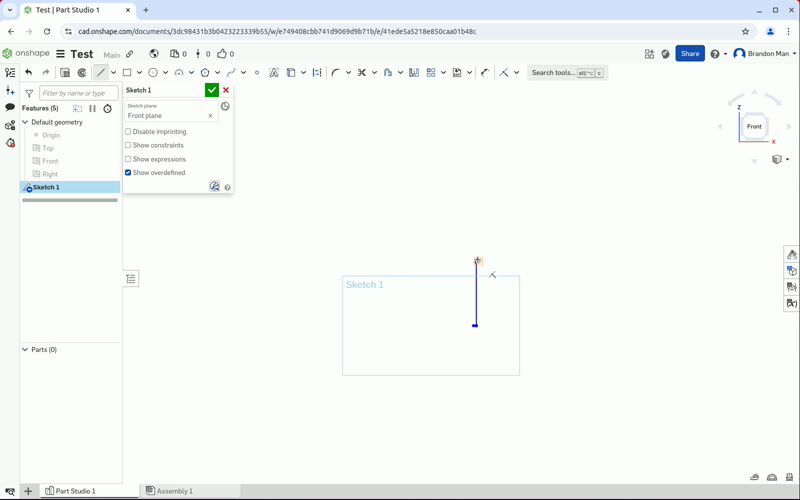
scroll(6)
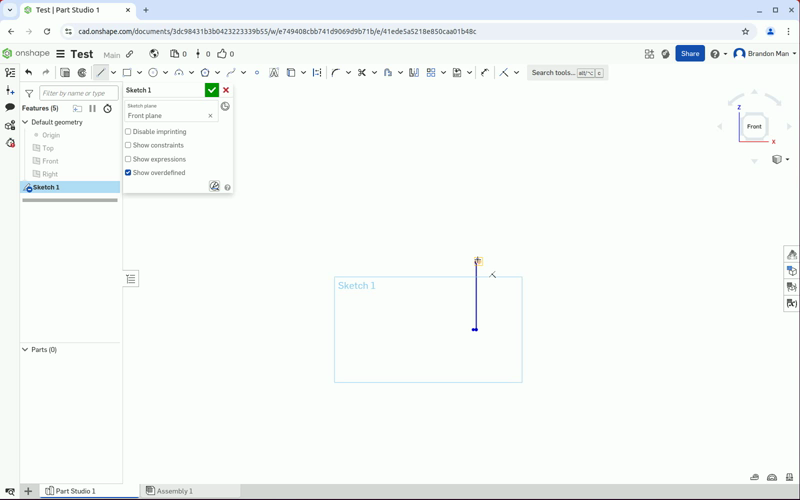
scroll(6)
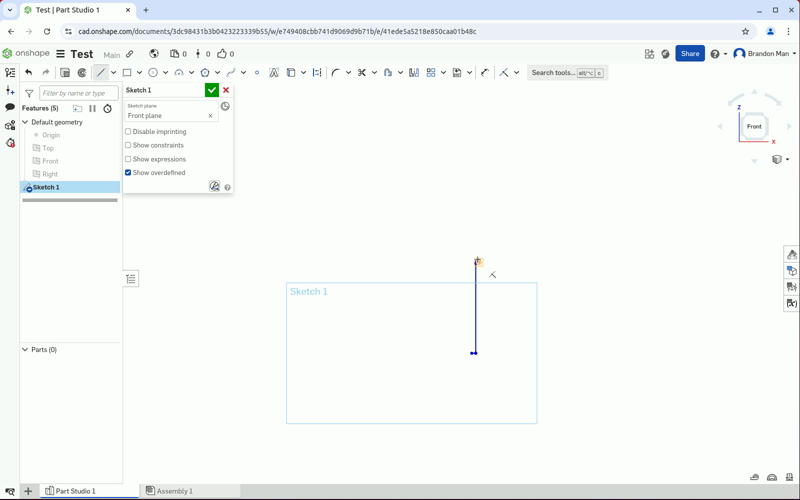
scroll(6)
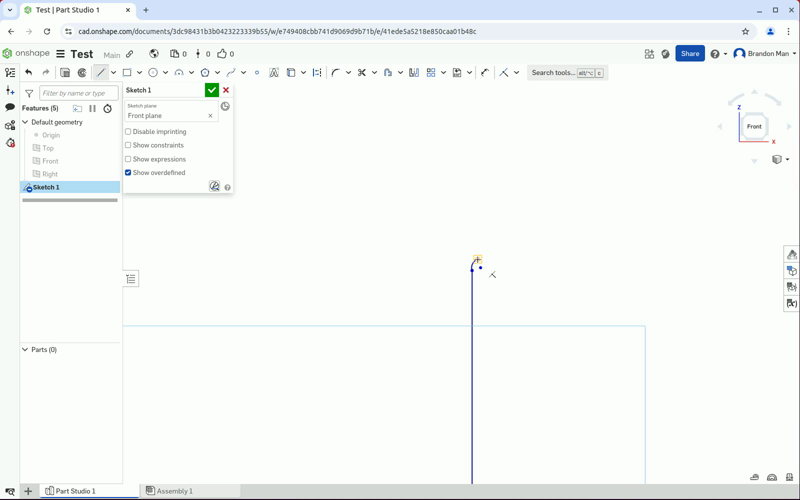
click(477, 259)
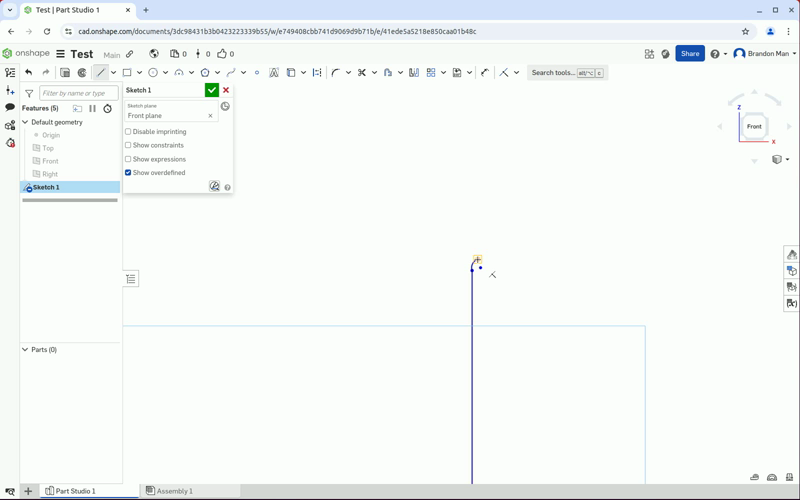
scroll(-6)
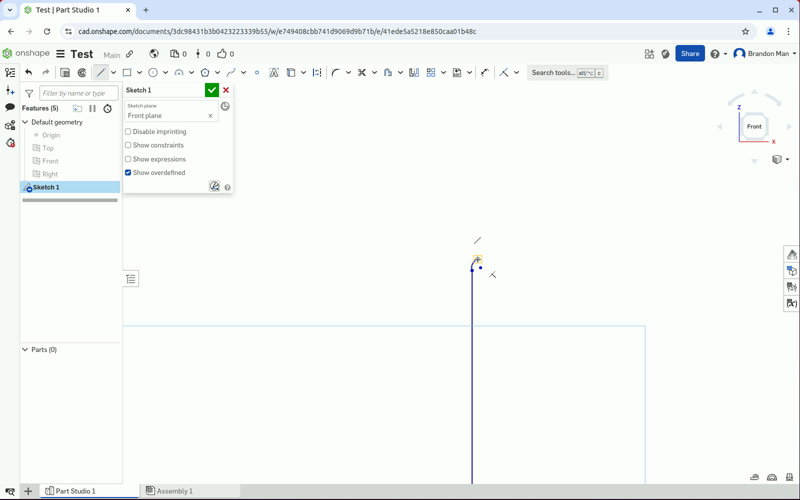
scroll(-6)
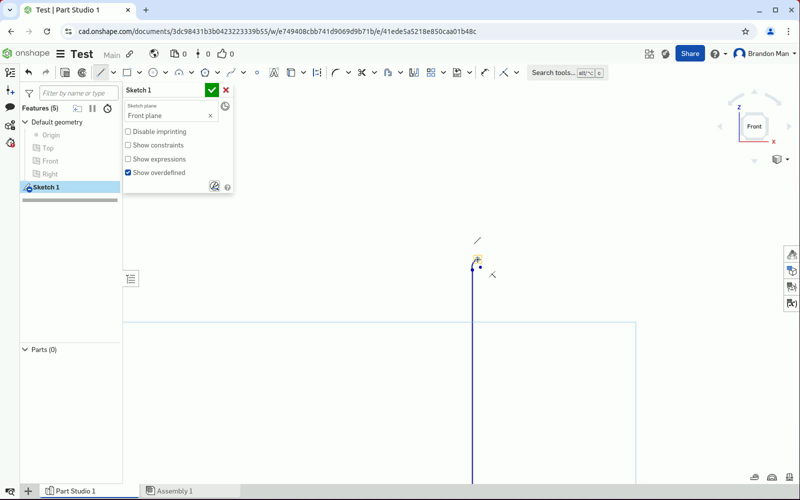
scroll(-6)
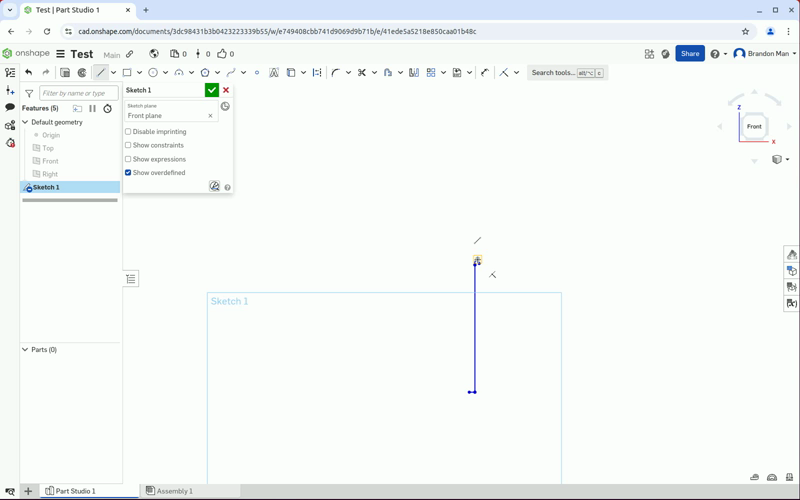
scroll(-6)
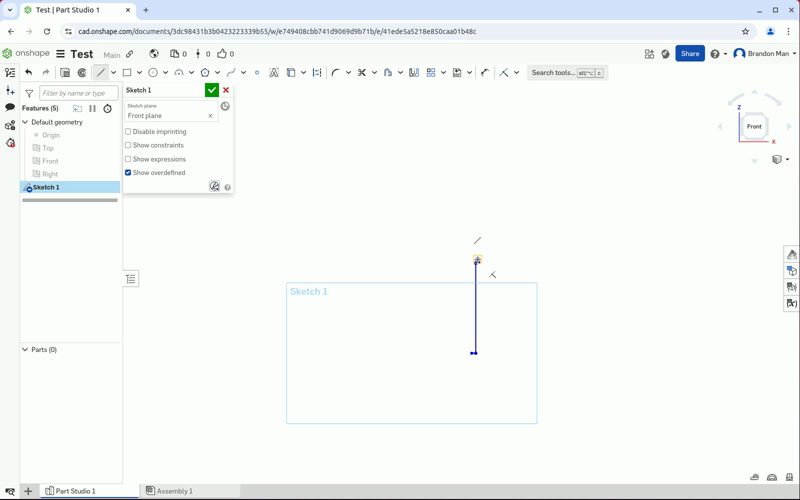
scroll(-6)
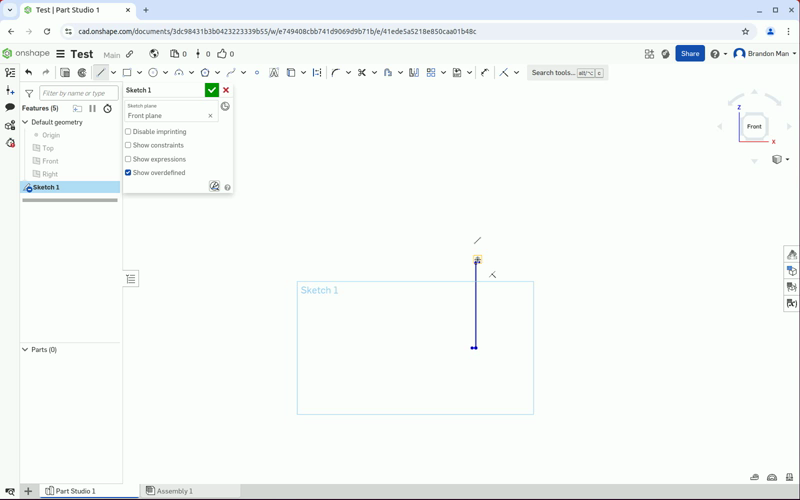
scroll(-6)
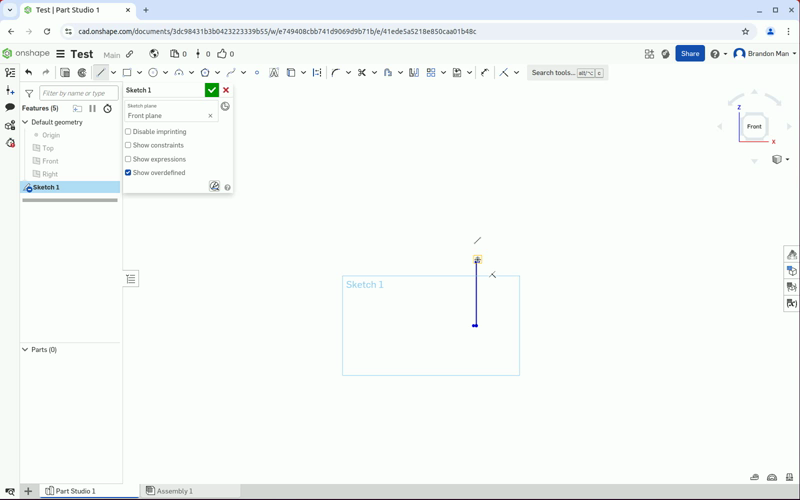
scroll(-6)
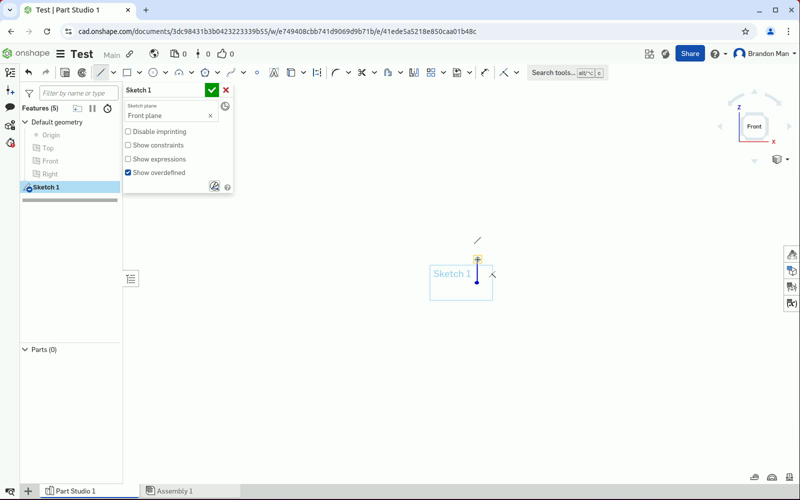
key_down(shift)
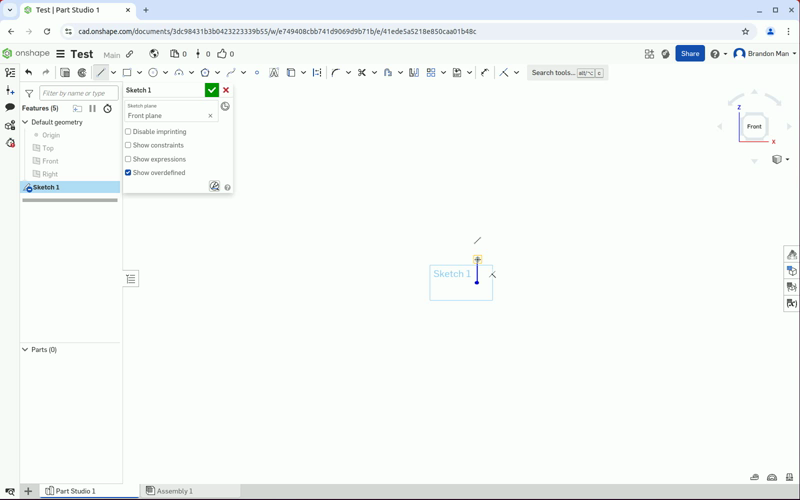
mouse_move(507, 259)
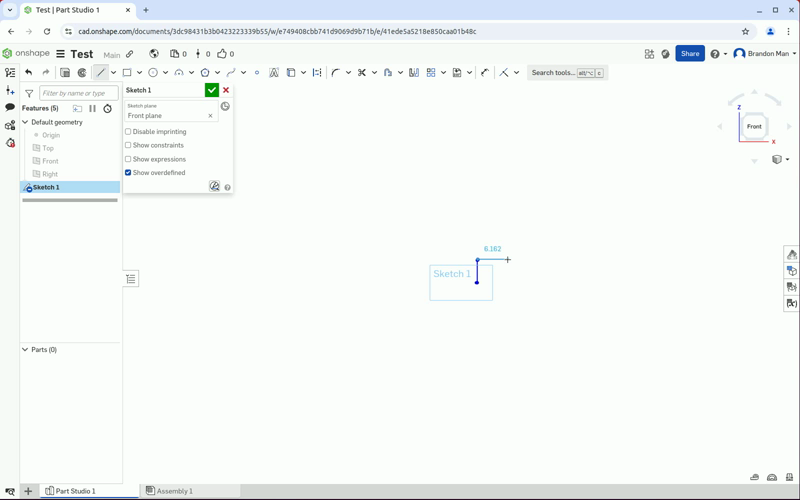
mouse_move(480, 259)
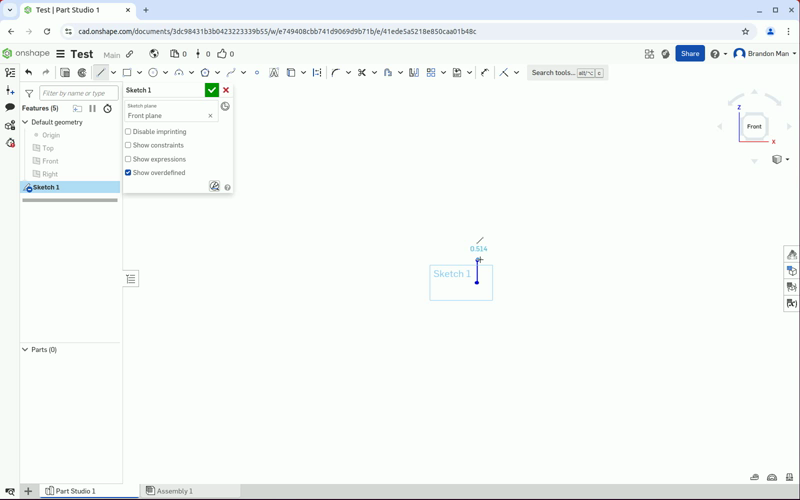
scroll(6)
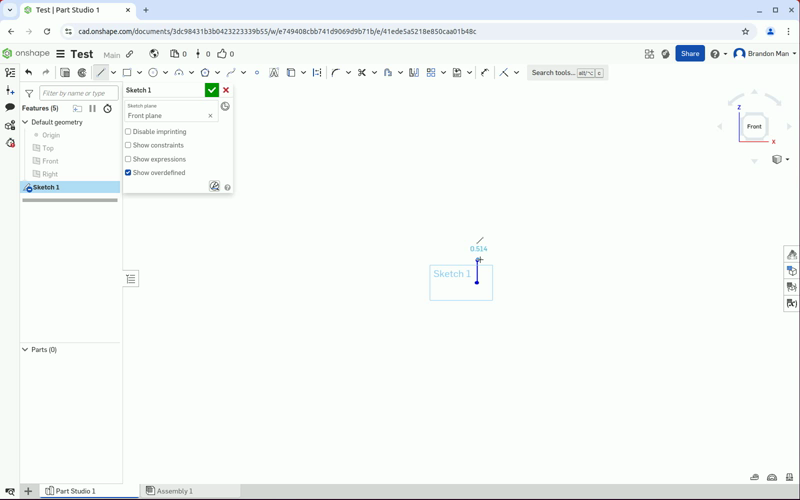
scroll(6)
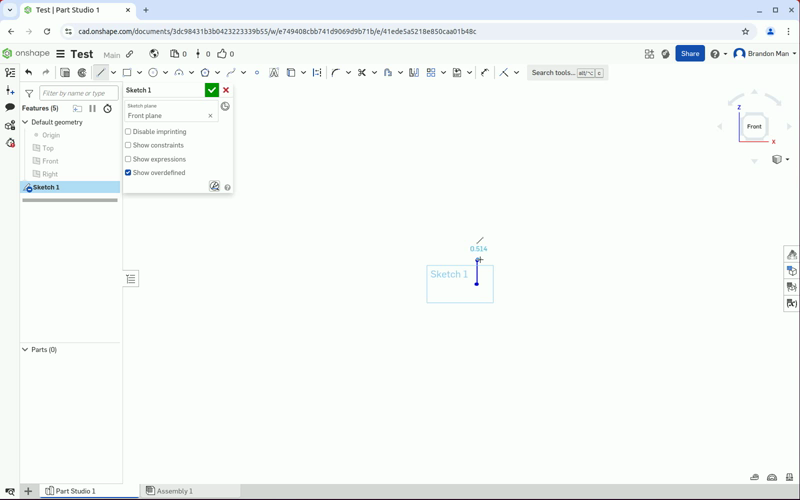
scroll(6)
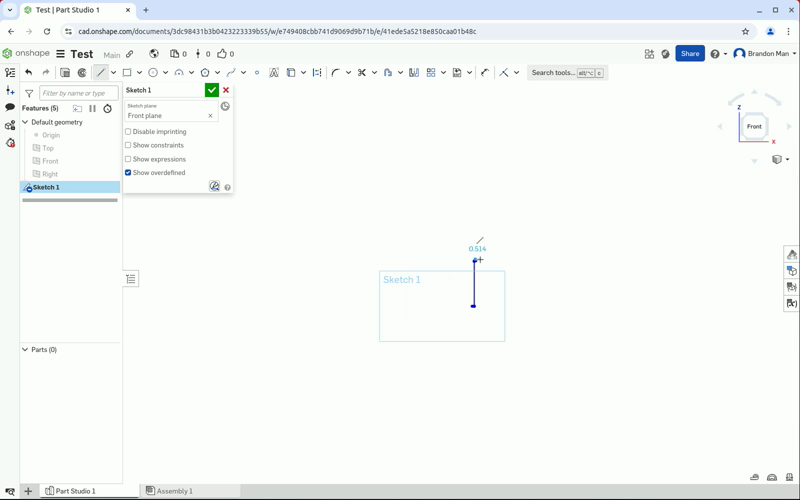
scroll(6)
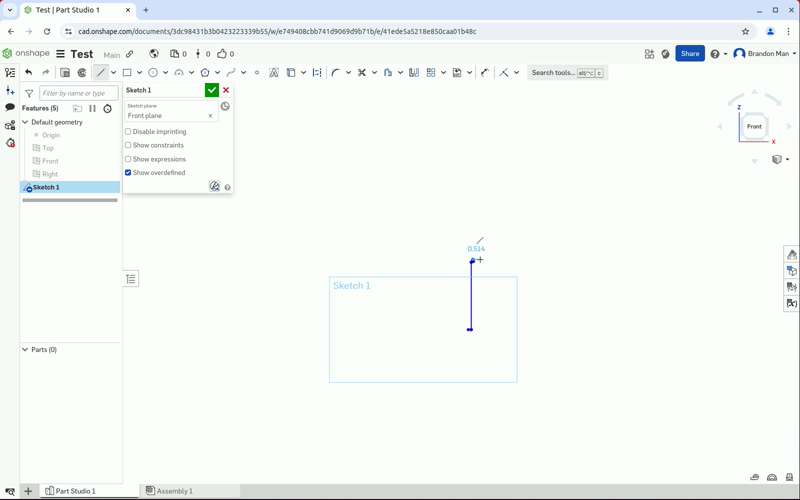
scroll(6)
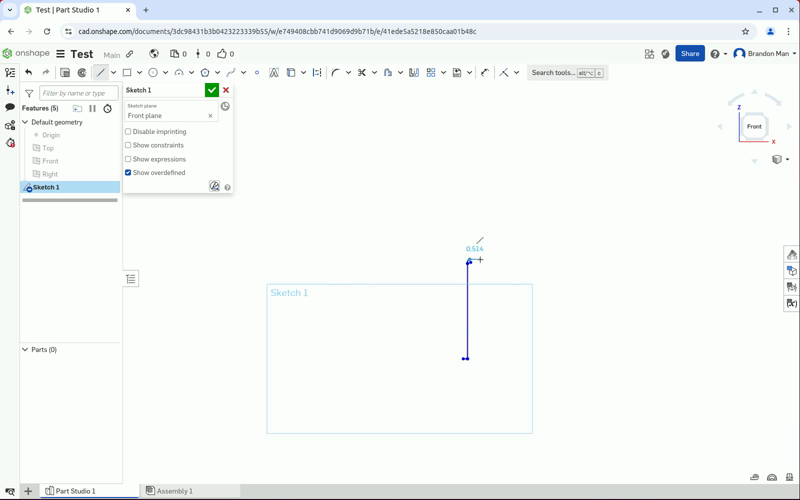
scroll(6)
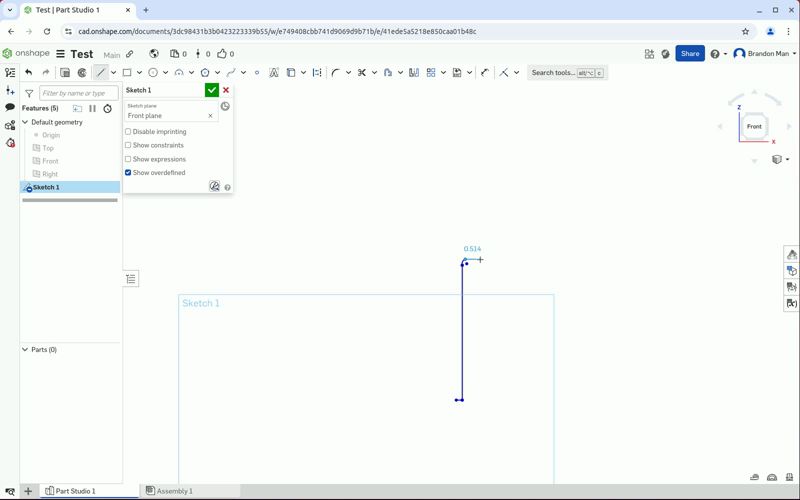
scroll(6)
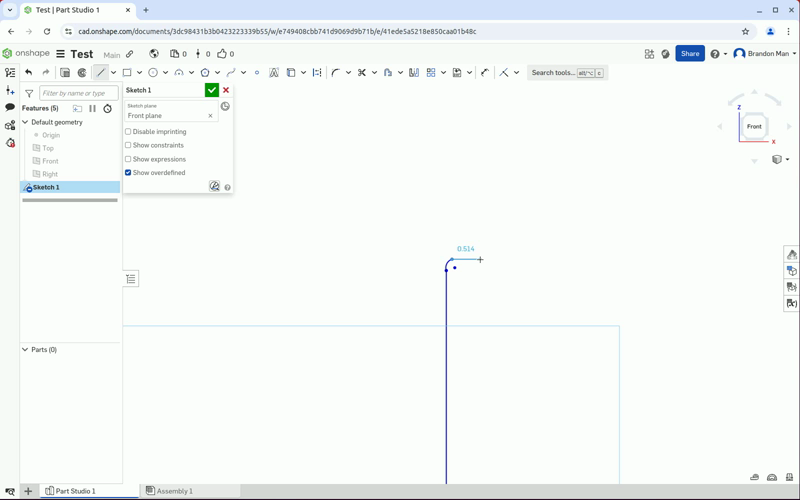
click(480, 259)
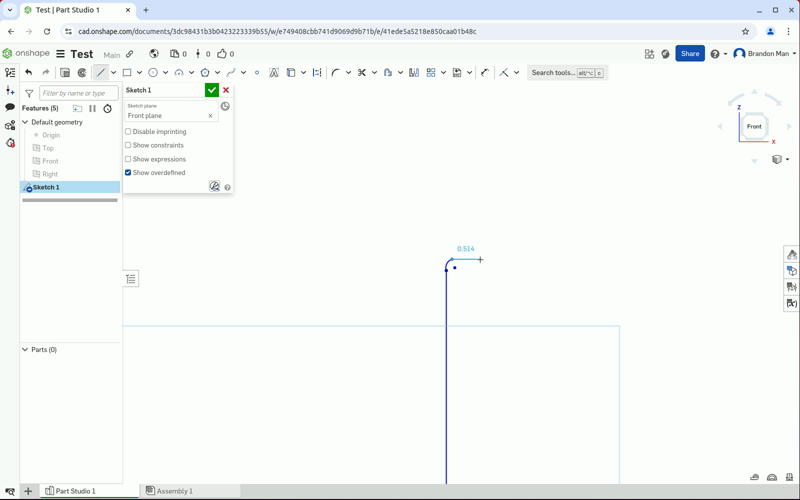
scroll(-6)
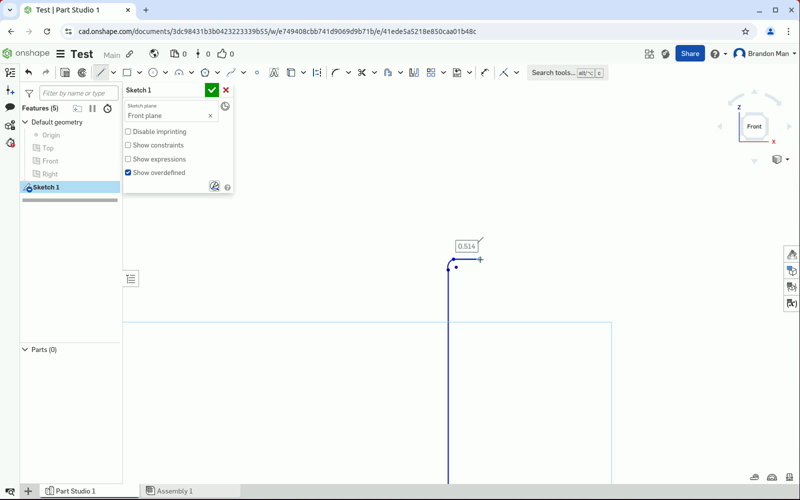
scroll(-6)
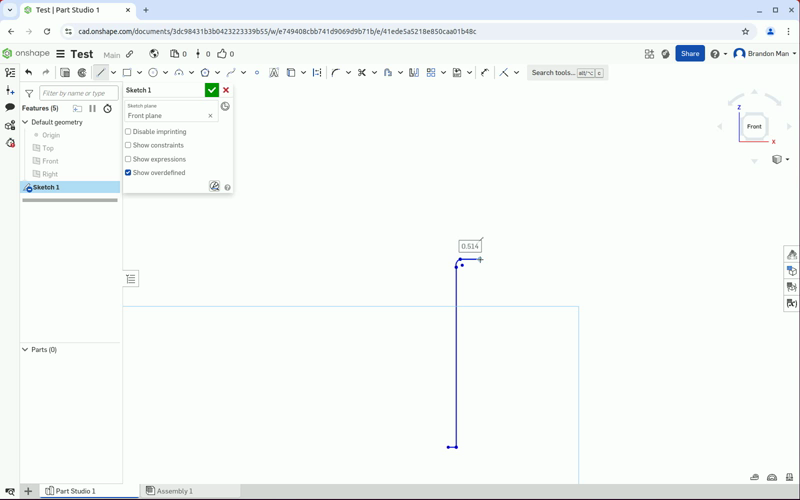
scroll(-6)
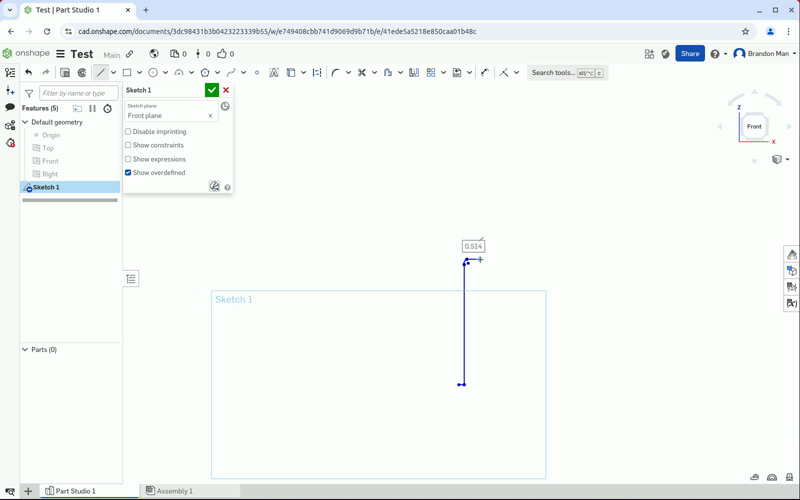
scroll(-6)
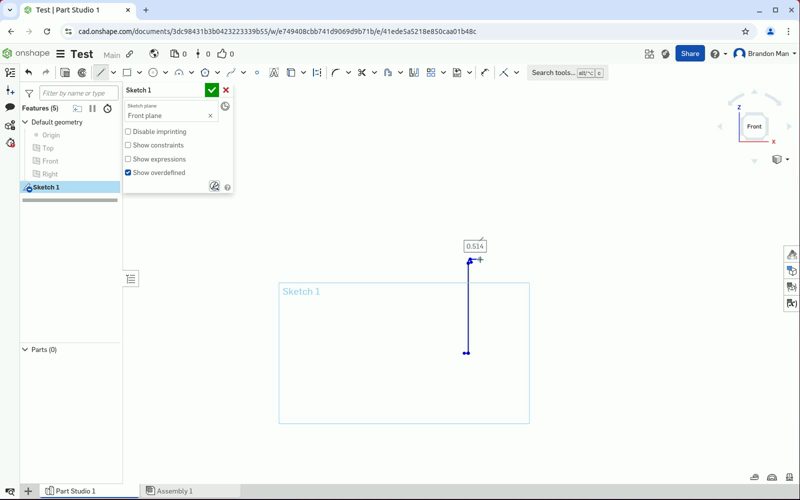
scroll(-6)
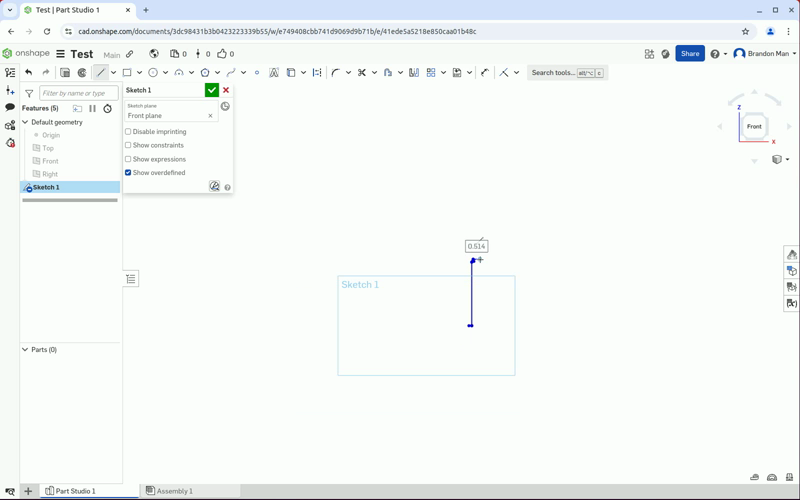
scroll(-6)
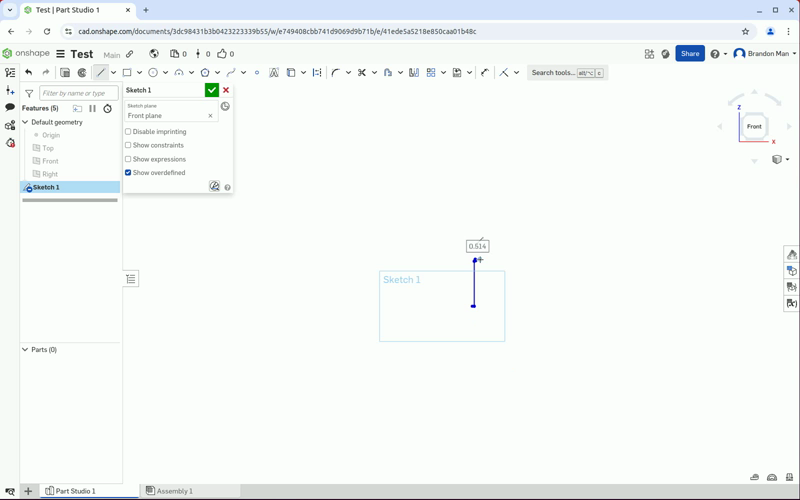
scroll(-6)
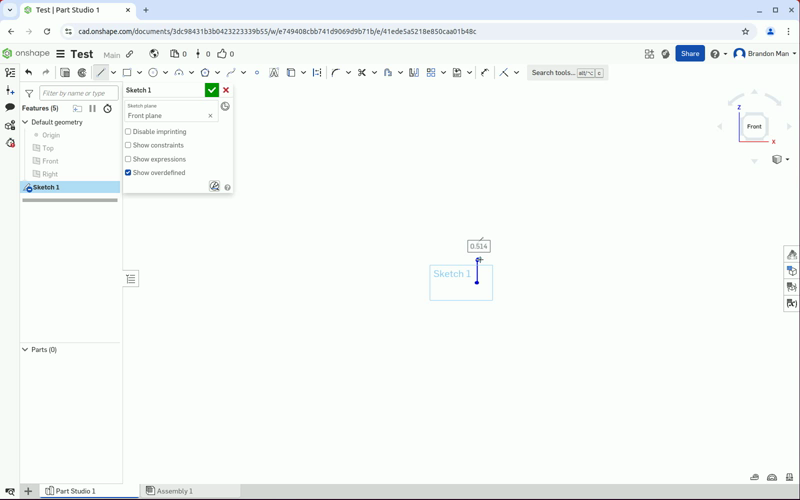
key_up(shift)
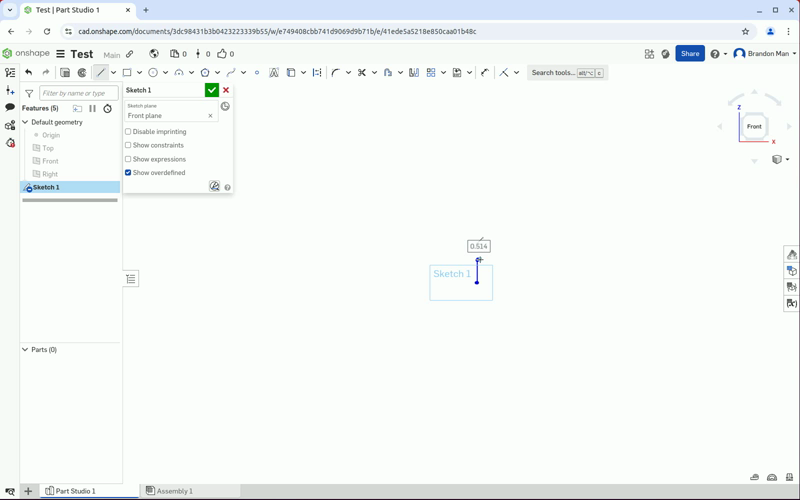
key_down(shift)
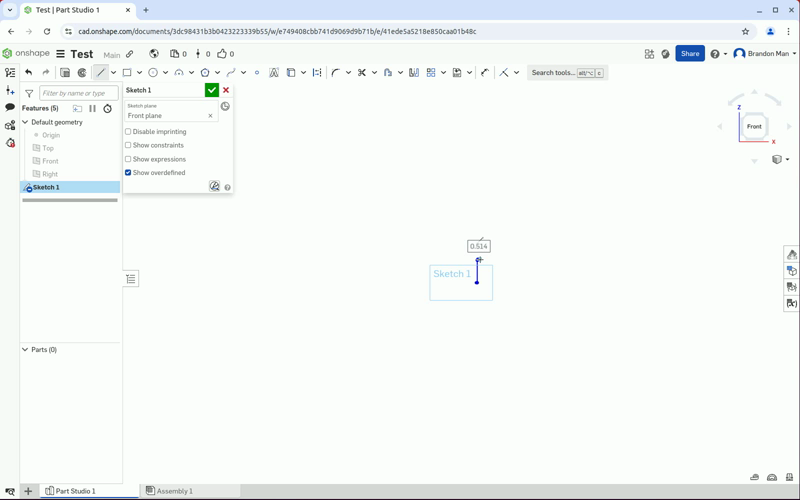
mouse_move(510, 259)
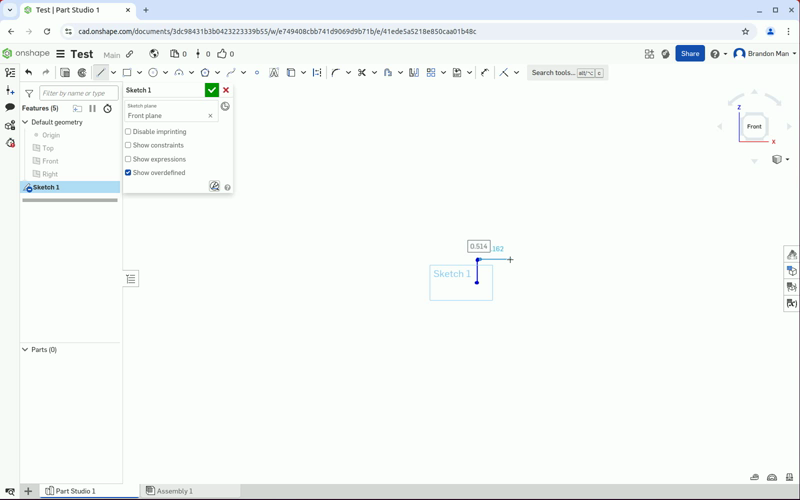
mouse_move(480, 258)
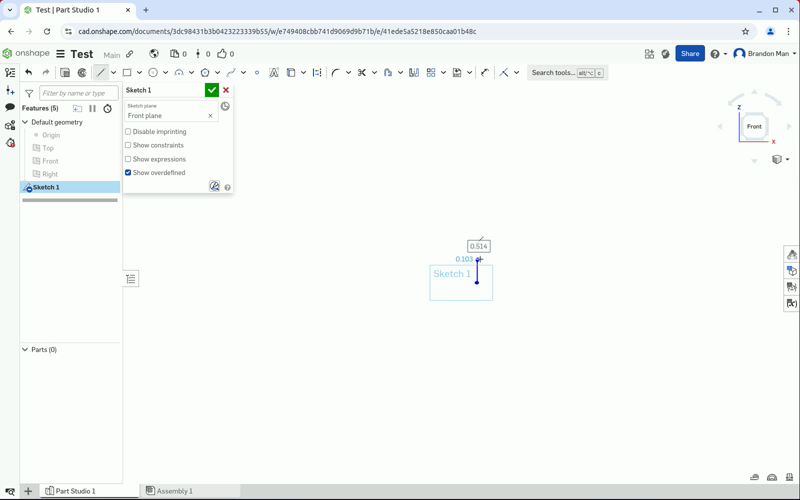
scroll(6)
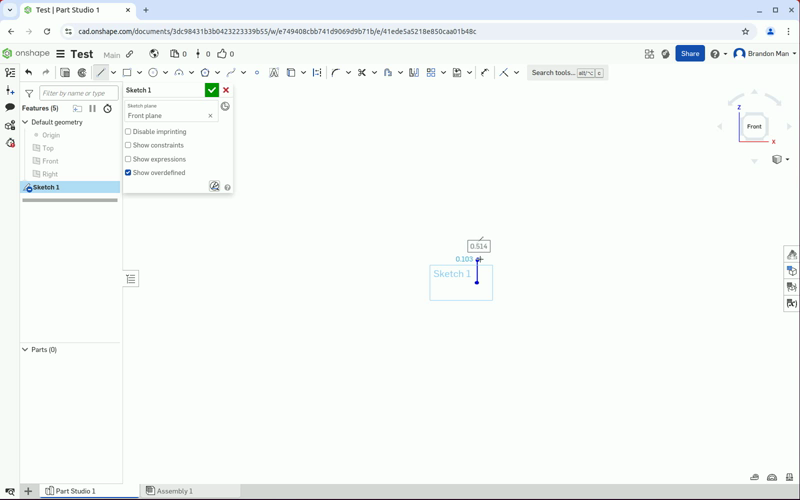
scroll(6)
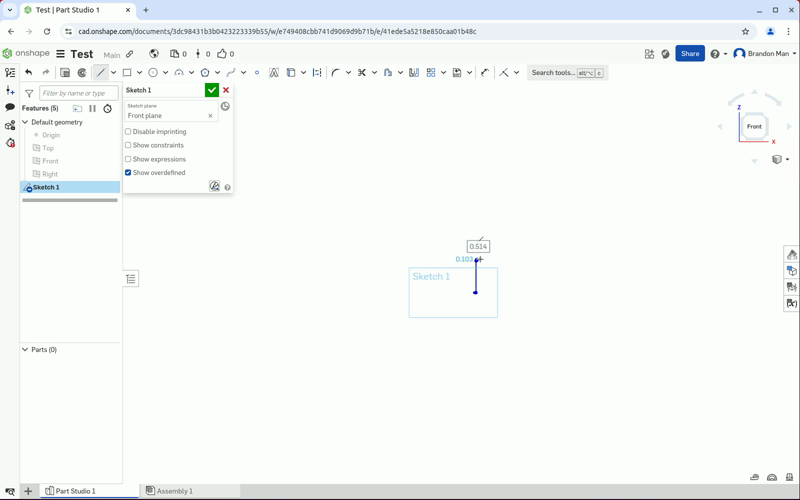
scroll(6)
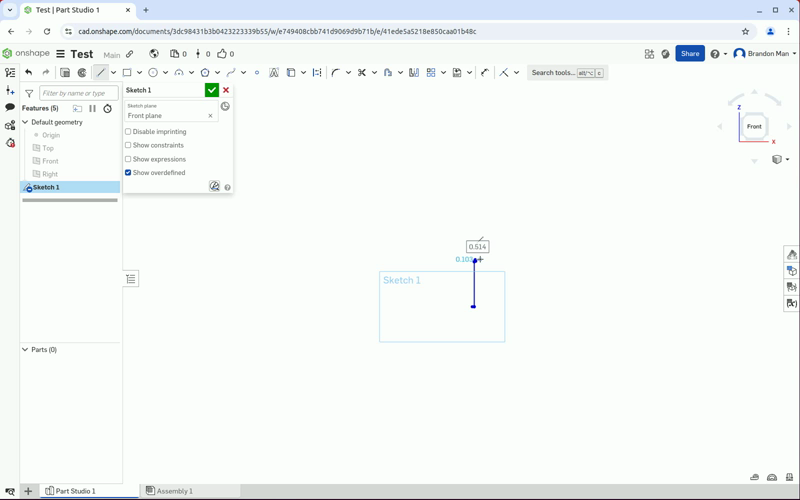
scroll(6)
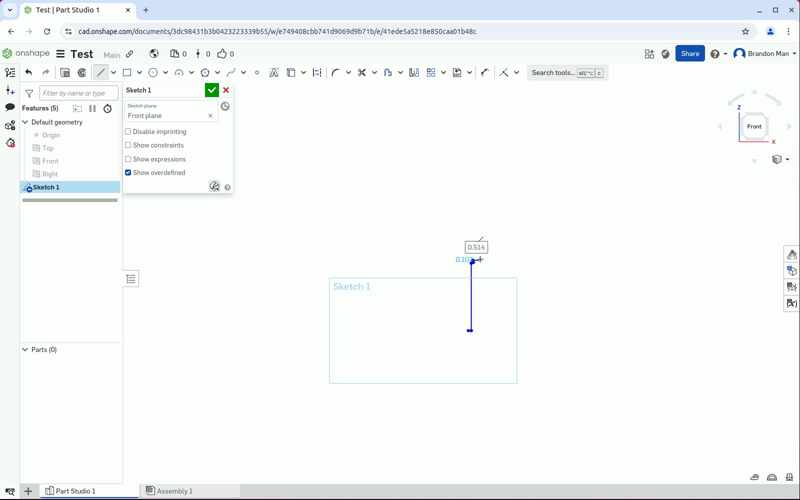
scroll(6)
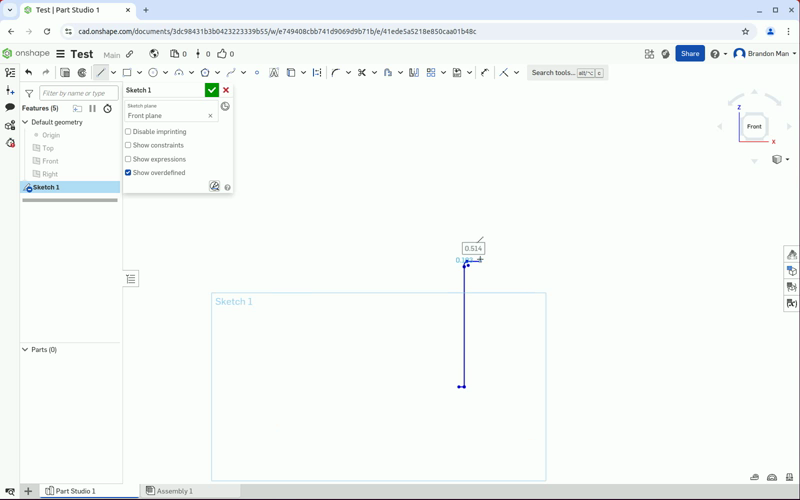
scroll(6)
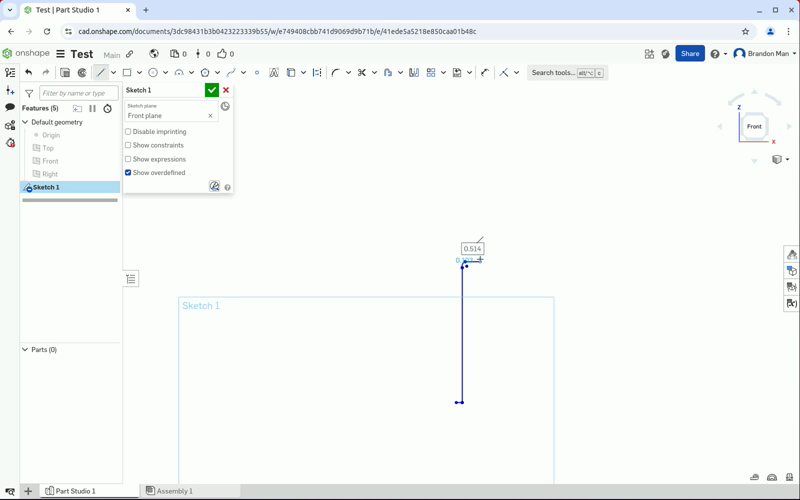
scroll(6)
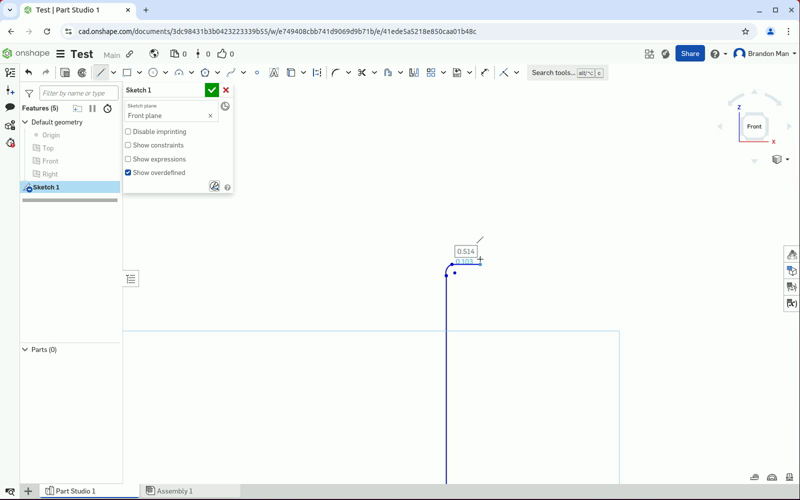
click(480, 258)
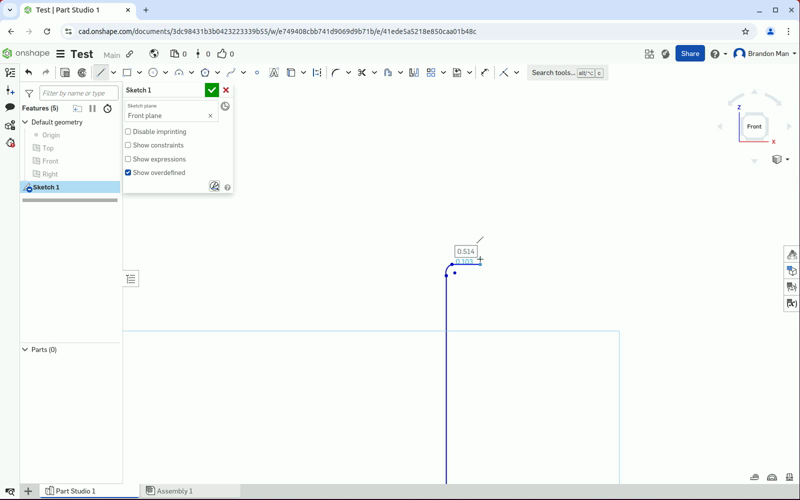
scroll(-6)
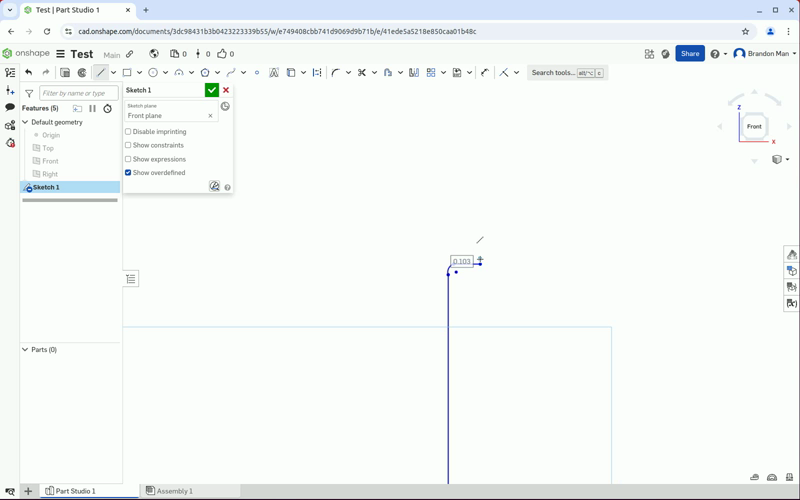
scroll(-6)
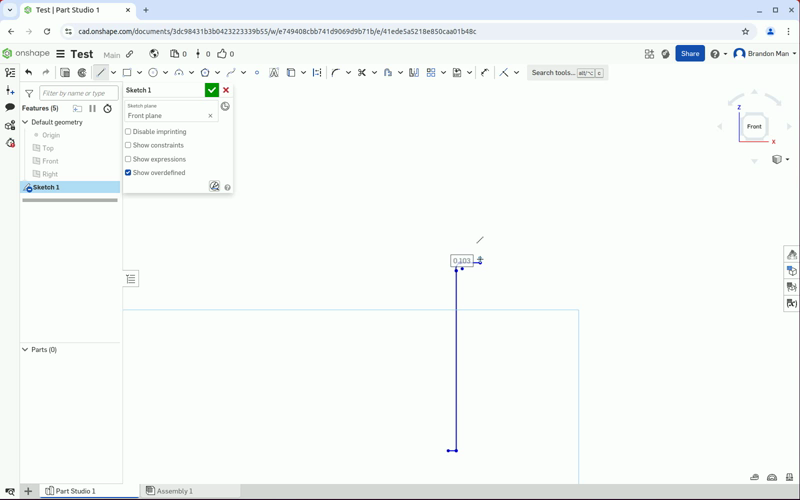
scroll(-6)
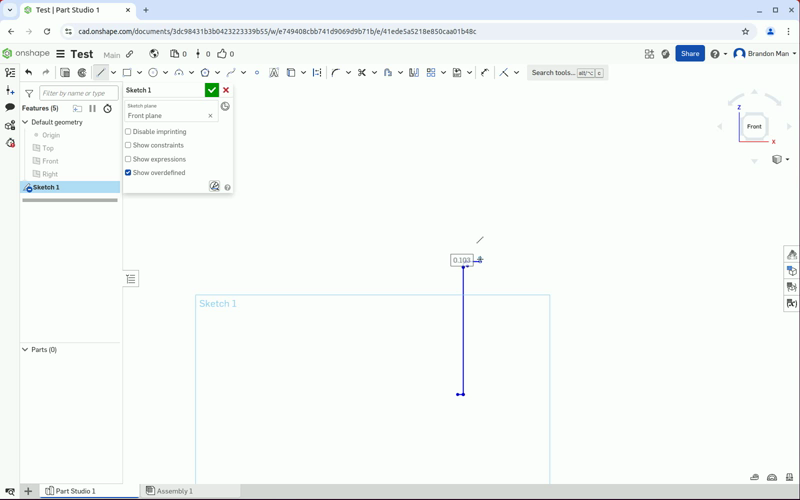
scroll(-6)
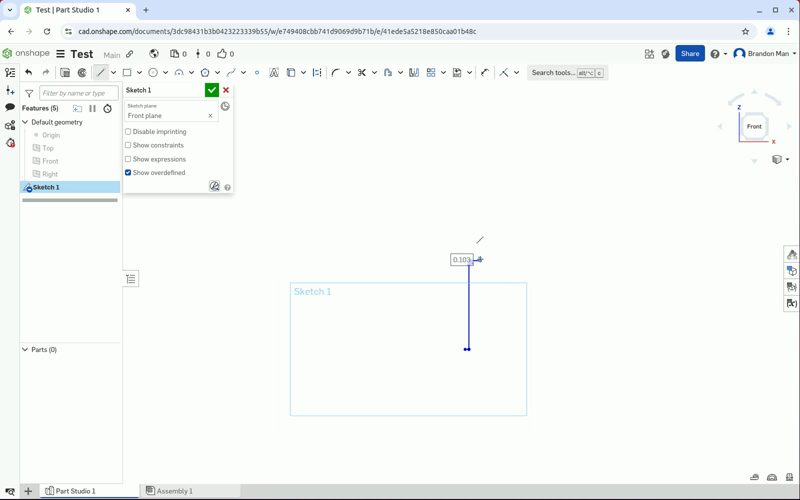
scroll(-6)
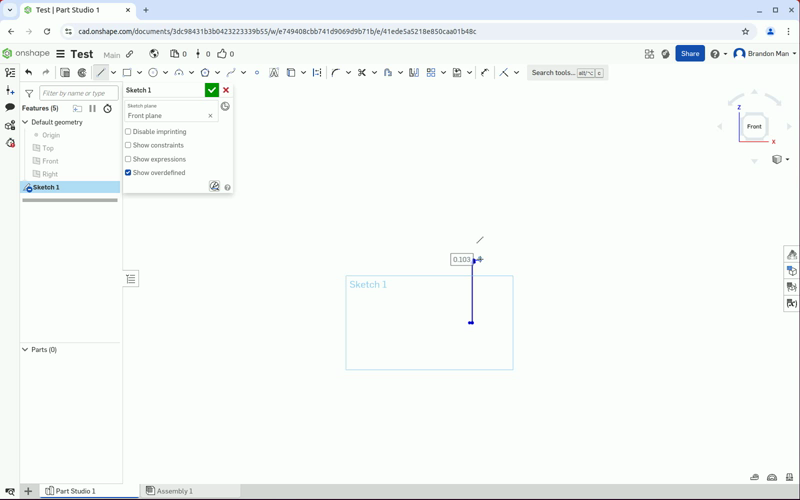
scroll(-6)
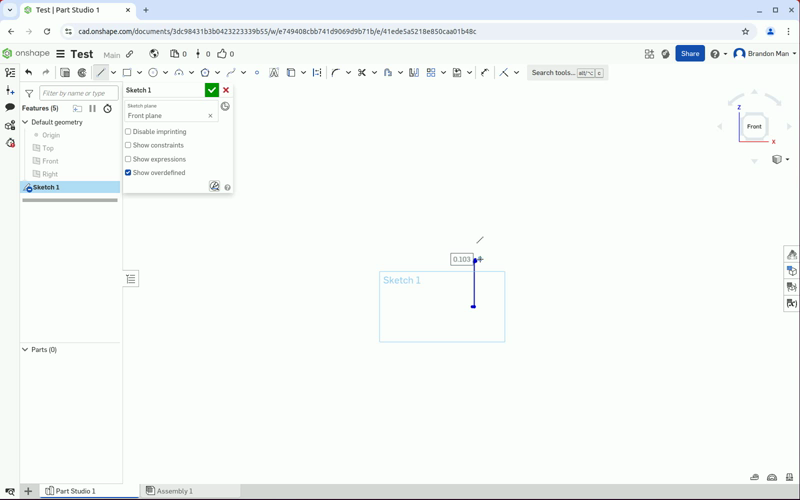
scroll(-6)
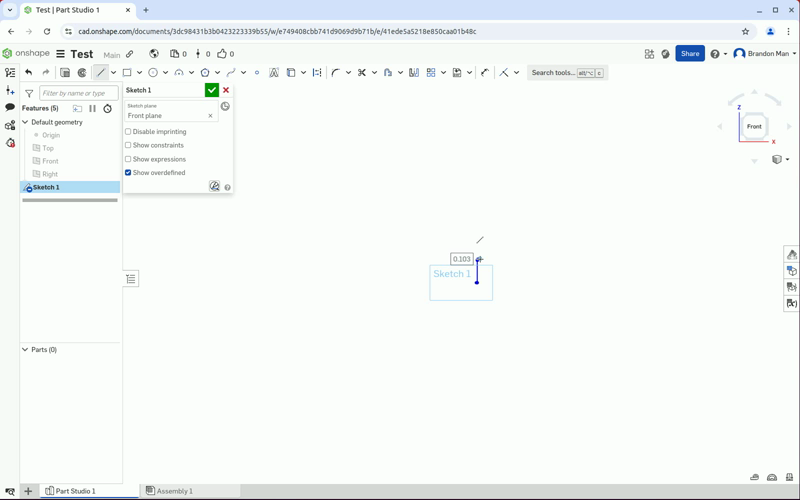
key_up(shift)
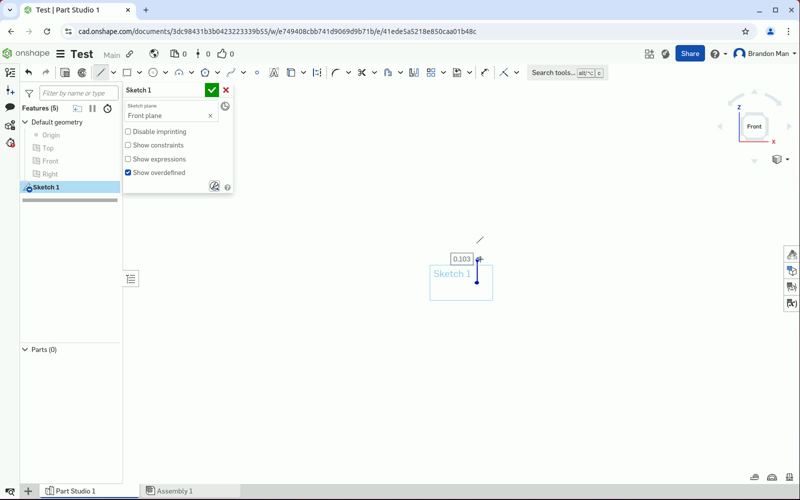
key_down(shift)
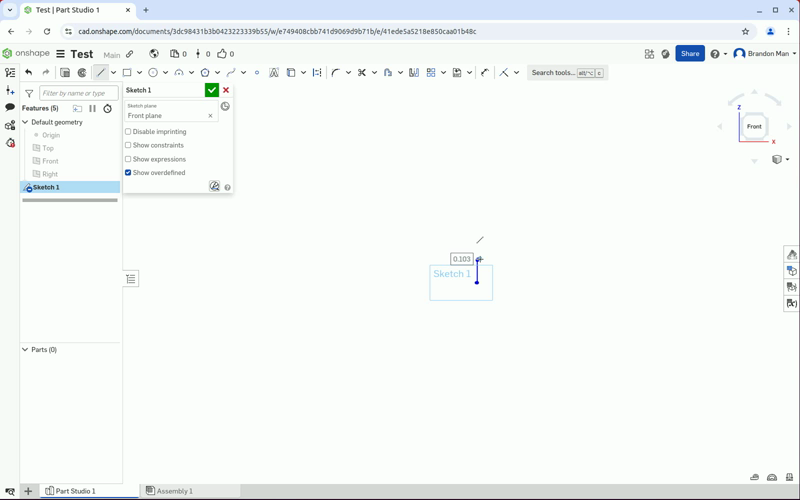
mouse_move(510, 258)
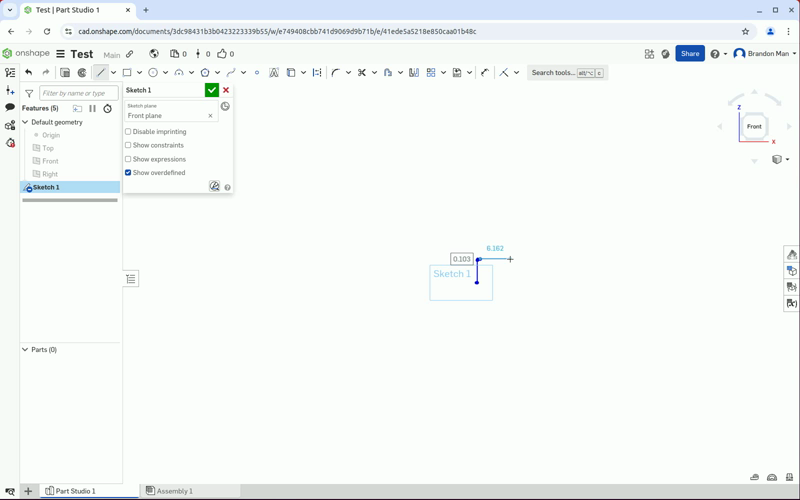
mouse_move(477, 258)
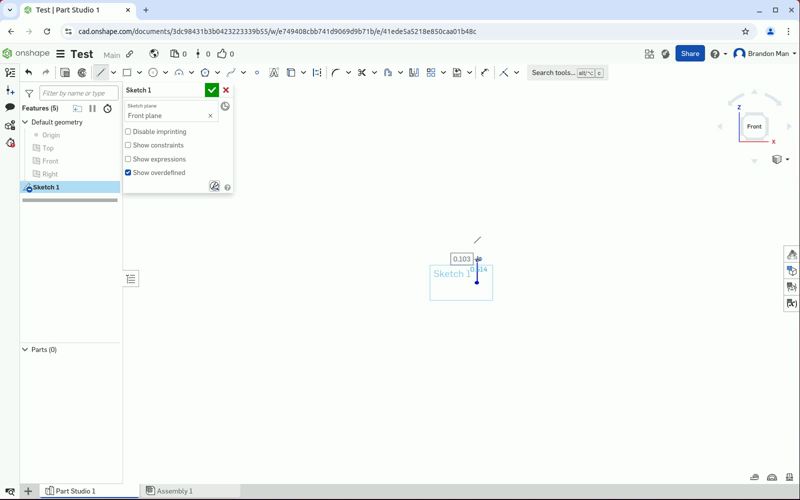
scroll(6)
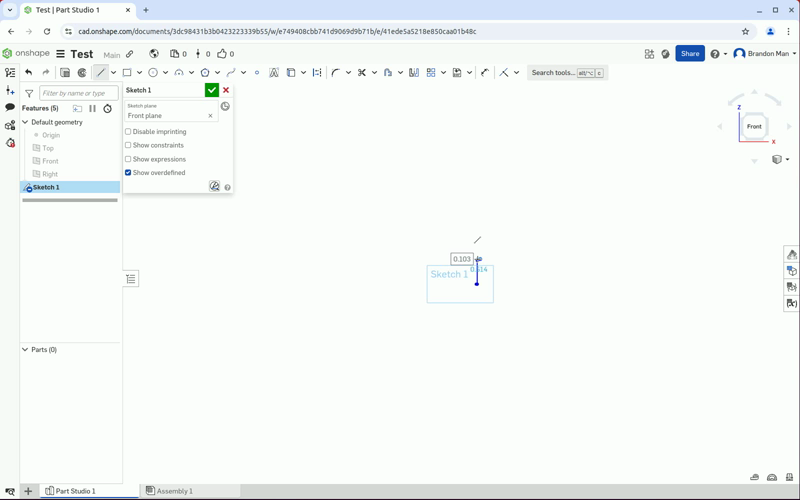
scroll(6)
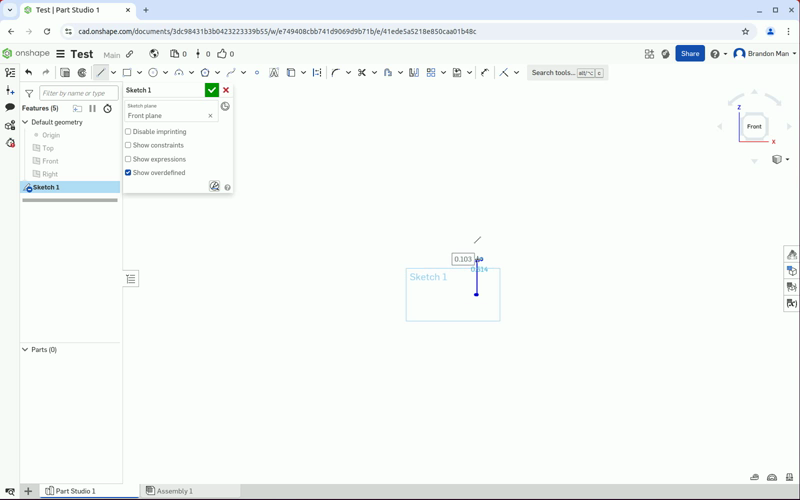
scroll(6)
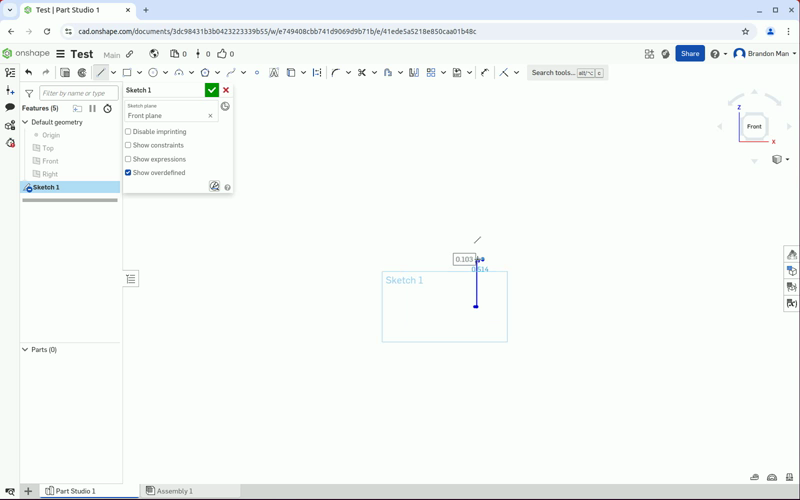
scroll(6)
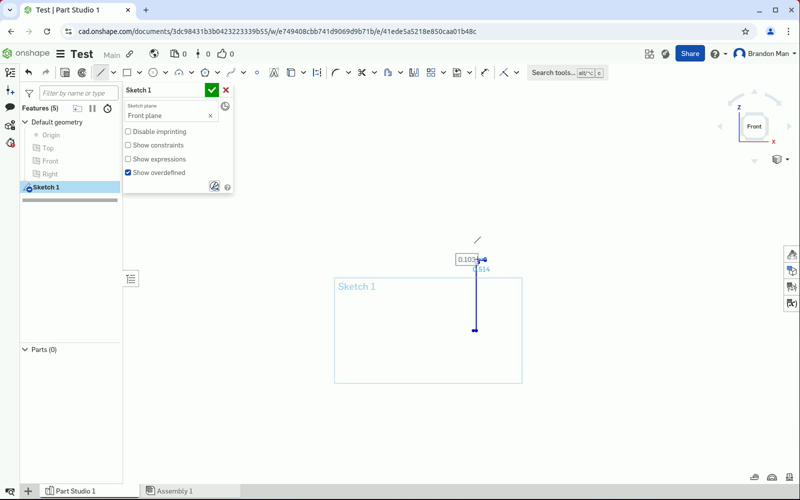
scroll(6)
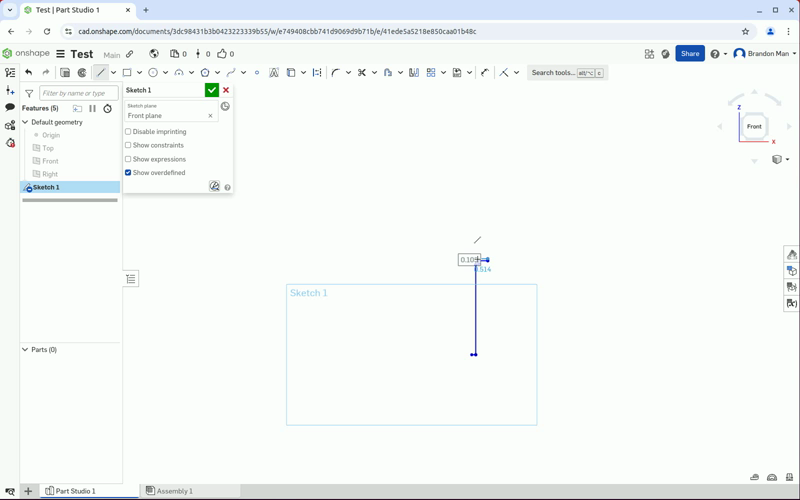
scroll(6)
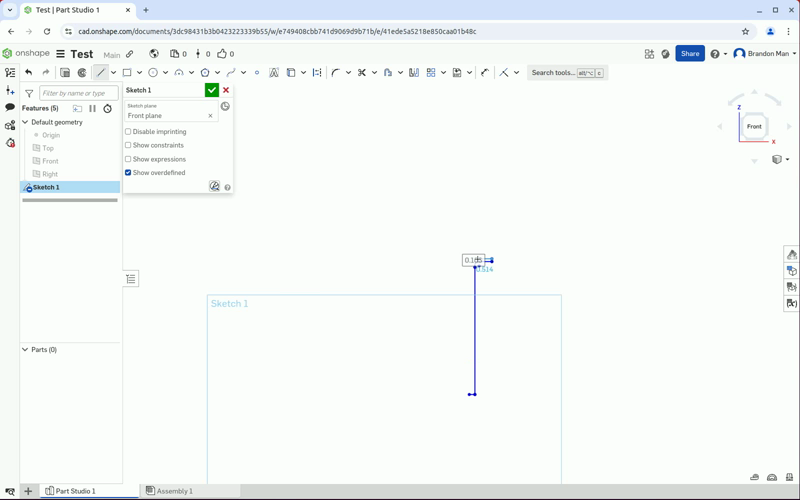
scroll(6)
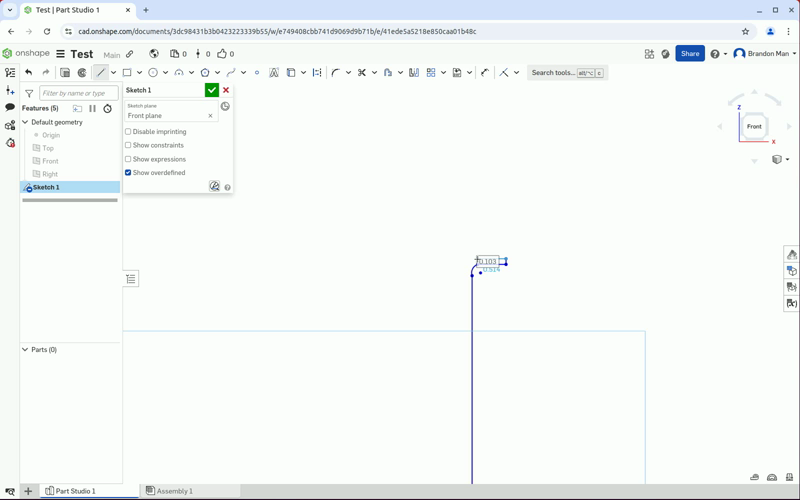
click(477, 258)
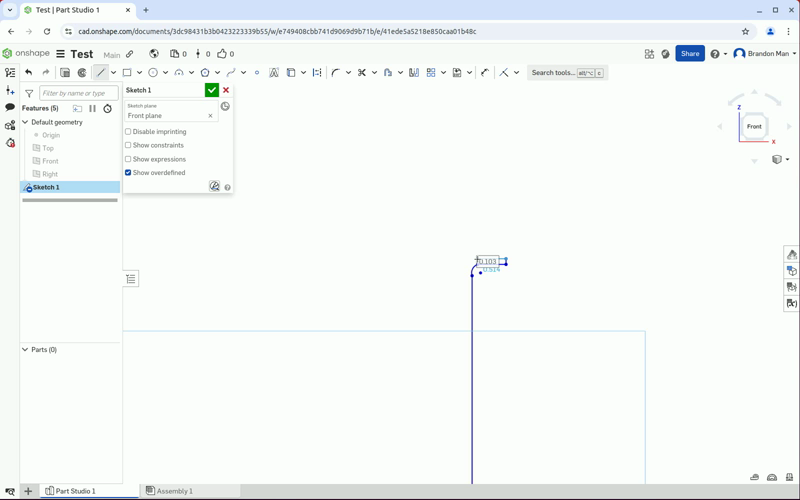
scroll(-6)
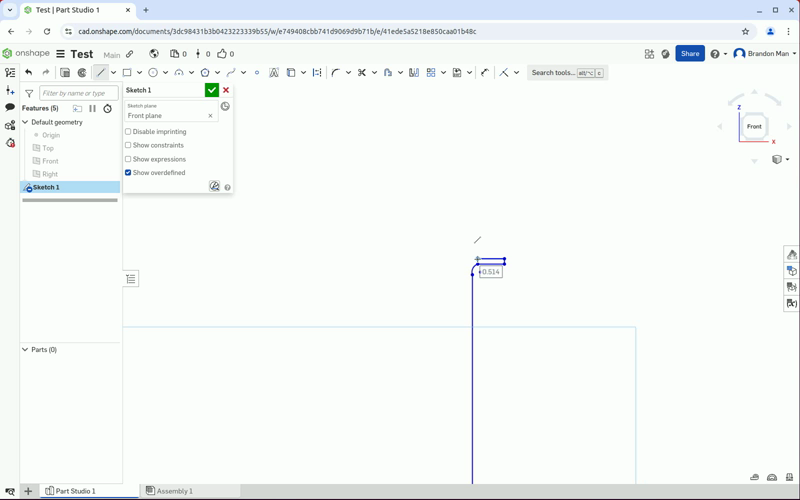
scroll(-6)
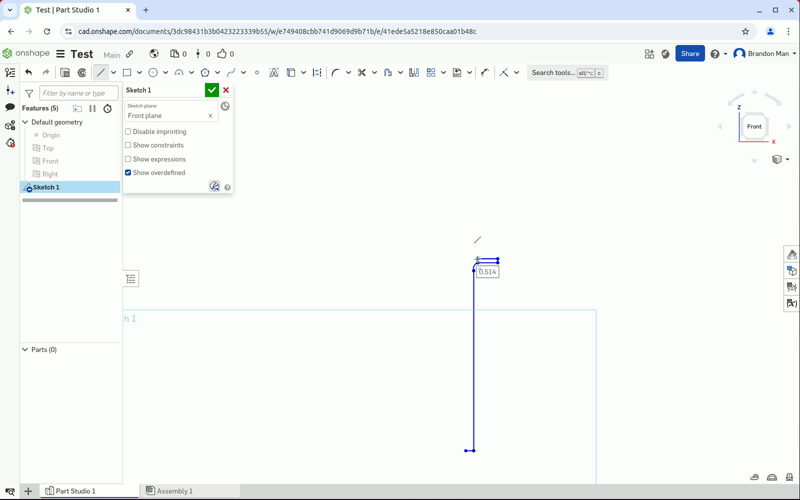
scroll(-6)
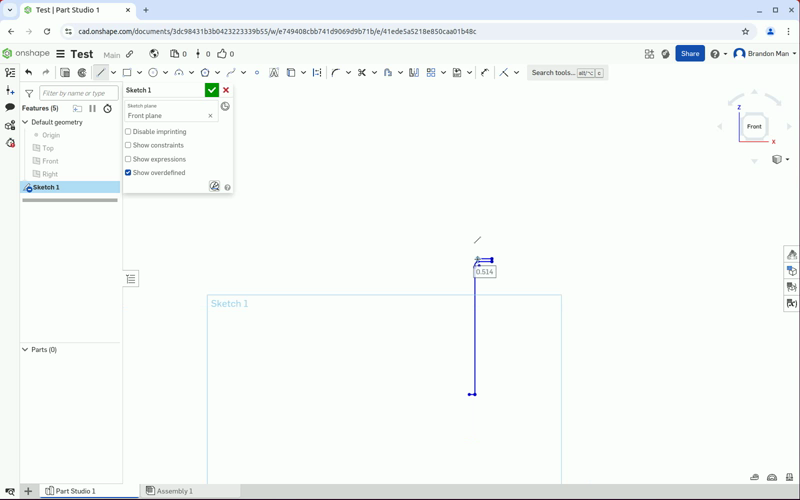
scroll(-6)
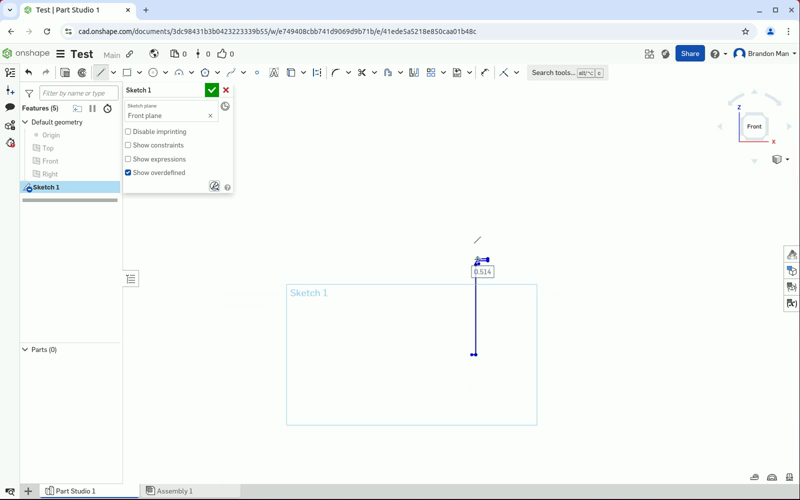
scroll(-6)
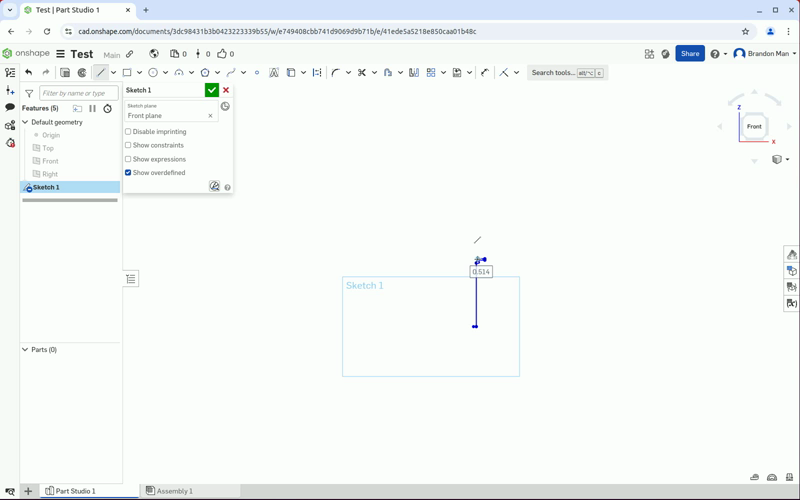
scroll(-6)
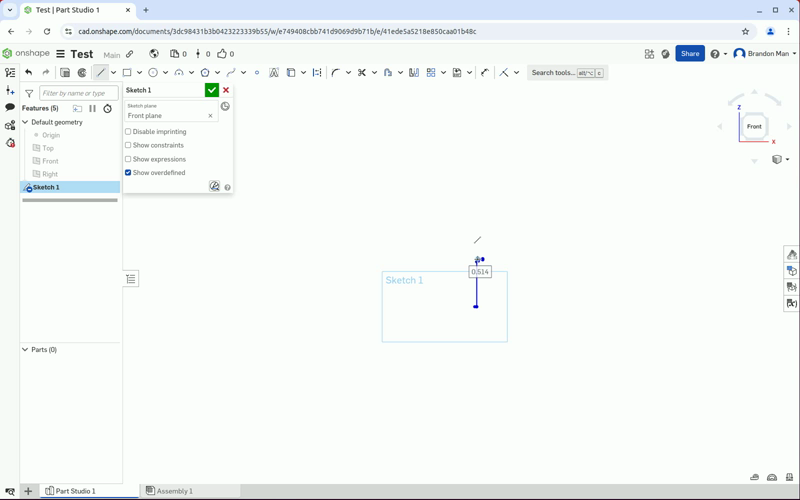
scroll(-6)
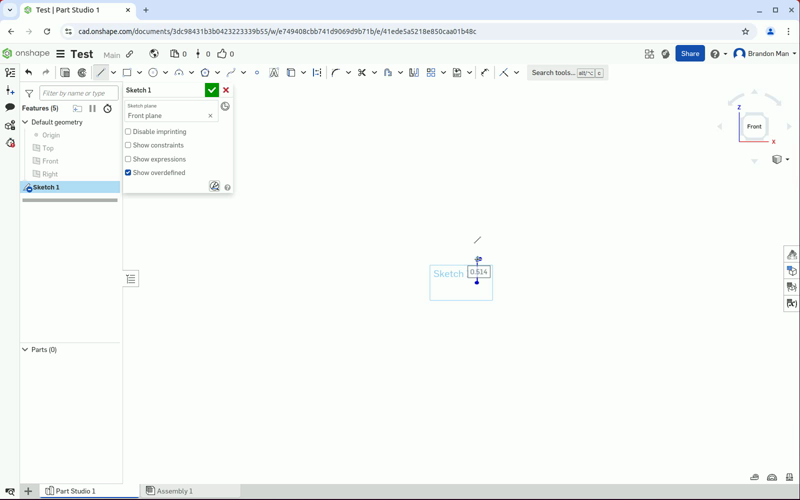
key_up(shift)
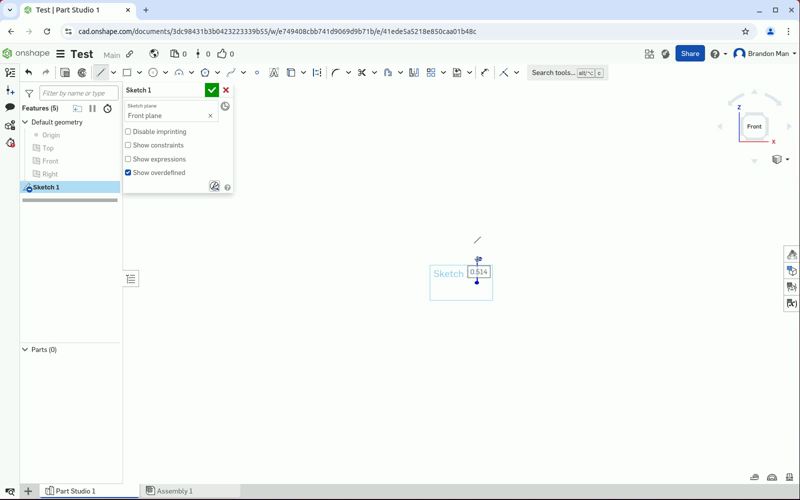
key(esc)
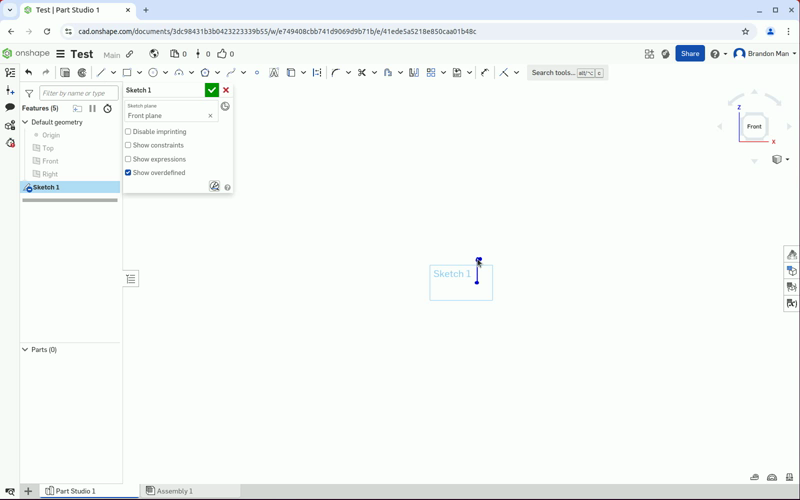
key(a)
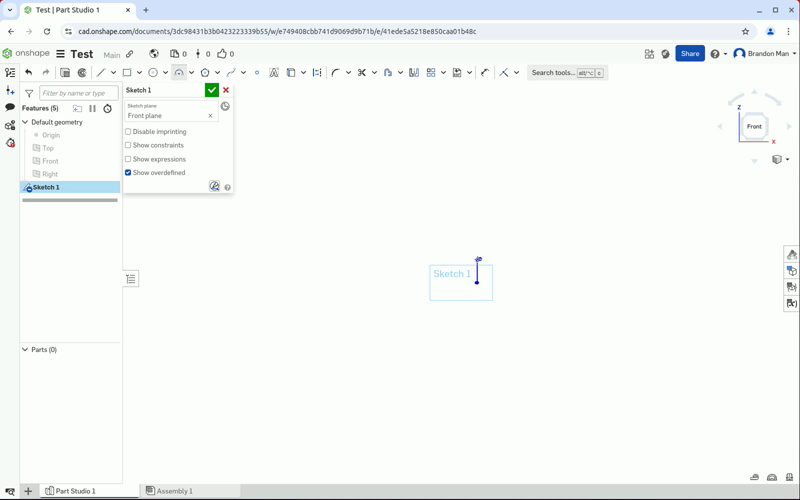
mouse_move(477, 258)
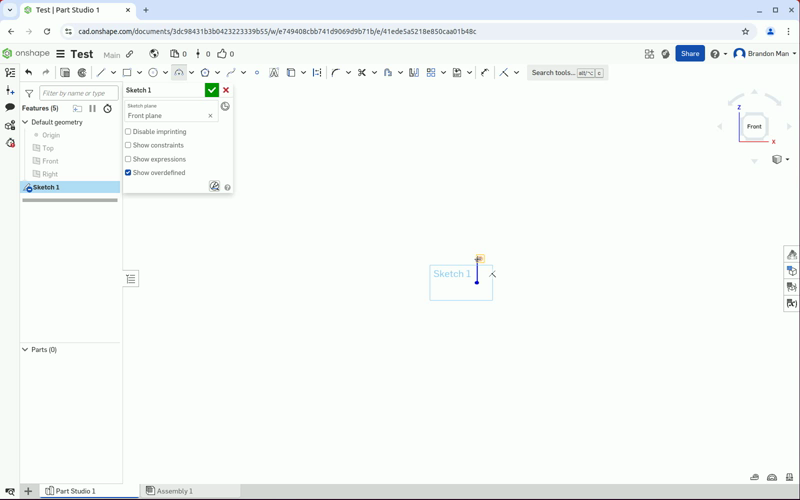
scroll(6)
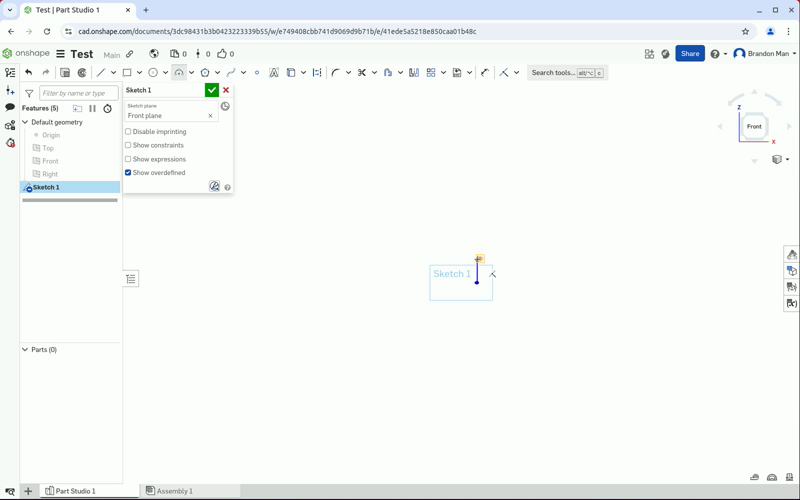
scroll(6)
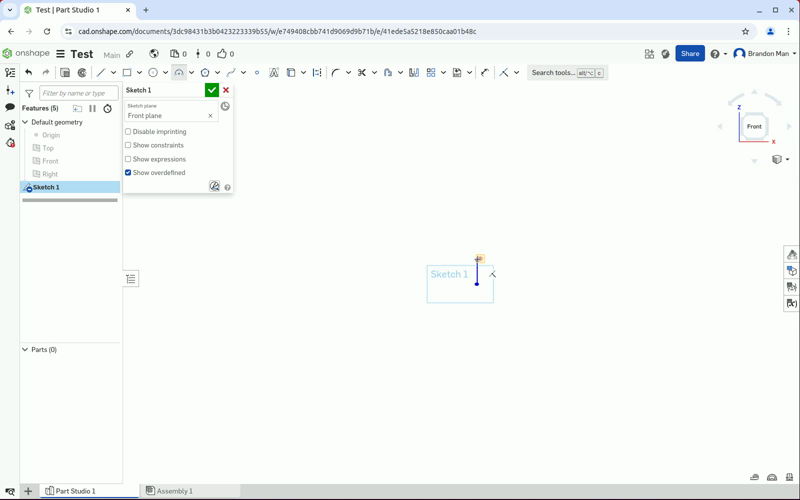
scroll(6)
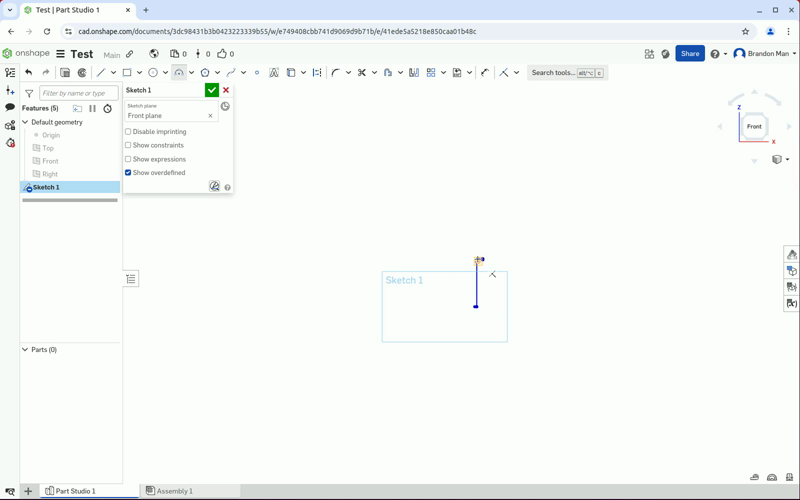
scroll(6)
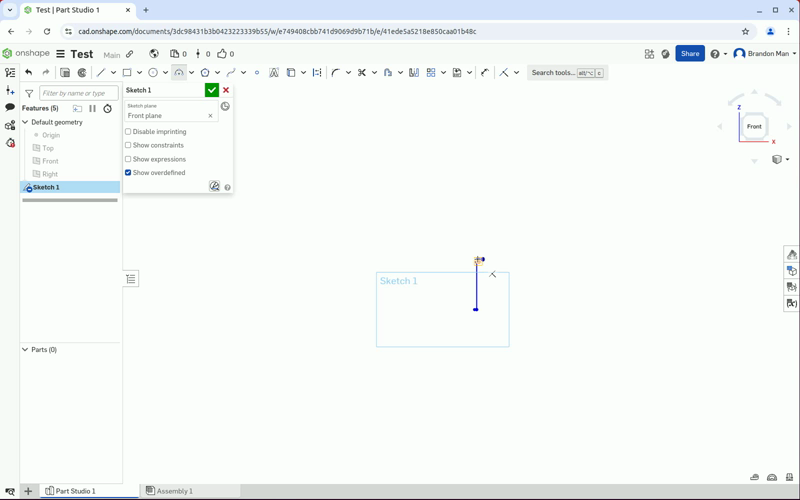
scroll(6)
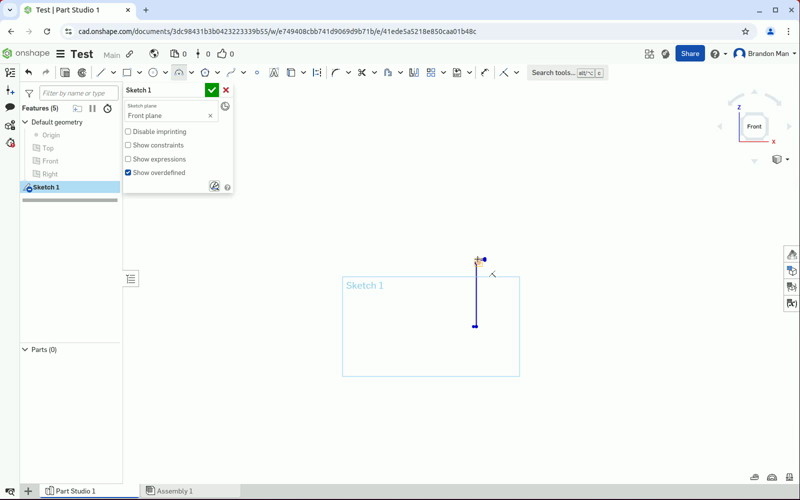
scroll(6)
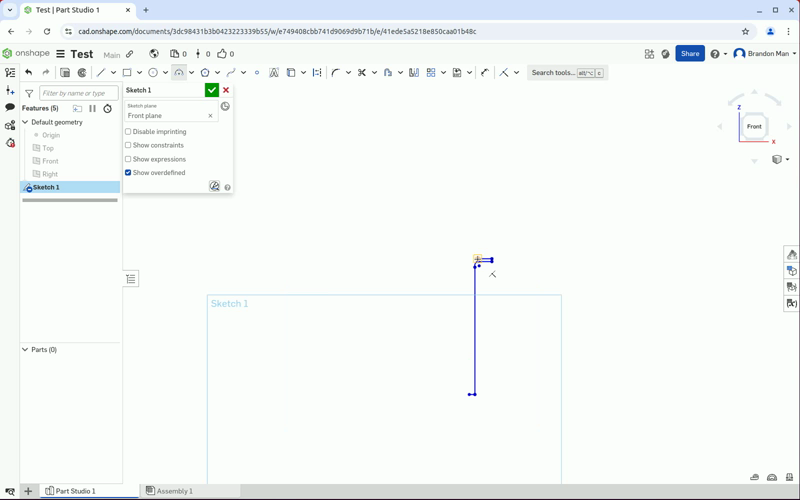
scroll(6)
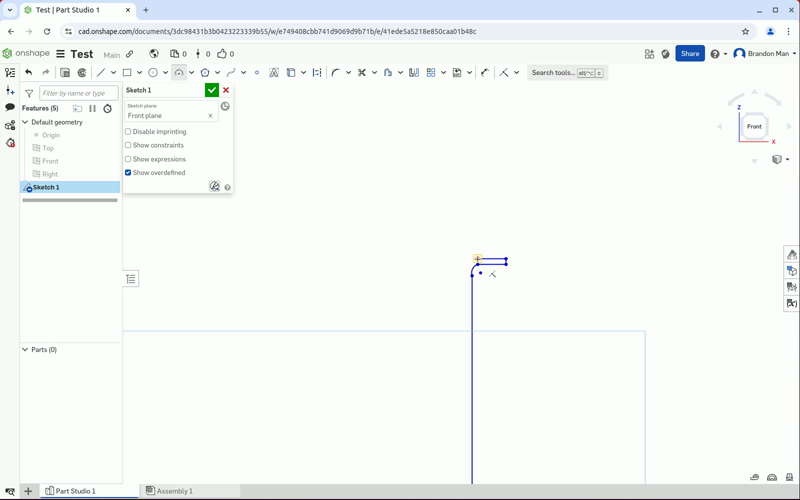
click(477, 258)
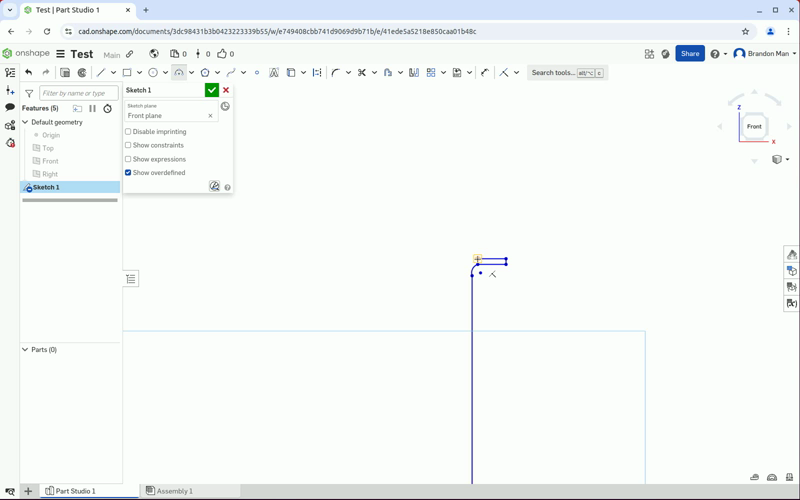
scroll(-6)
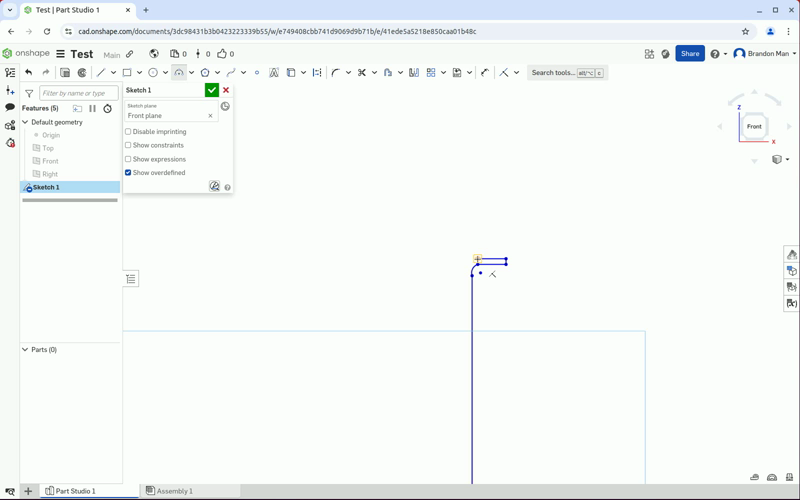
scroll(-6)
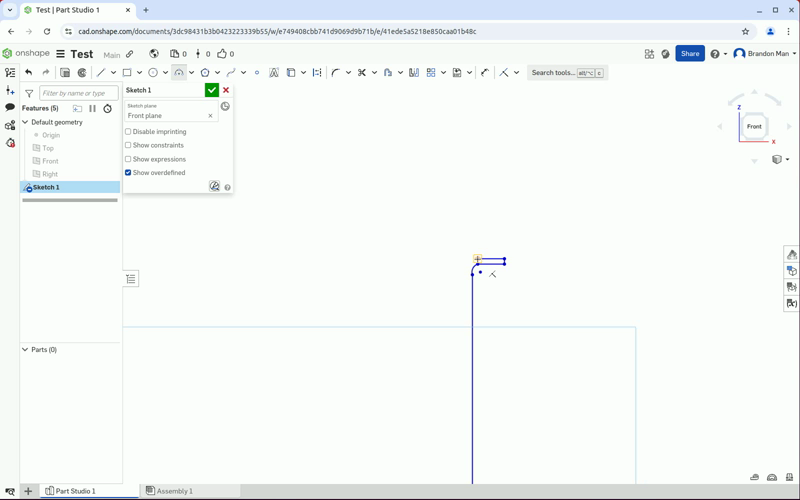
scroll(-6)
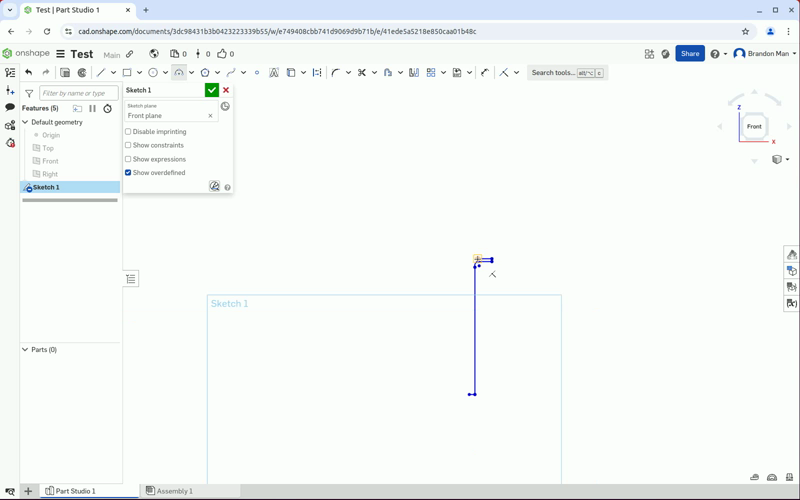
scroll(-6)
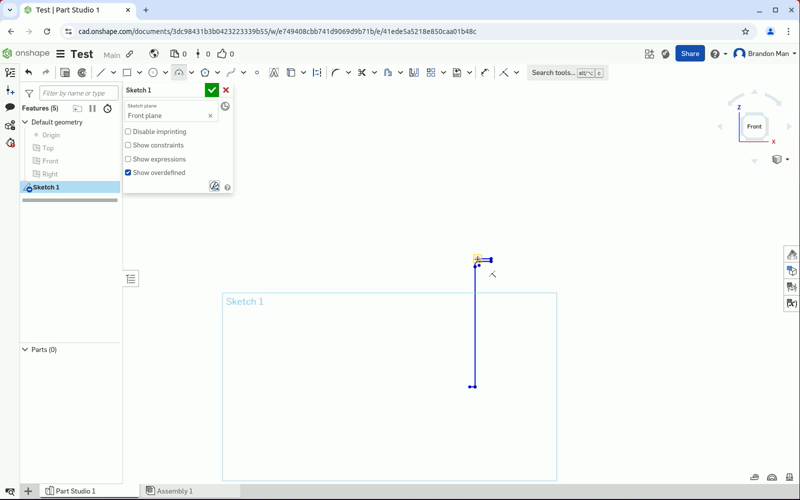
scroll(-6)
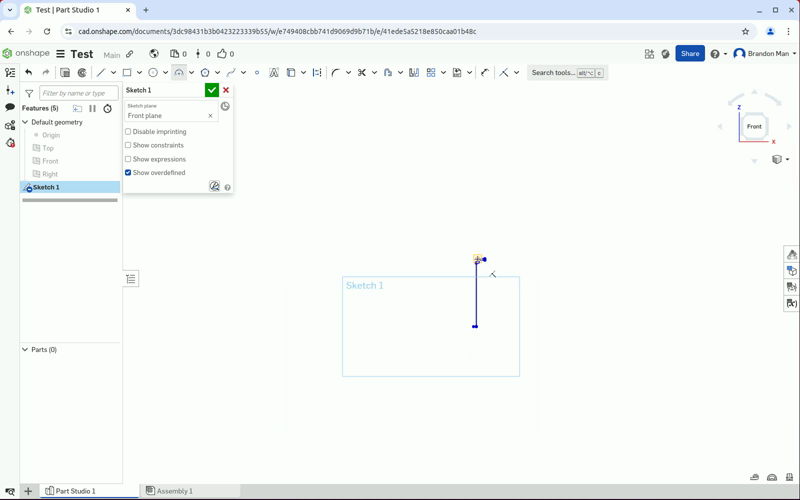
scroll(-6)
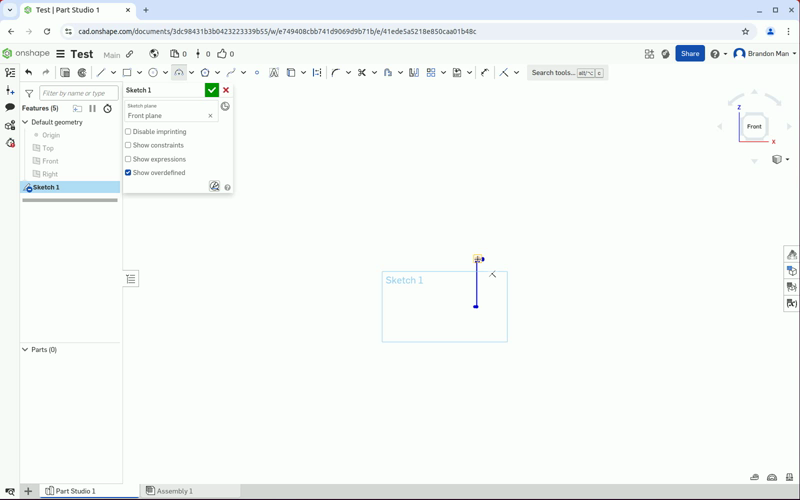
scroll(-6)
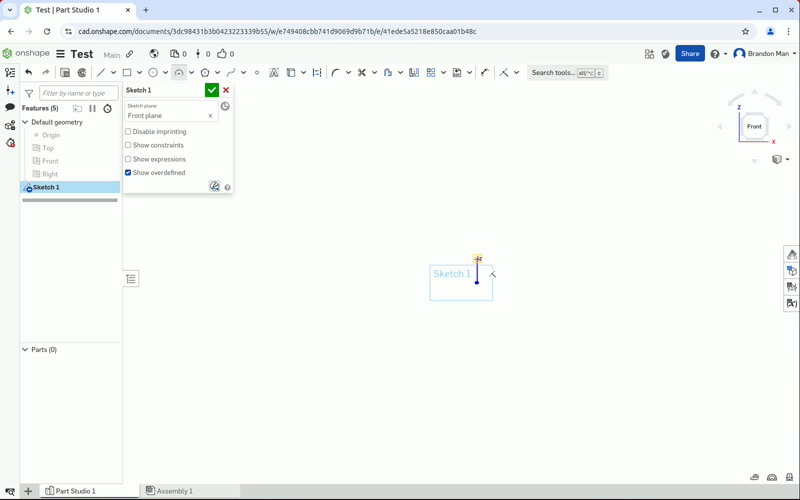
key_down(shift)
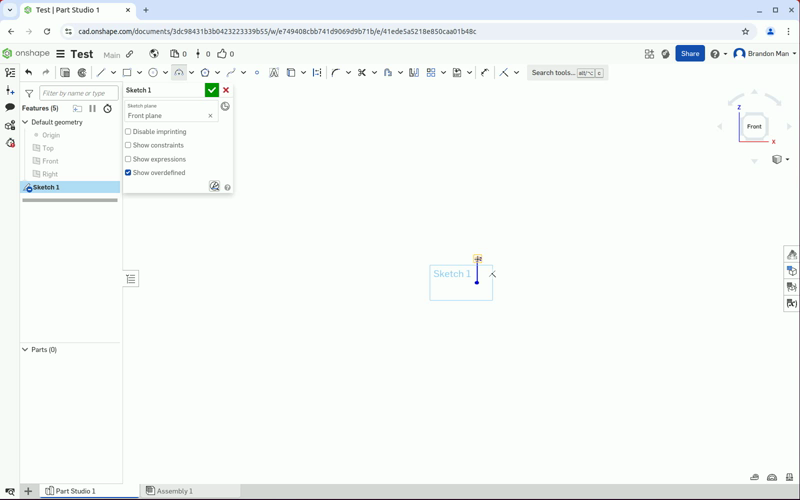
mouse_move(476, 260)
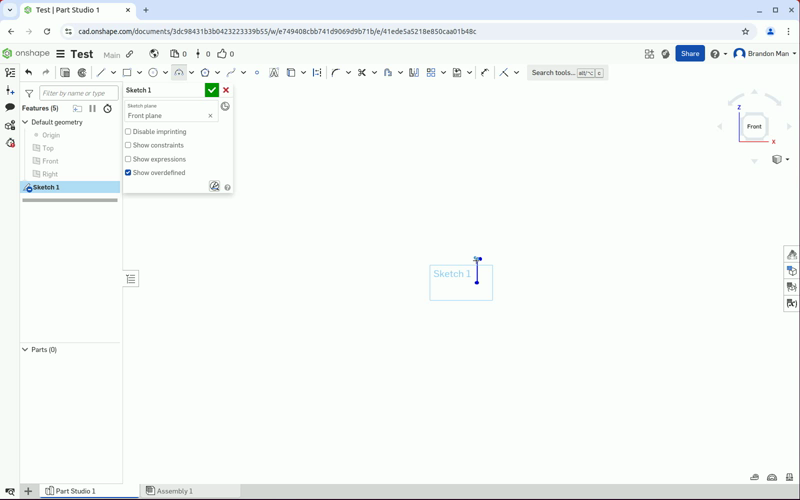
scroll(6)
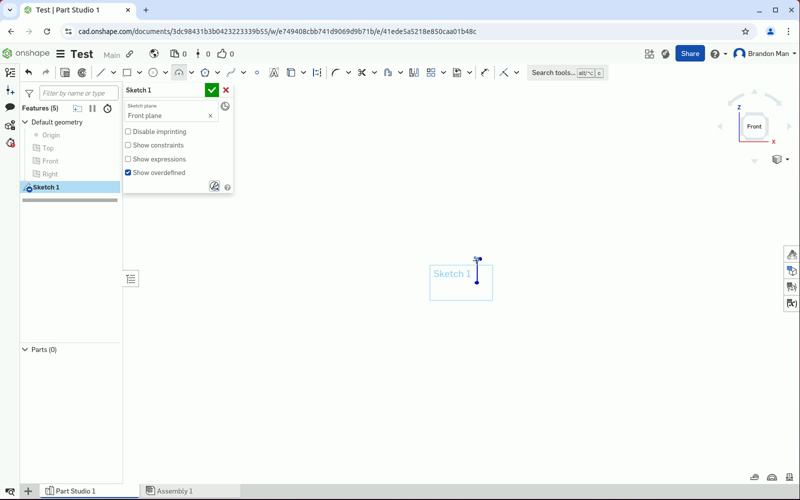
scroll(6)
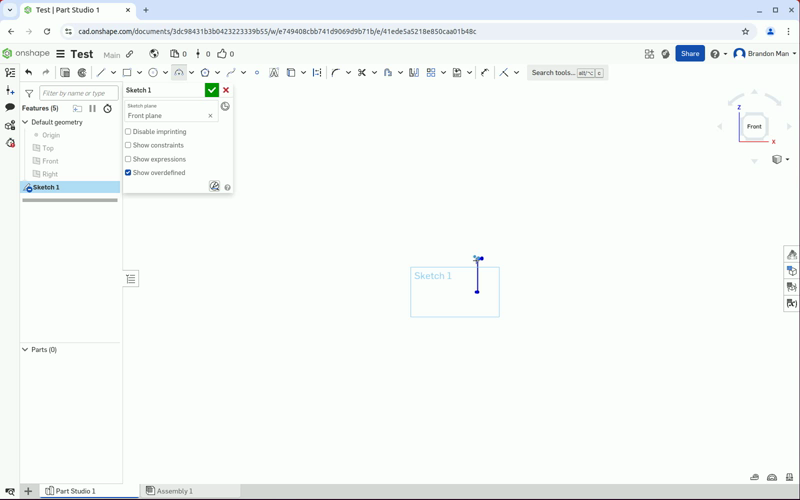
scroll(6)
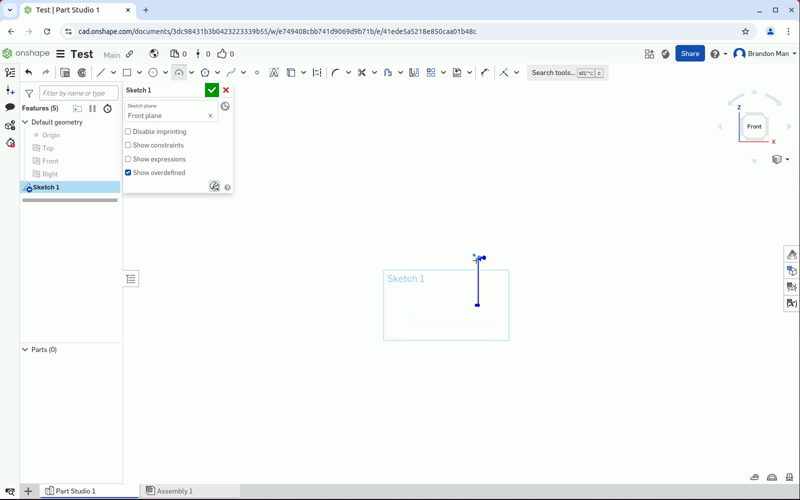
scroll(6)
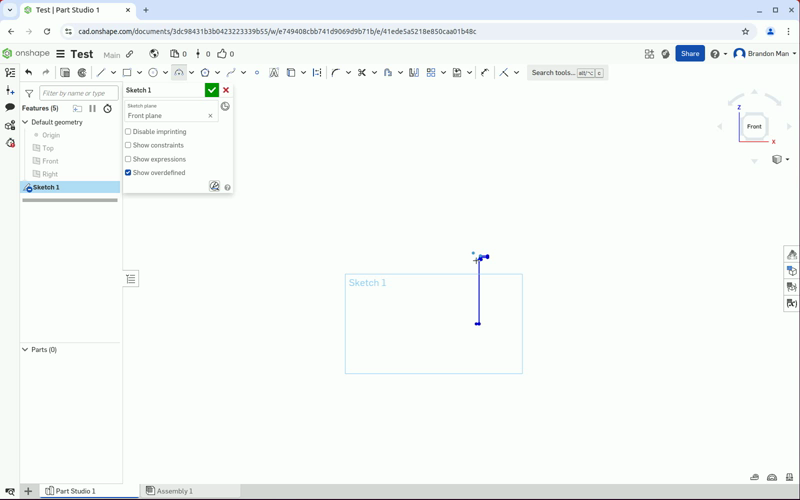
scroll(6)
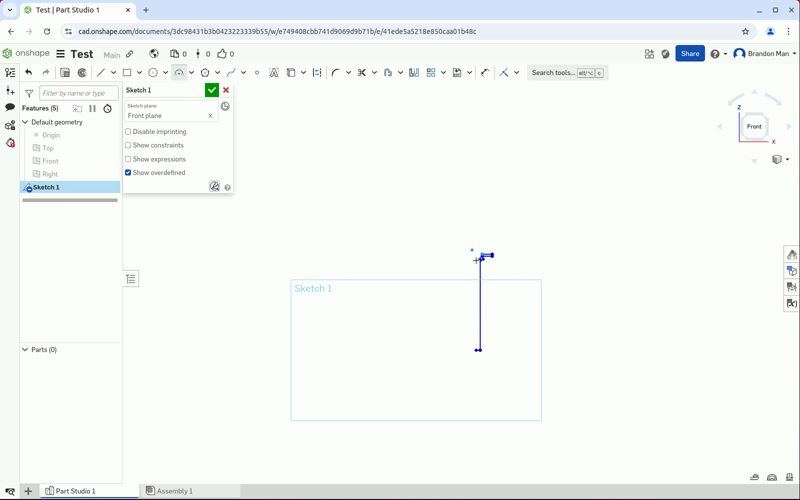
scroll(6)
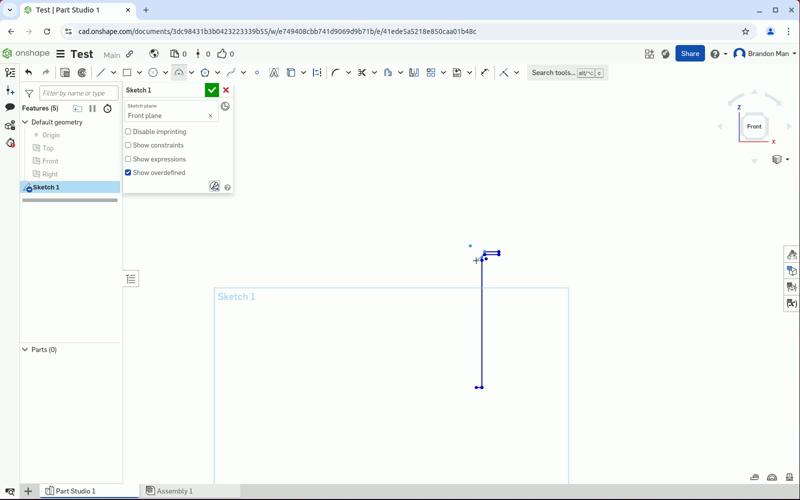
scroll(6)
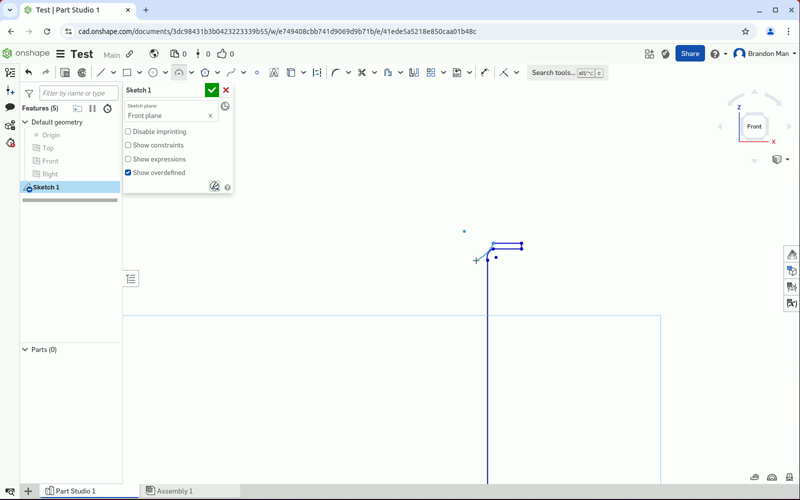
click(476, 260)
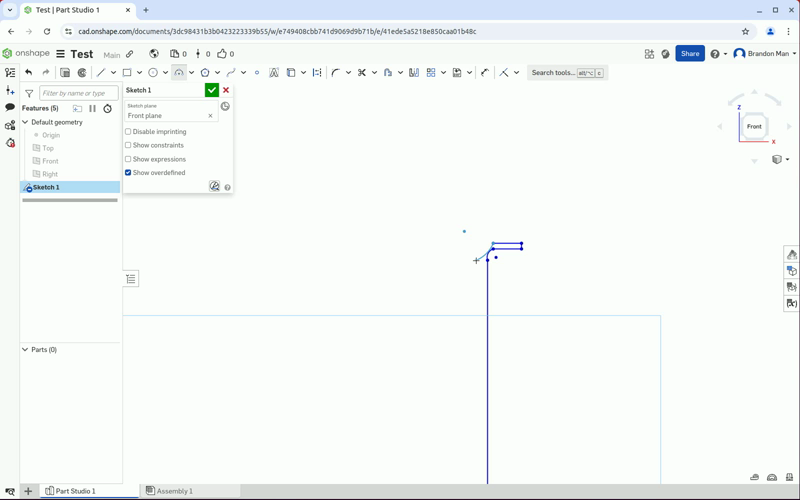
scroll(-6)
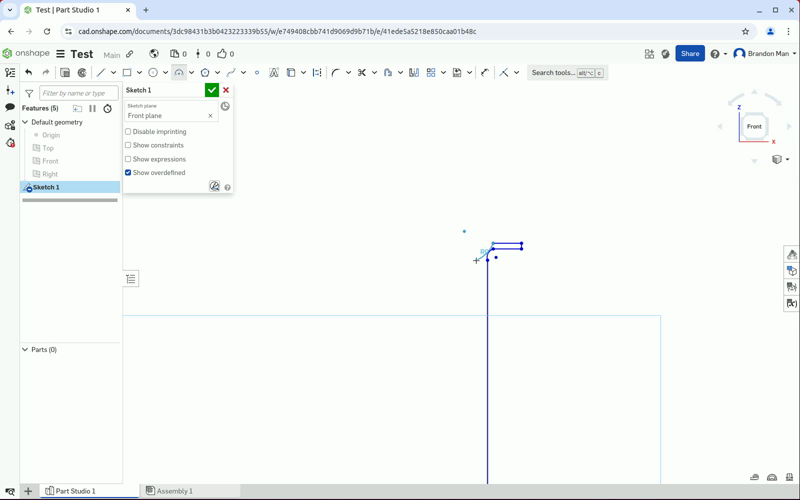
scroll(-6)
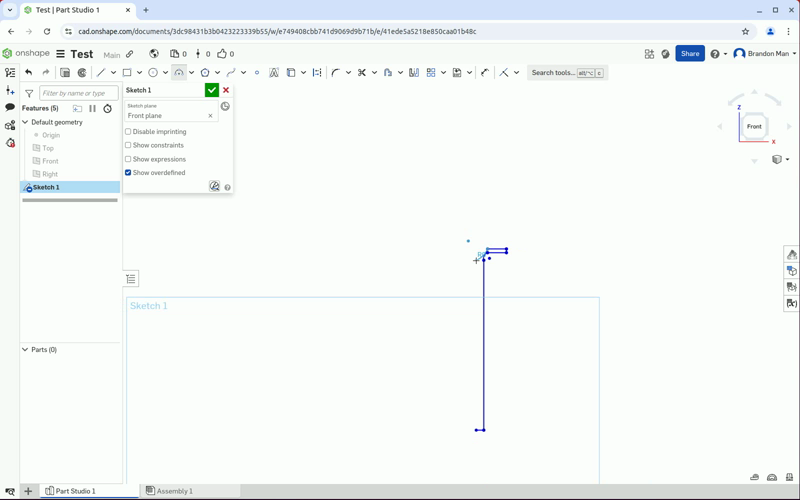
scroll(-6)
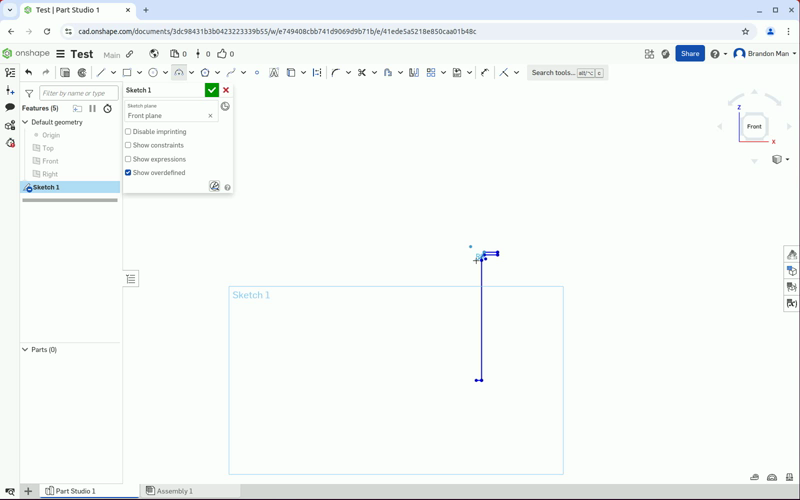
scroll(-6)
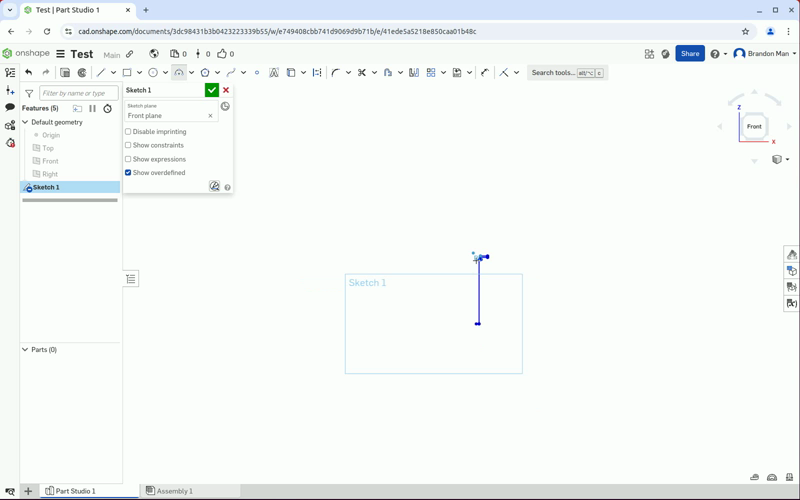
scroll(-6)
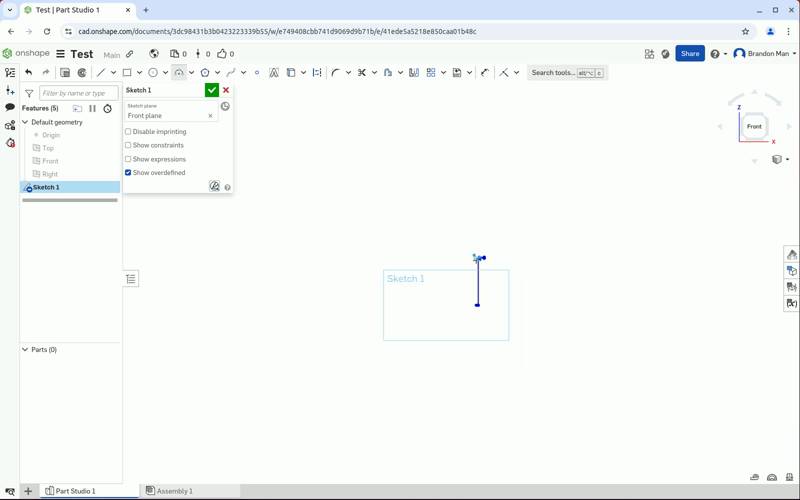
scroll(-6)
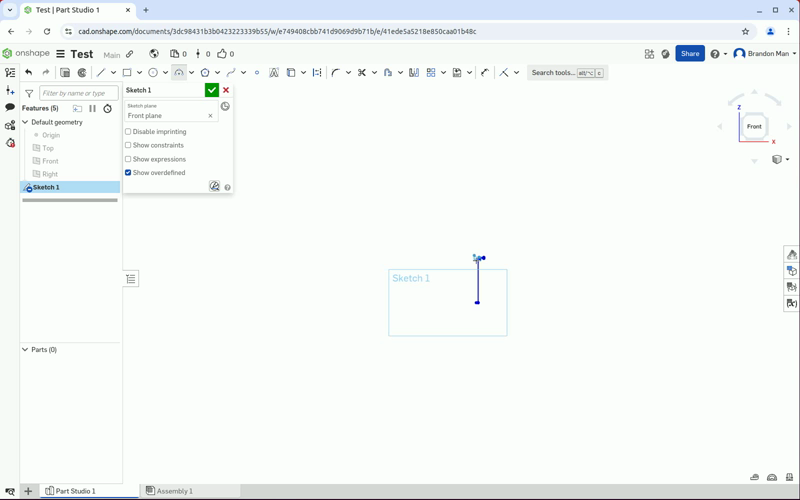
scroll(-6)
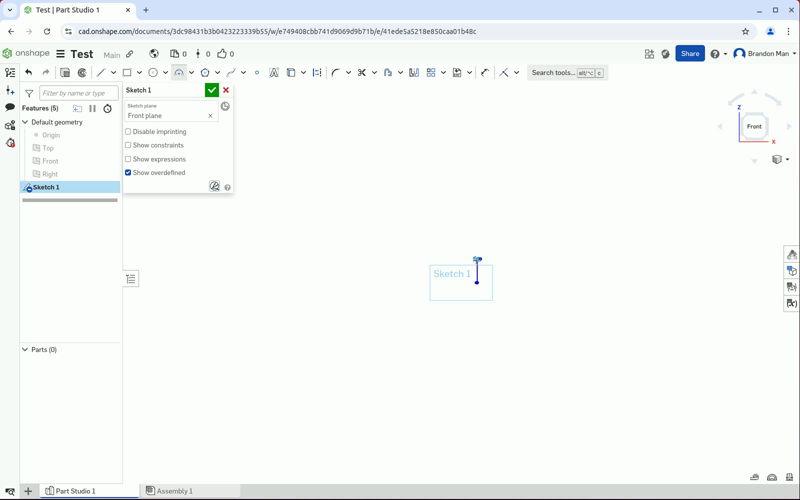
mouse_move(476, 258)
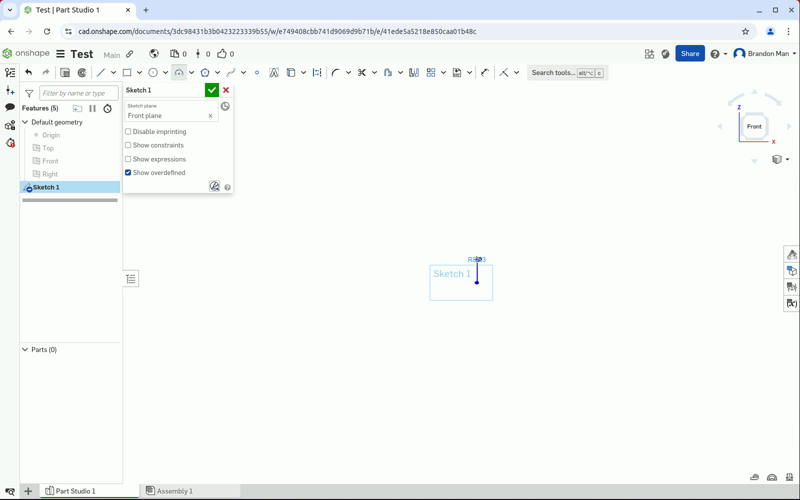
scroll(6)
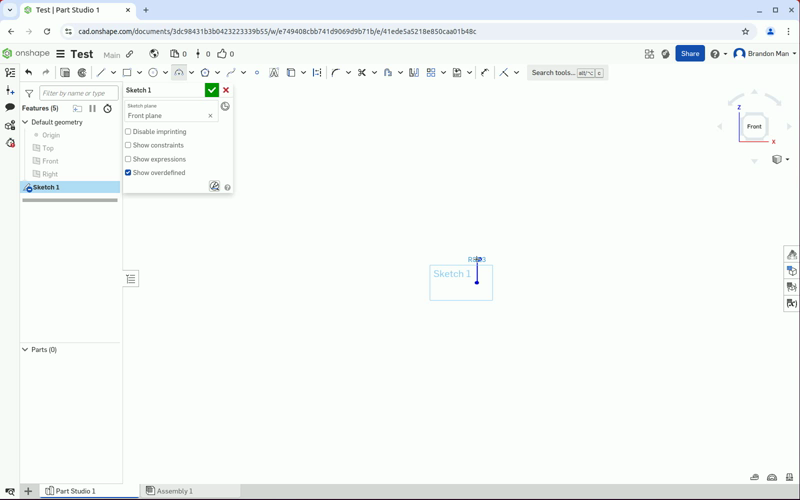
scroll(6)
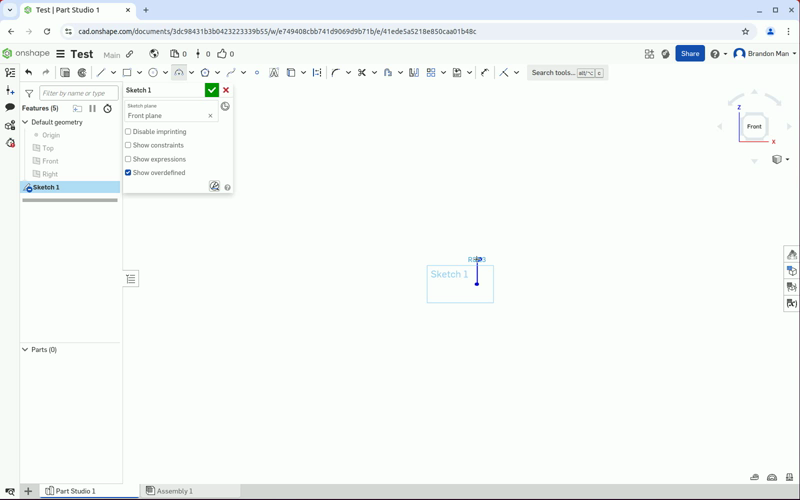
scroll(6)
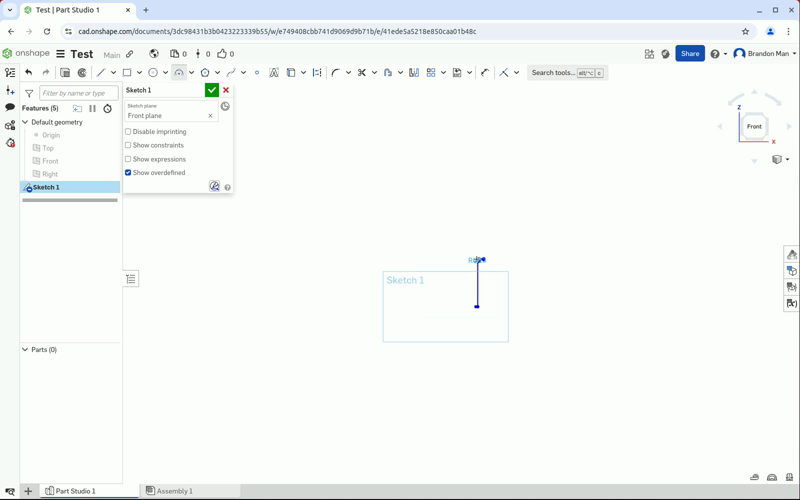
scroll(6)
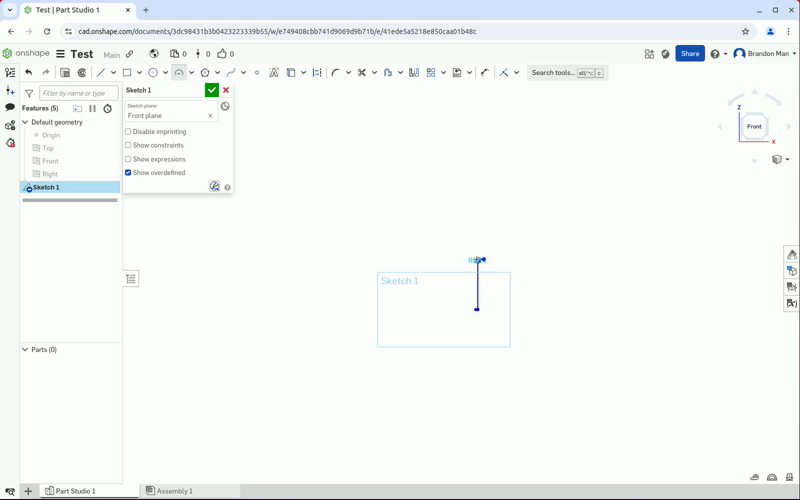
scroll(6)
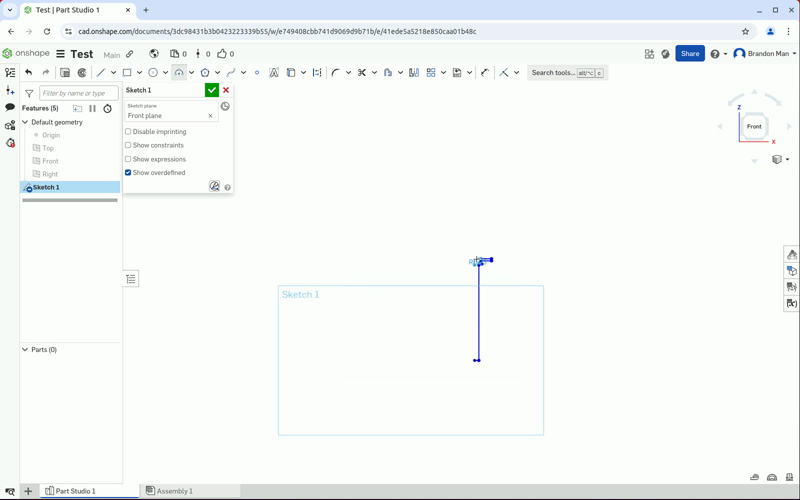
scroll(6)
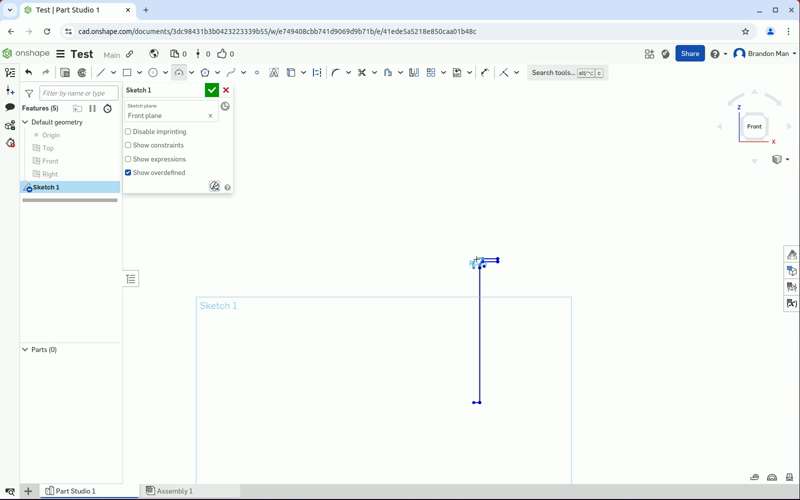
scroll(6)
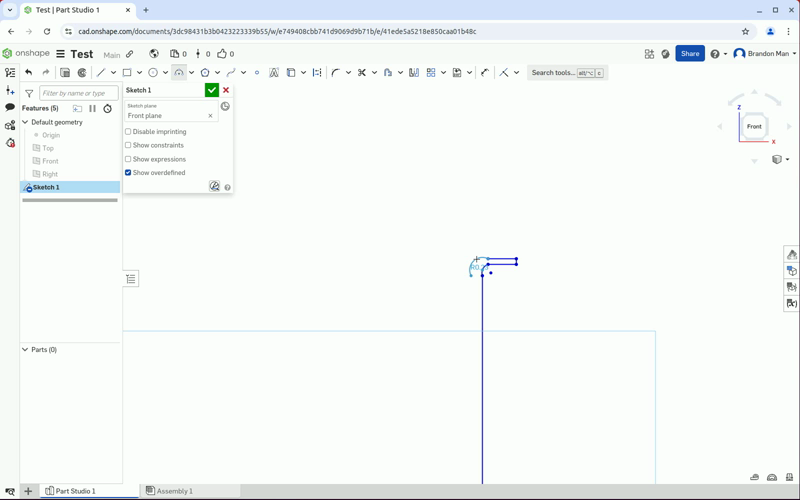
click(476, 258)
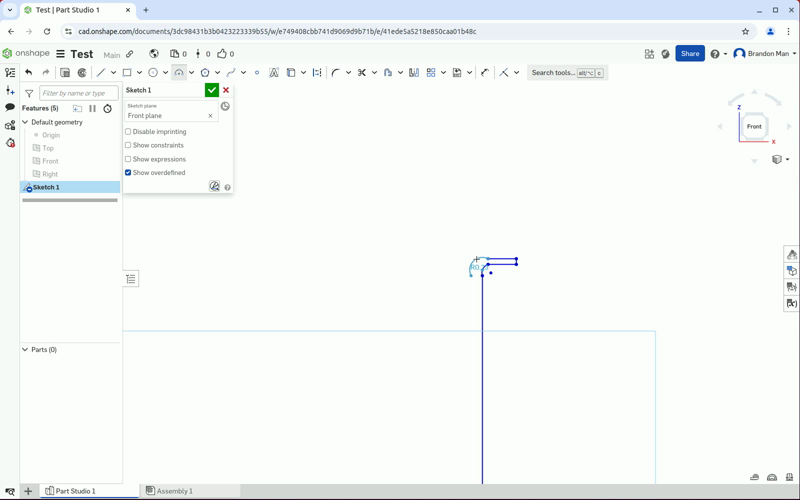
scroll(-6)
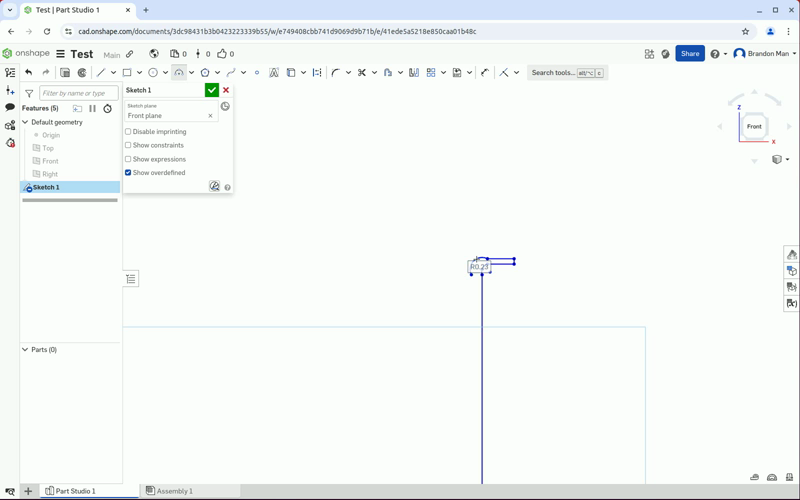
scroll(-6)
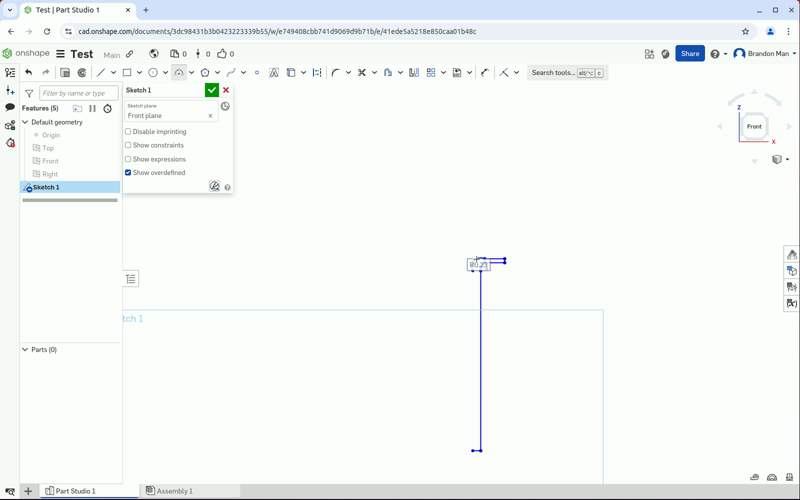
scroll(-6)
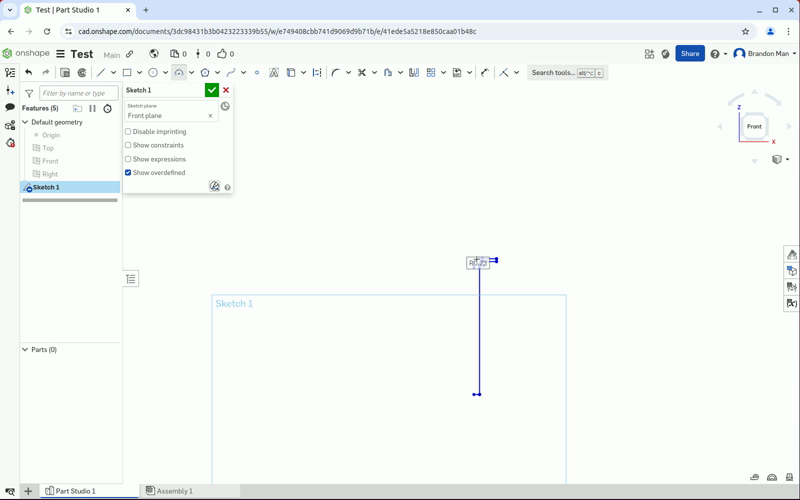
scroll(-6)
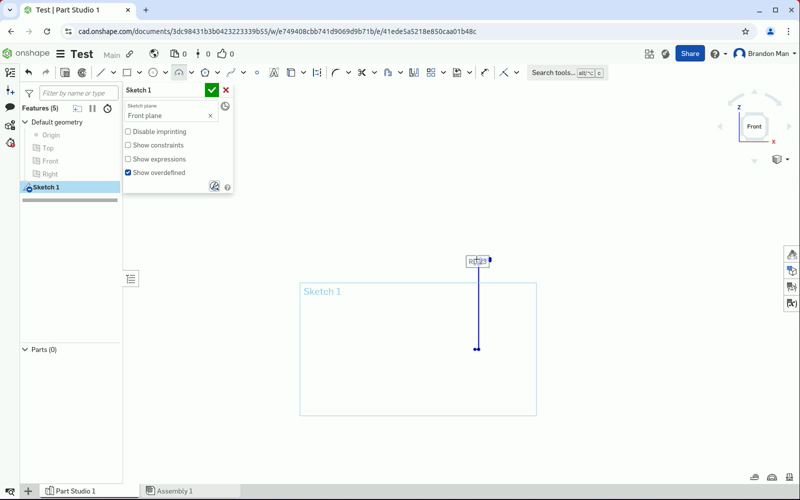
scroll(-6)
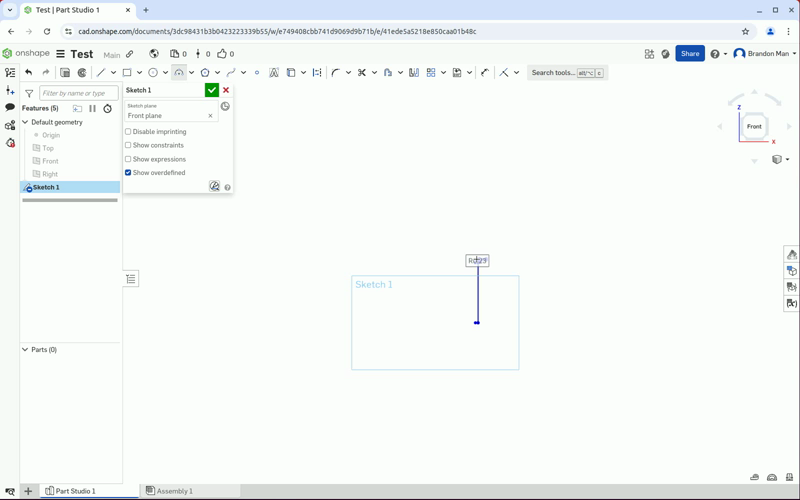
scroll(-6)
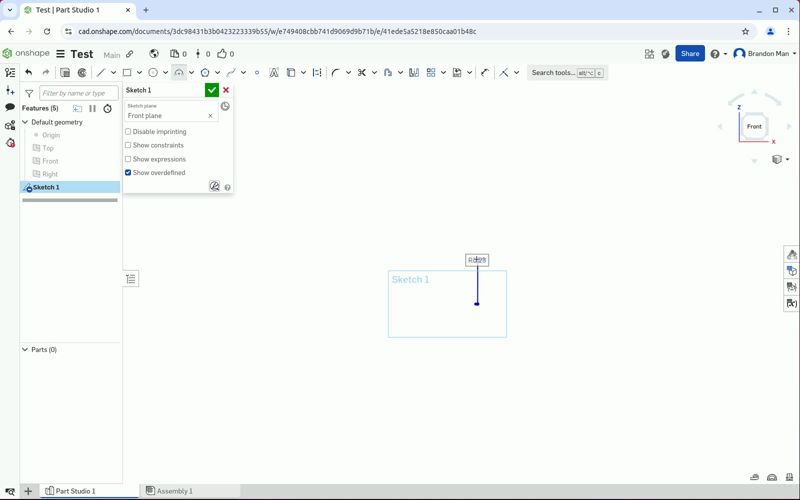
scroll(-6)
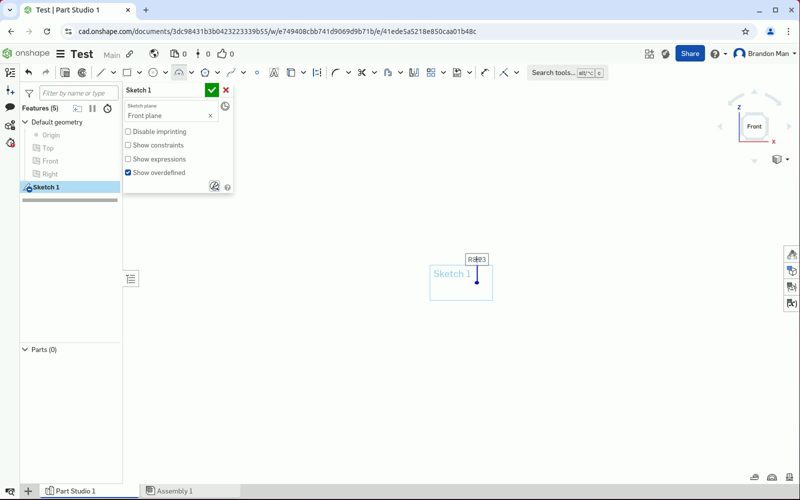
key_up(shift)
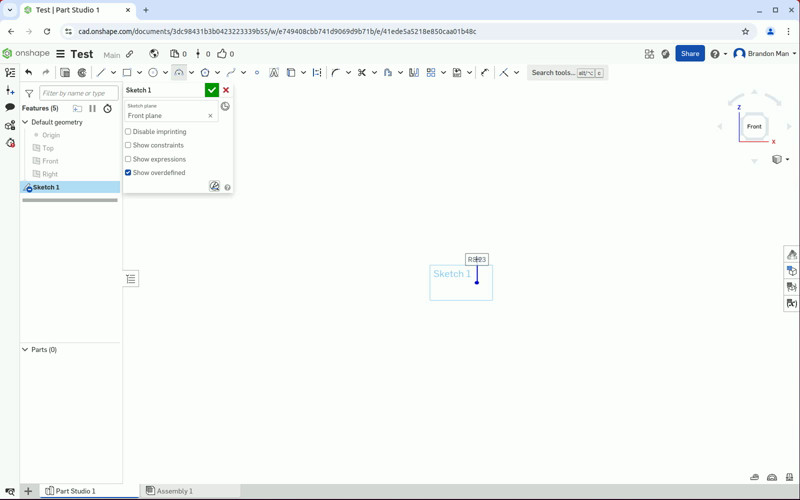
key(esc)
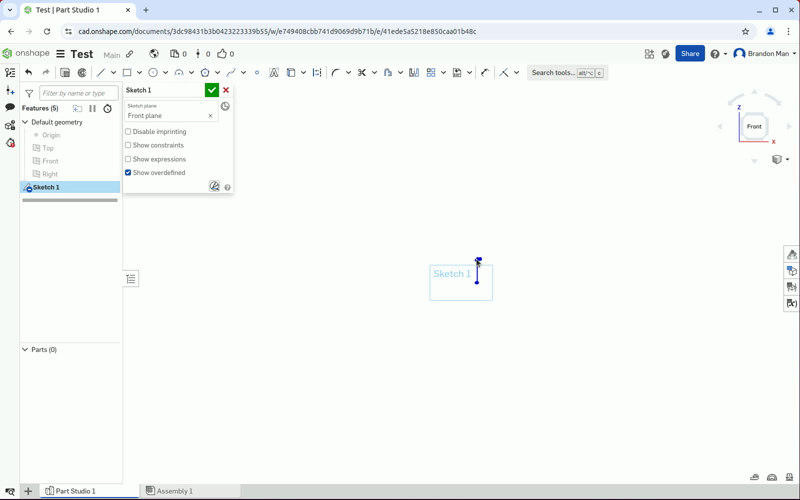
key(l)
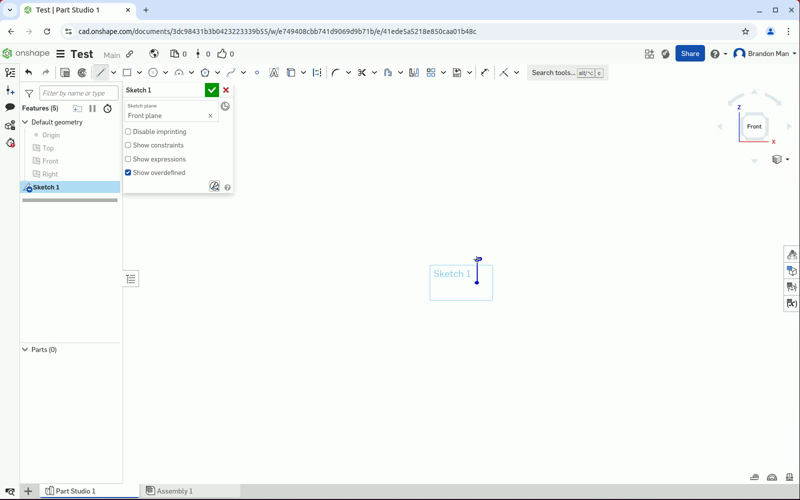
mouse_move(476, 260)
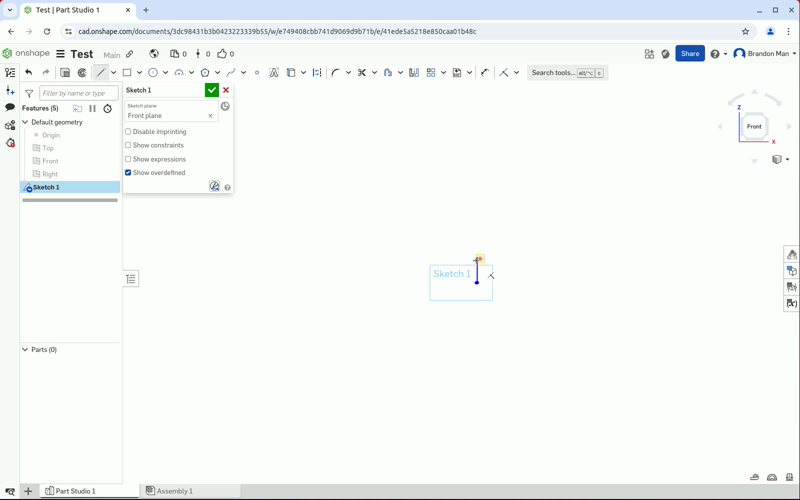
scroll(6)
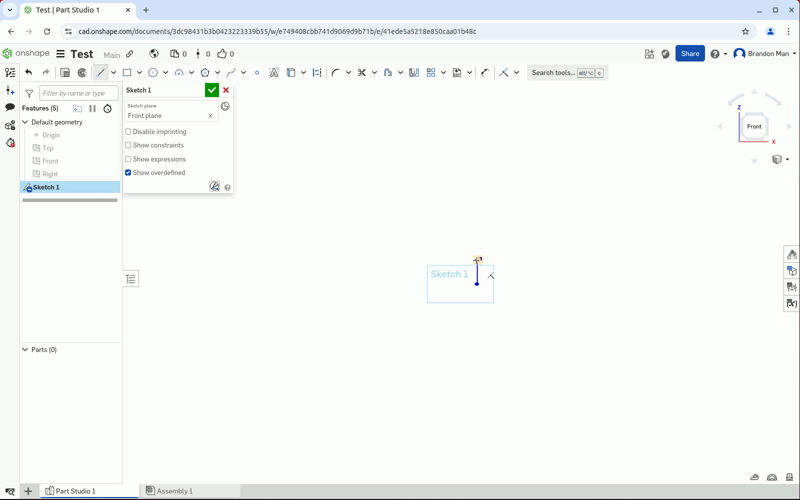
scroll(6)
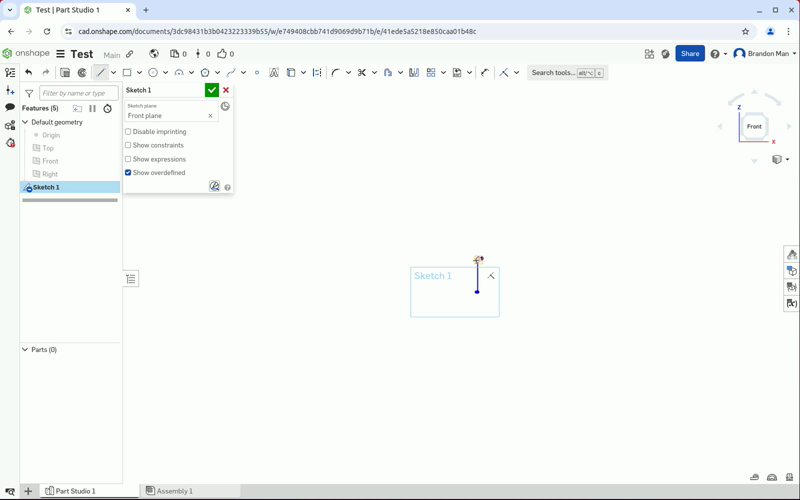
scroll(6)
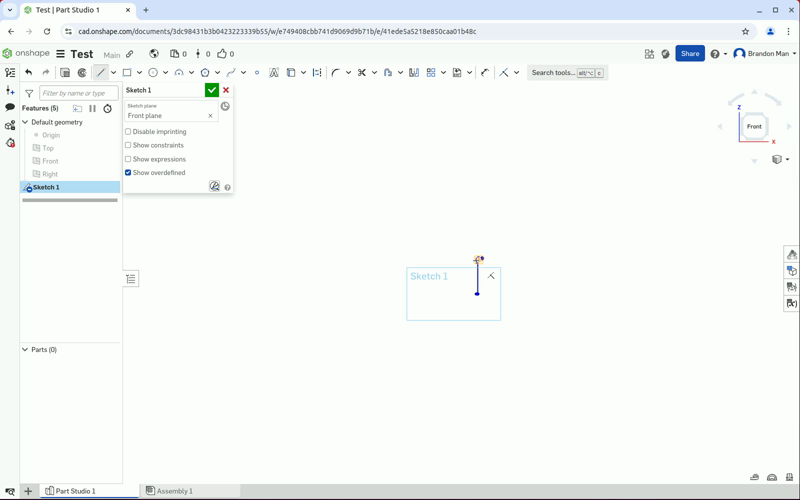
scroll(6)
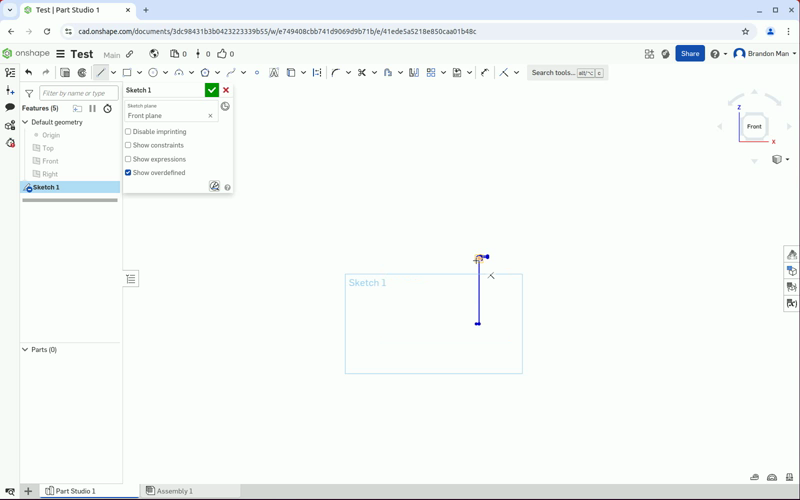
scroll(6)
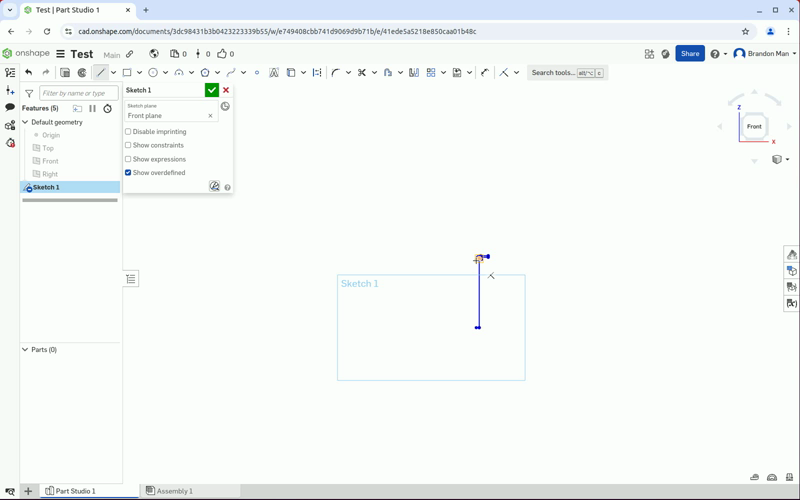
scroll(6)
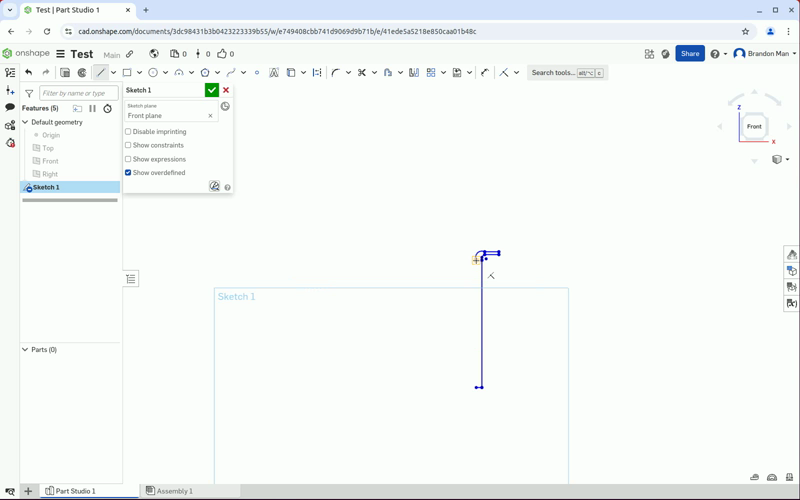
scroll(6)
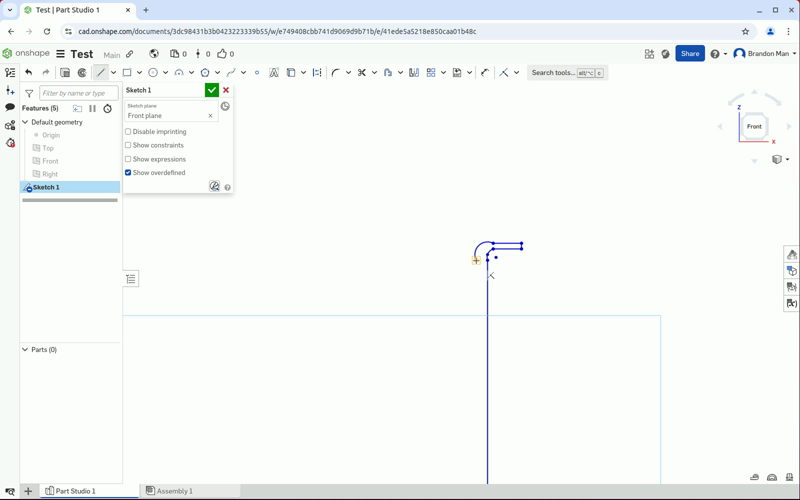
click(476, 260)
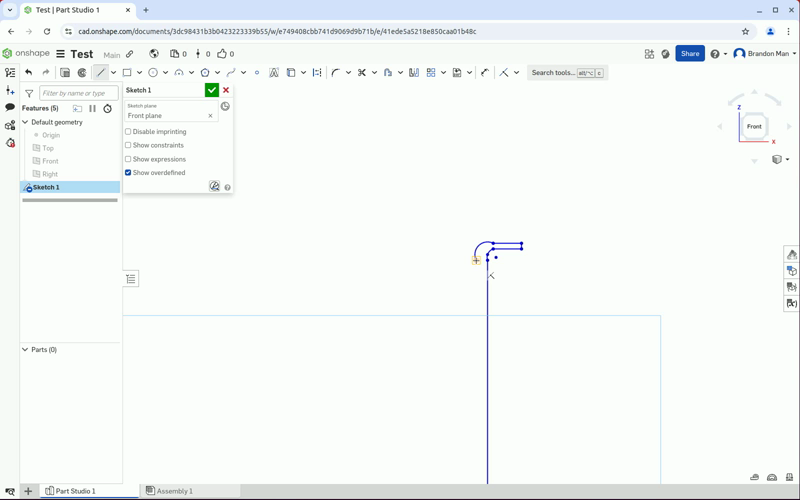
scroll(-6)
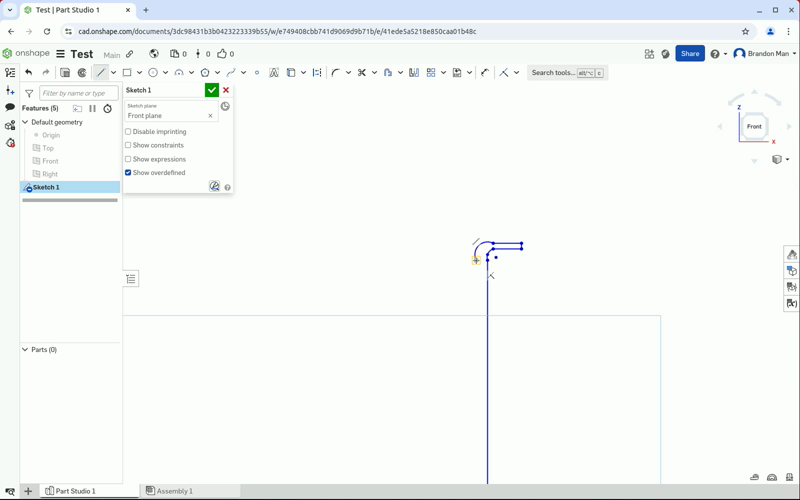
scroll(-6)
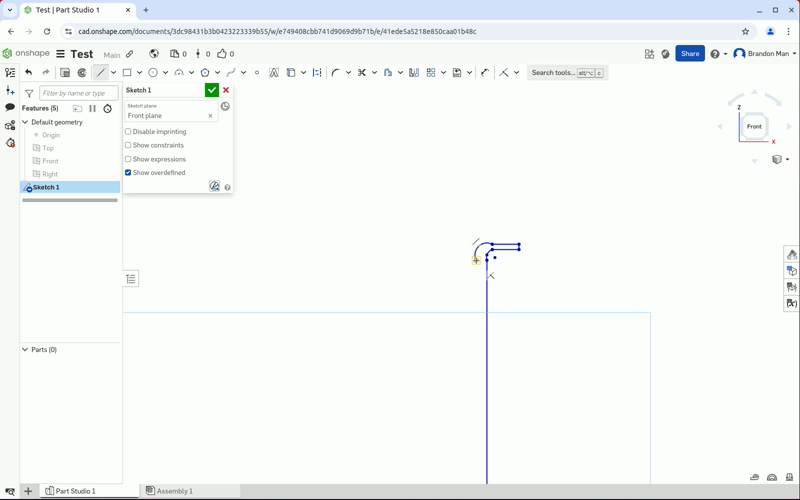
scroll(-6)
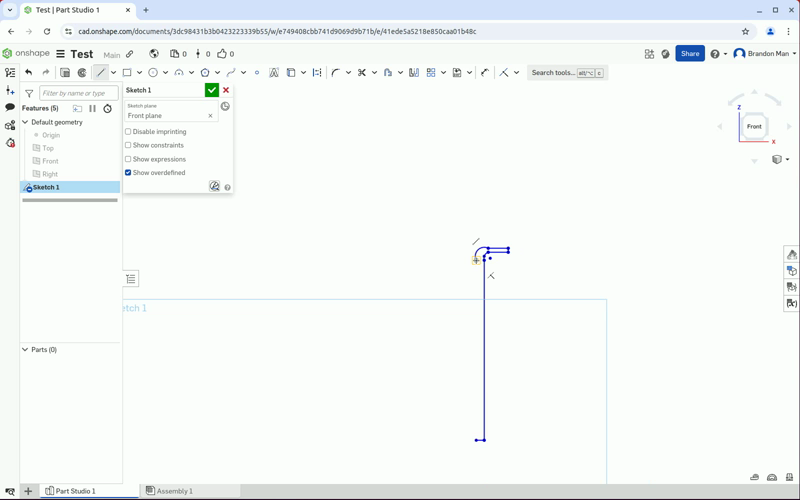
scroll(-6)
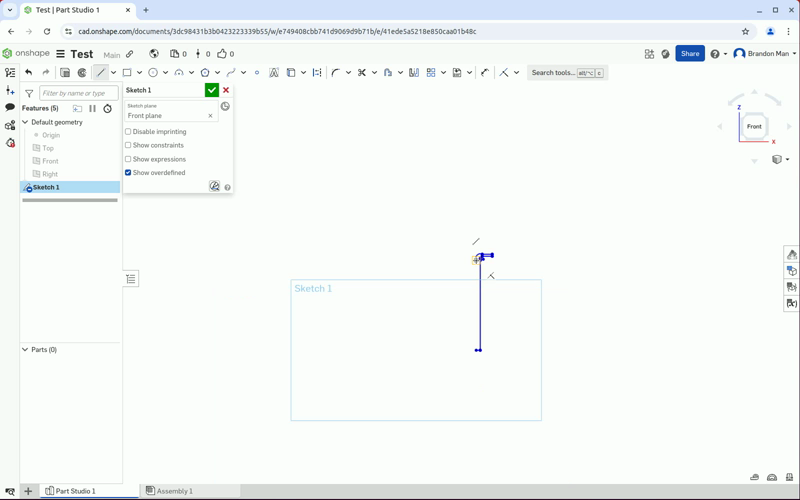
scroll(-6)
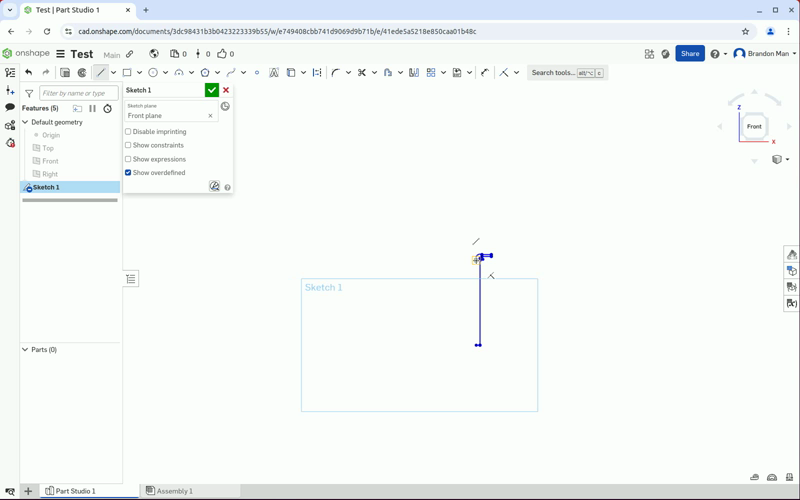
scroll(-6)
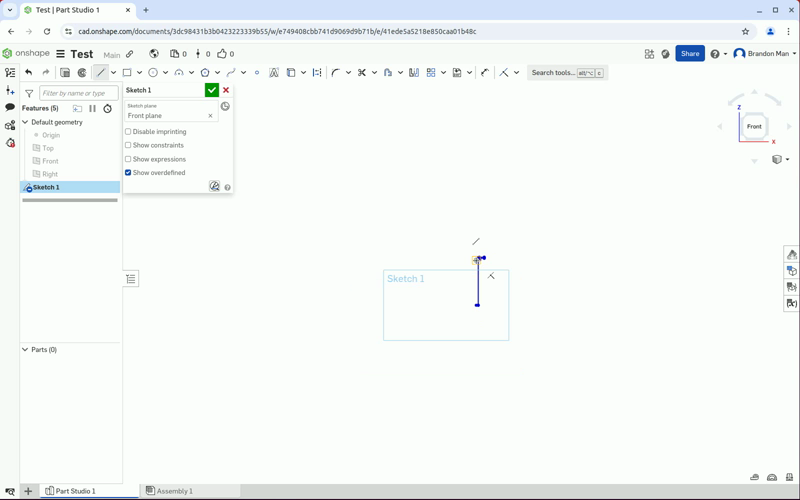
scroll(-6)
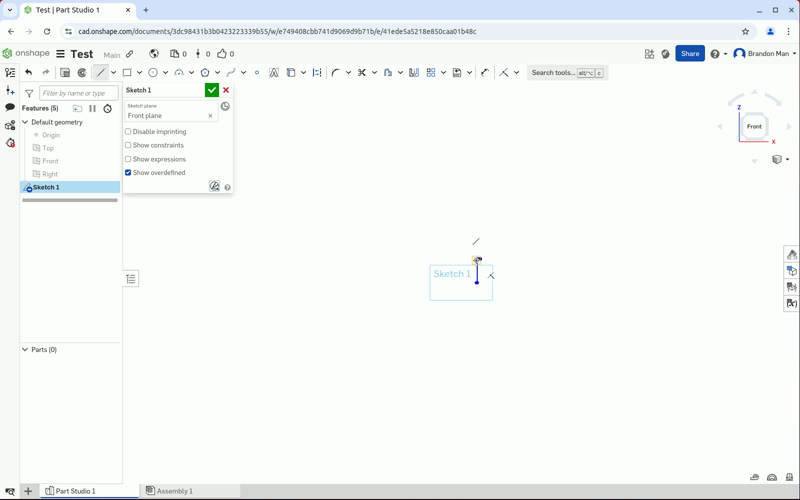
mouse_move(506, 260)
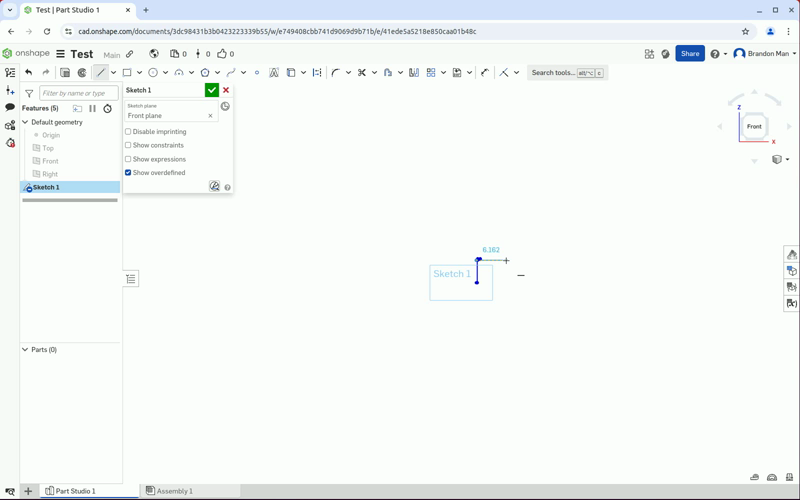
key_down(shift)
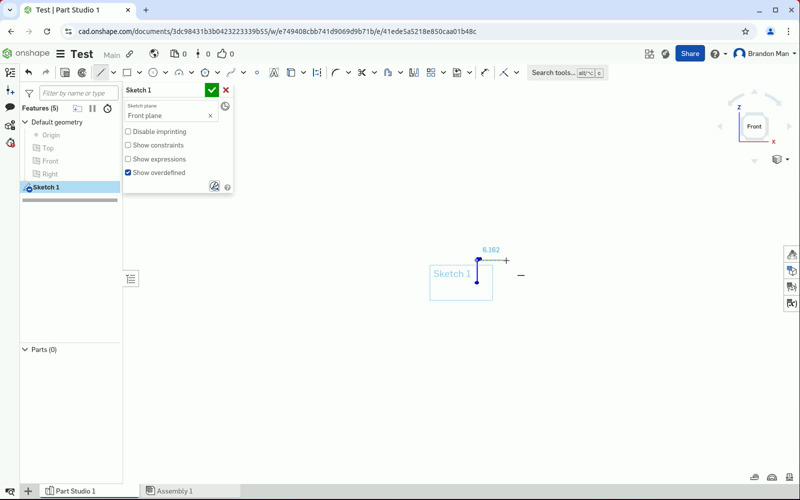
mouse_move(476, 282)
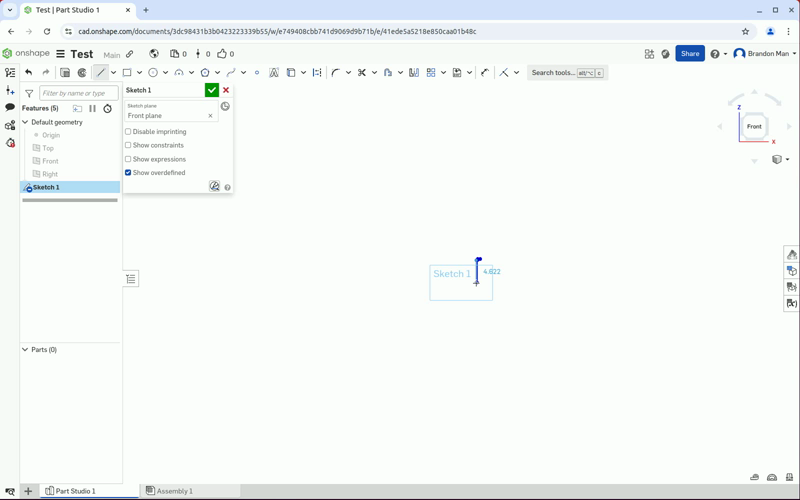
scroll(6)
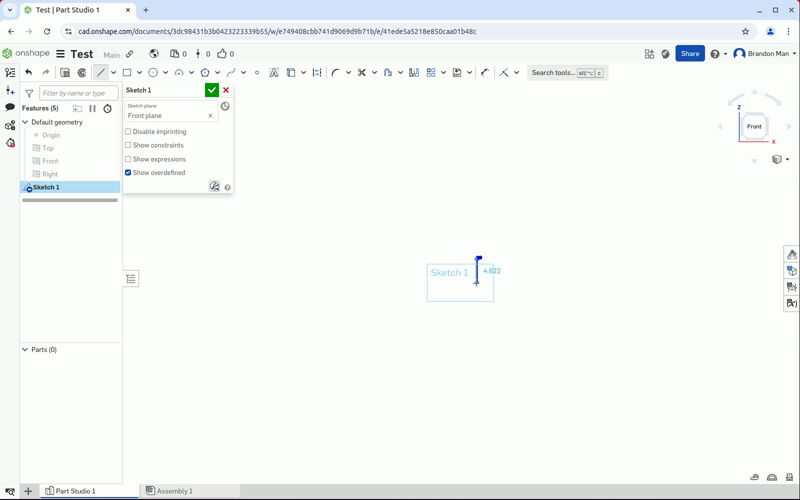
scroll(6)
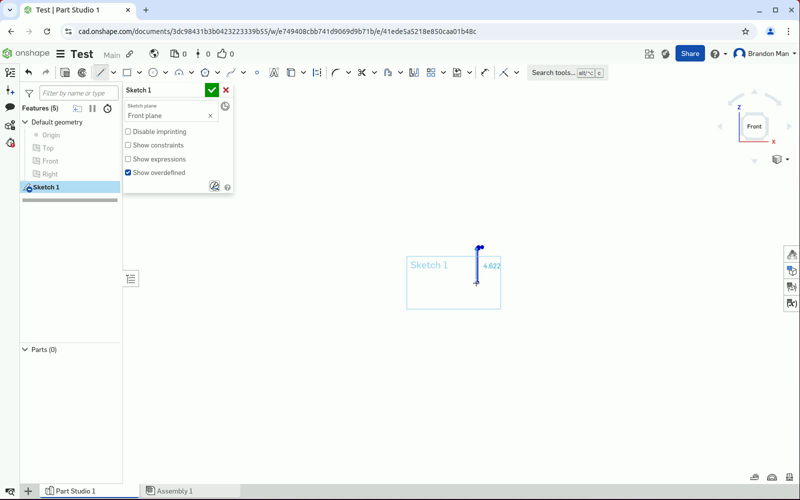
scroll(6)
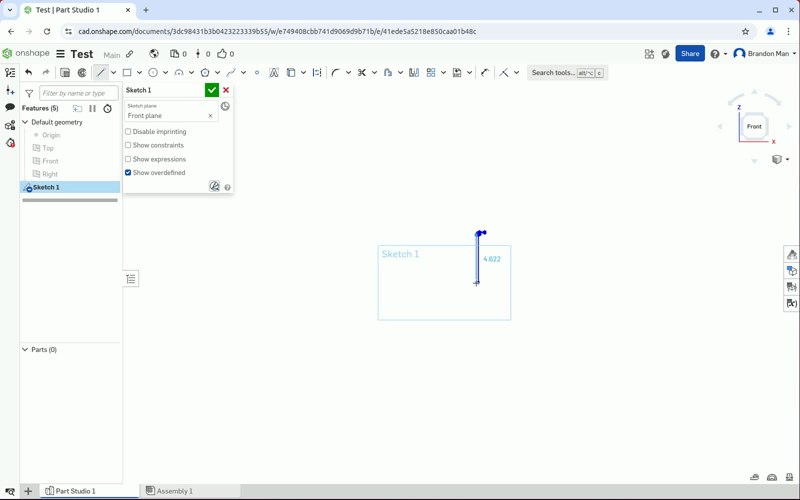
scroll(6)
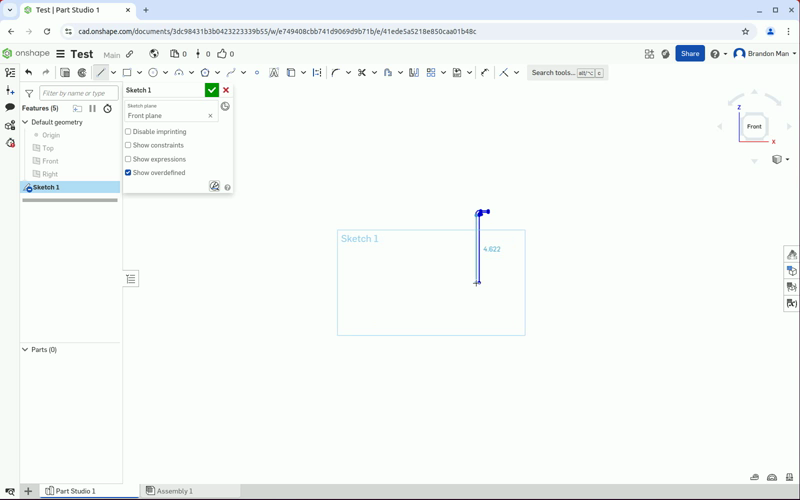
scroll(6)
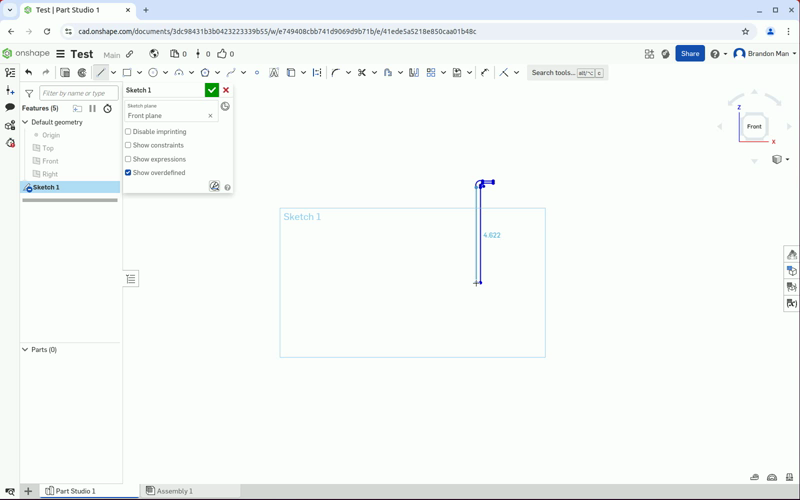
scroll(6)
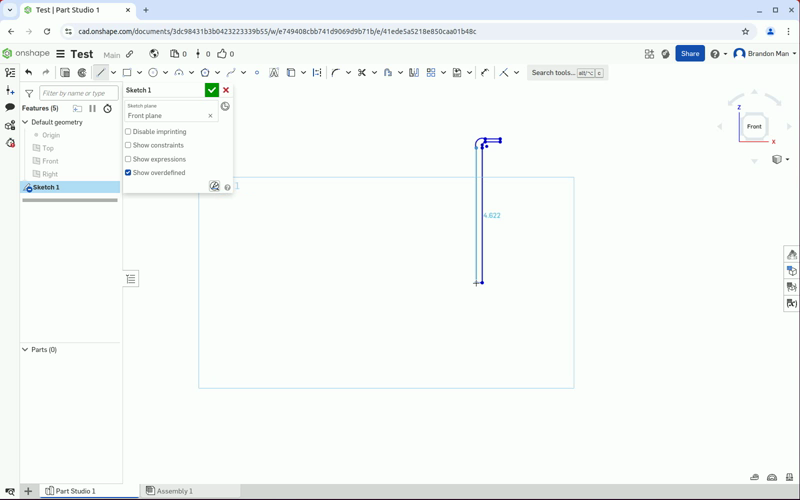
scroll(6)
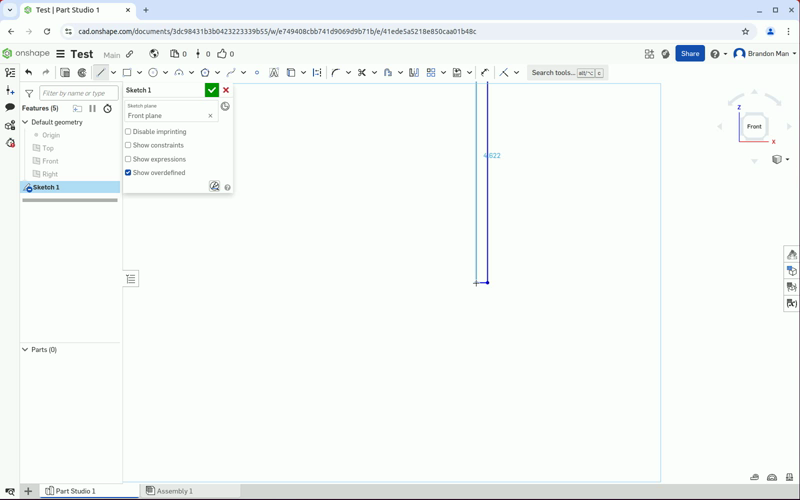
key_up(shift)
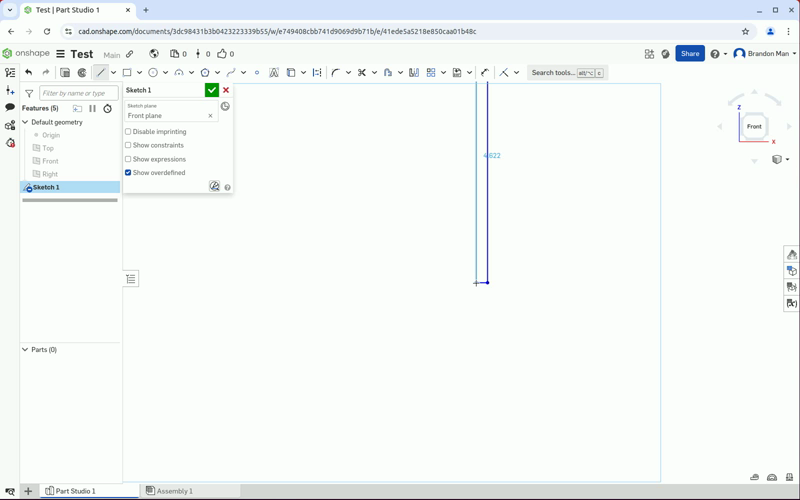
click(476, 282)
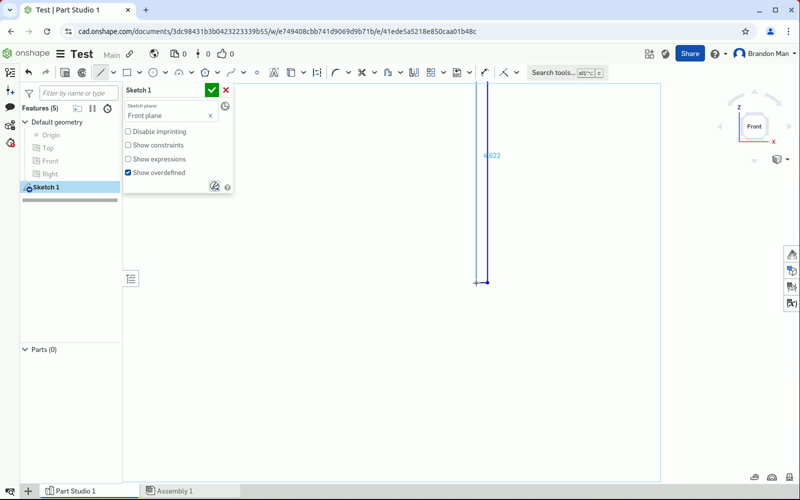
scroll(-6)
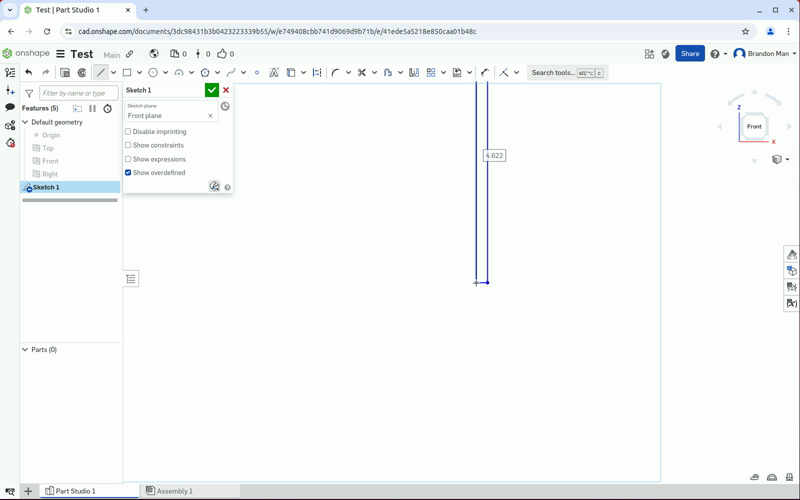
scroll(-6)
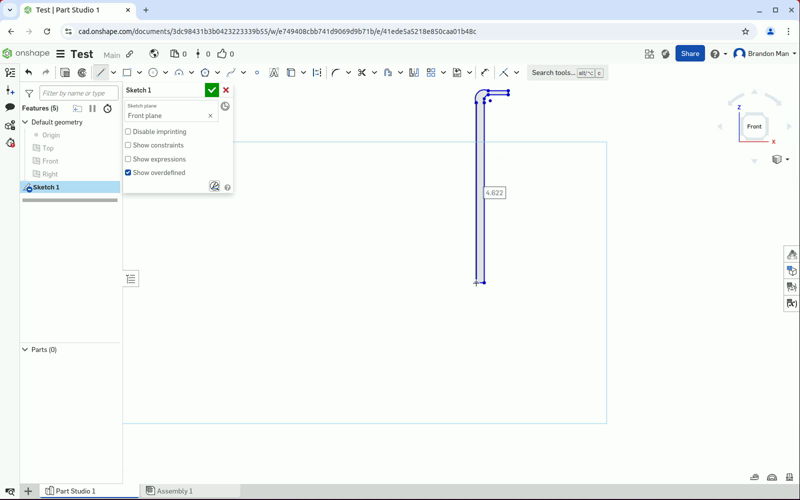
scroll(-6)
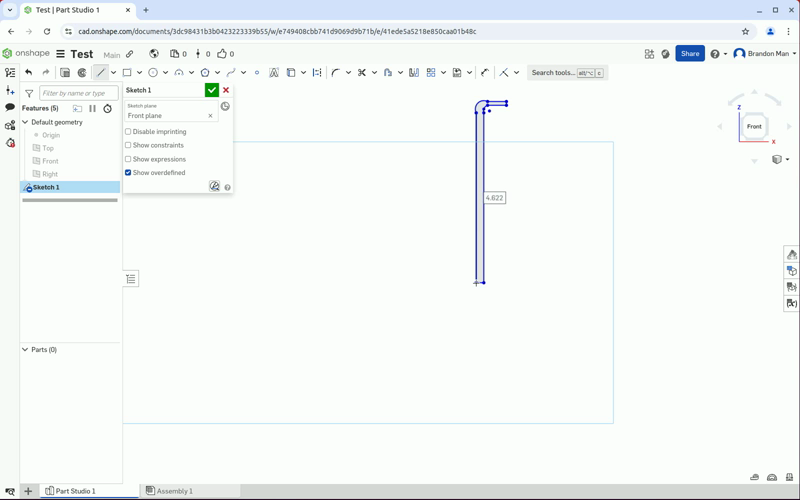
scroll(-6)
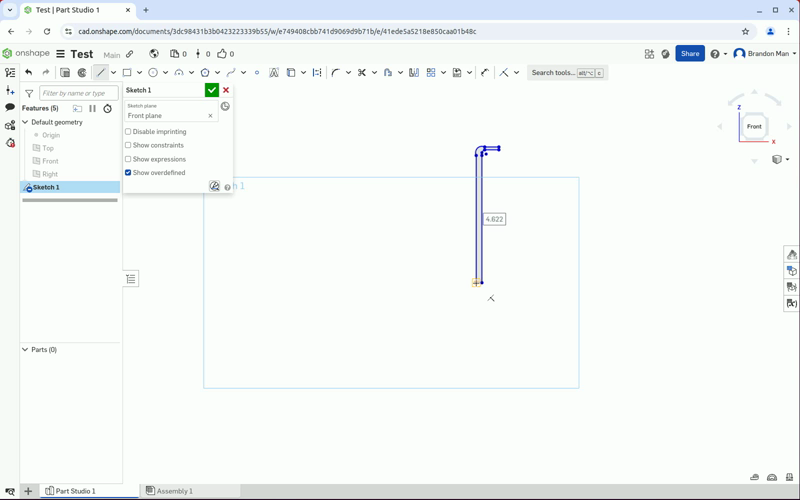
scroll(-6)
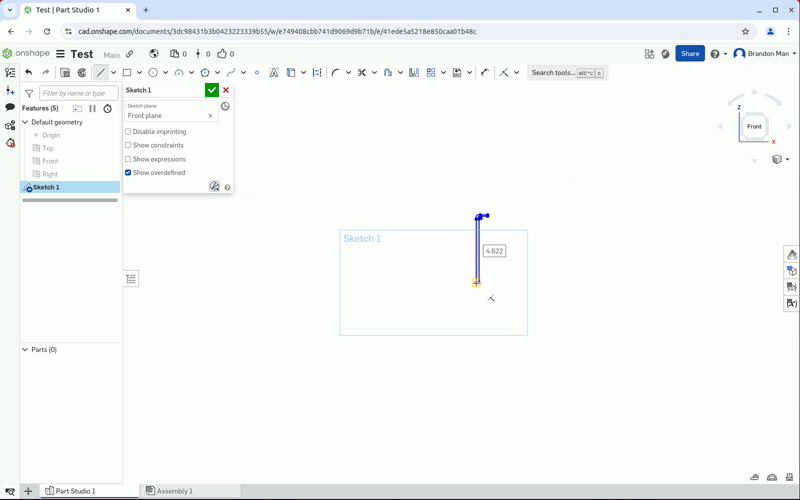
scroll(-6)
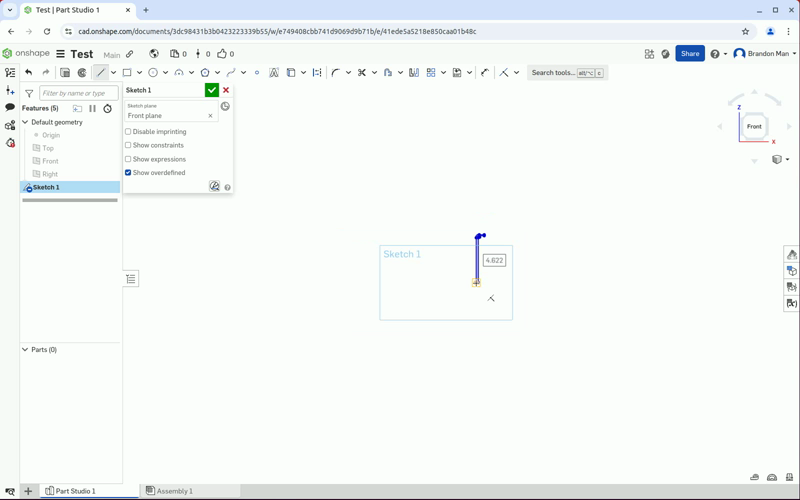
scroll(-6)
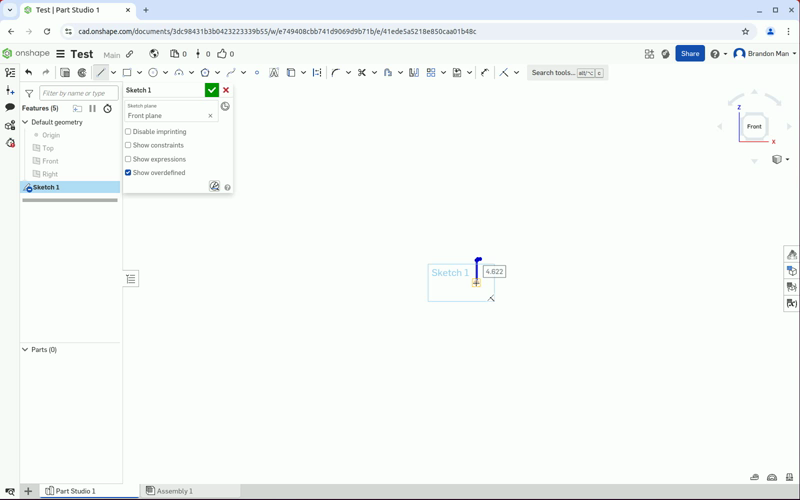
key(esc)
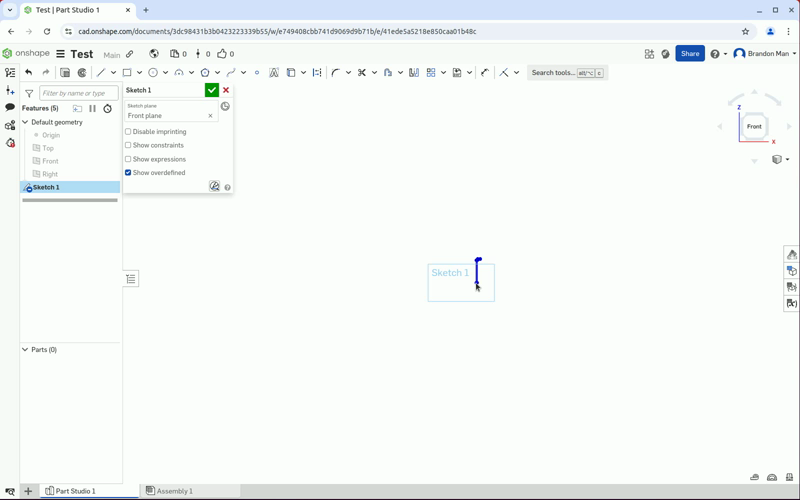
mouse_move(476, 270)
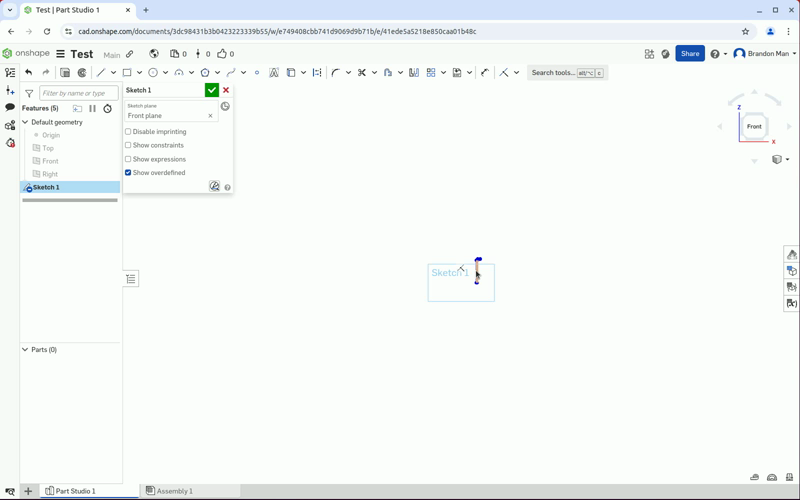
scroll(6)
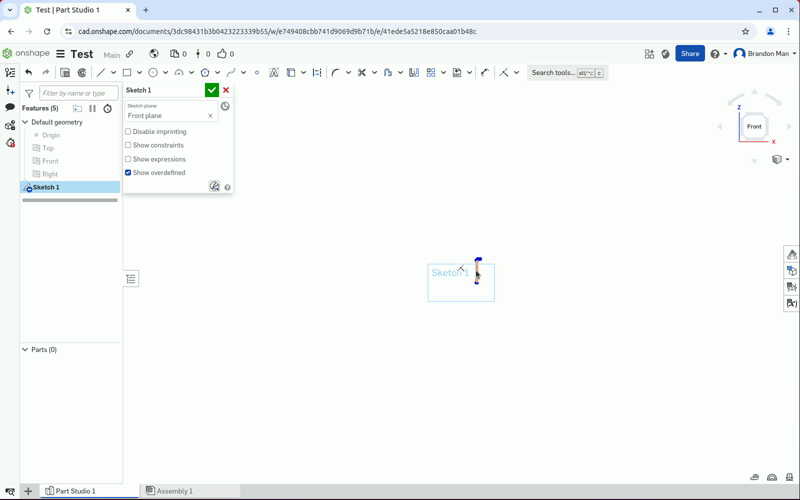
scroll(6)
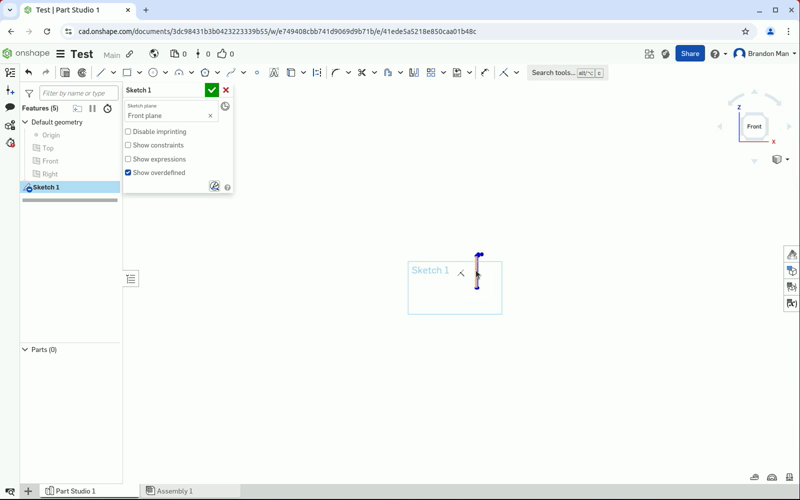
scroll(6)
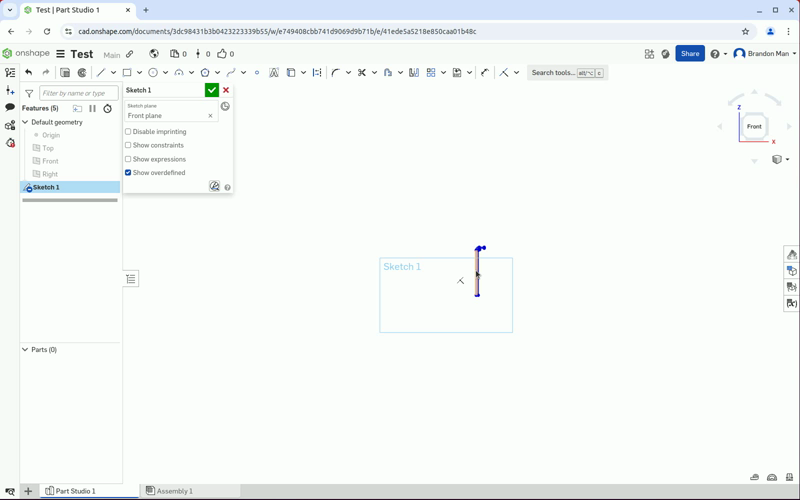
scroll(6)
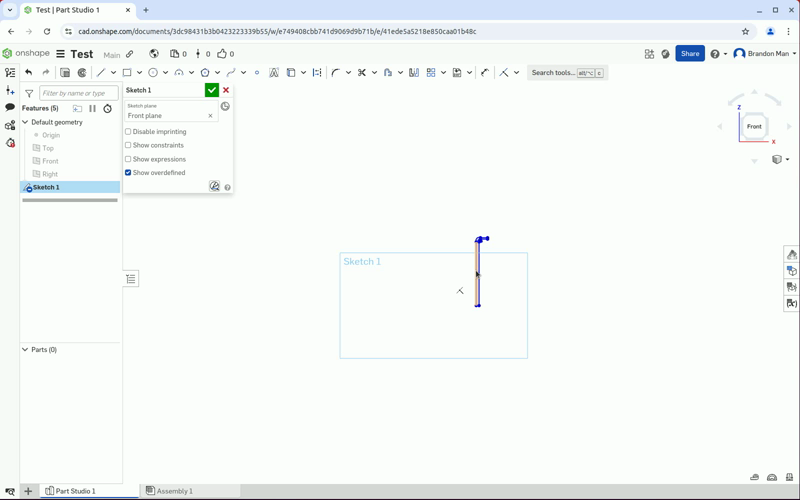
scroll(6)
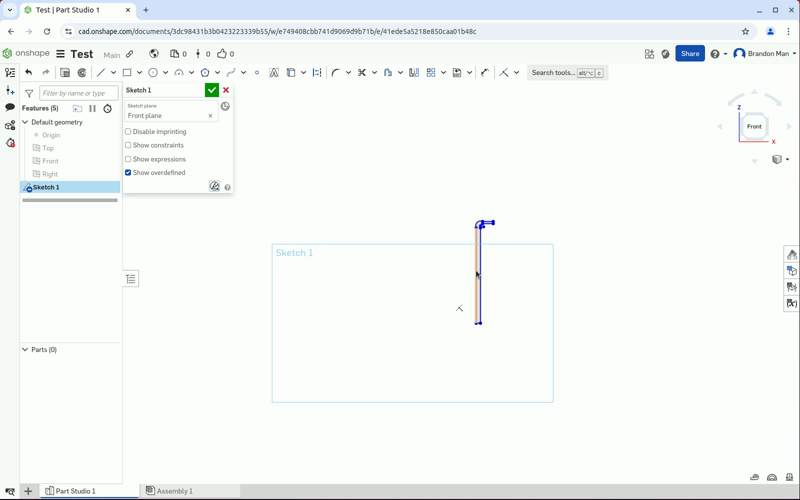
scroll(6)
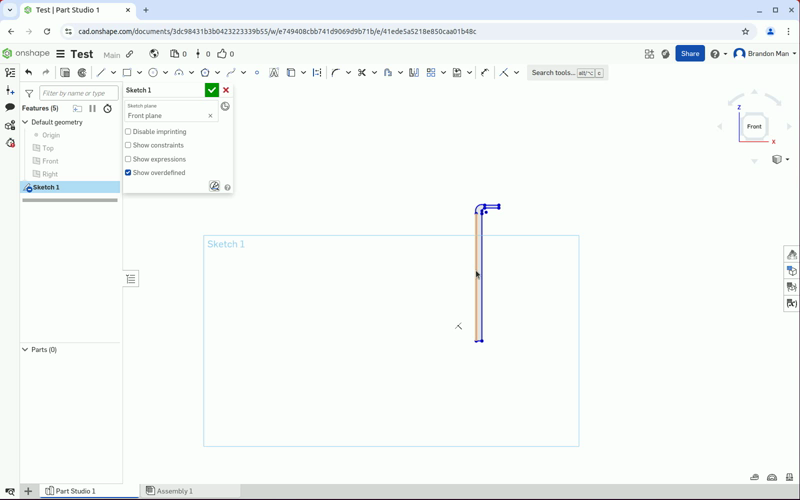
scroll(6)
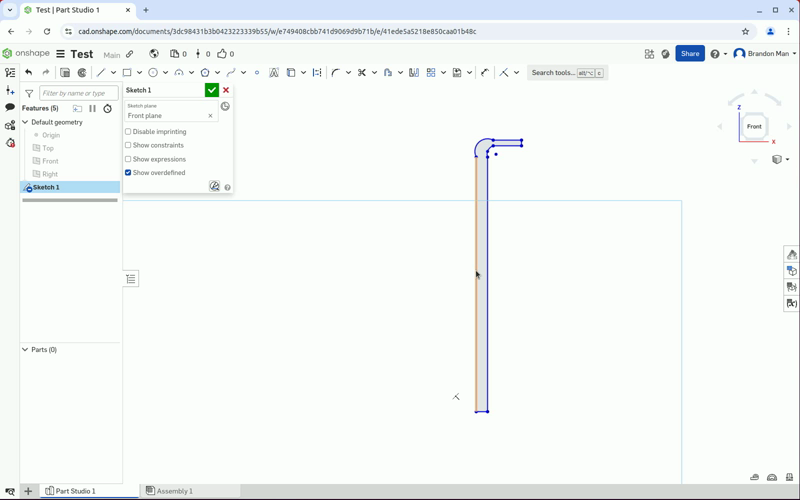
click(476, 270)
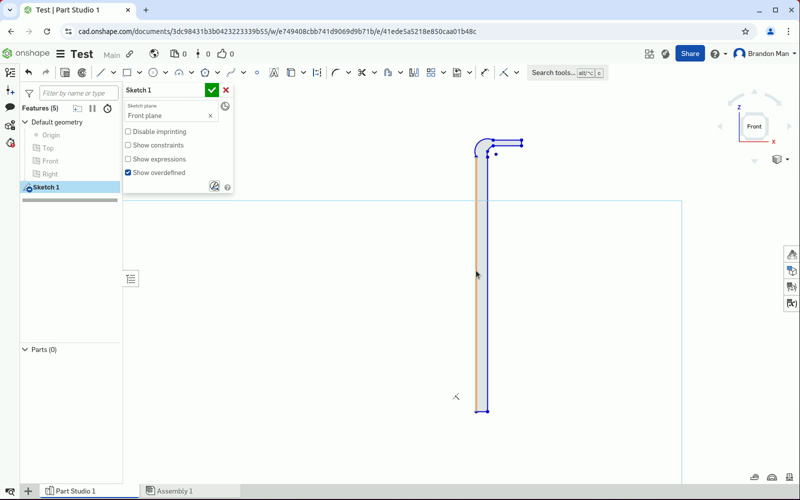
scroll(-6)
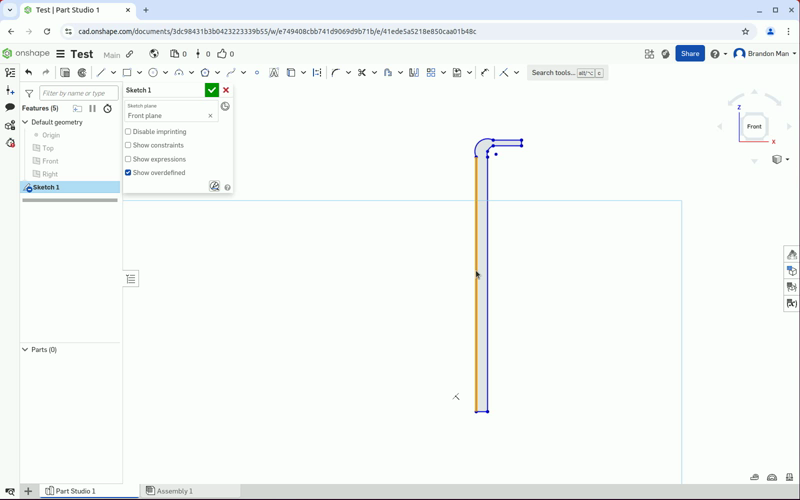
scroll(-6)
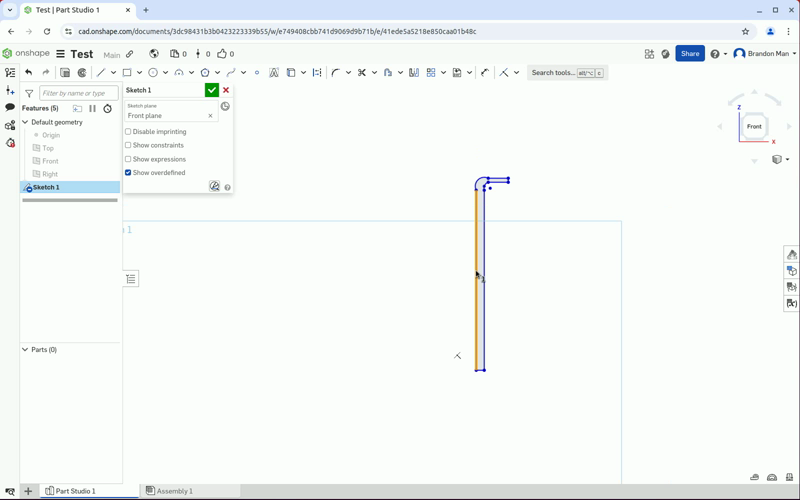
scroll(-6)
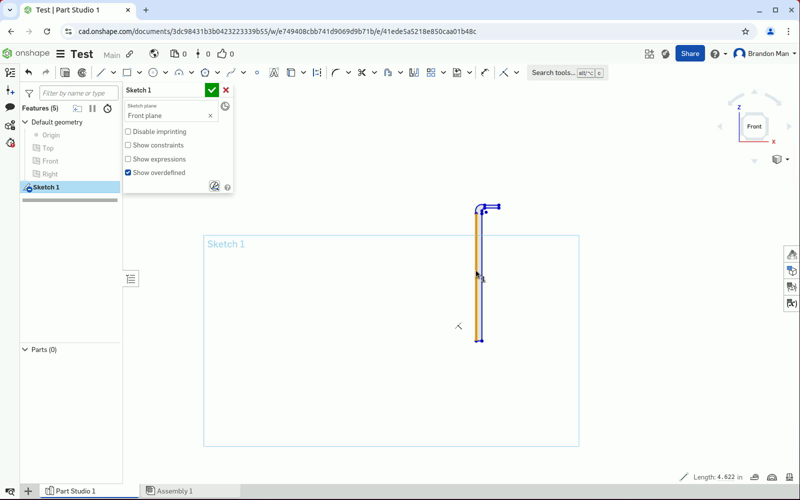
scroll(-6)
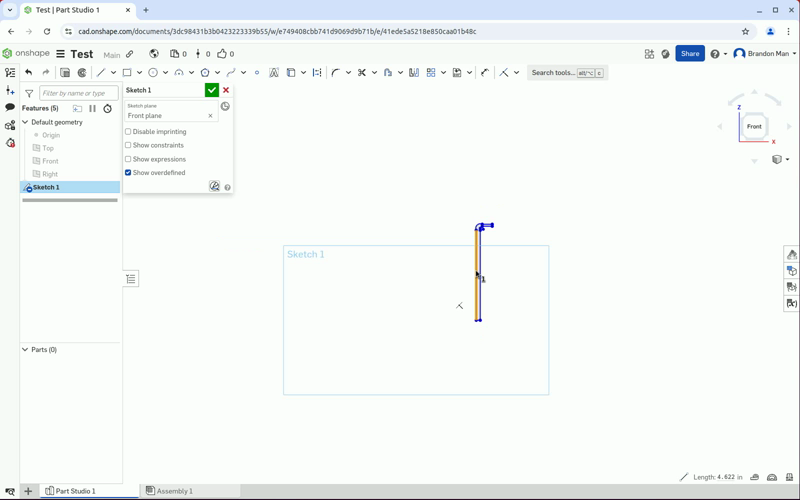
scroll(-6)
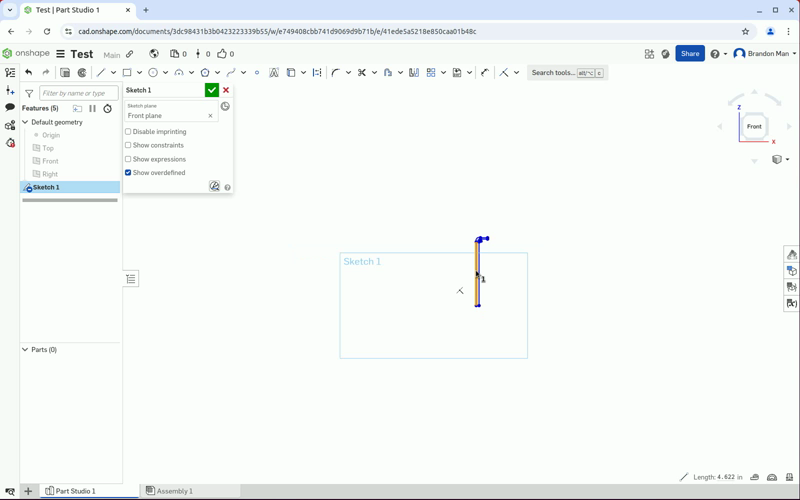
scroll(-6)
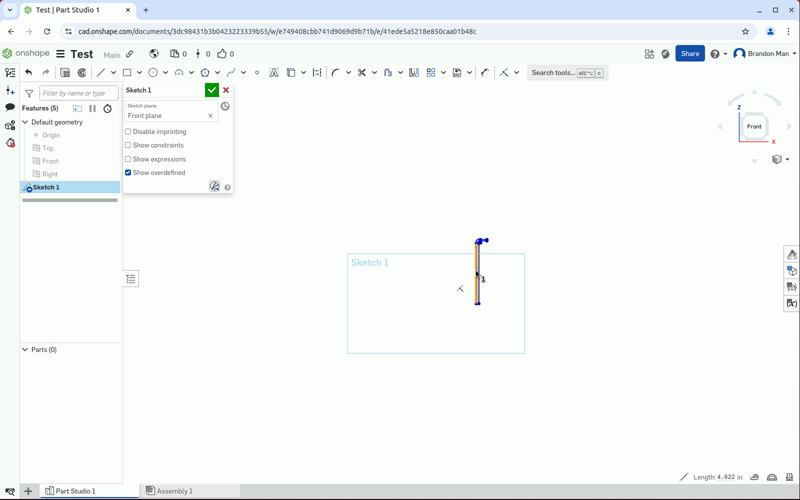
scroll(-6)
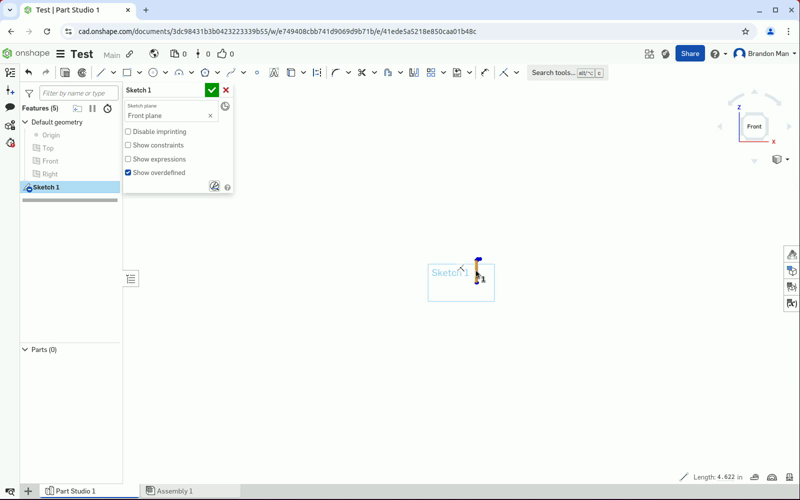
mouse_move(73, 352)
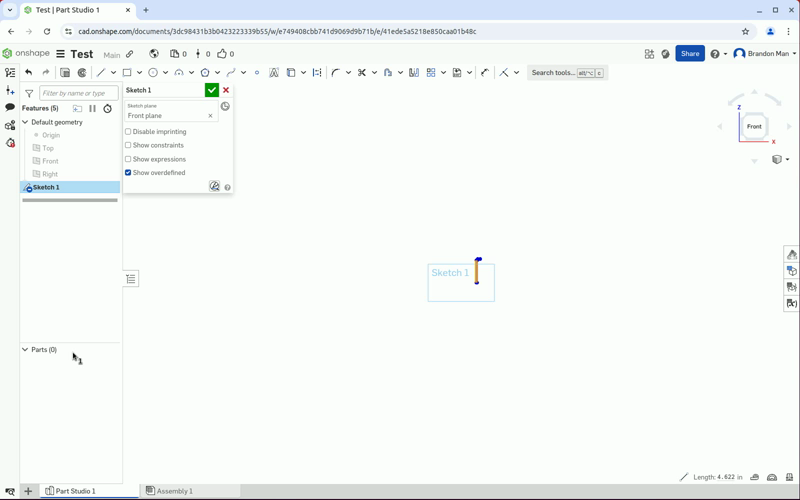
key(shift+y)
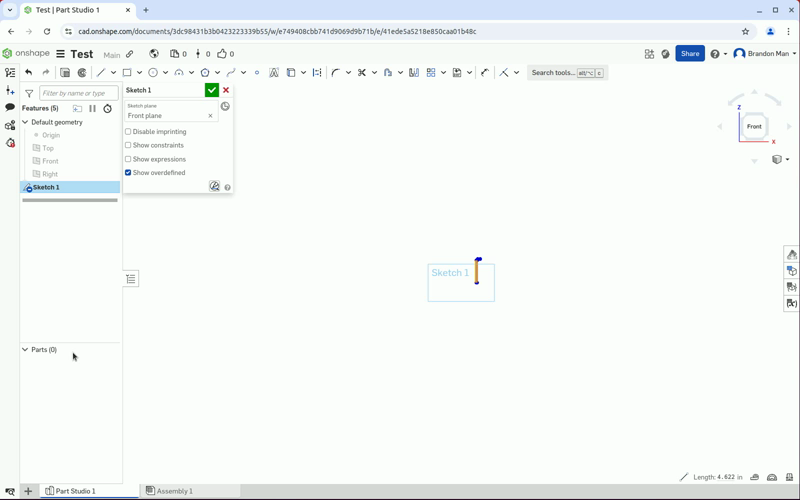
key(shift+e)
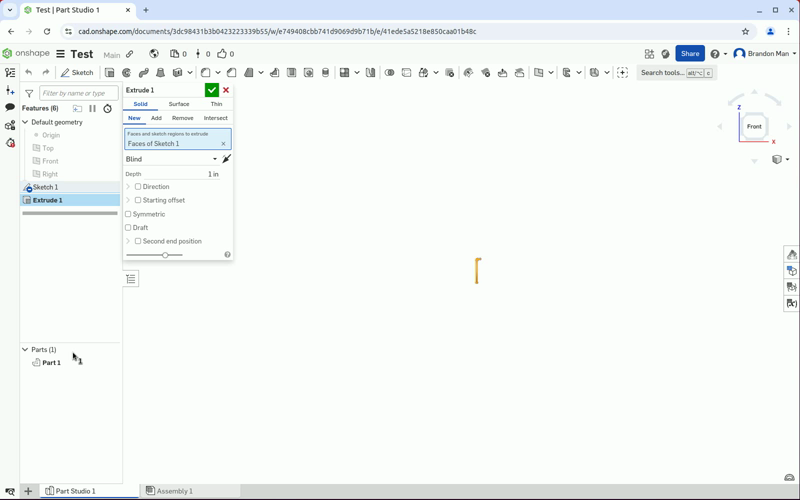
mouse_move(143, 106)
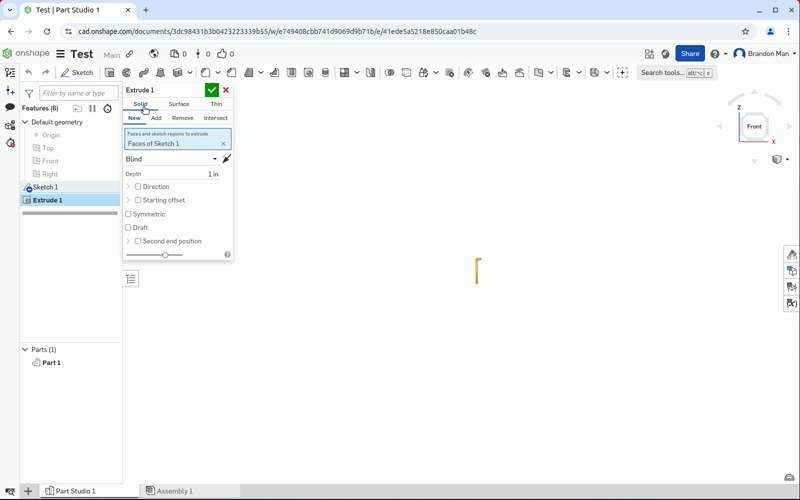
click(143, 106)
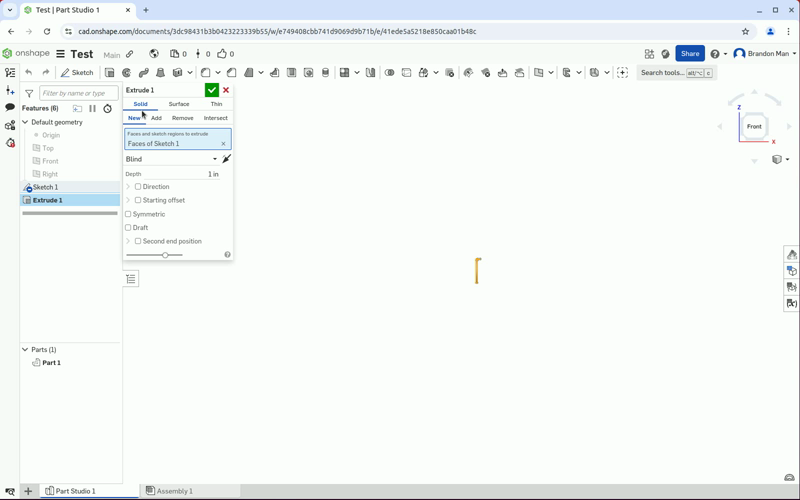
mouse_move(137, 120)
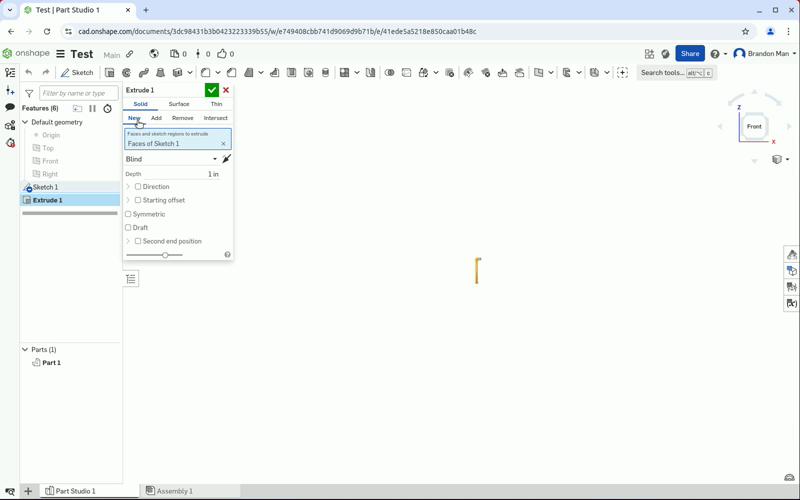
click(137, 120)
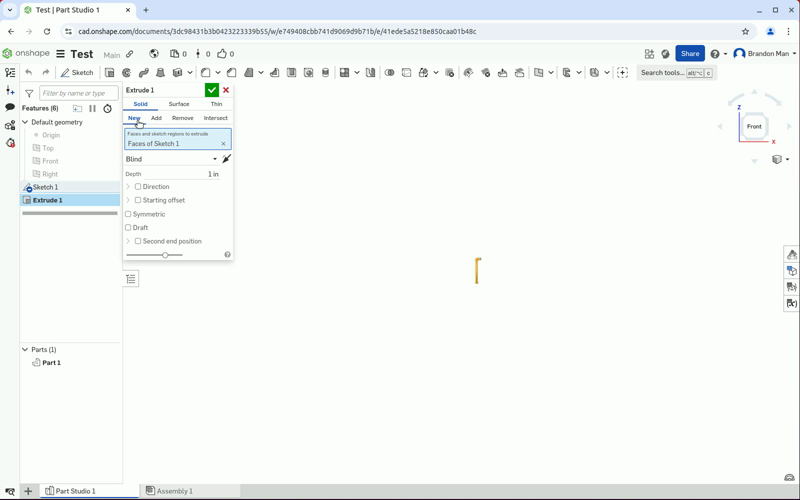
key(tab, 4)
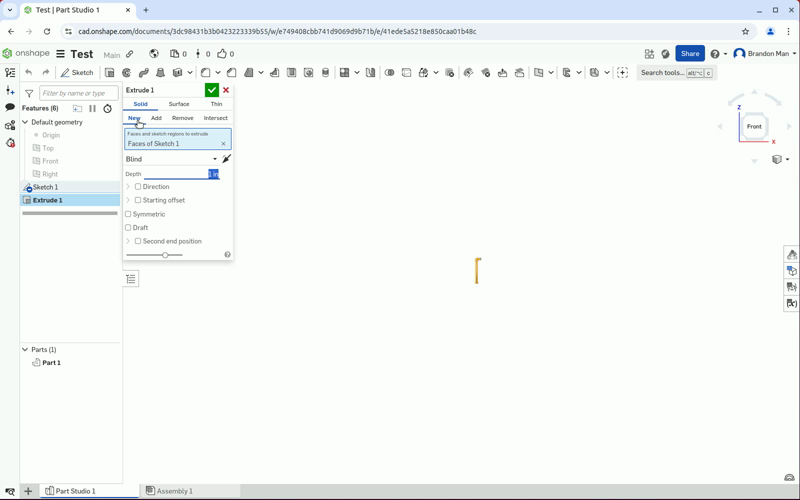
text(23.108)
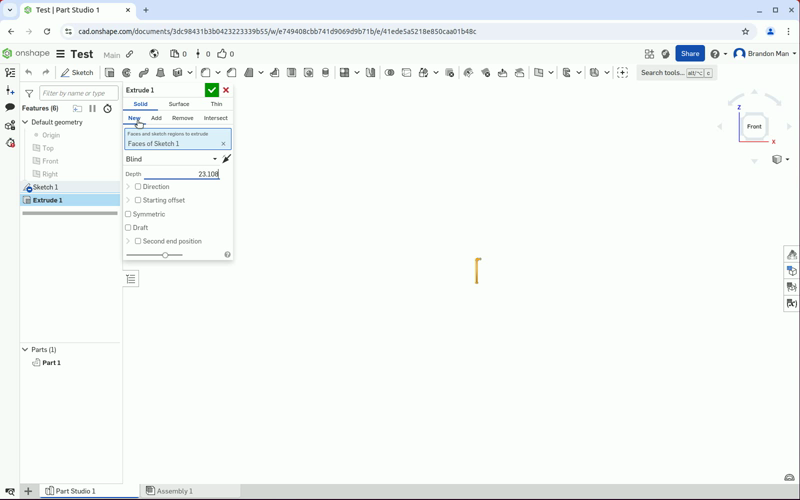
key(enter)
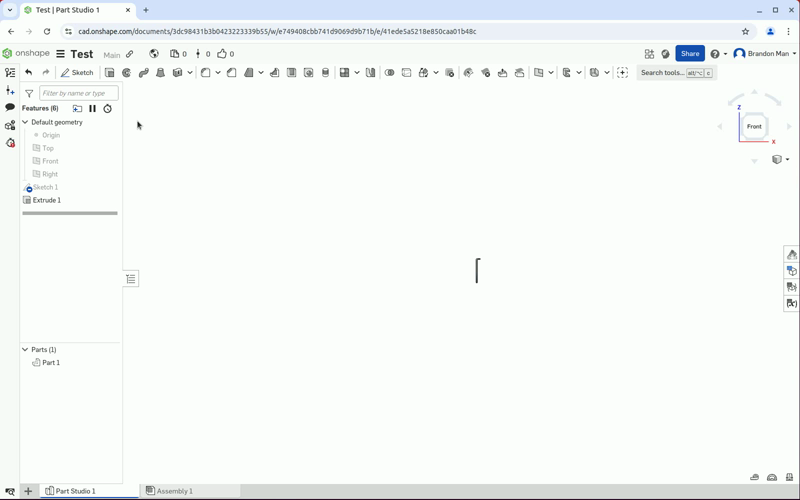
key(shift+h)
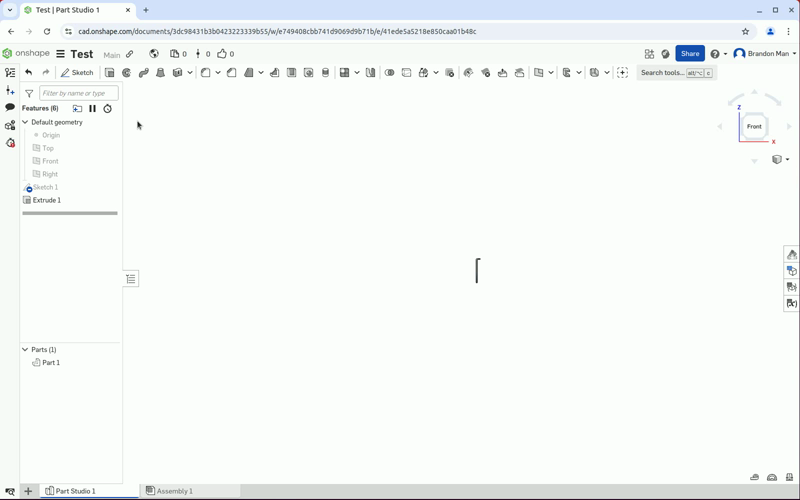
key(shift+h)
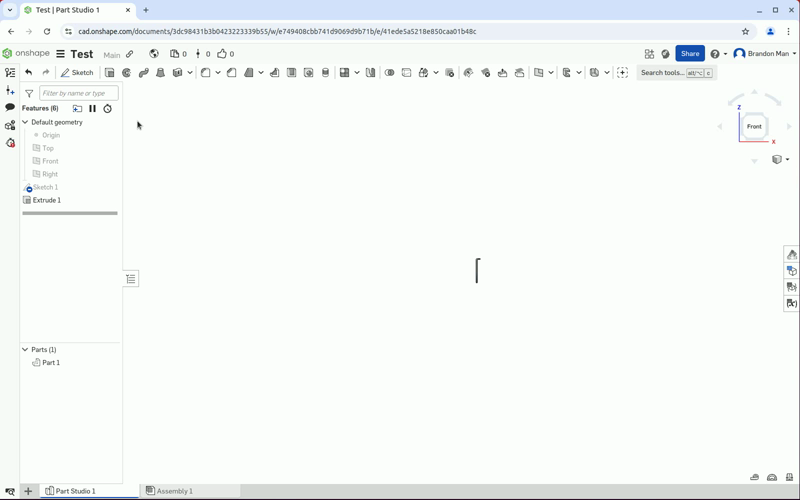
mouse_move(73, 189)
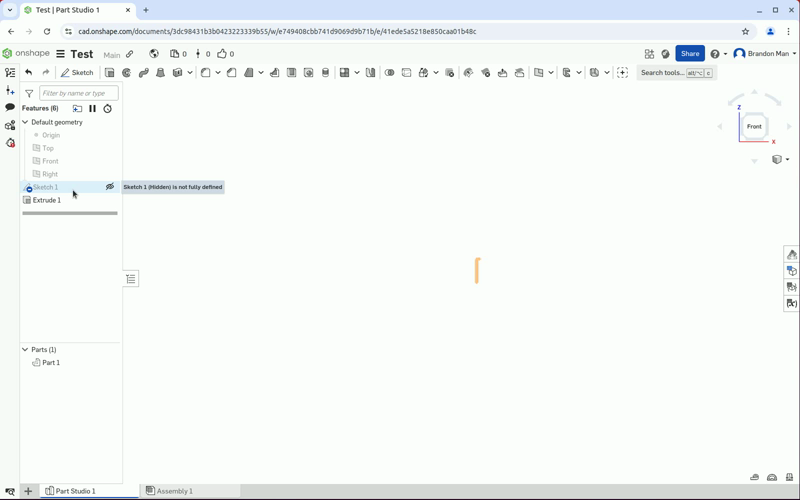
click(73, 189)
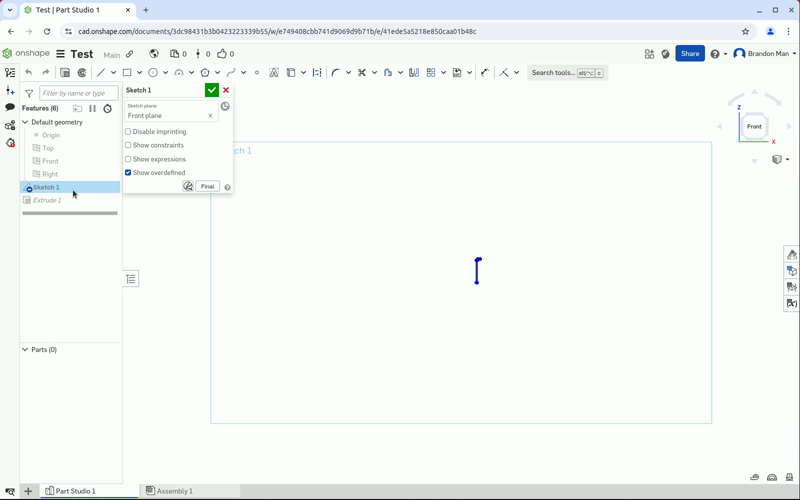
mouse_move(229, 92)
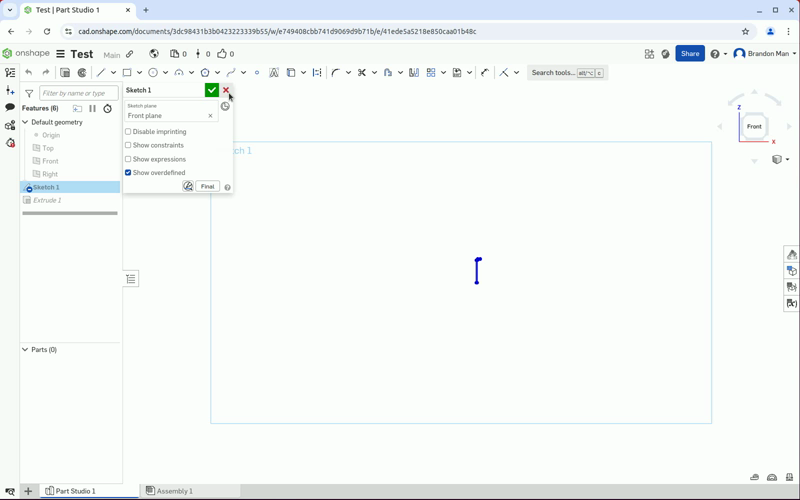
click(229, 92)
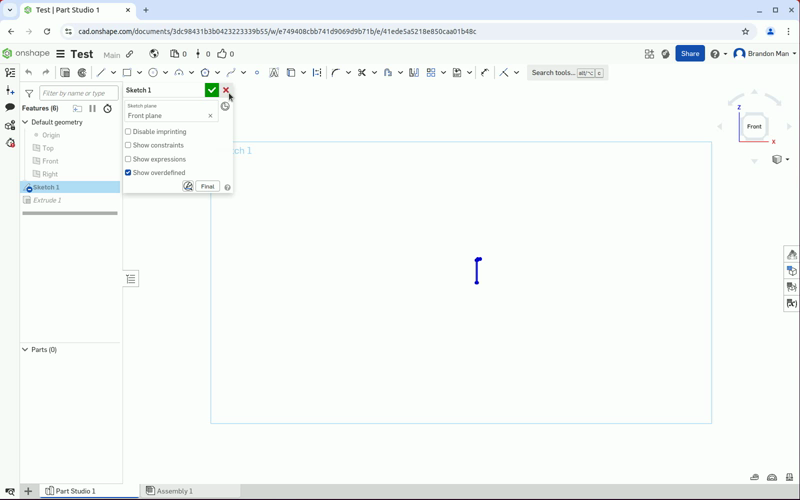
key(shift+s)
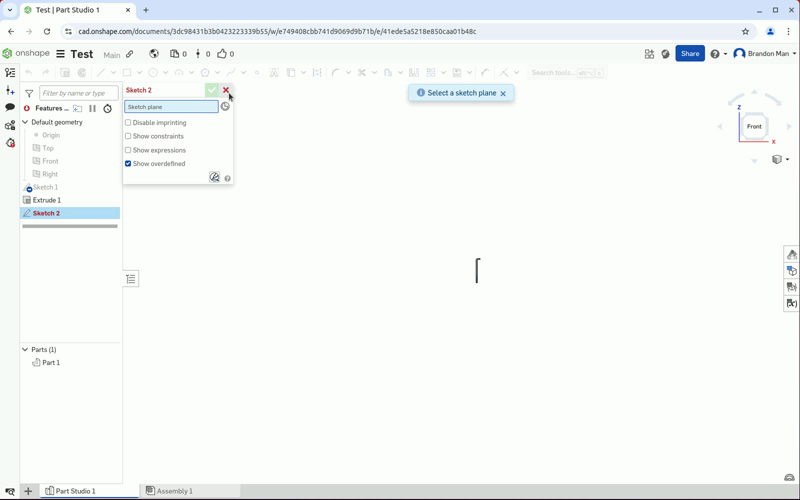
mouse_move(73, 163)
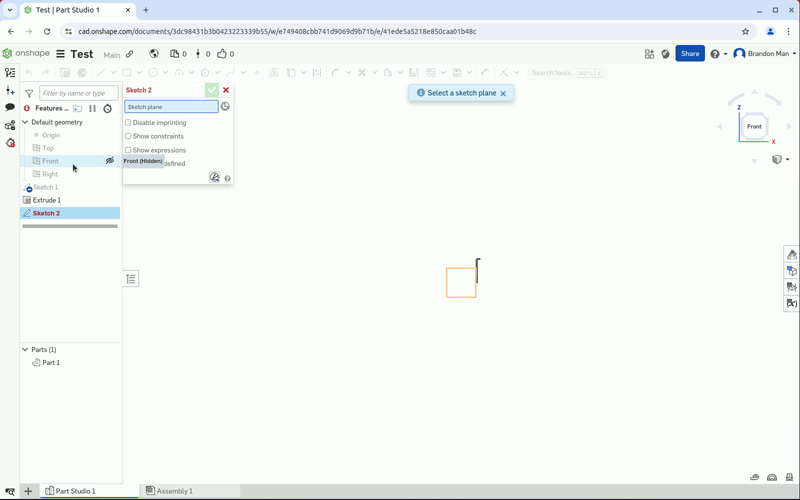
click(73, 163)
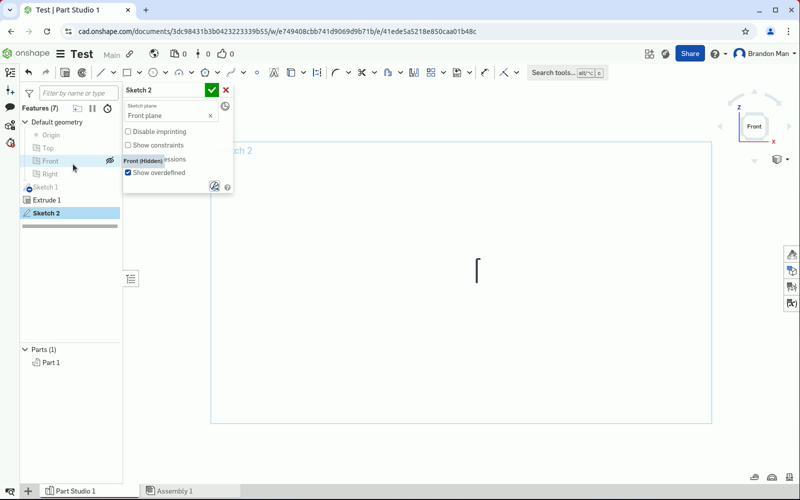
mouse_move(73, 352)
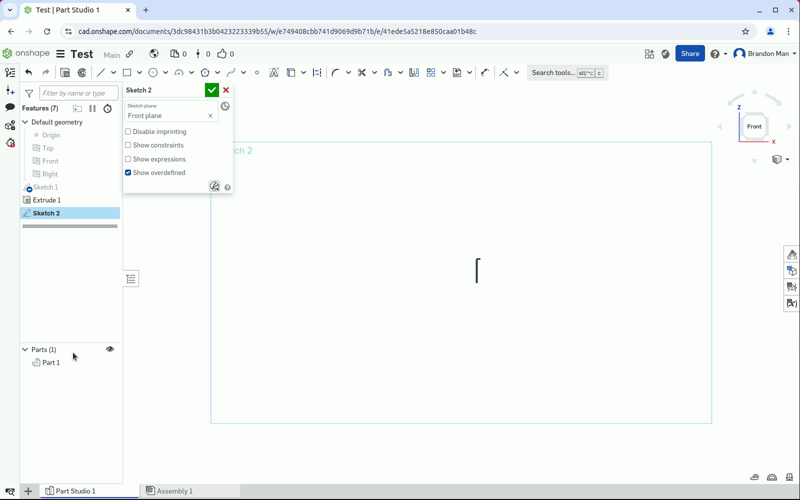
key(y)
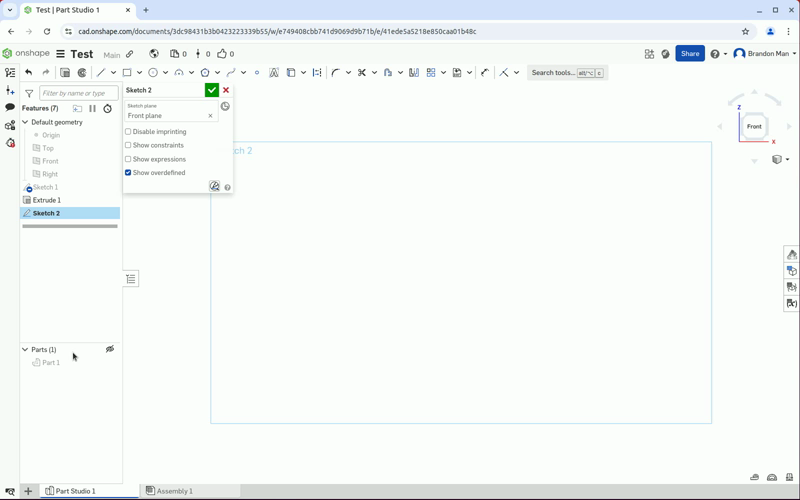
key(l)
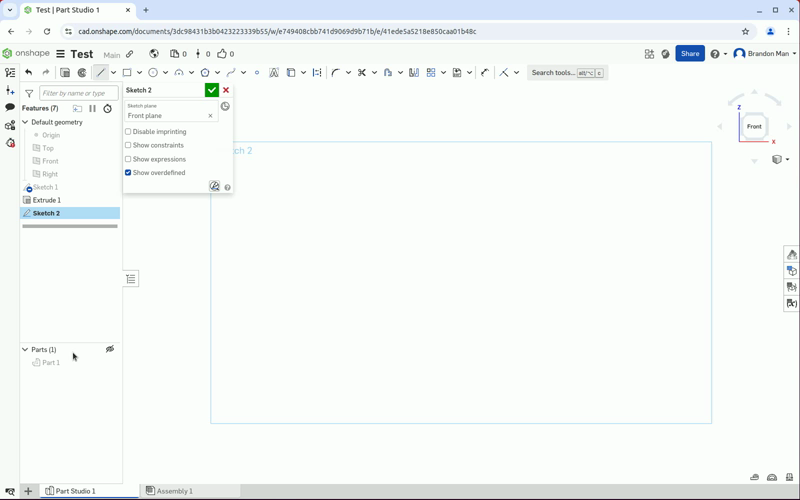
key_down(shift)
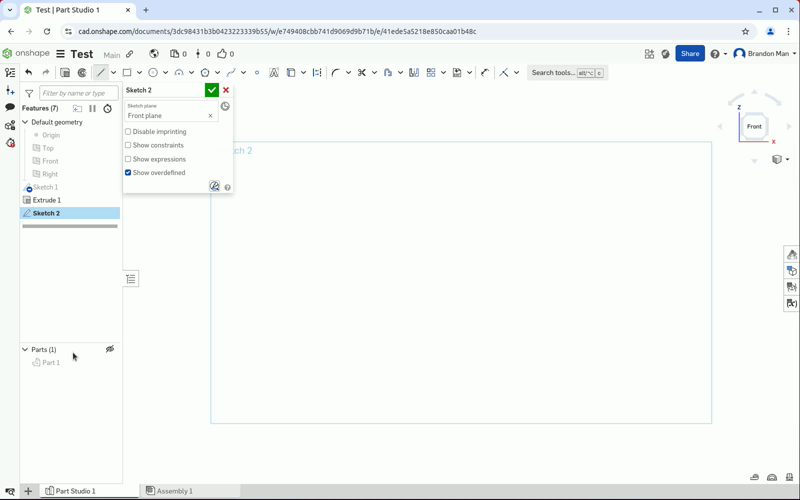
mouse_move(441, 259)
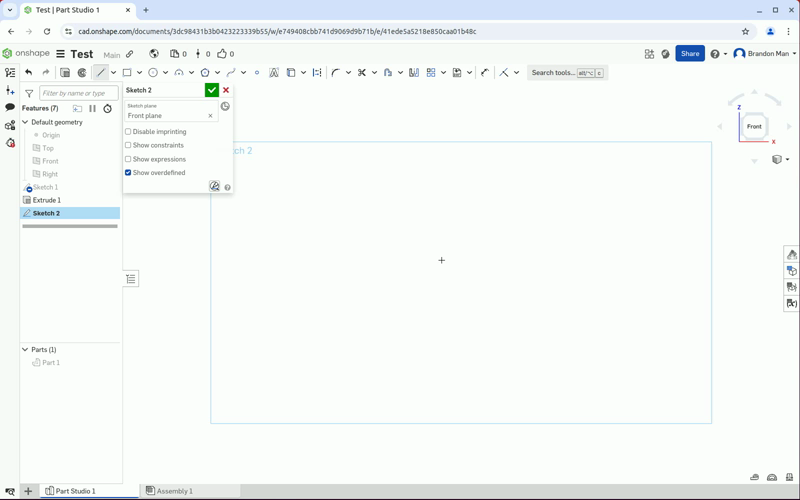
click(441, 259)
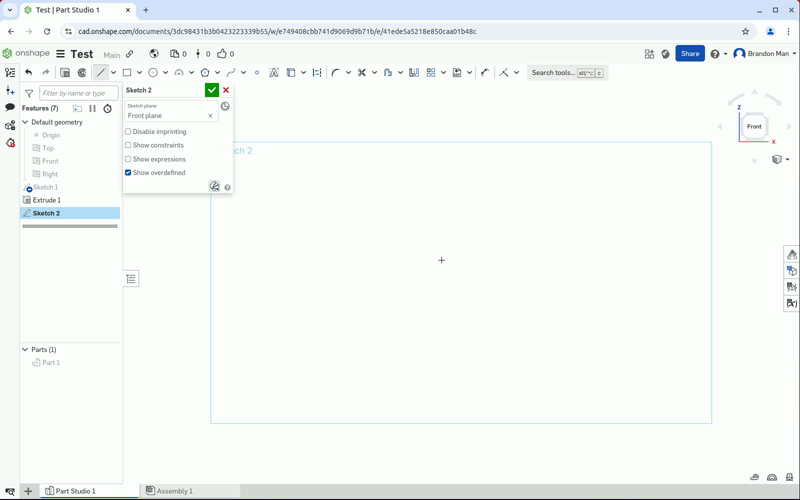
key_up(shift)
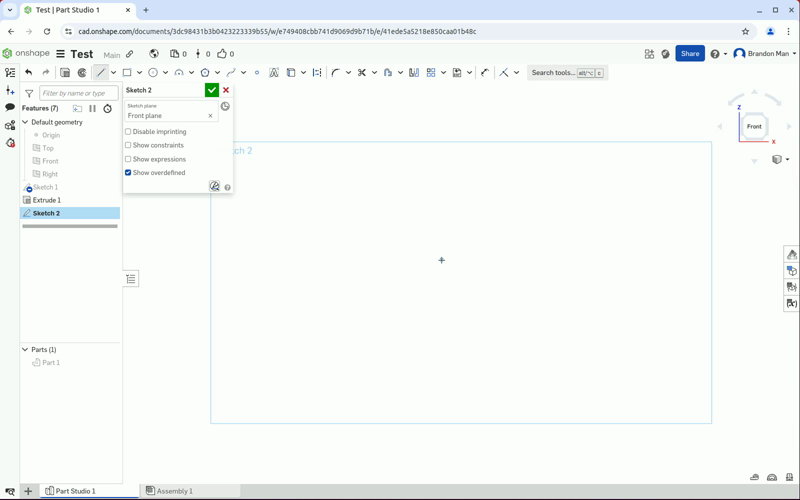
key_down(shift)
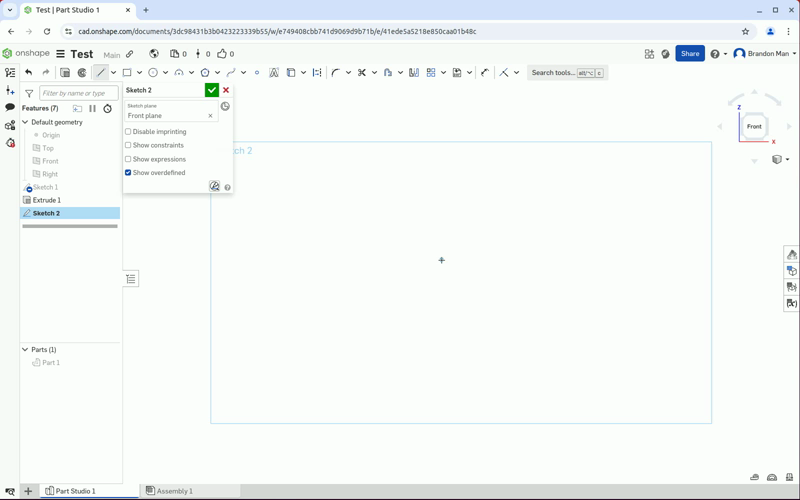
mouse_move(471, 259)
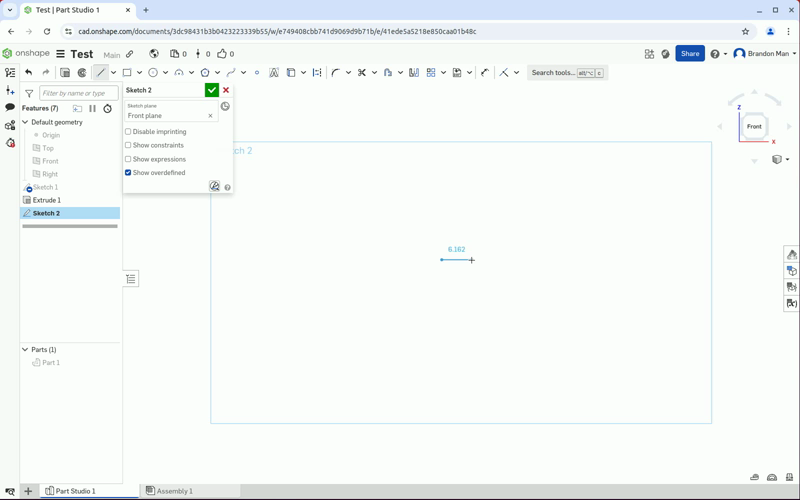
mouse_move(444, 259)
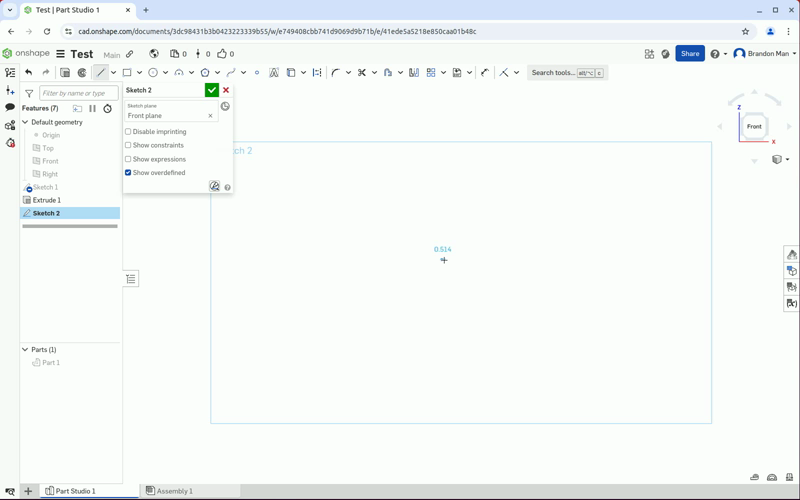
scroll(6)
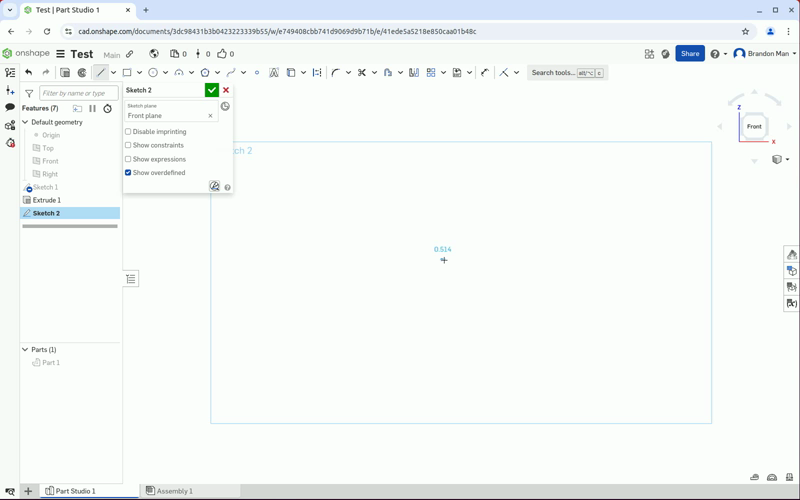
scroll(6)
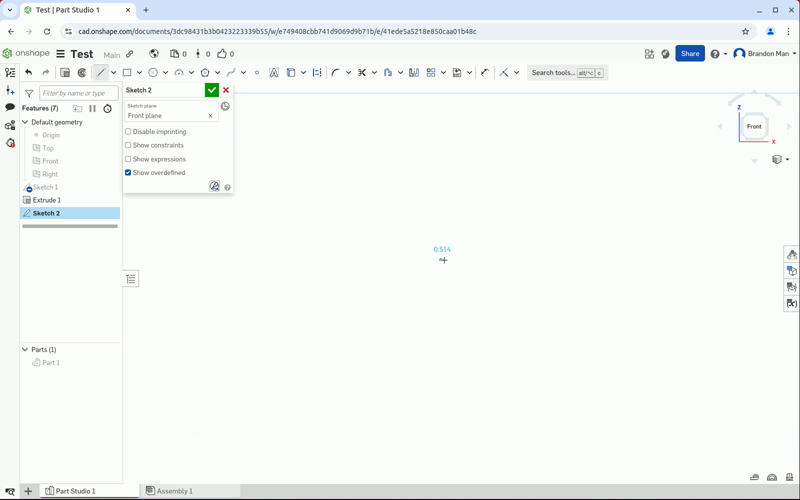
scroll(6)
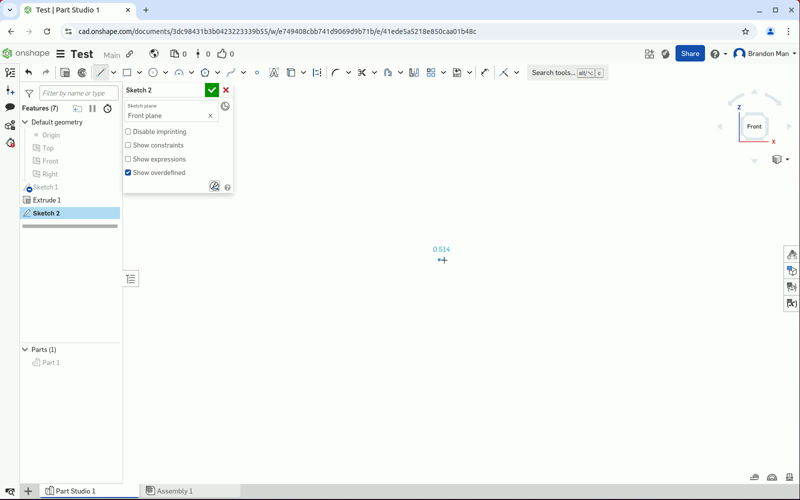
scroll(6)
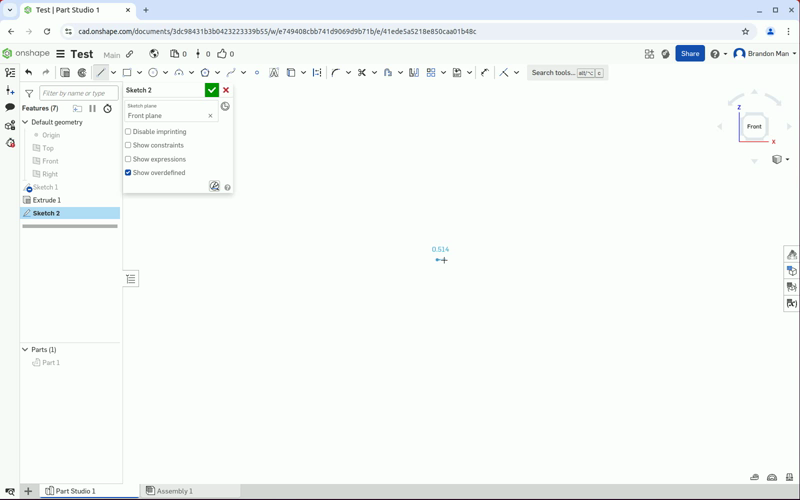
scroll(6)
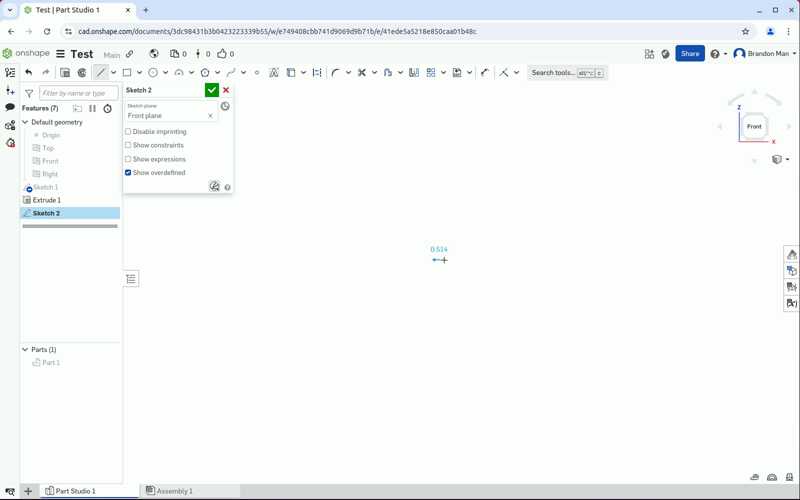
scroll(6)
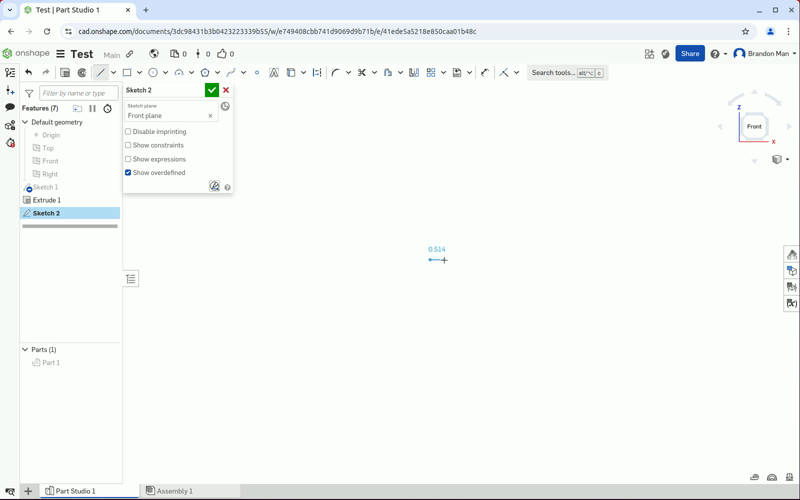
scroll(6)
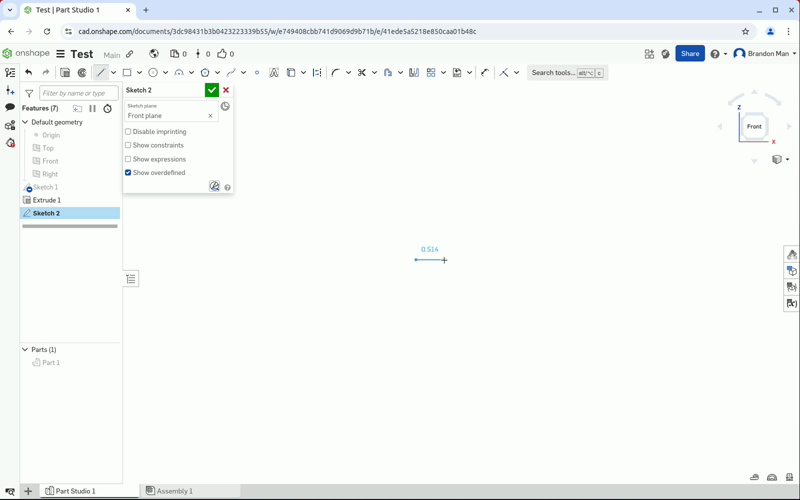
click(444, 259)
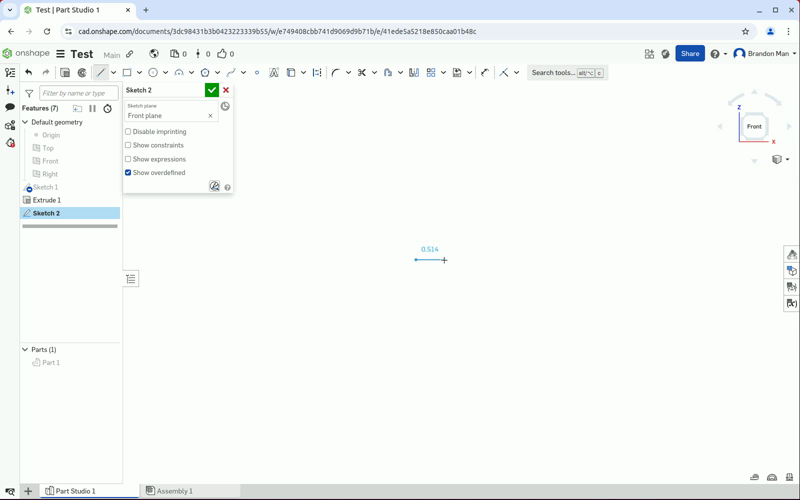
scroll(-6)
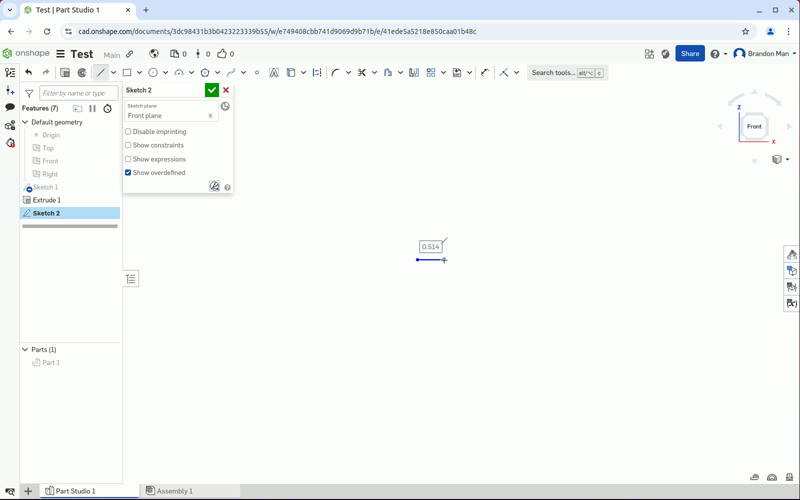
scroll(-6)
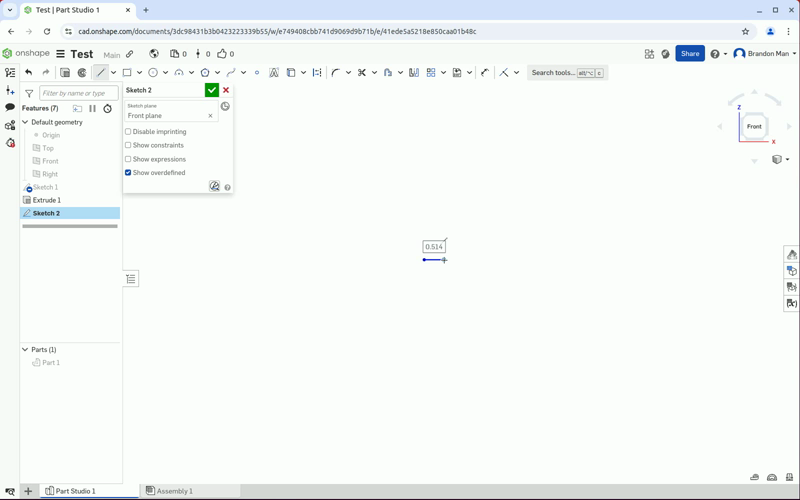
scroll(-6)
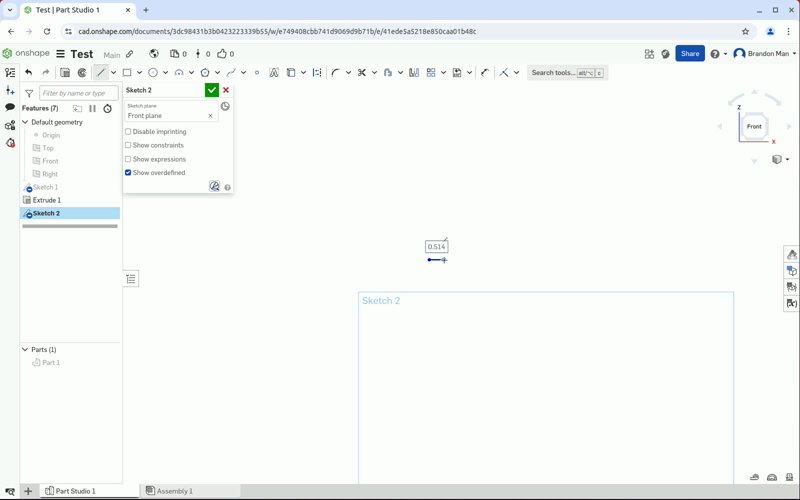
scroll(-6)
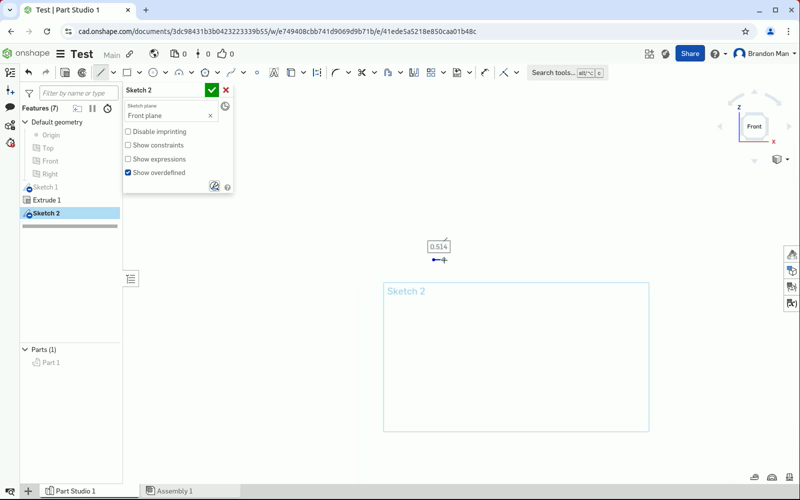
scroll(-6)
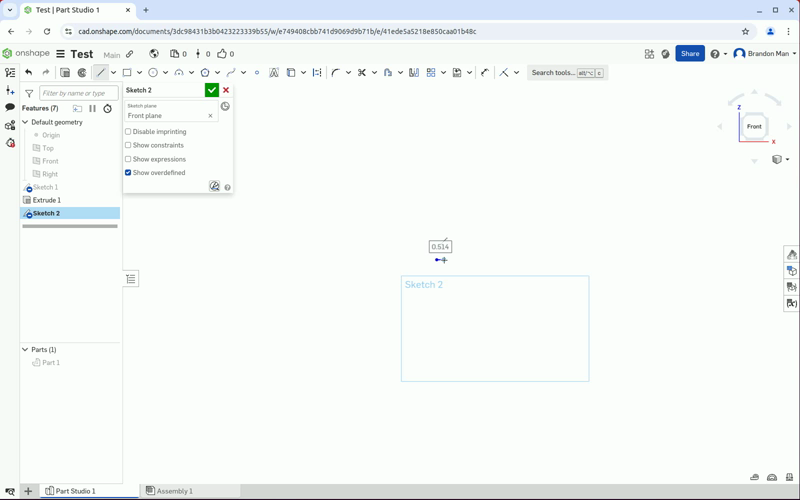
scroll(-6)
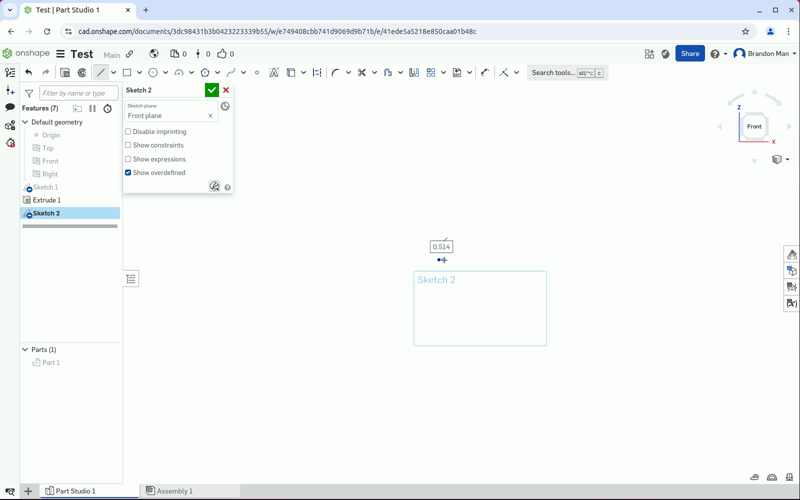
scroll(-6)
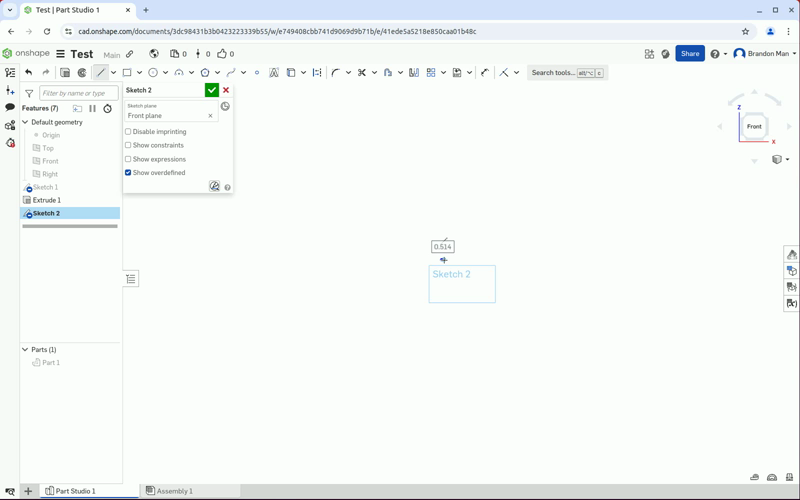
key_up(shift)
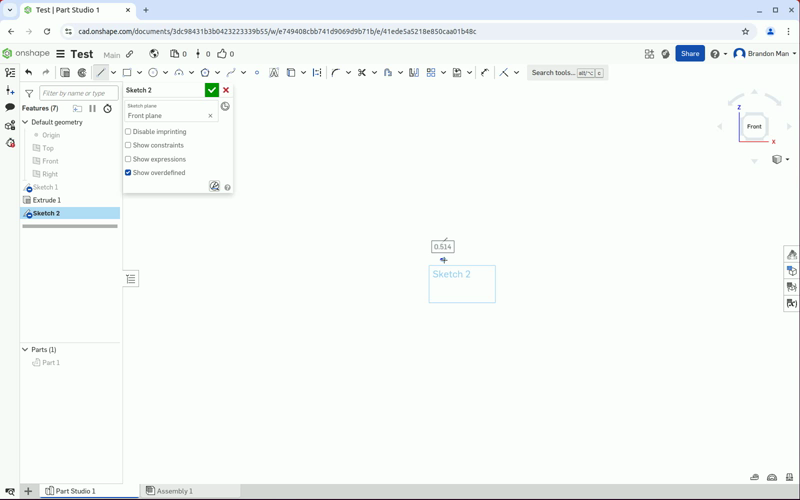
key(esc)
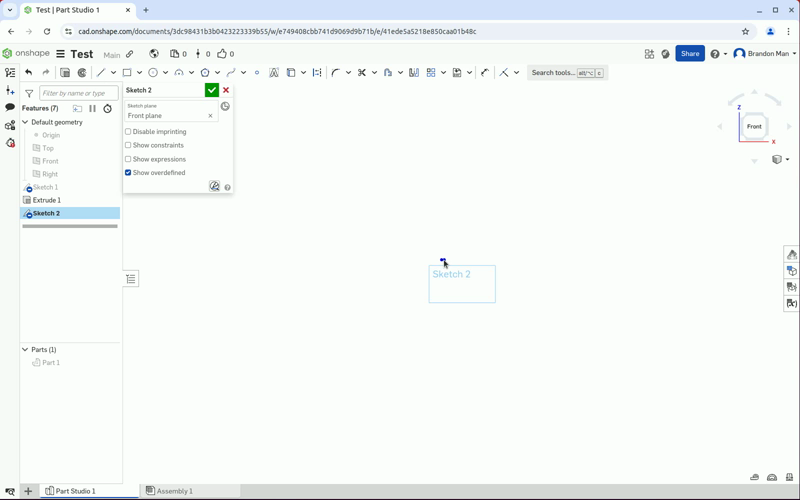
key(a)
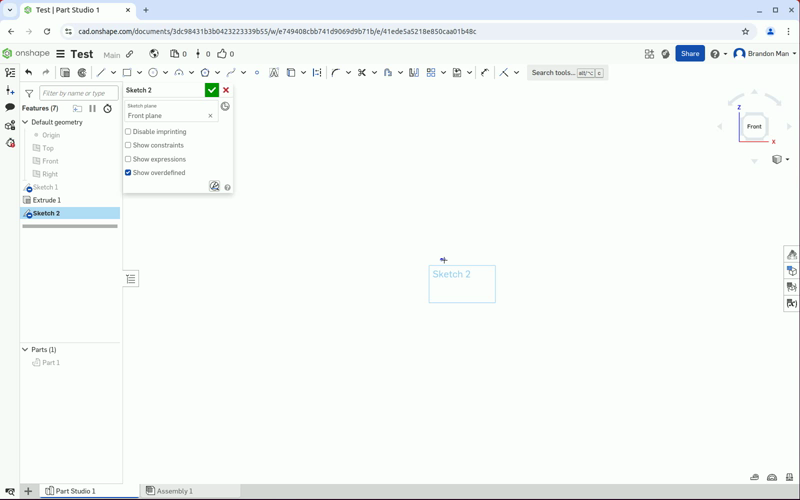
mouse_move(444, 259)
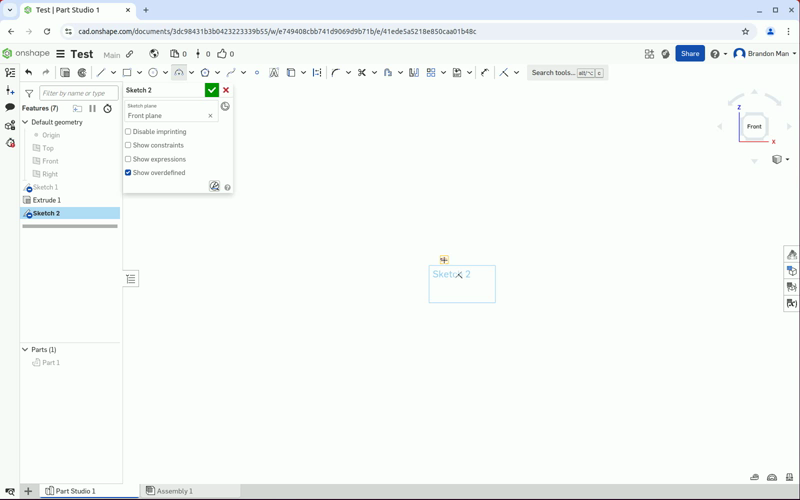
scroll(6)
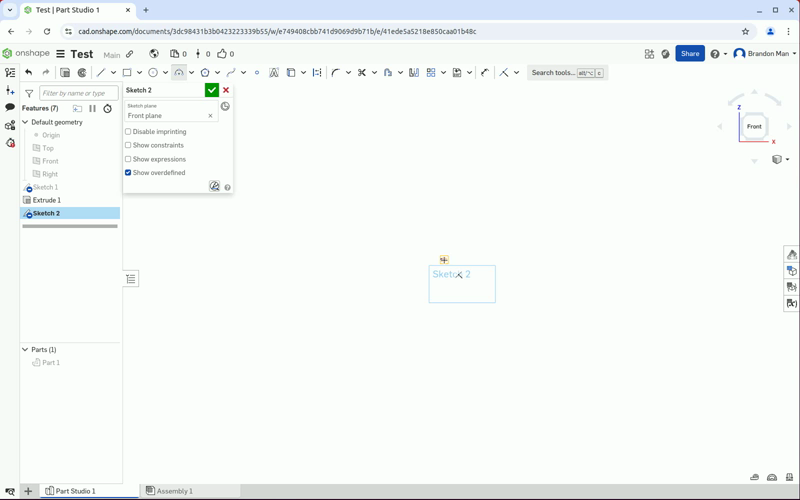
scroll(6)
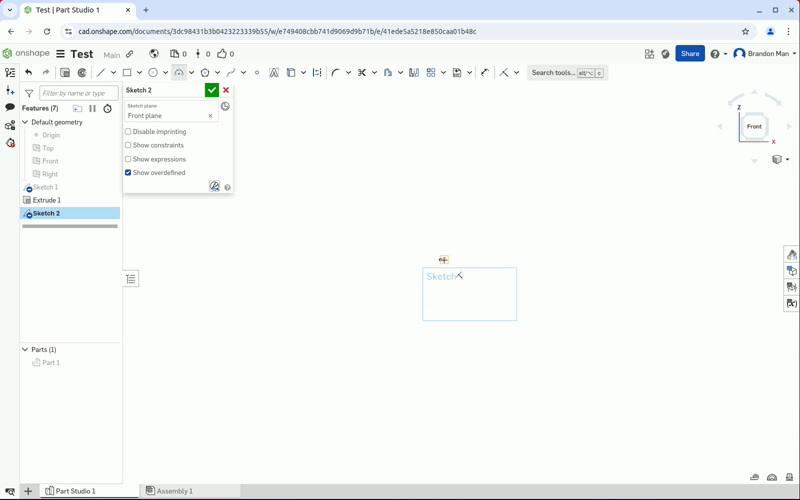
scroll(6)
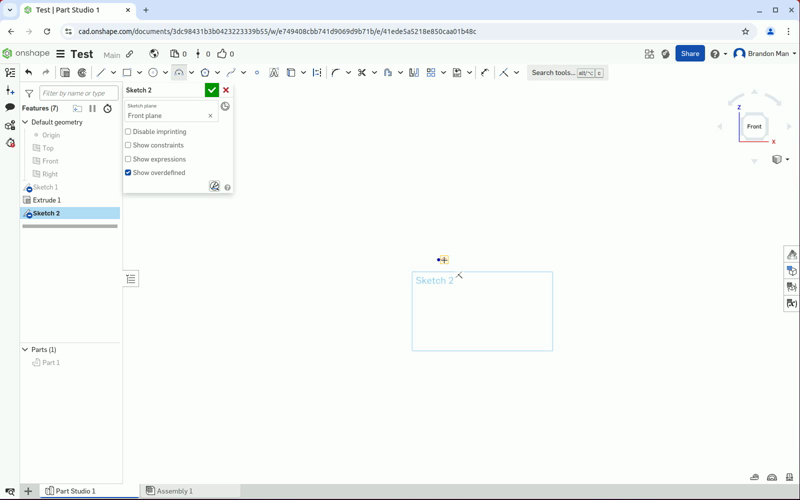
scroll(6)
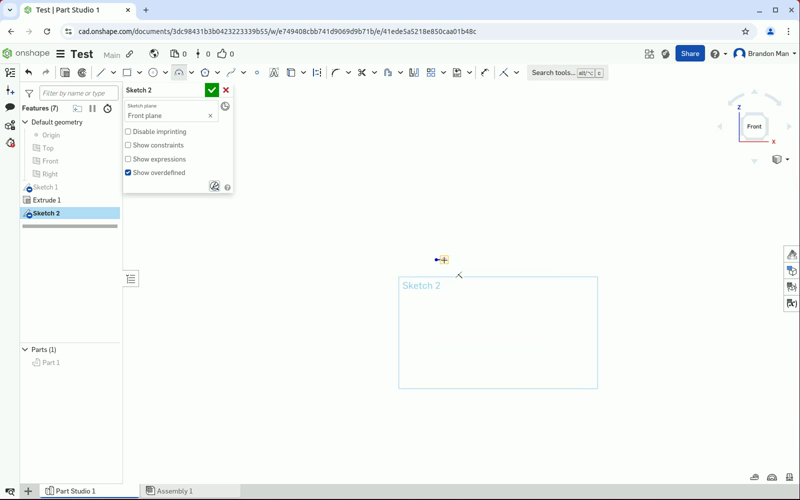
scroll(6)
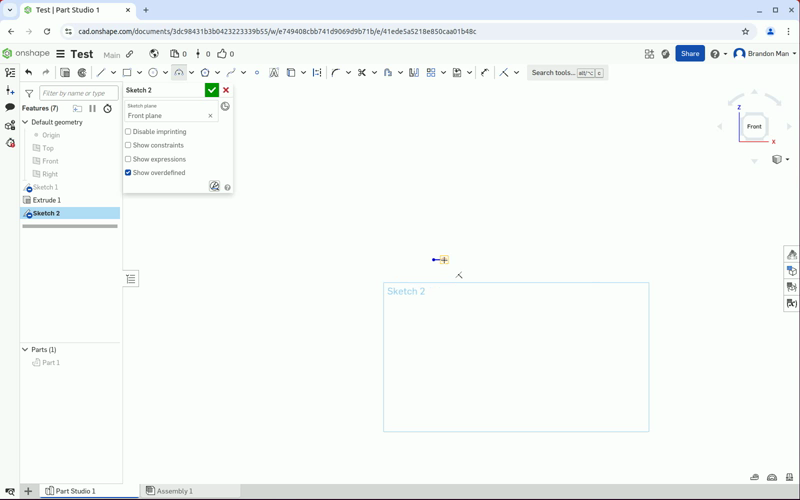
scroll(6)
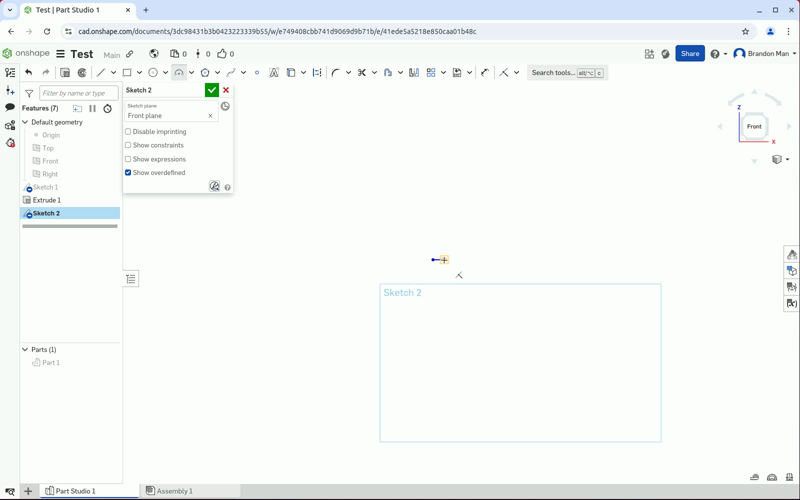
scroll(6)
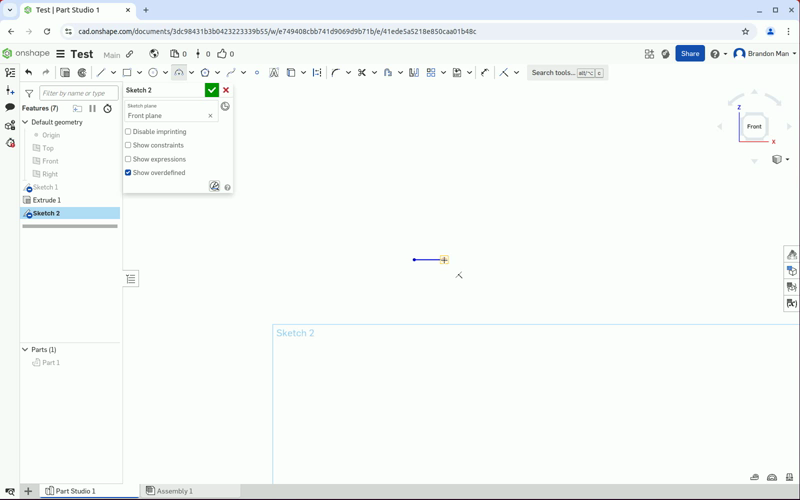
click(444, 259)
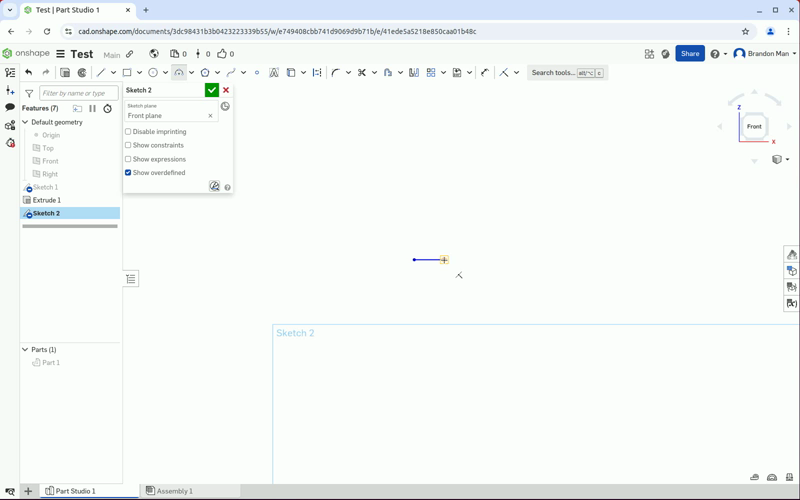
scroll(-6)
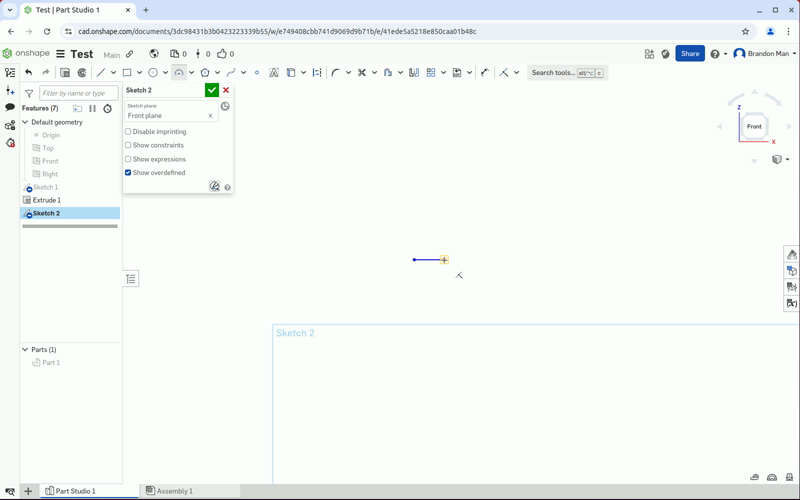
scroll(-6)
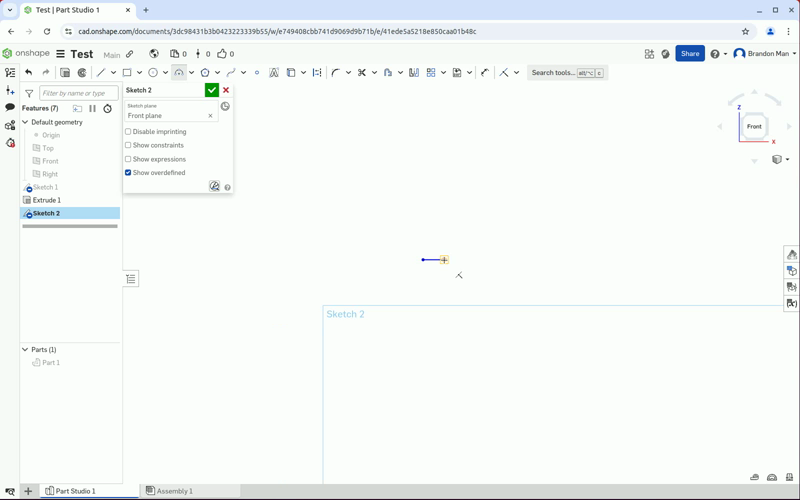
scroll(-6)
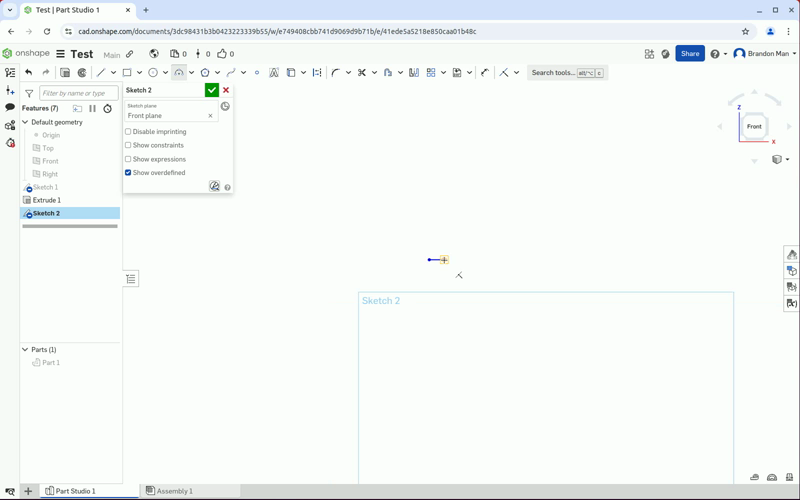
scroll(-6)
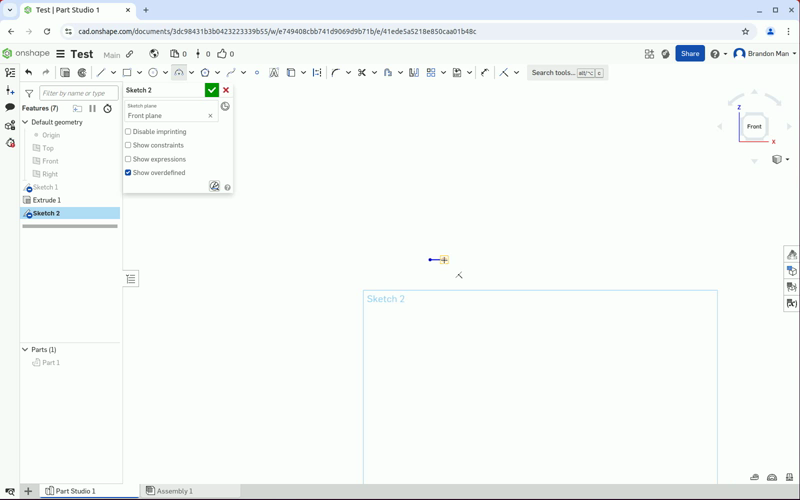
scroll(-6)
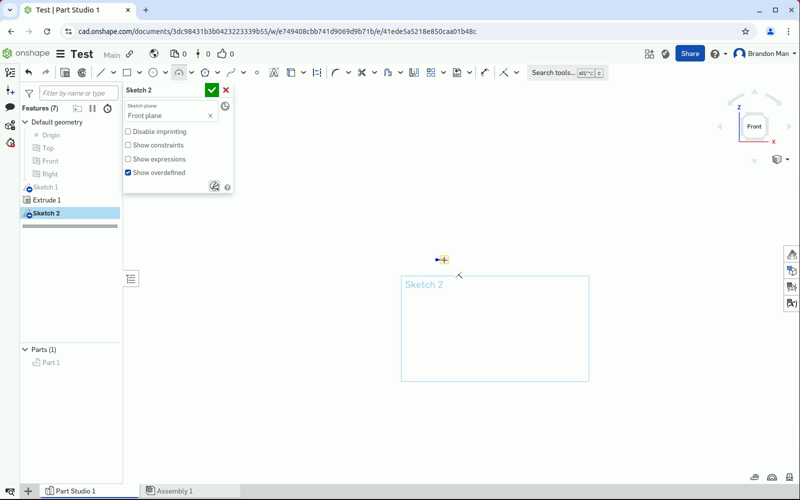
scroll(-6)
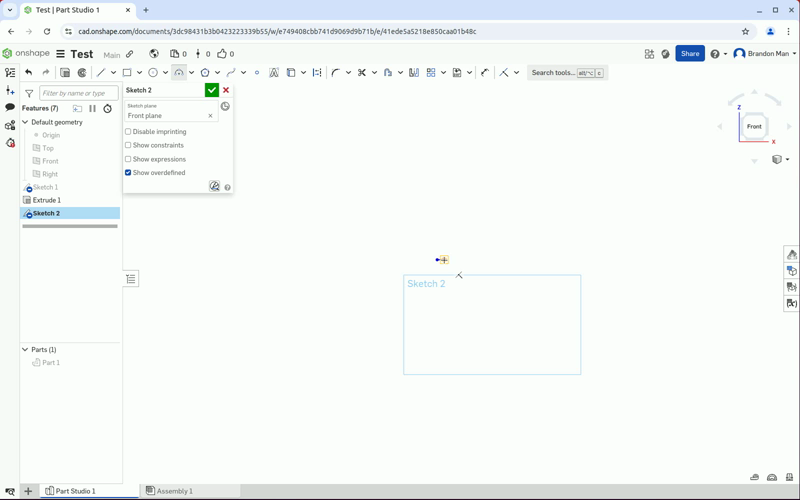
scroll(-6)
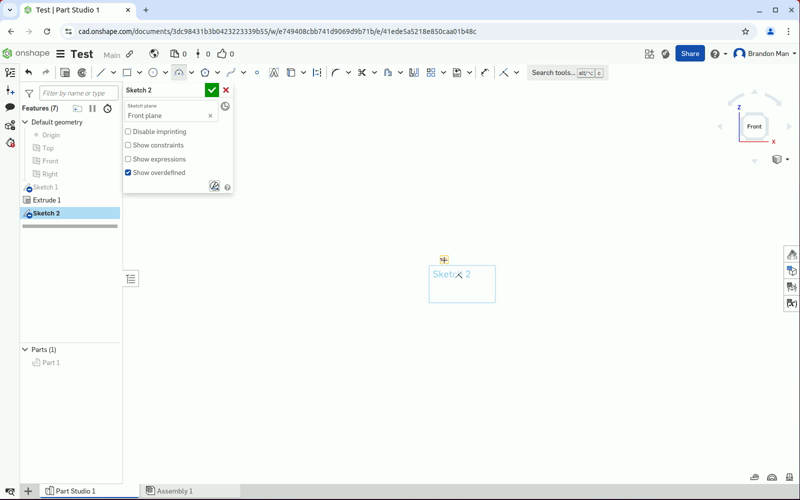
key_down(shift)
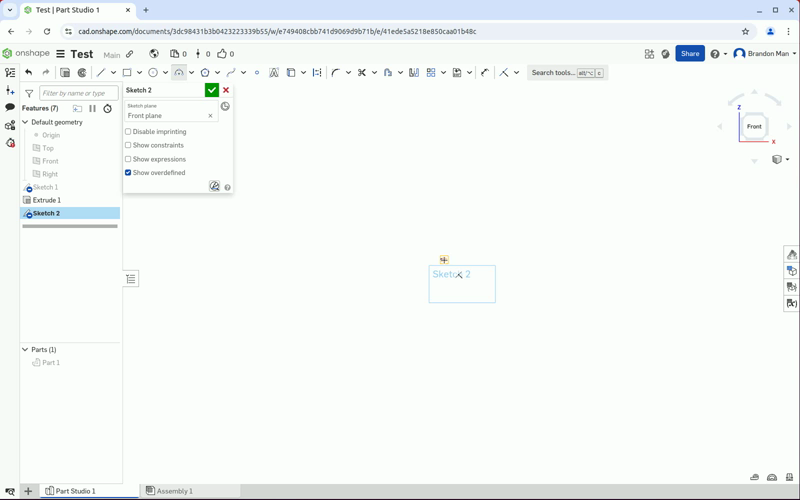
mouse_move(445, 260)
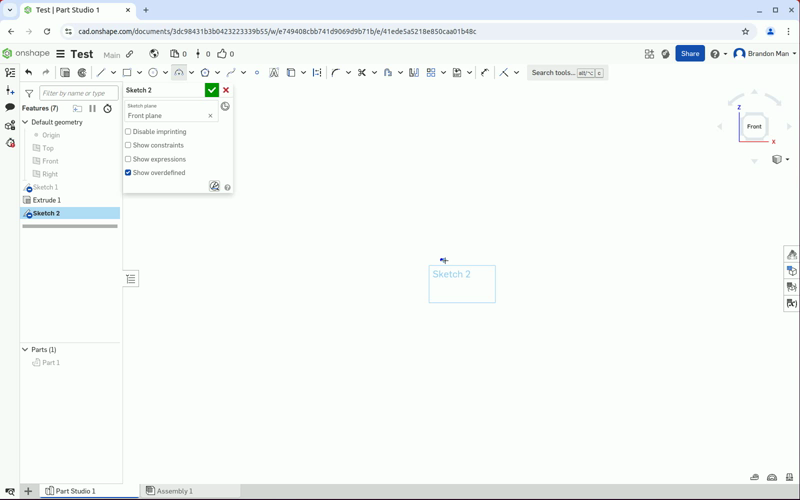
scroll(6)
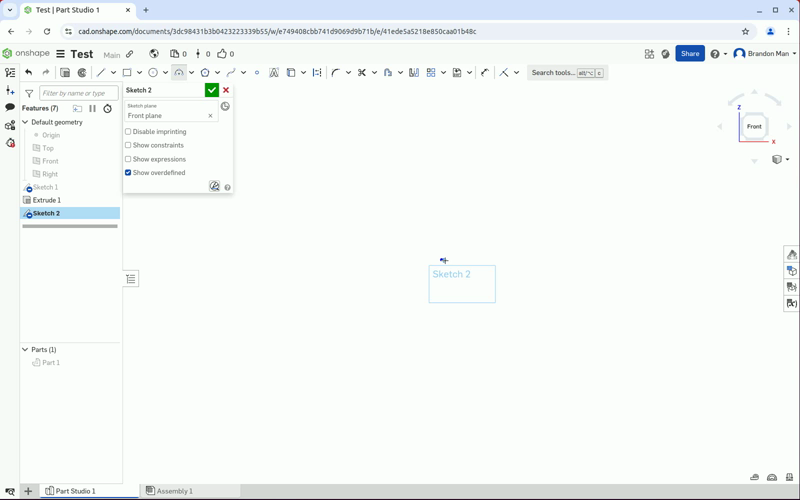
scroll(6)
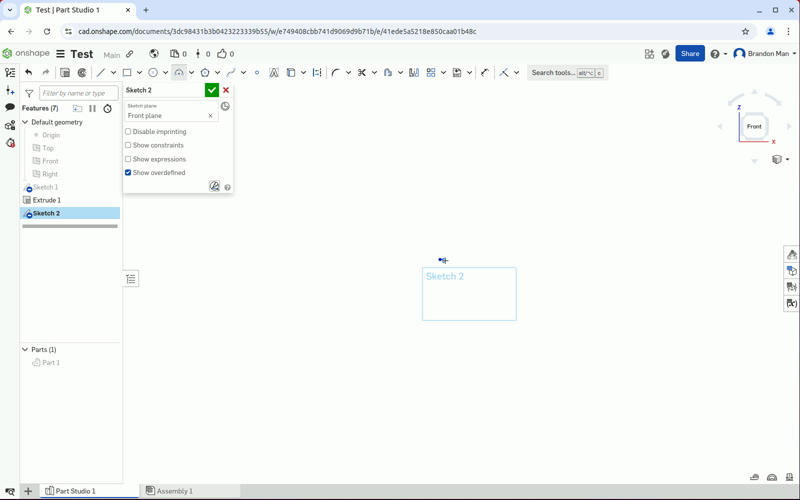
scroll(6)
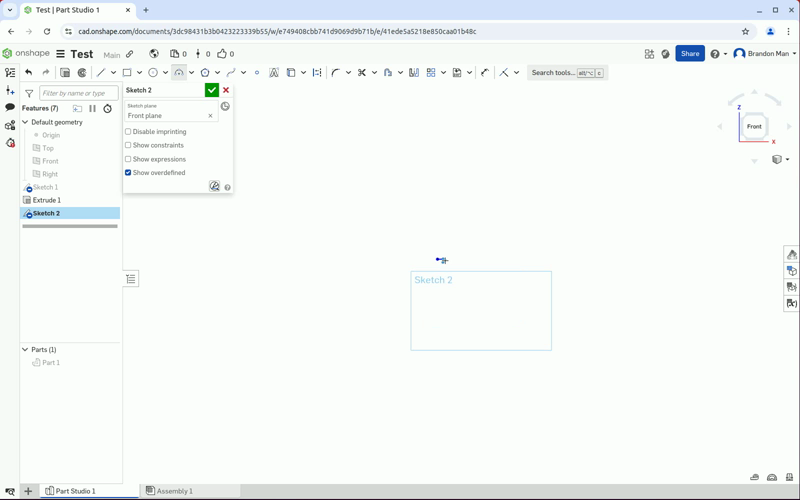
scroll(6)
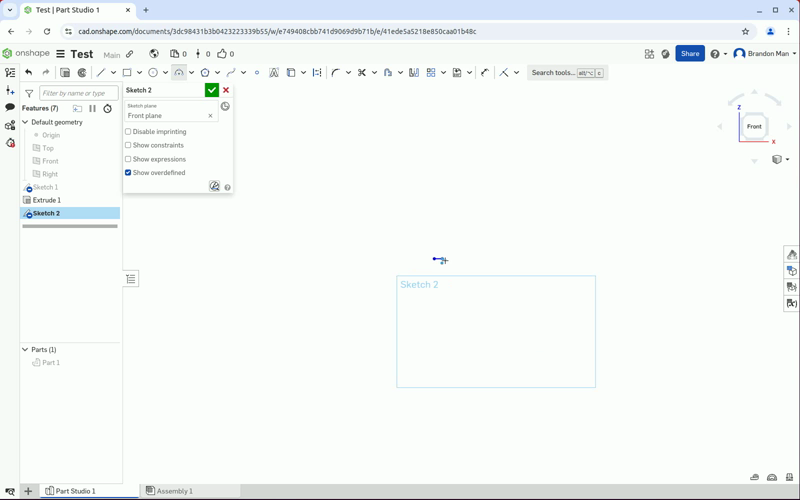
scroll(6)
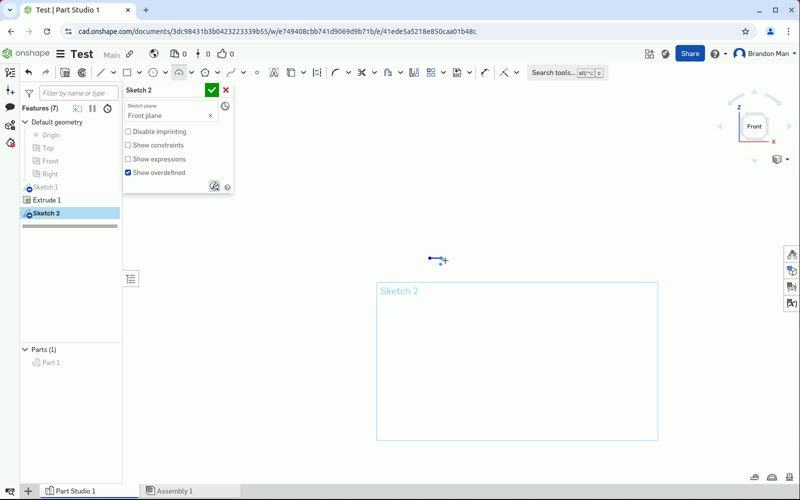
scroll(6)
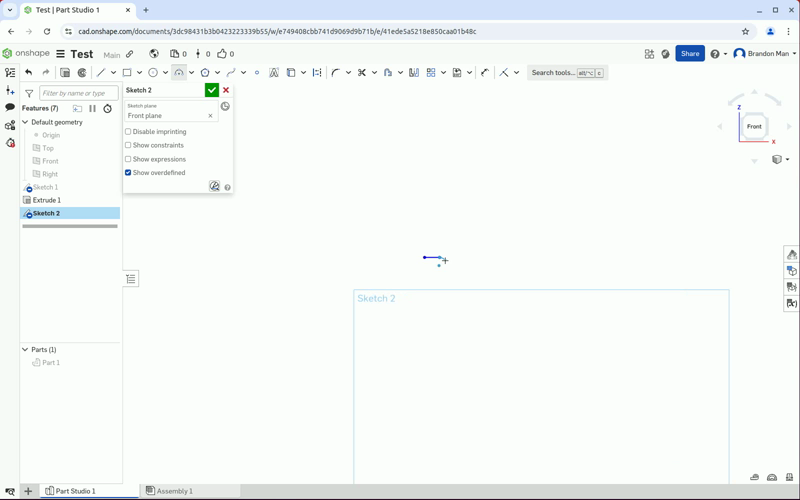
scroll(6)
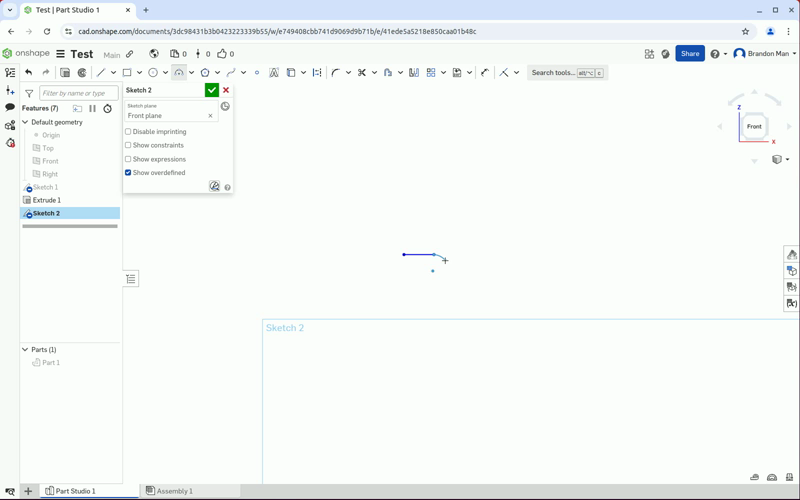
click(445, 260)
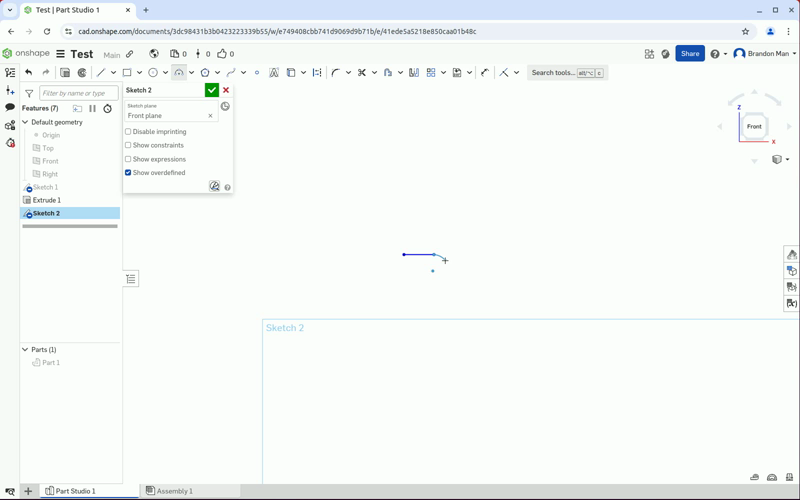
scroll(-6)
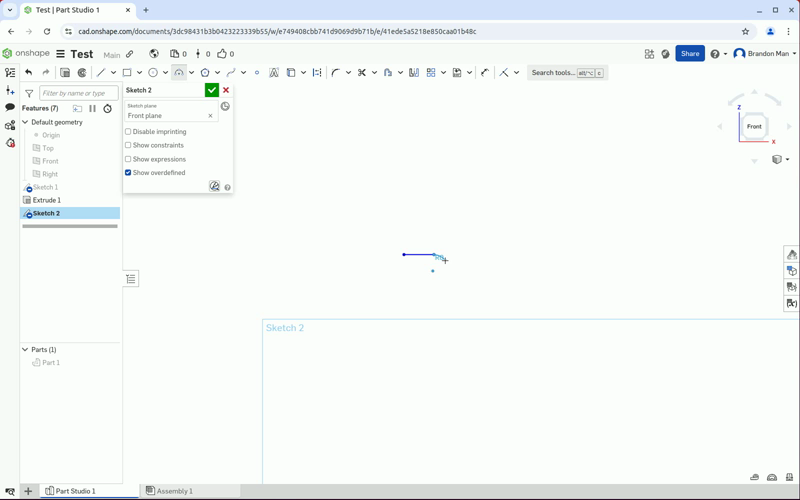
scroll(-6)
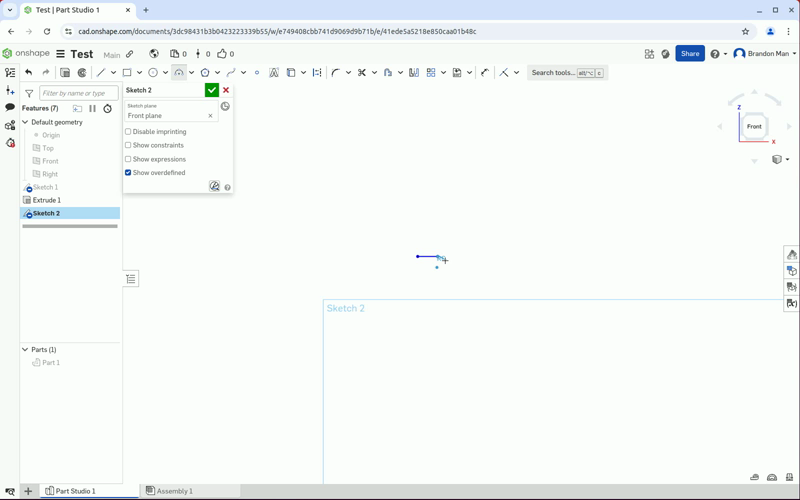
scroll(-6)
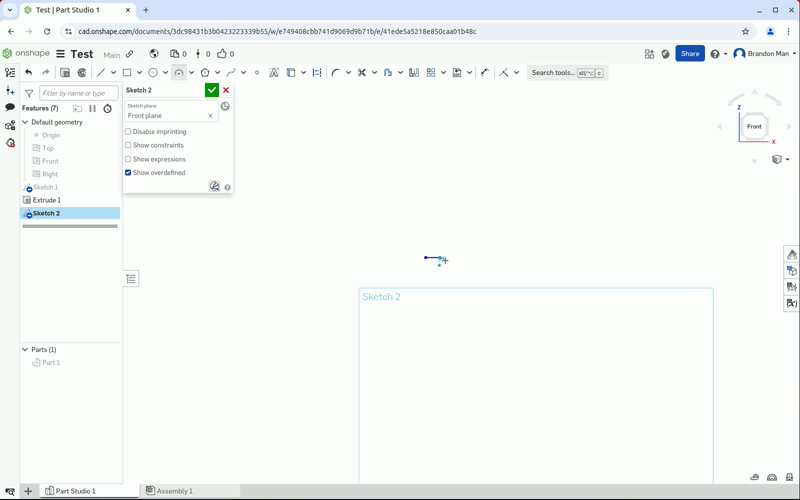
scroll(-6)
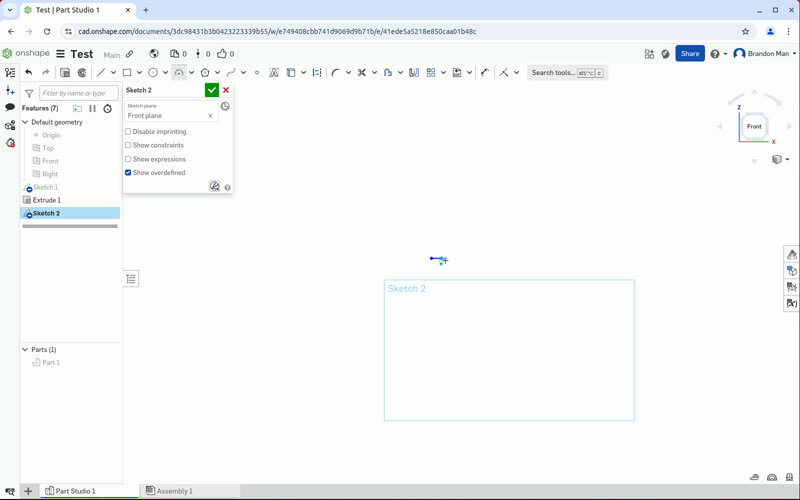
scroll(-6)
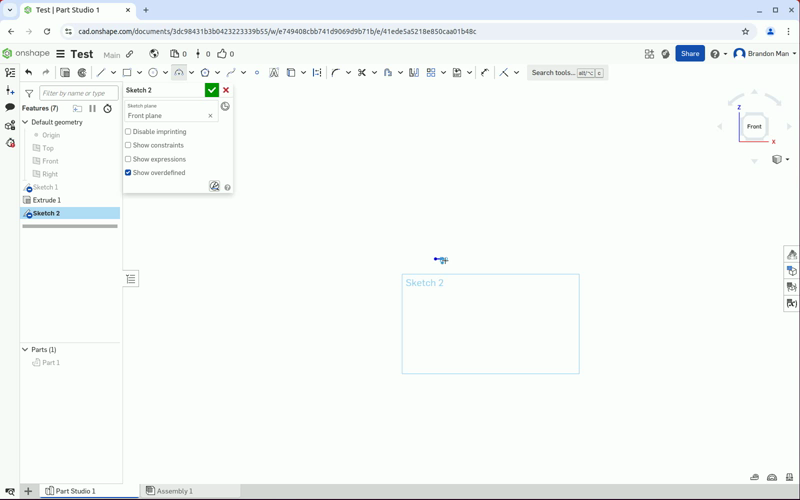
scroll(-6)
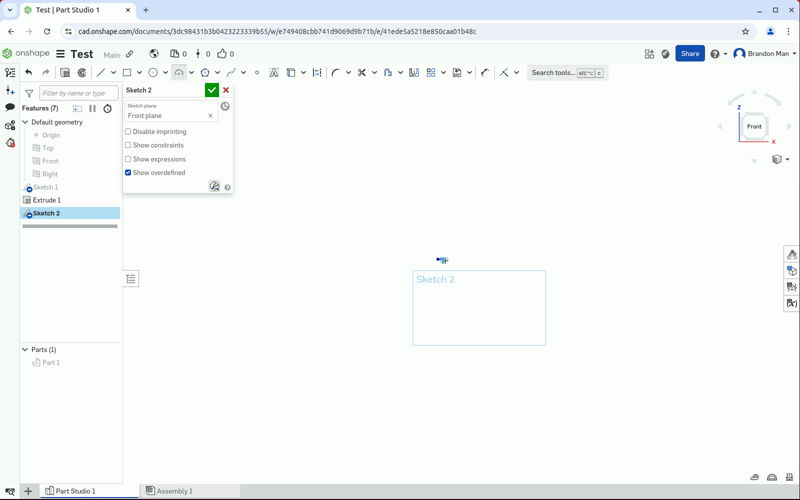
scroll(-6)
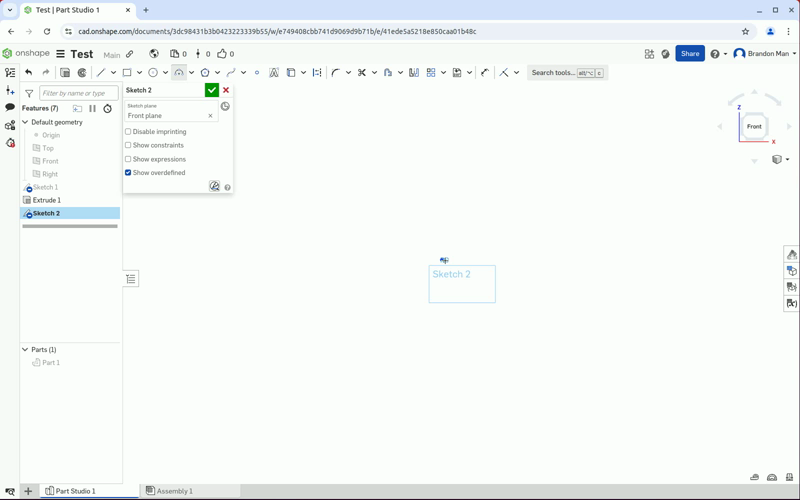
mouse_move(444, 259)
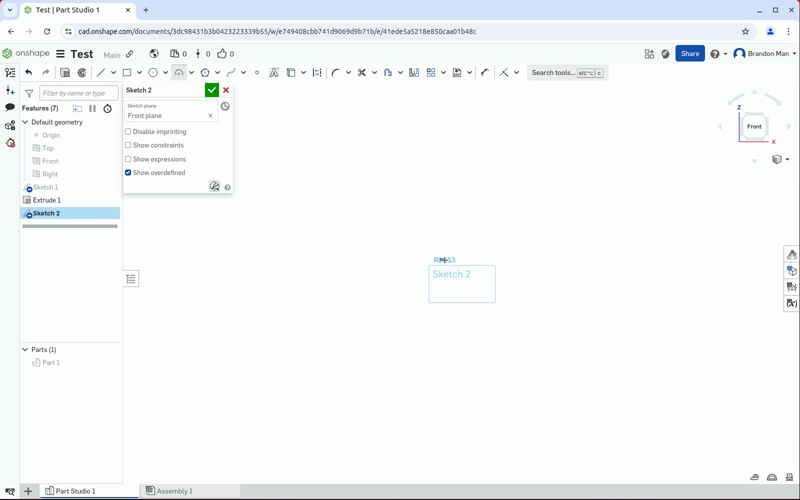
scroll(6)
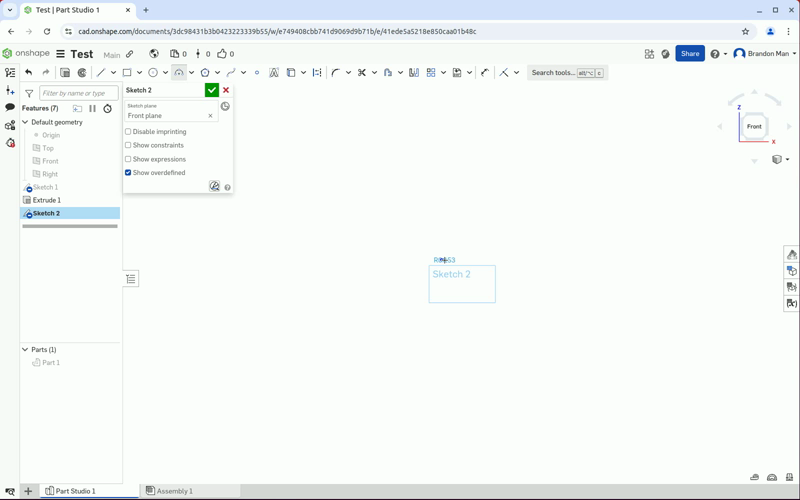
scroll(6)
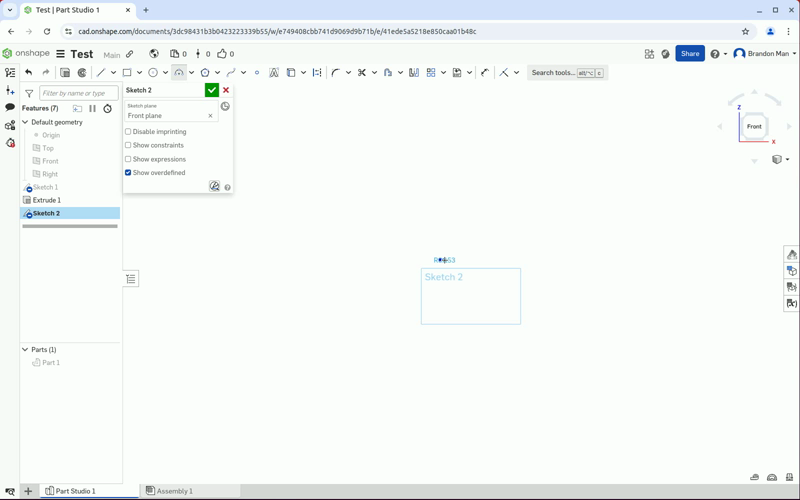
scroll(6)
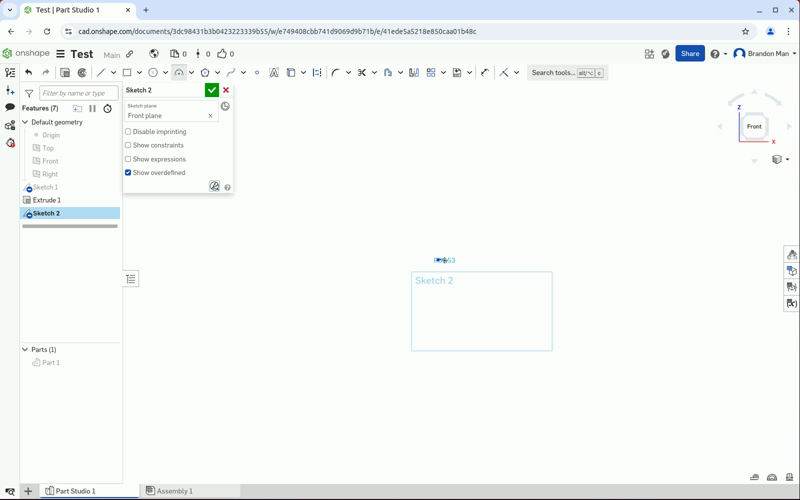
scroll(6)
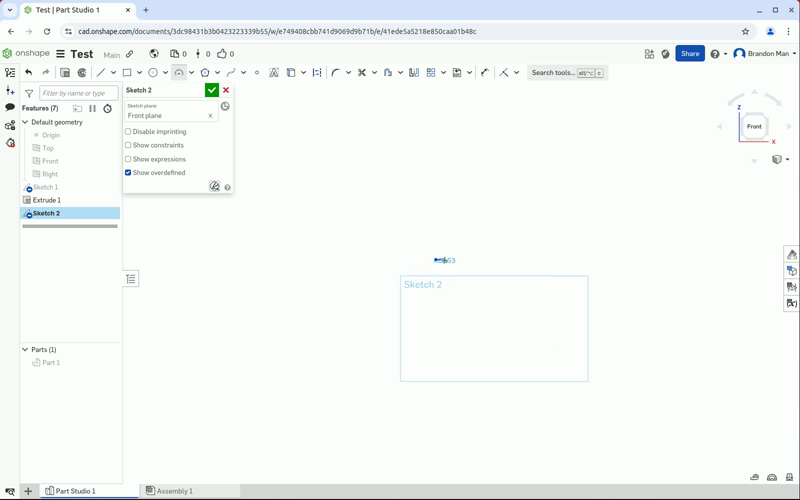
scroll(6)
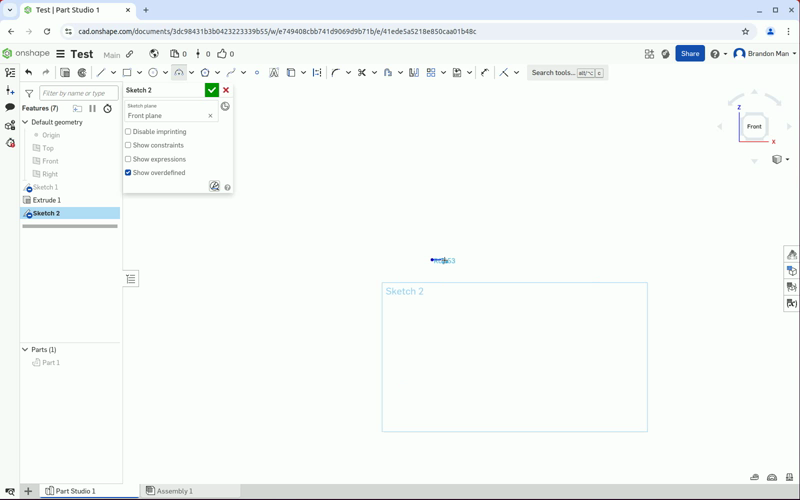
scroll(6)
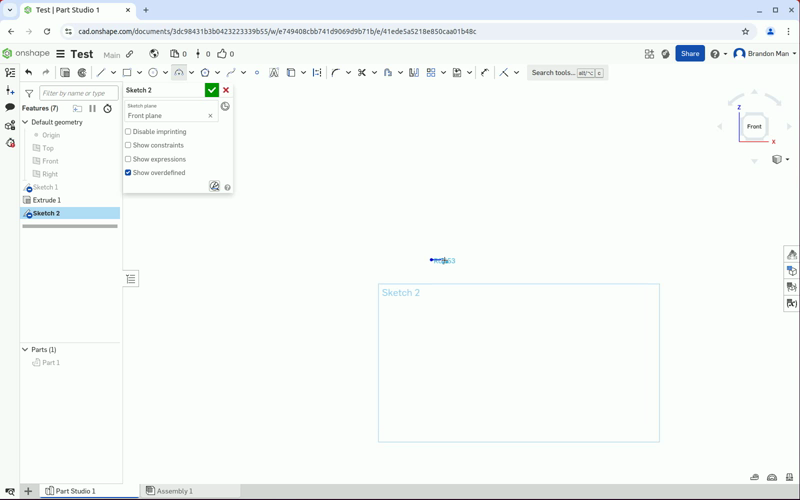
scroll(6)
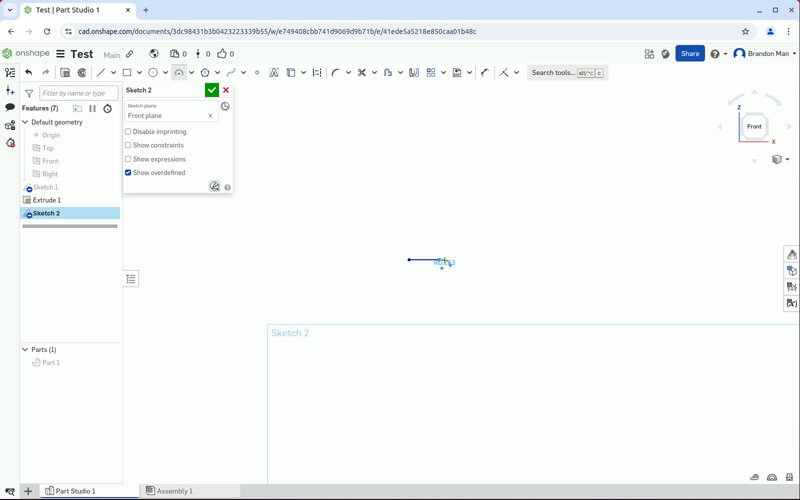
click(444, 259)
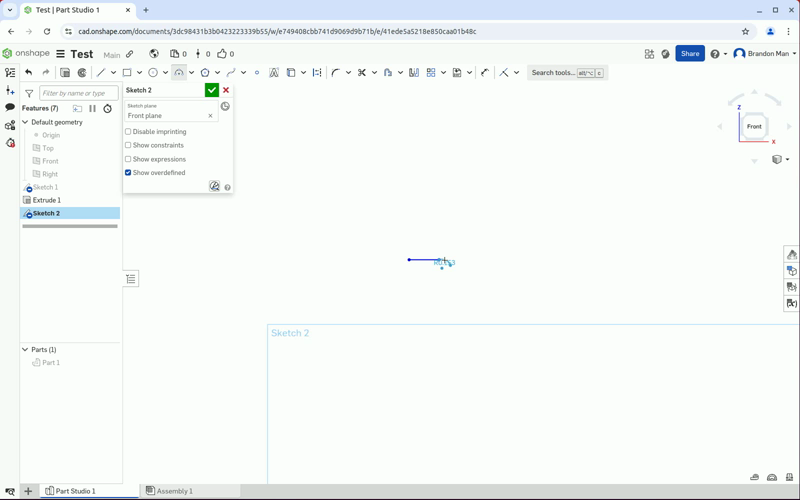
scroll(-6)
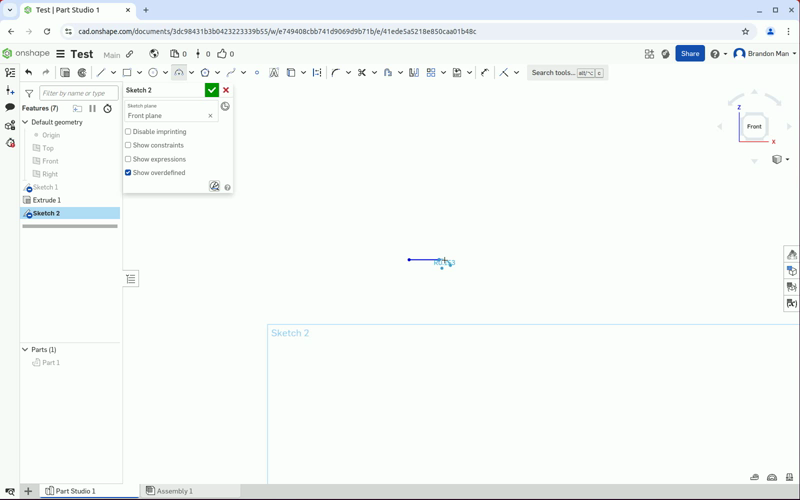
scroll(-6)
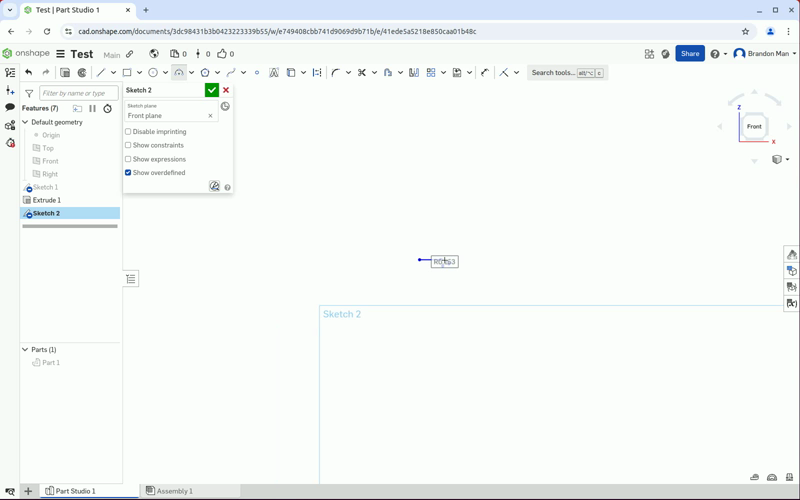
scroll(-6)
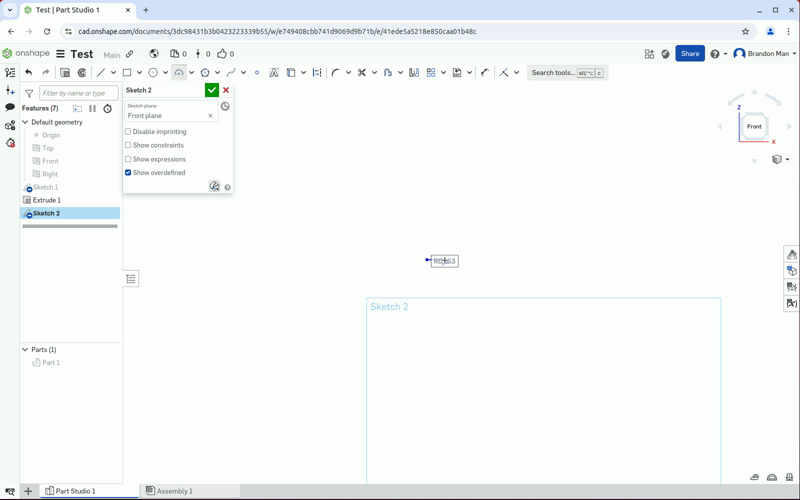
scroll(-6)
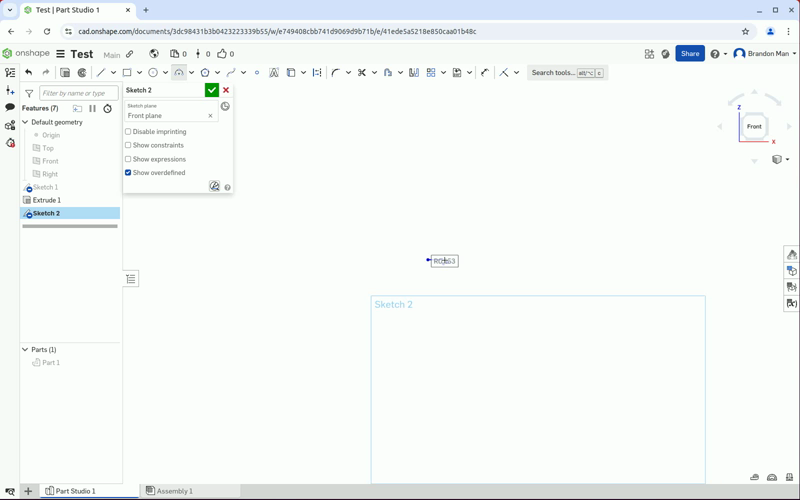
scroll(-6)
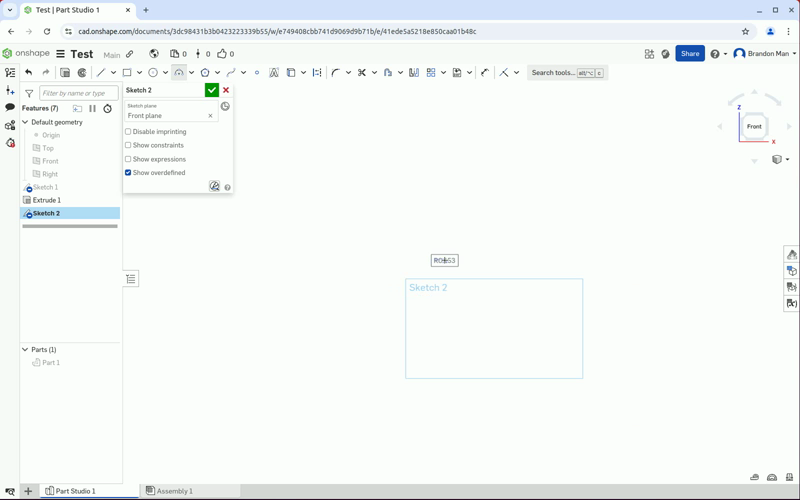
scroll(-6)
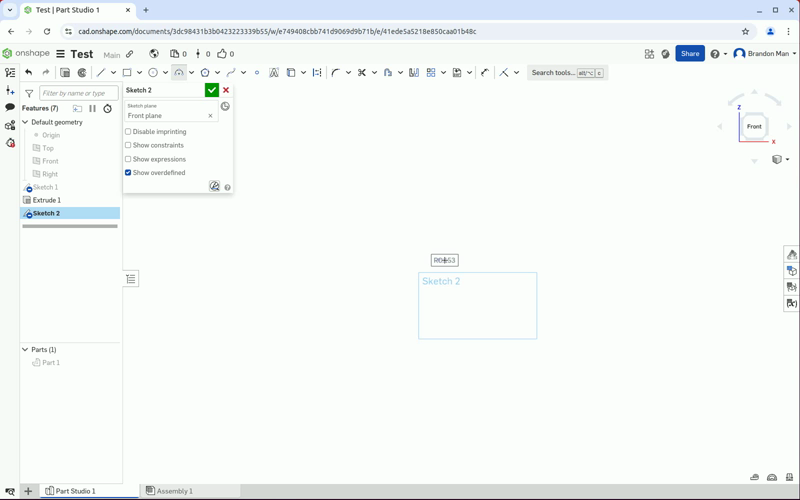
scroll(-6)
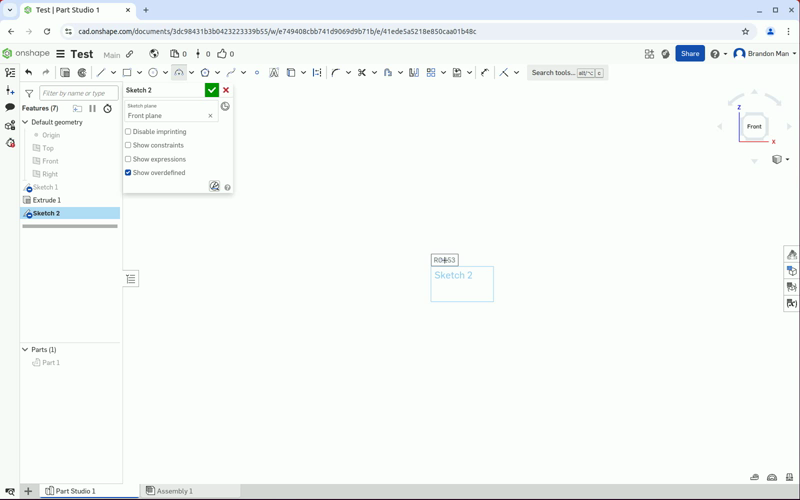
key_up(shift)
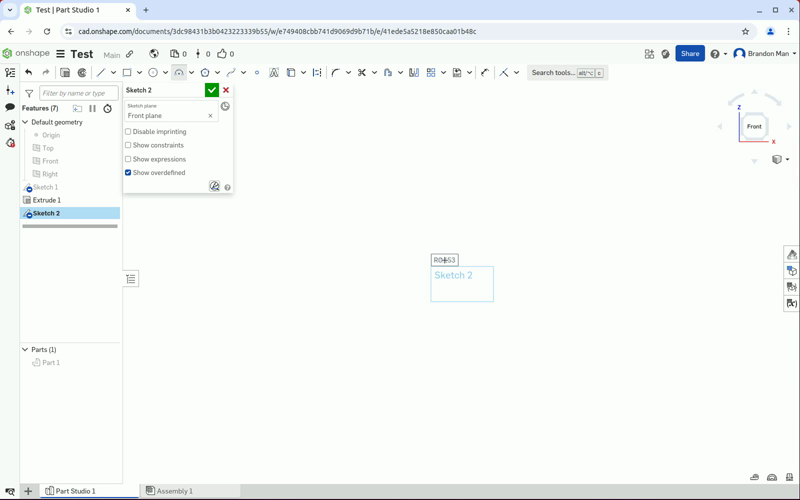
key(esc)
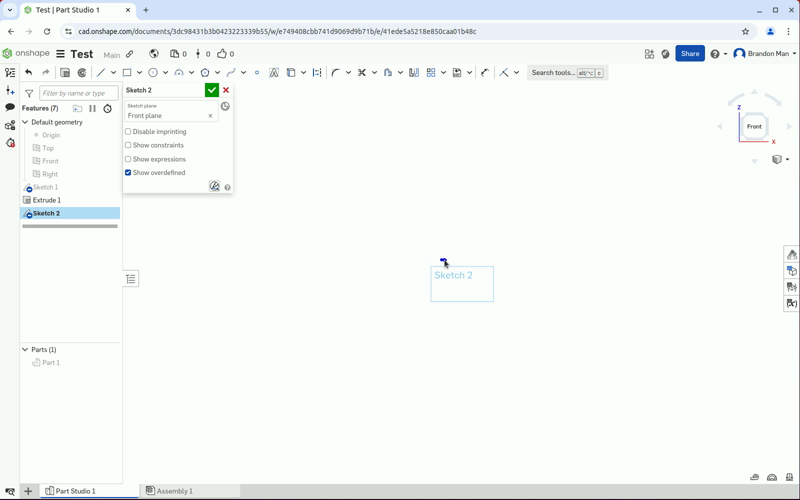
key(l)
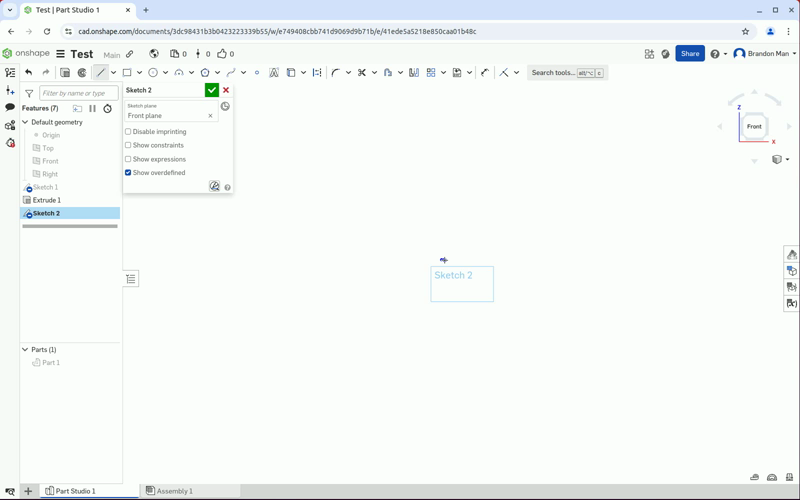
mouse_move(445, 260)
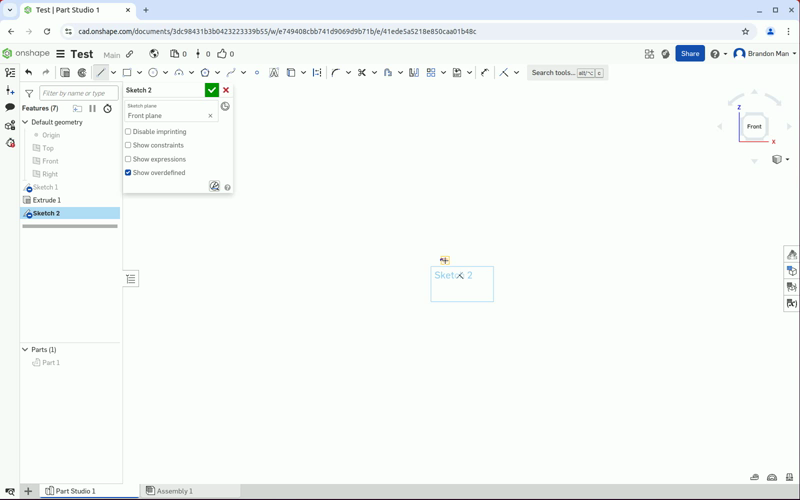
scroll(6)
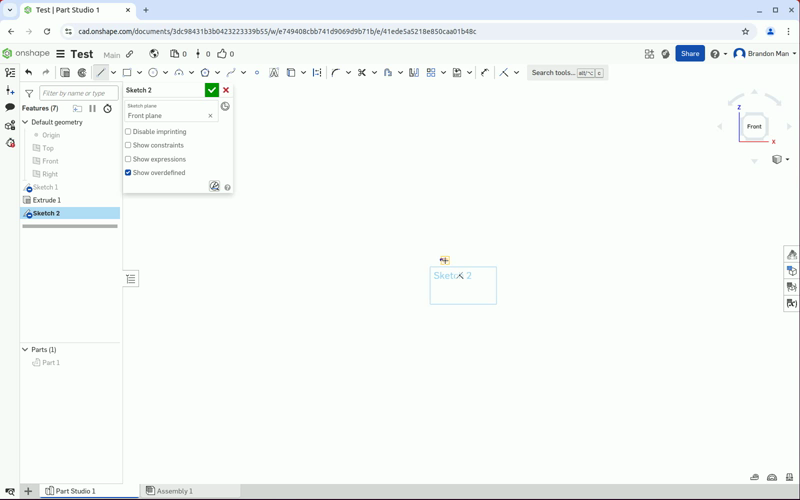
scroll(6)
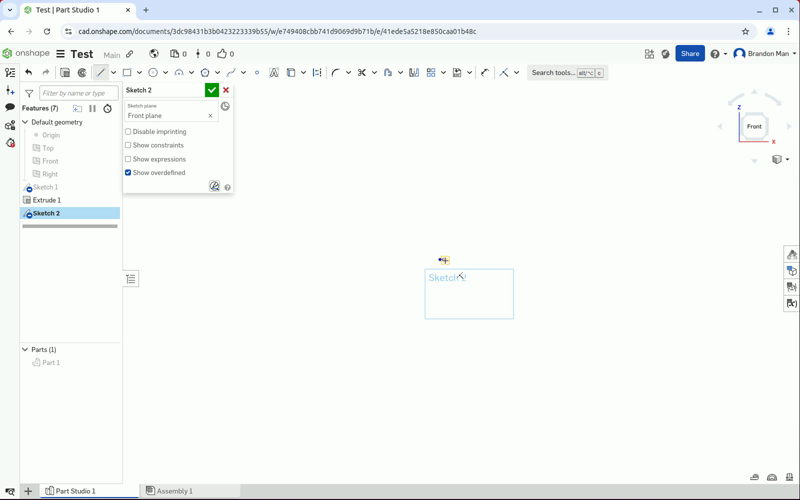
scroll(6)
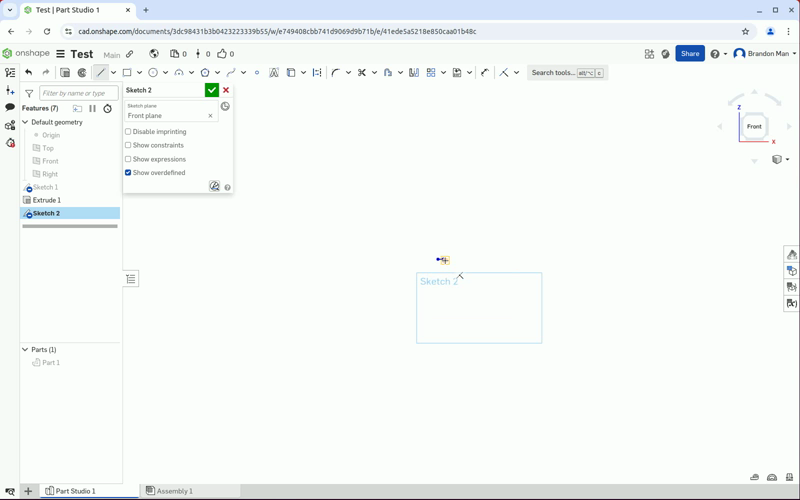
scroll(6)
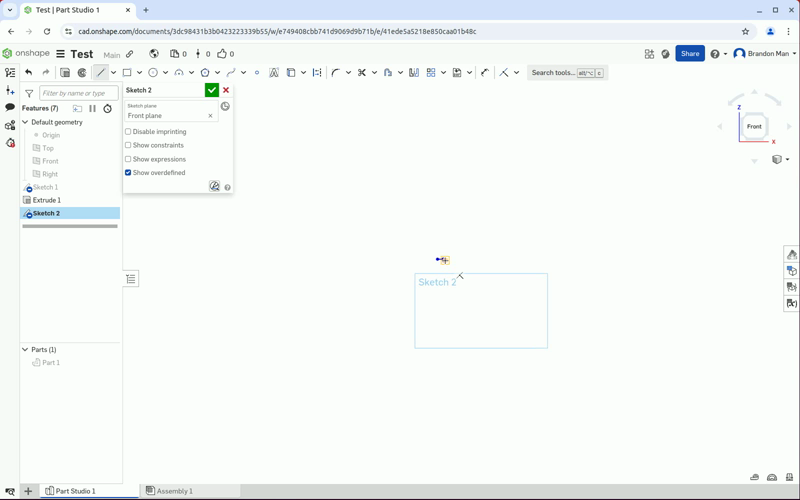
scroll(6)
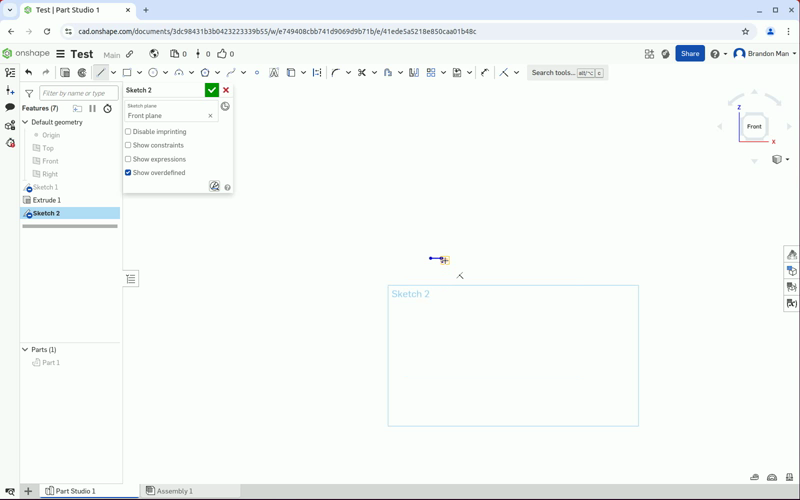
scroll(6)
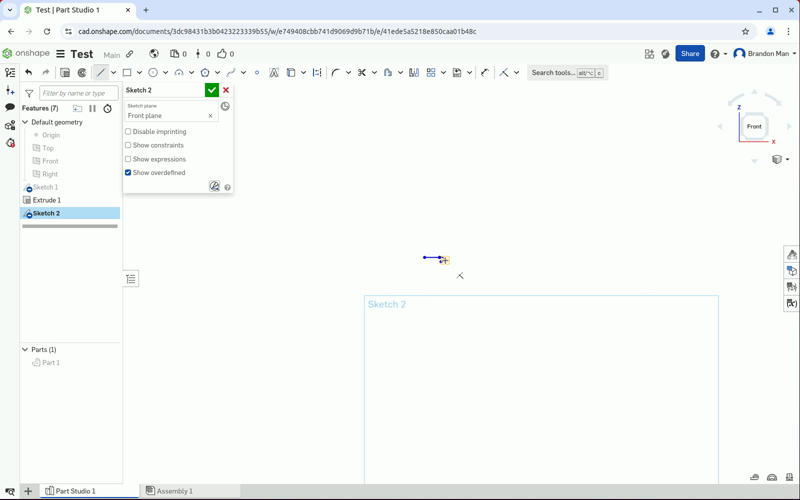
scroll(6)
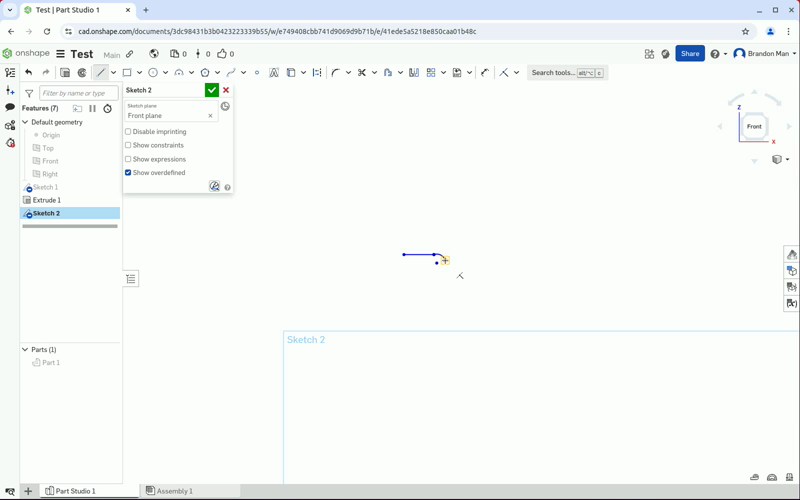
click(445, 260)
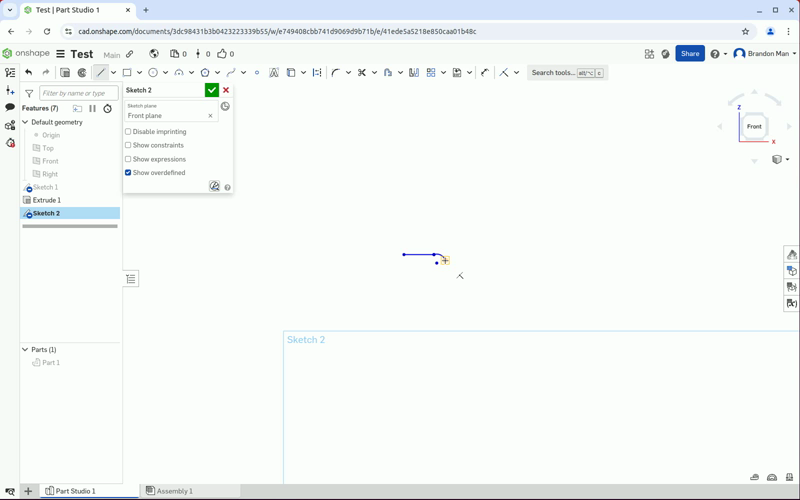
scroll(-6)
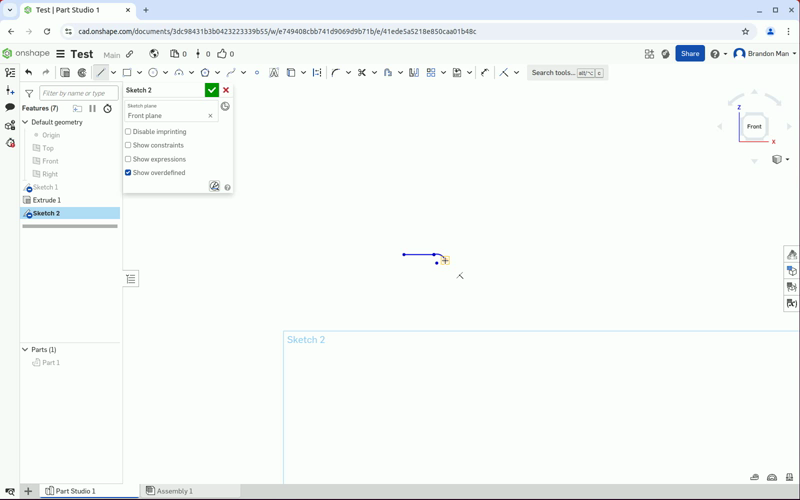
scroll(-6)
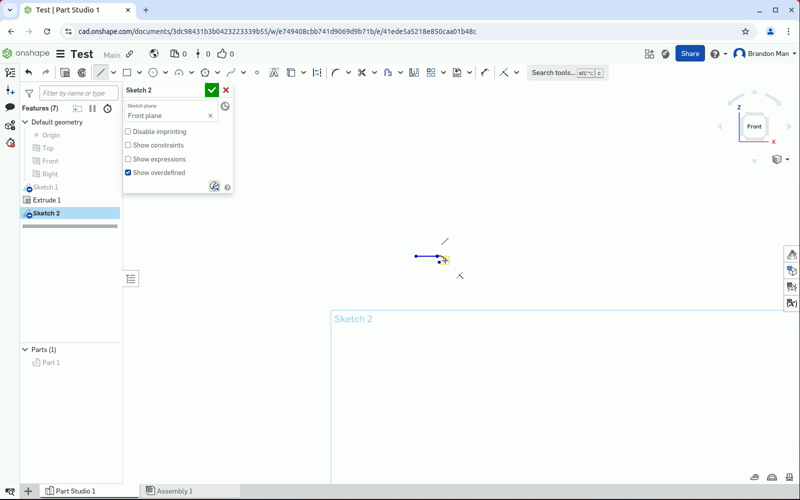
scroll(-6)
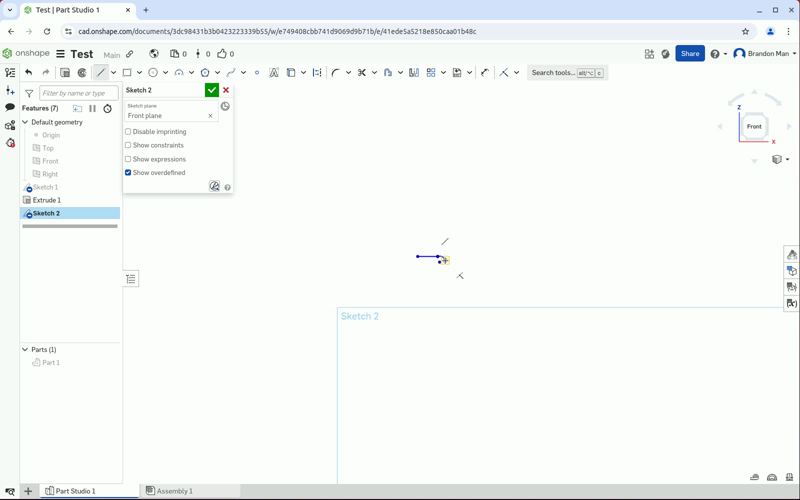
scroll(-6)
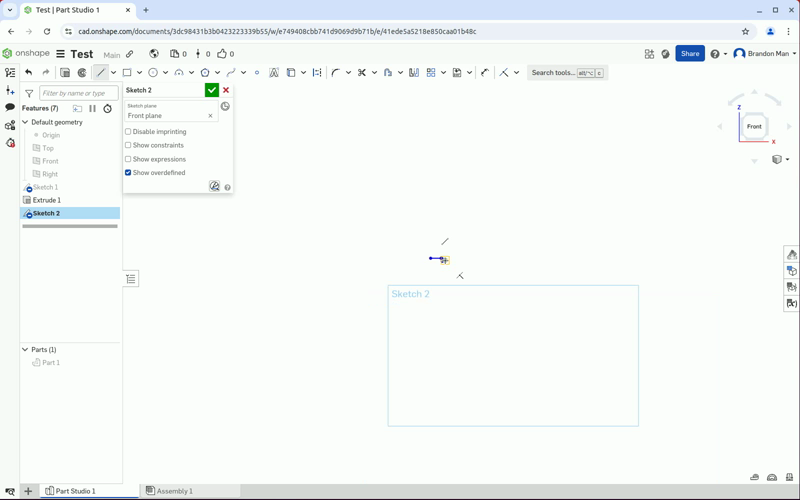
scroll(-6)
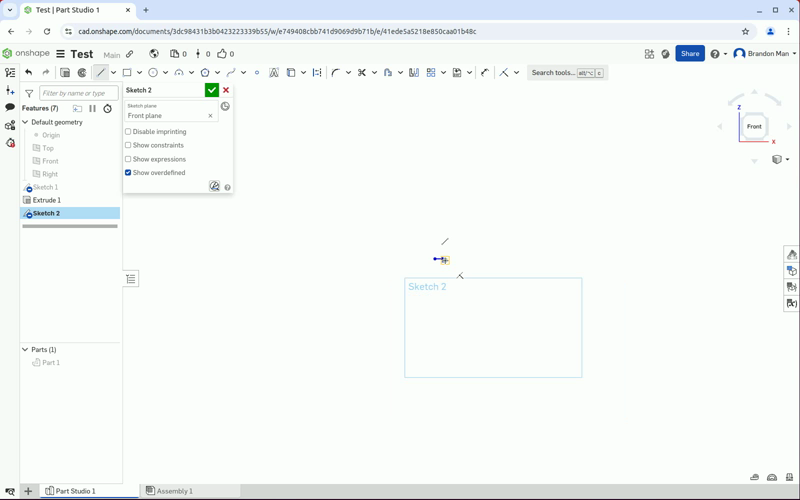
scroll(-6)
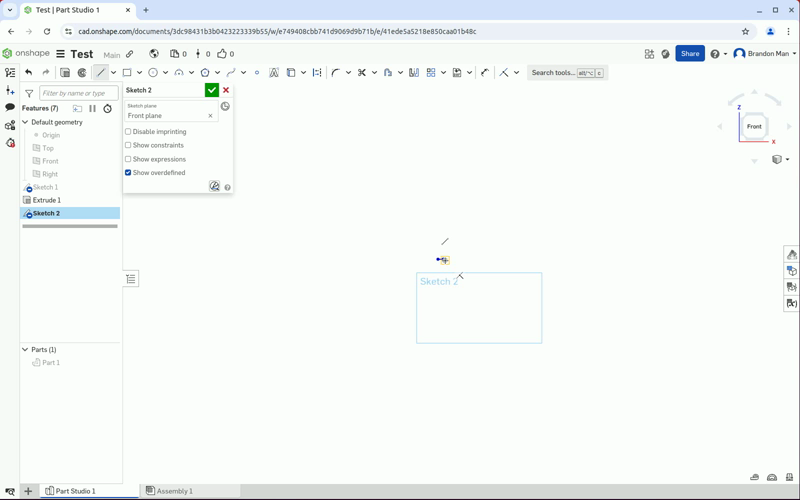
scroll(-6)
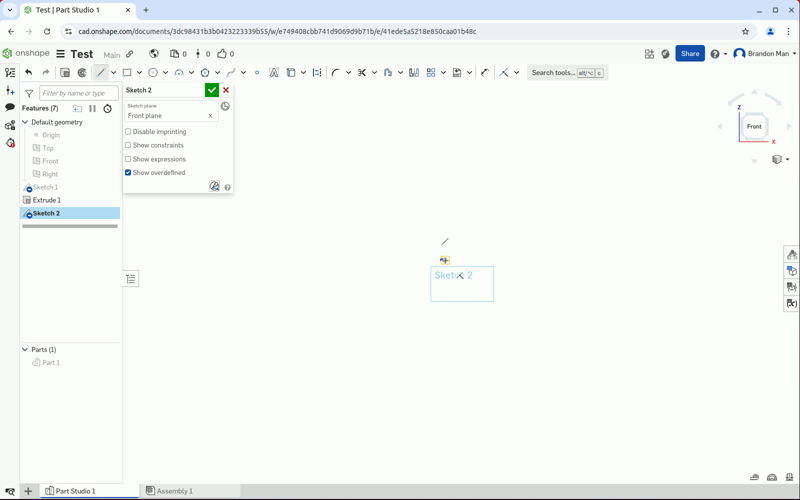
key_down(shift)
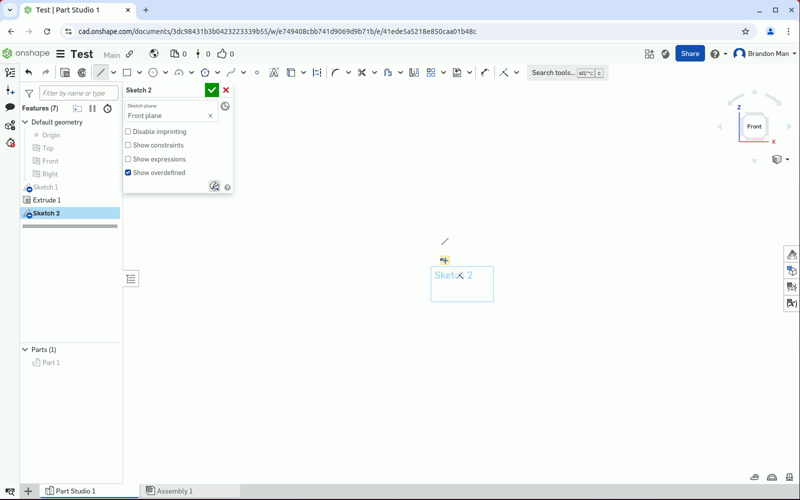
mouse_move(475, 260)
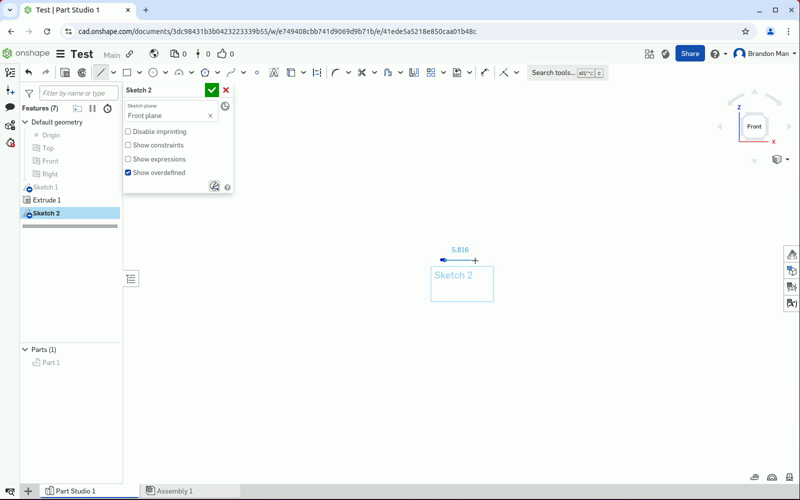
mouse_move(445, 283)
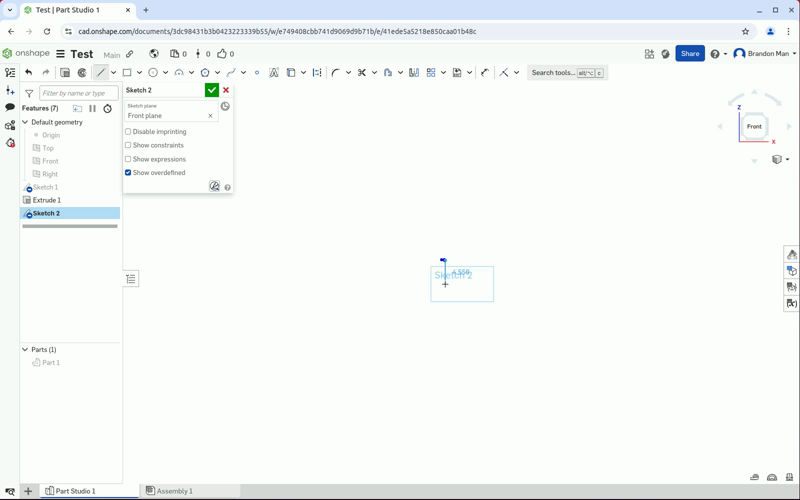
click(445, 283)
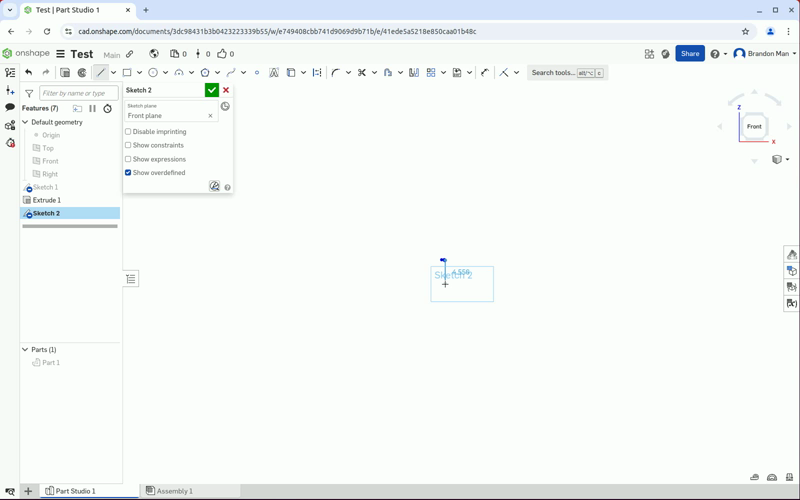
key_up(shift)
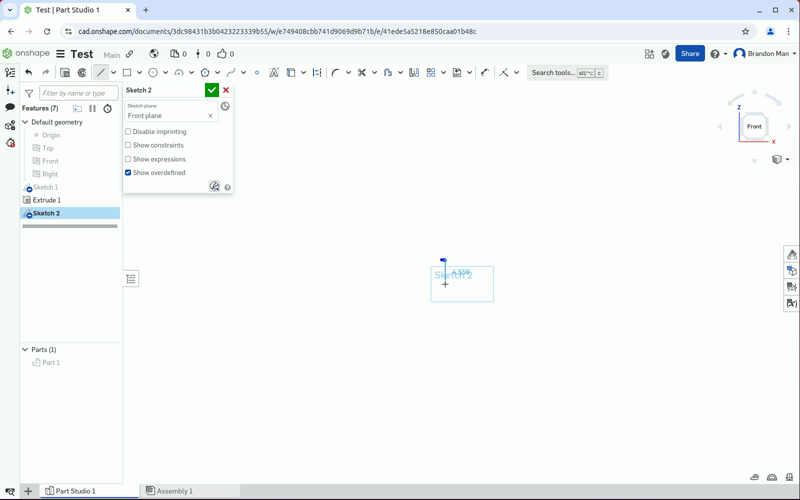
key_down(shift)
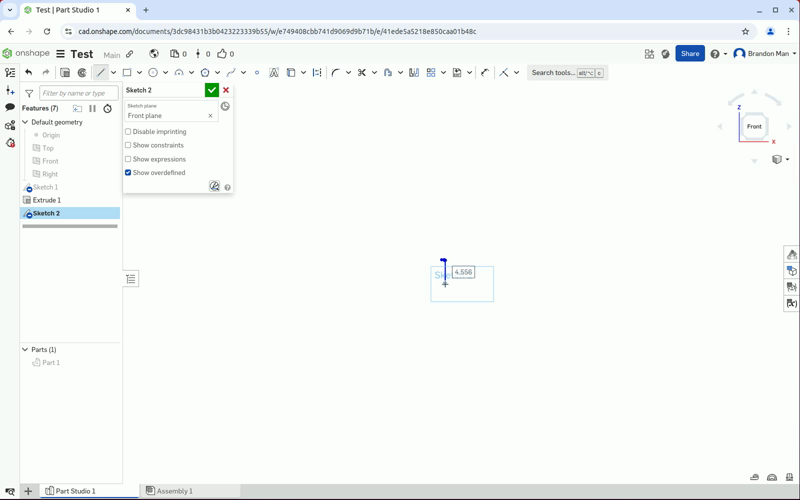
mouse_move(475, 283)
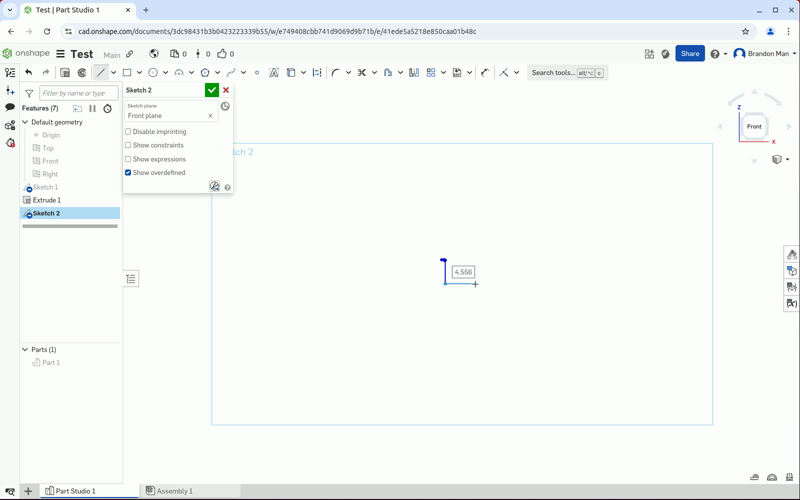
mouse_move(445, 283)
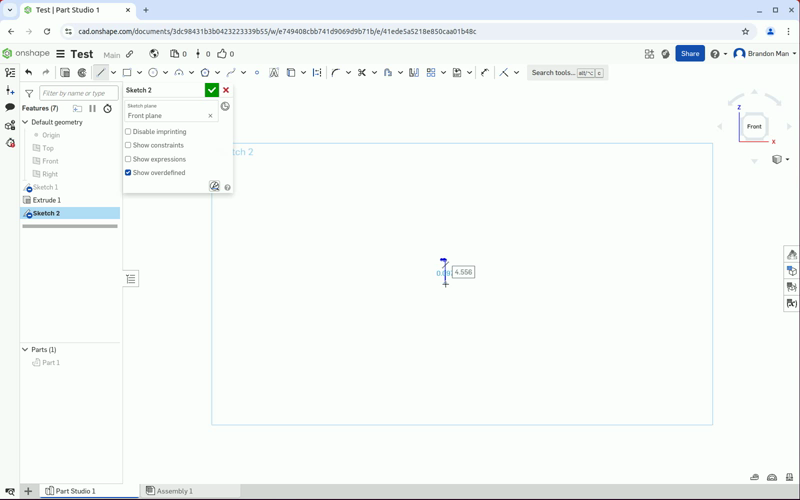
scroll(6)
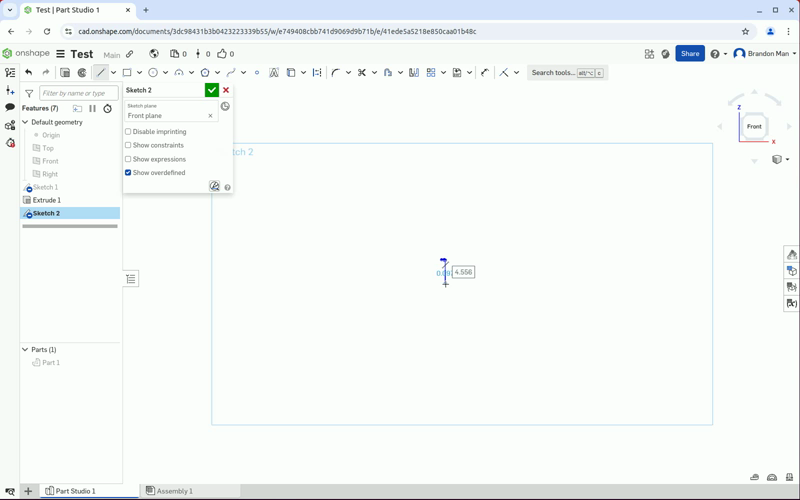
scroll(6)
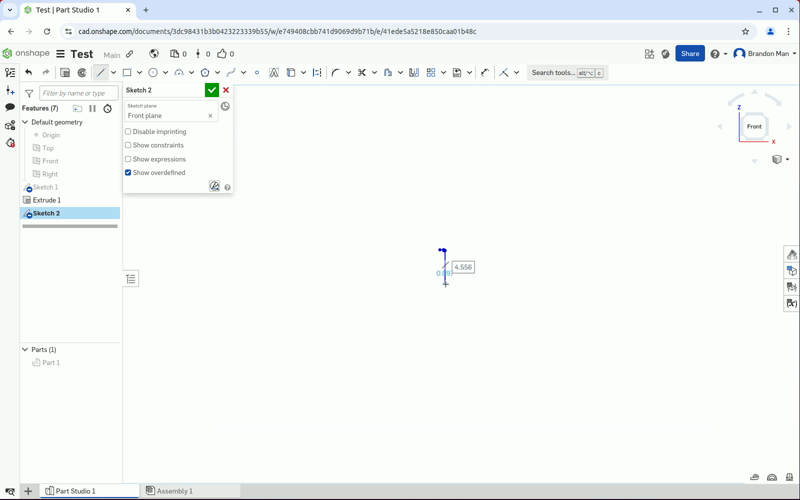
scroll(6)
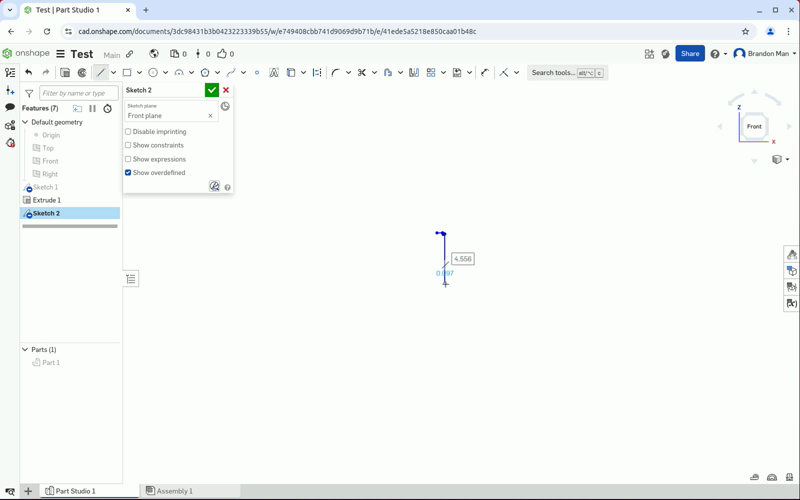
scroll(6)
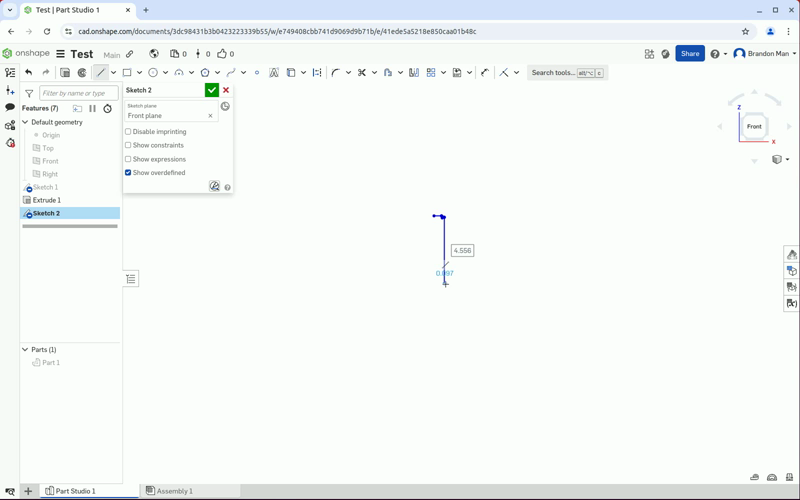
scroll(6)
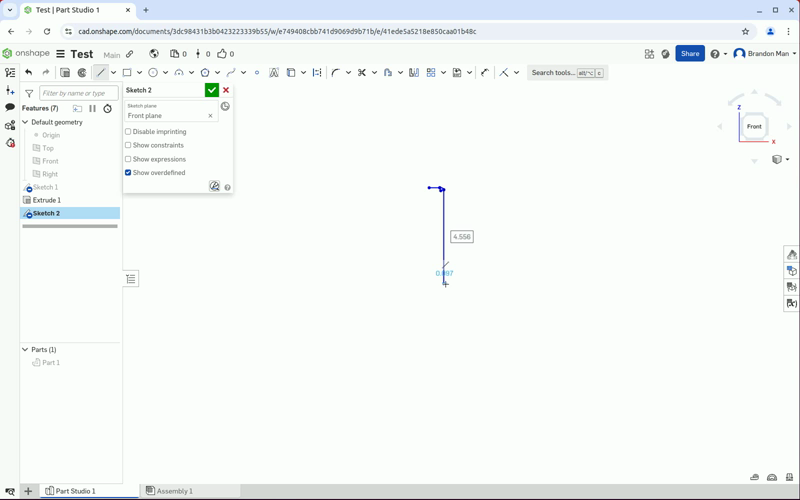
scroll(6)
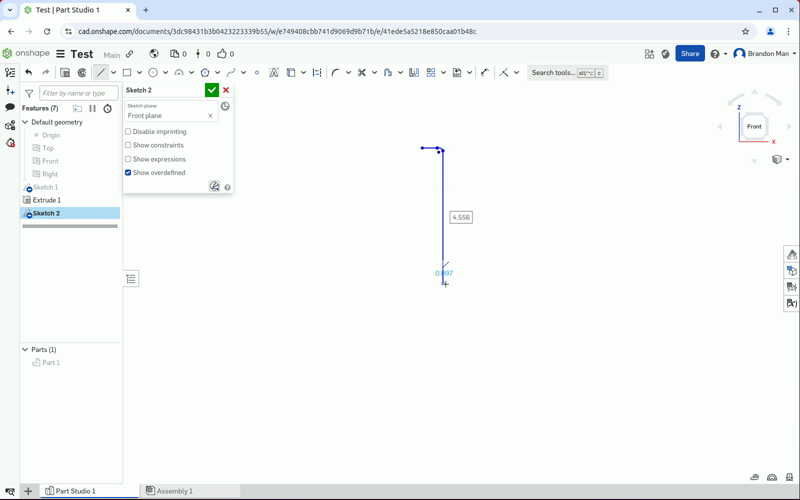
scroll(6)
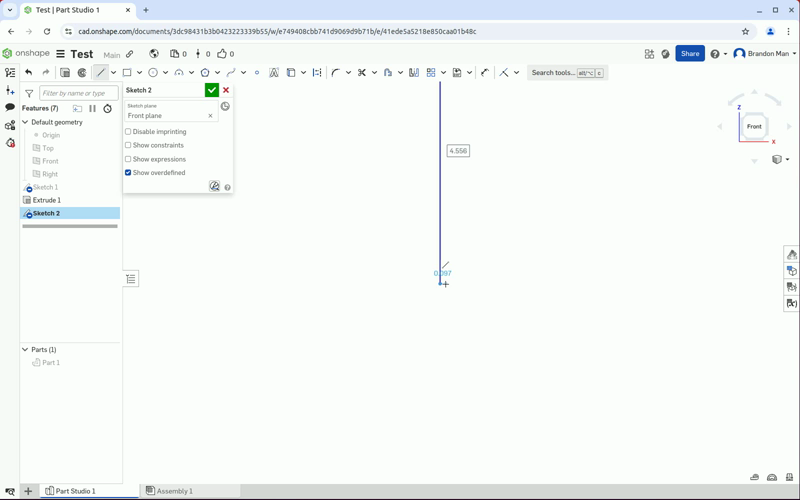
click(445, 283)
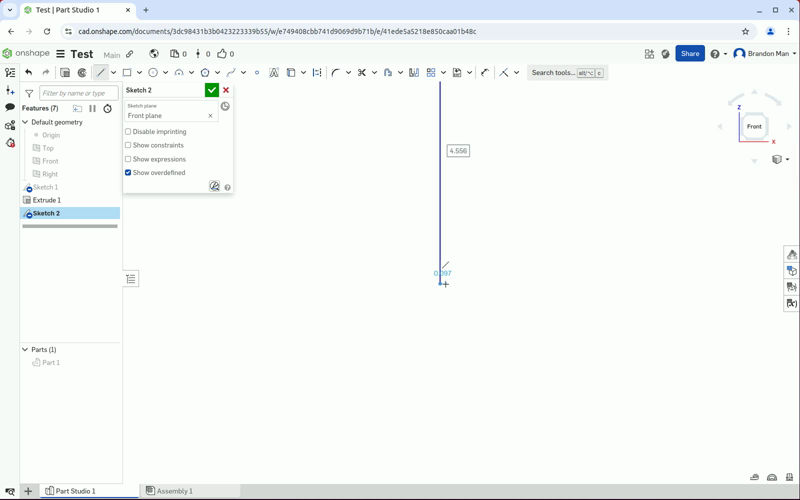
scroll(-6)
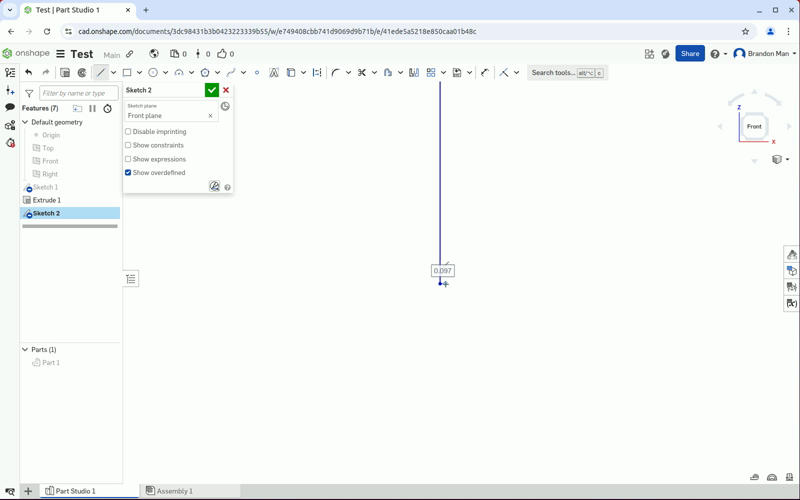
scroll(-6)
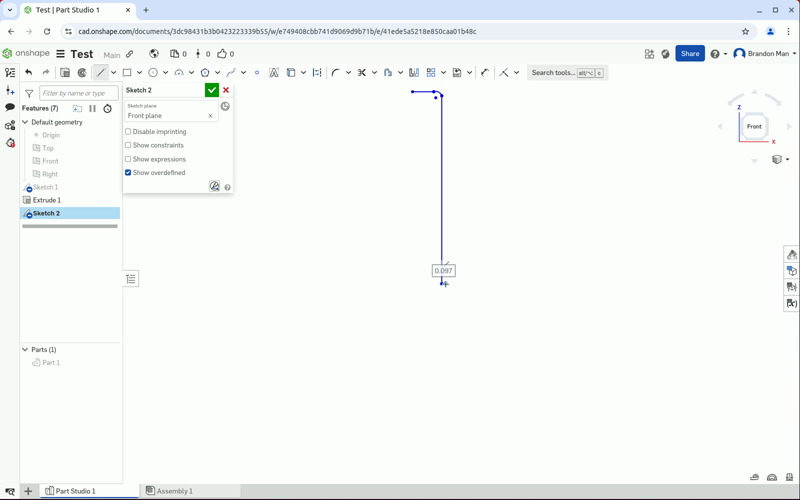
scroll(-6)
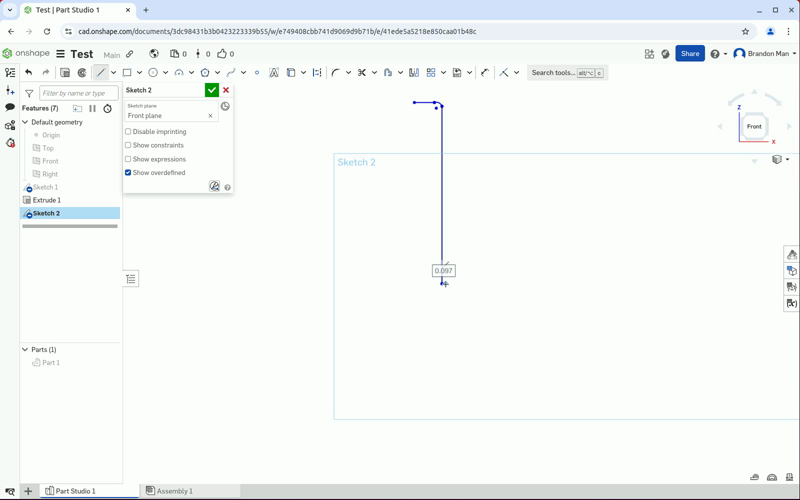
scroll(-6)
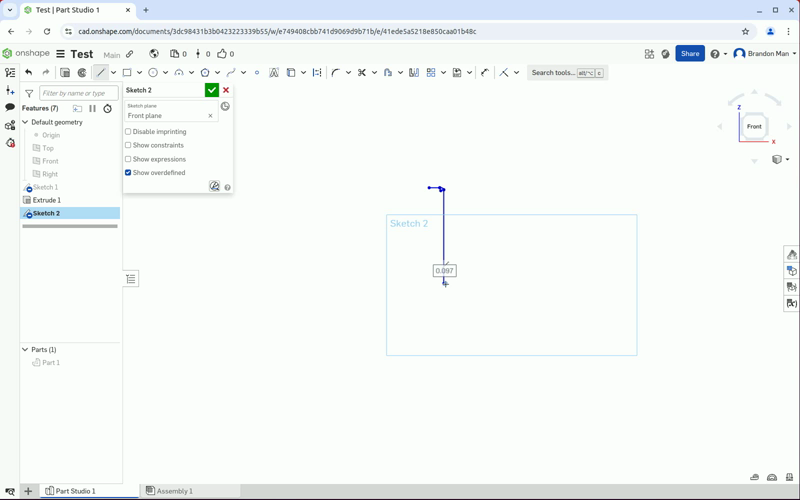
scroll(-6)
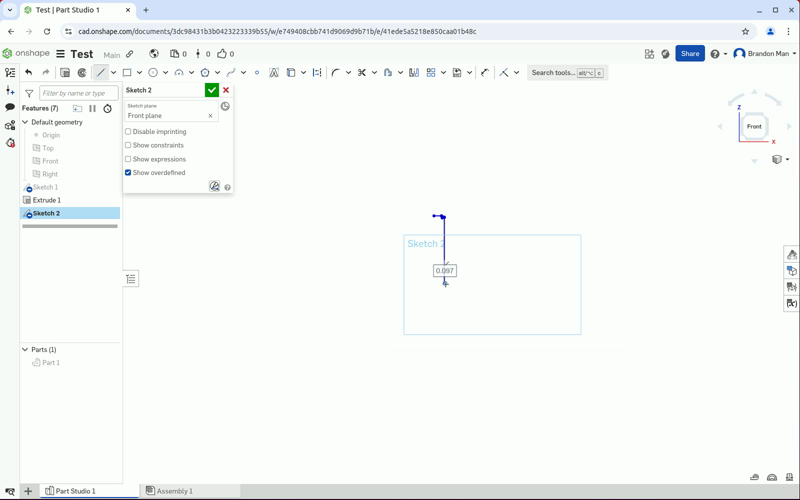
scroll(-6)
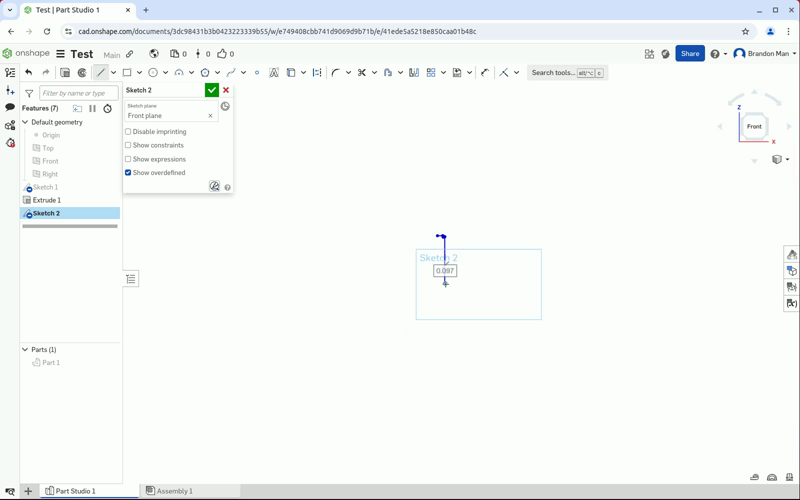
scroll(-6)
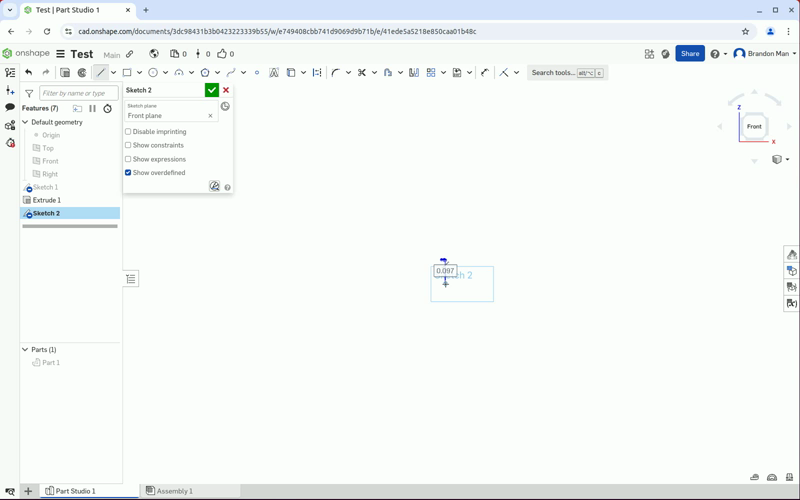
key_up(shift)
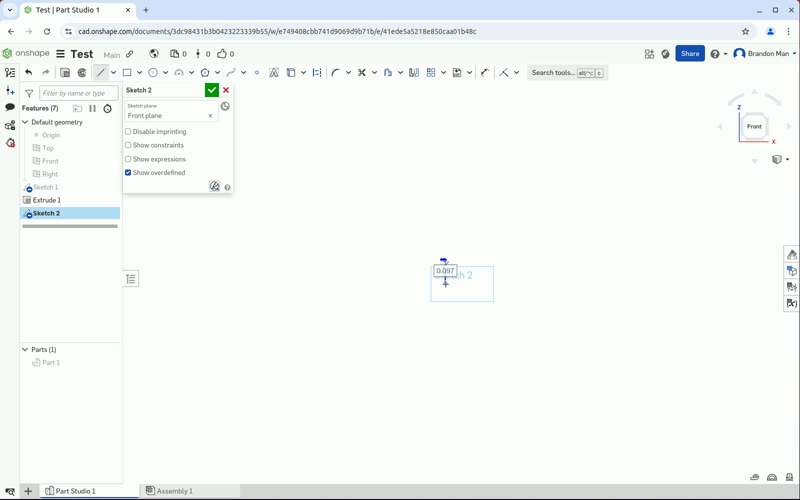
key_down(shift)
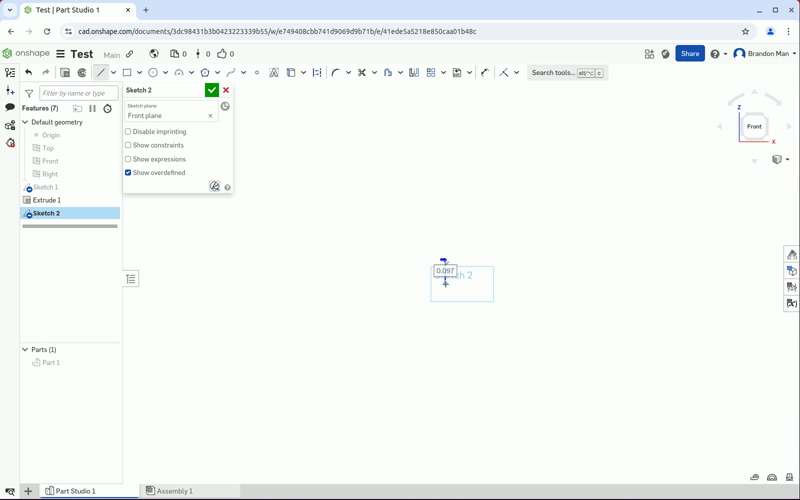
mouse_move(475, 283)
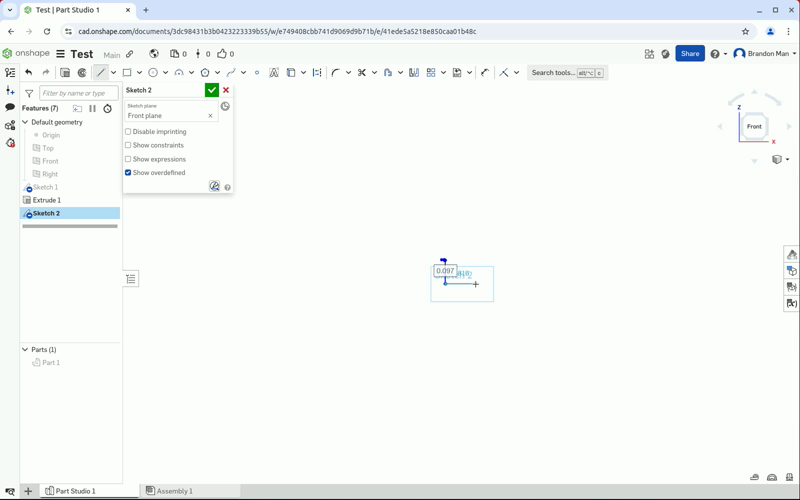
mouse_move(445, 260)
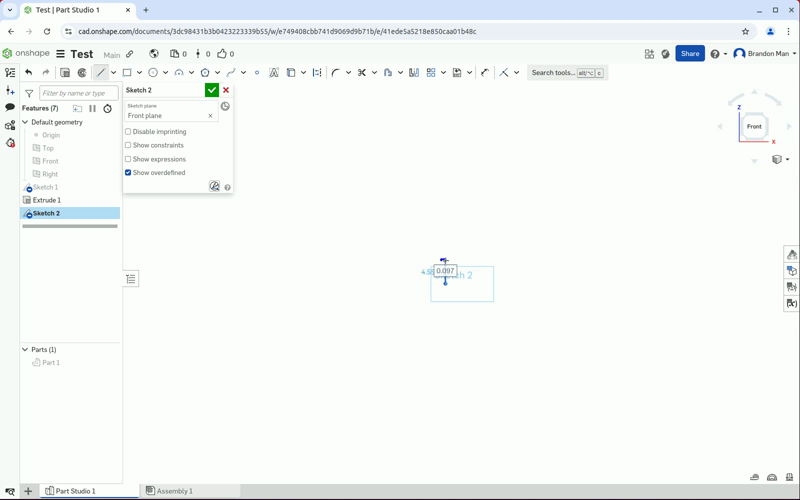
scroll(6)
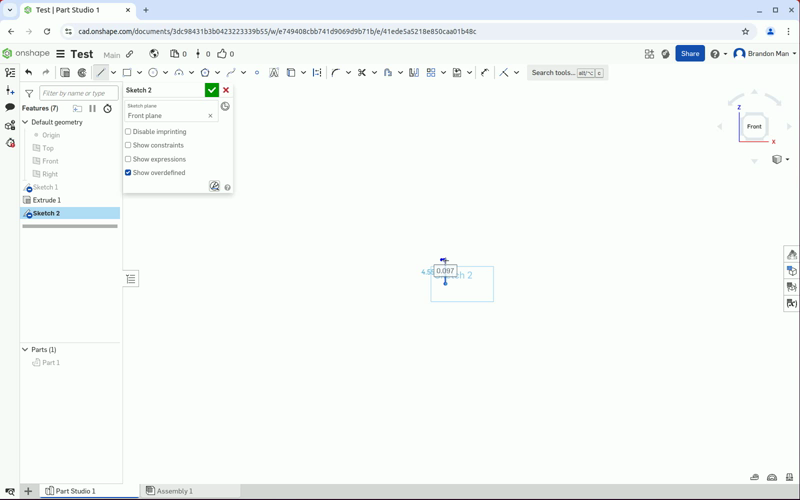
scroll(6)
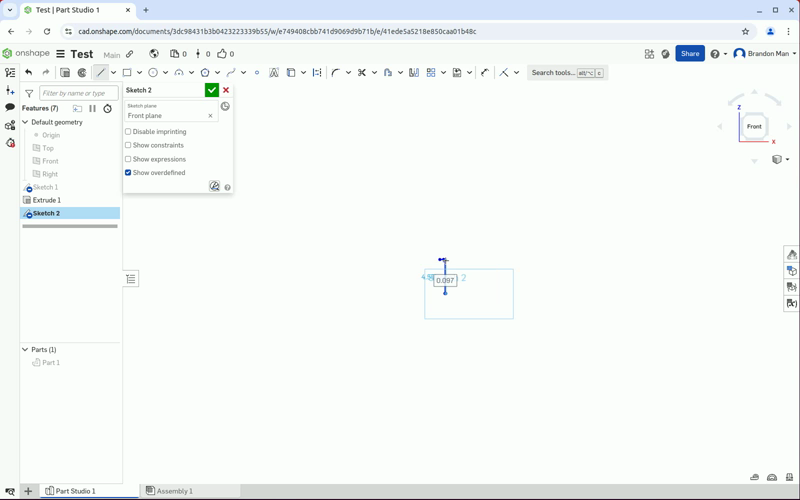
scroll(6)
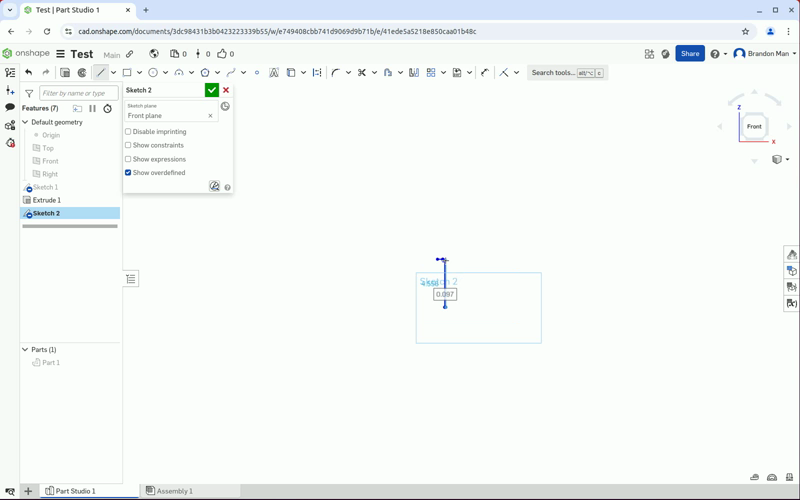
scroll(6)
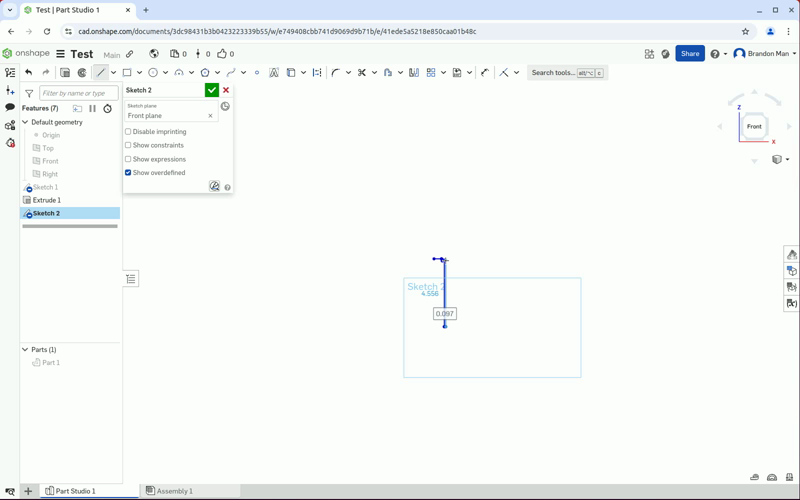
scroll(6)
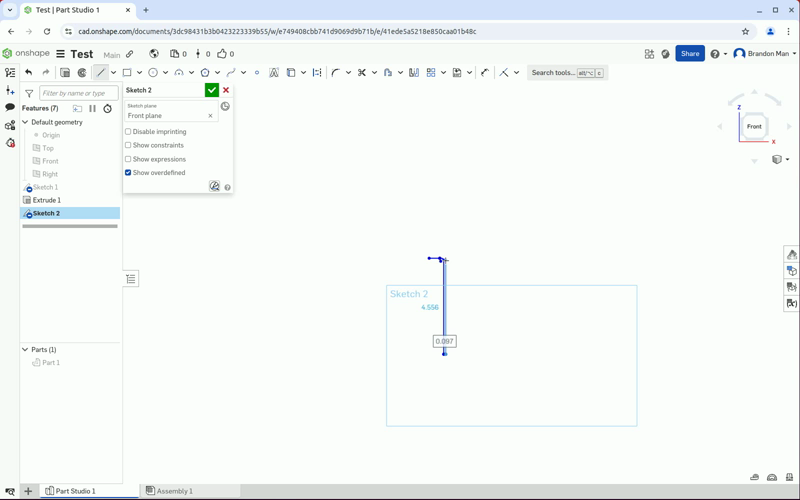
scroll(6)
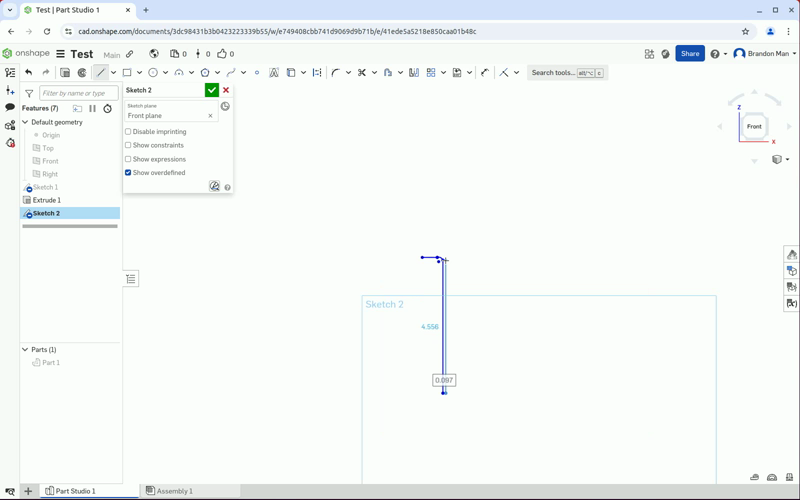
scroll(6)
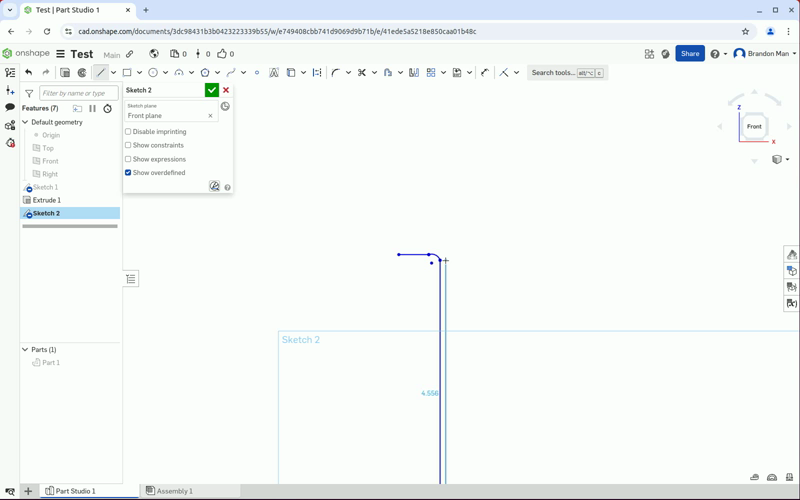
click(445, 260)
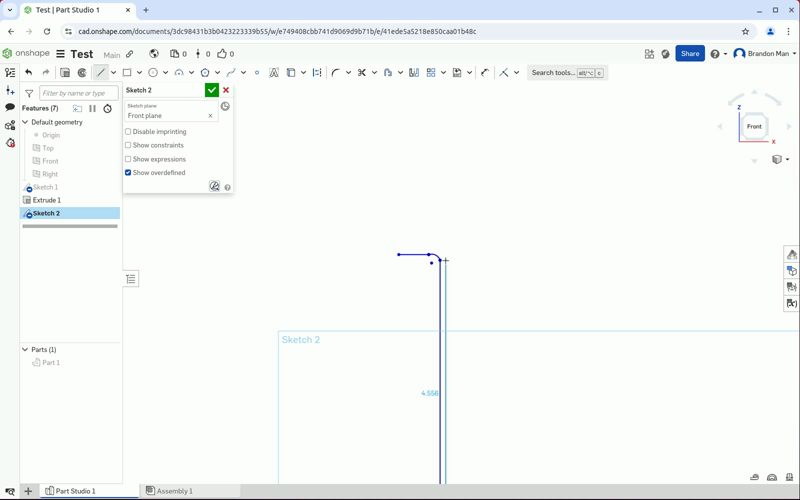
scroll(-6)
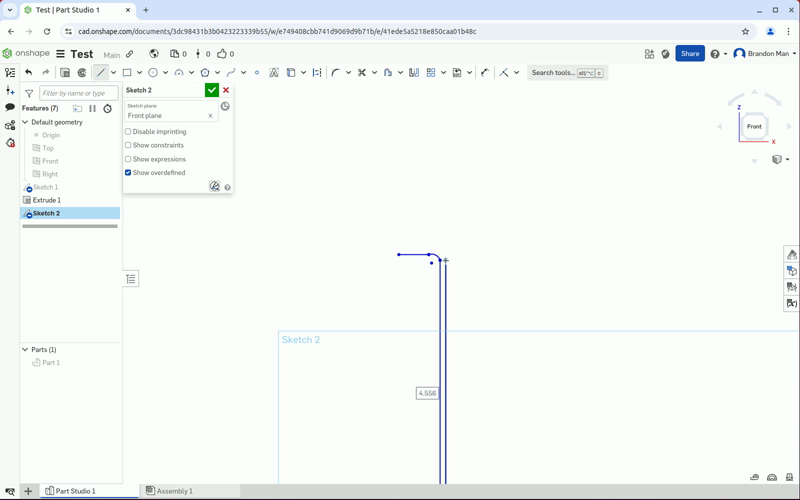
scroll(-6)
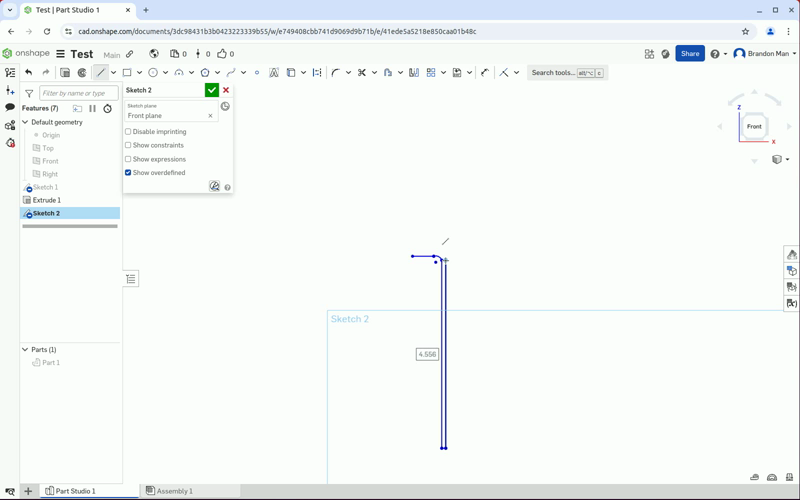
scroll(-6)
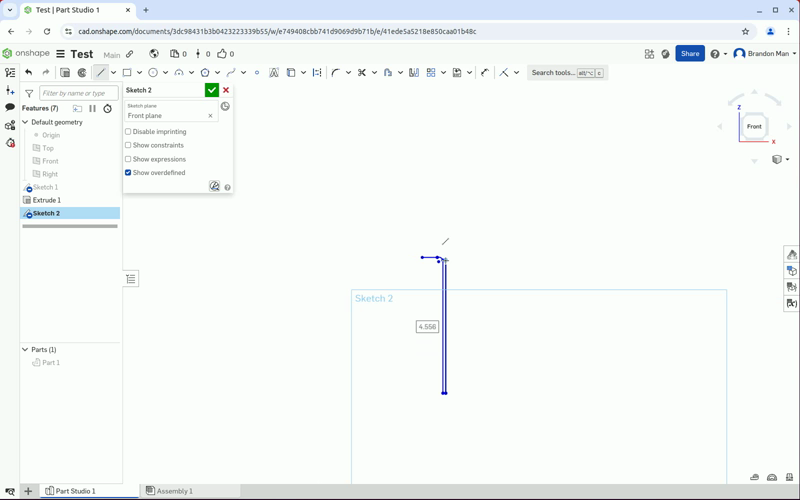
scroll(-6)
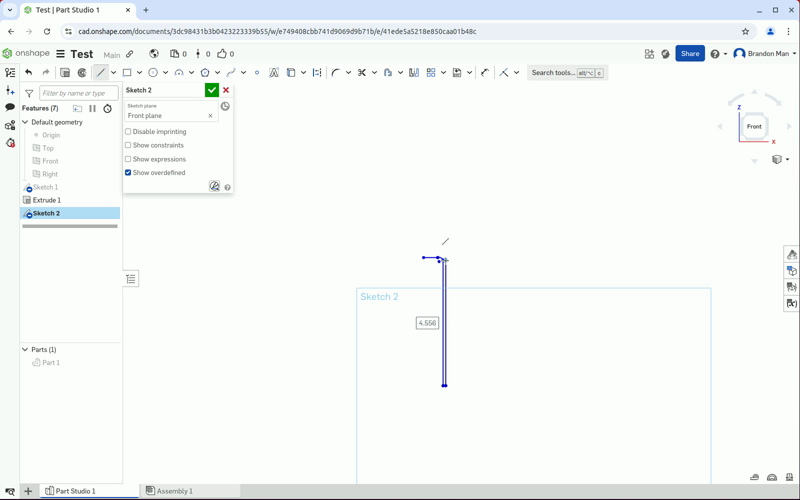
scroll(-6)
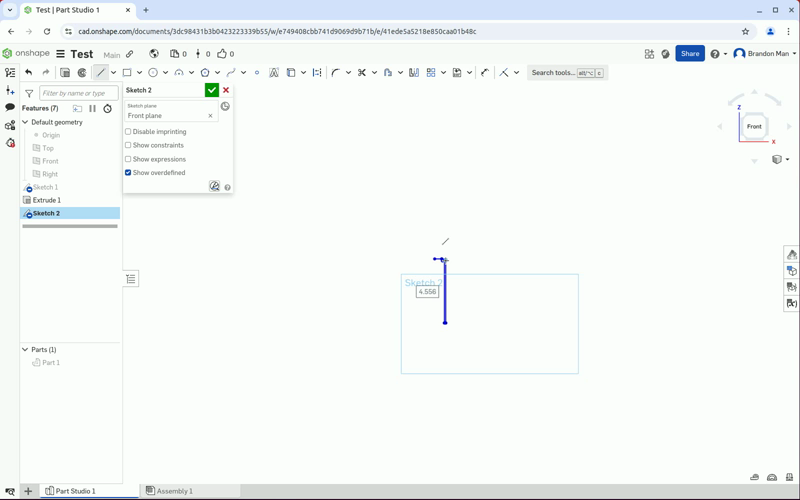
scroll(-6)
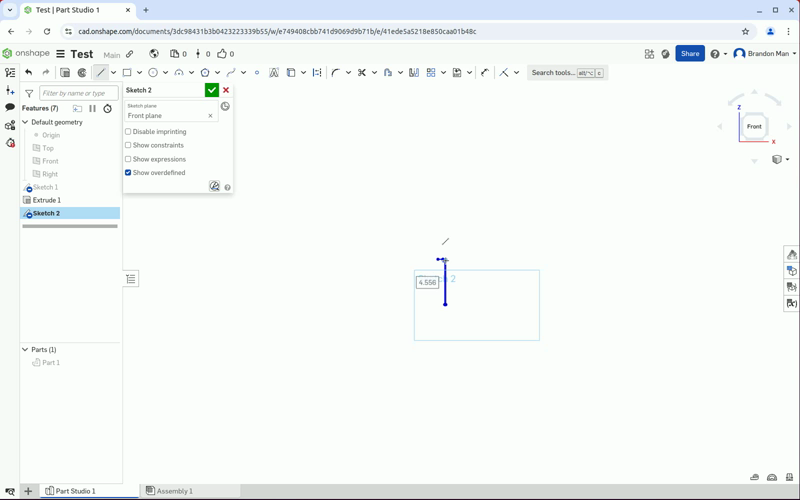
scroll(-6)
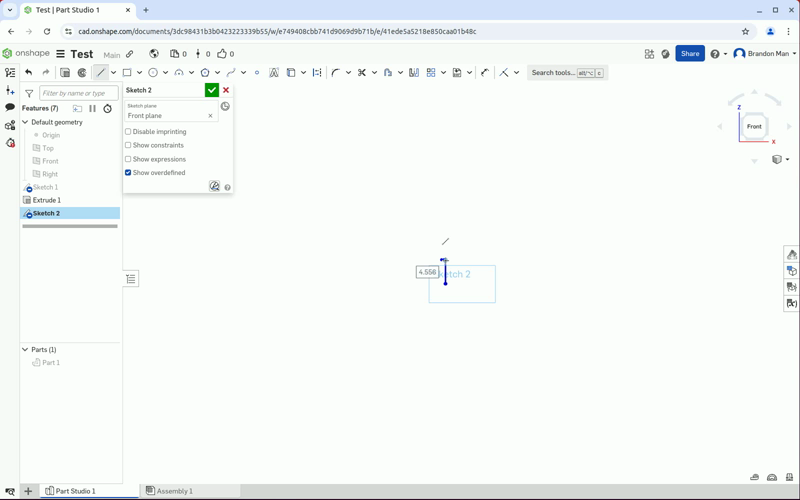
key_up(shift)
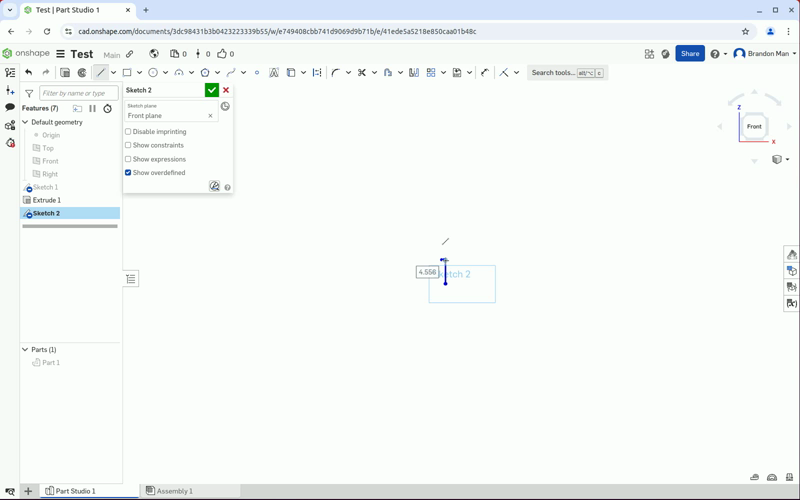
key(esc)
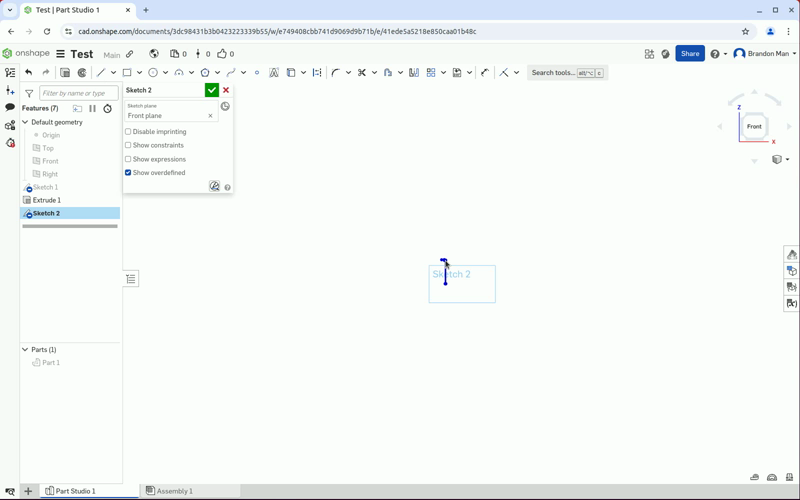
key(a)
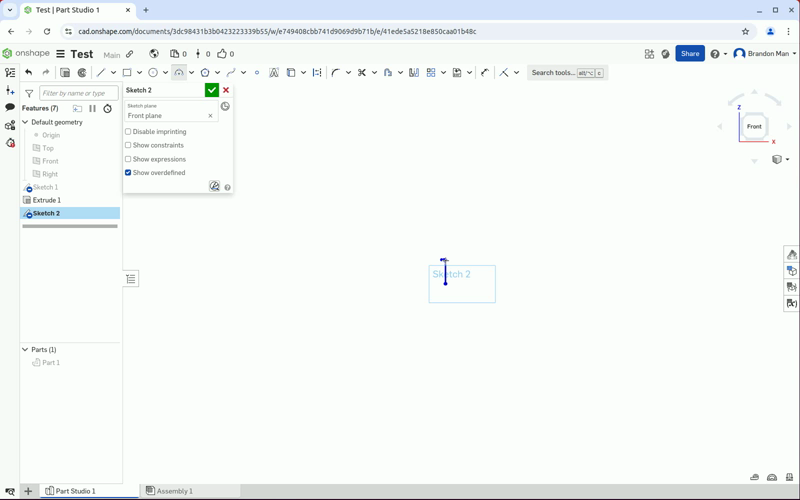
mouse_move(445, 260)
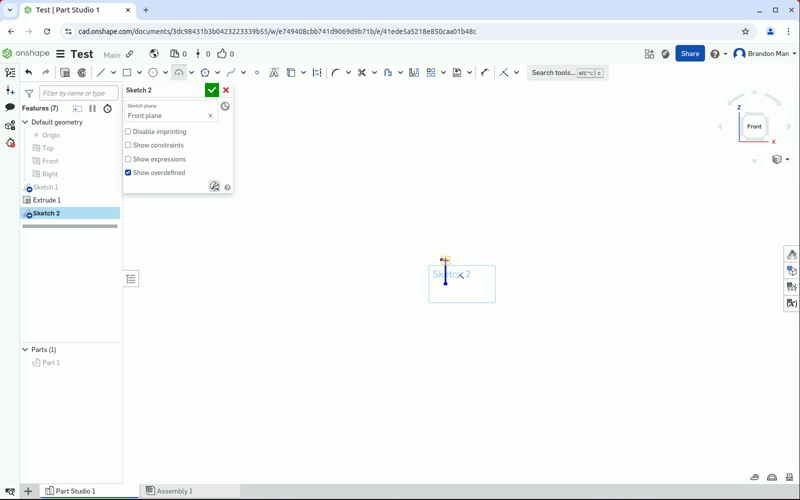
scroll(6)
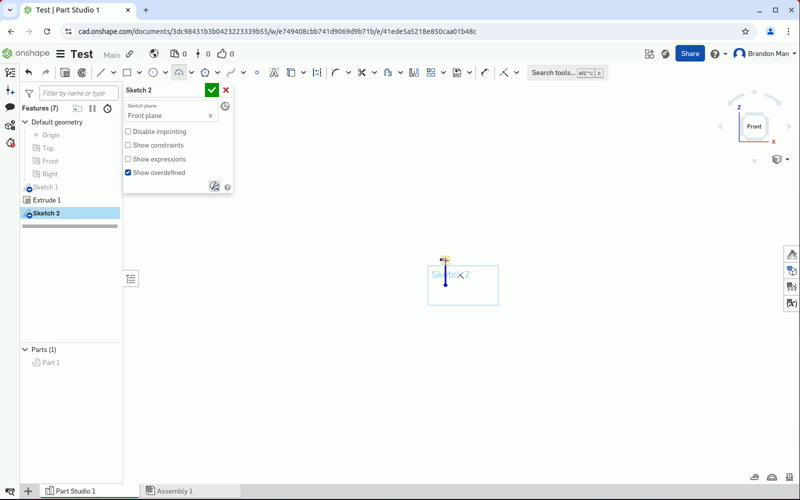
scroll(6)
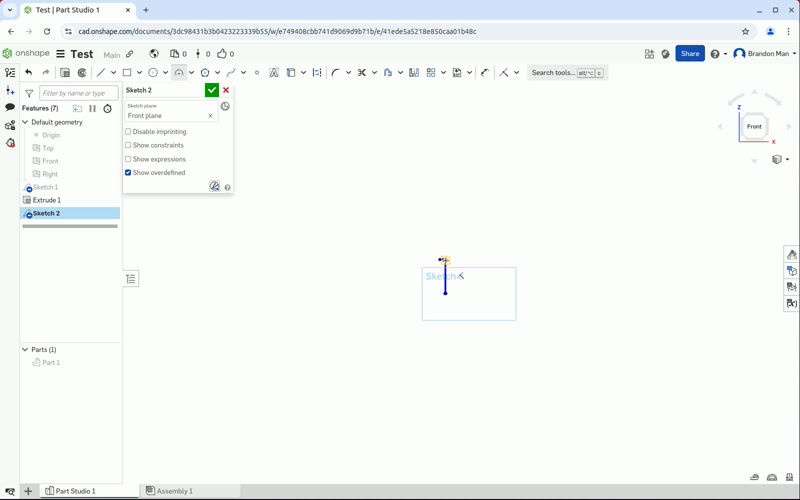
scroll(6)
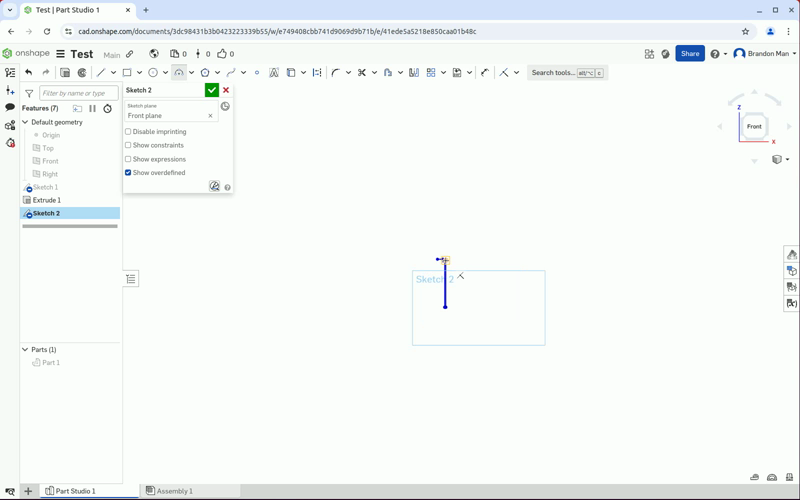
scroll(6)
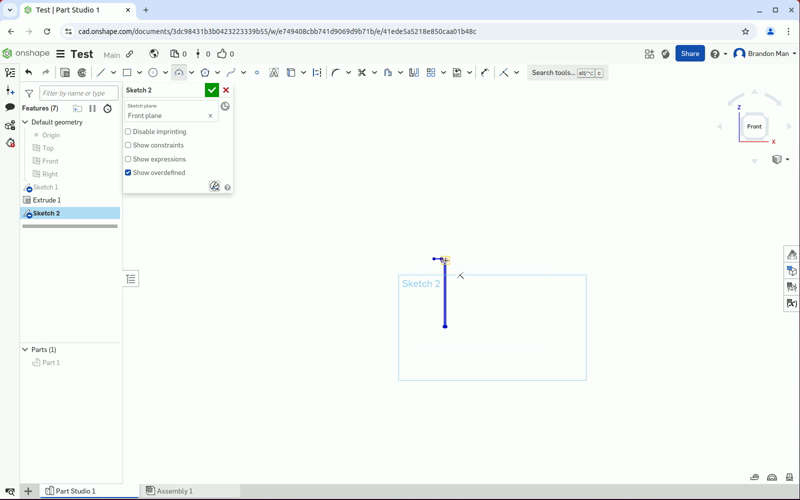
scroll(6)
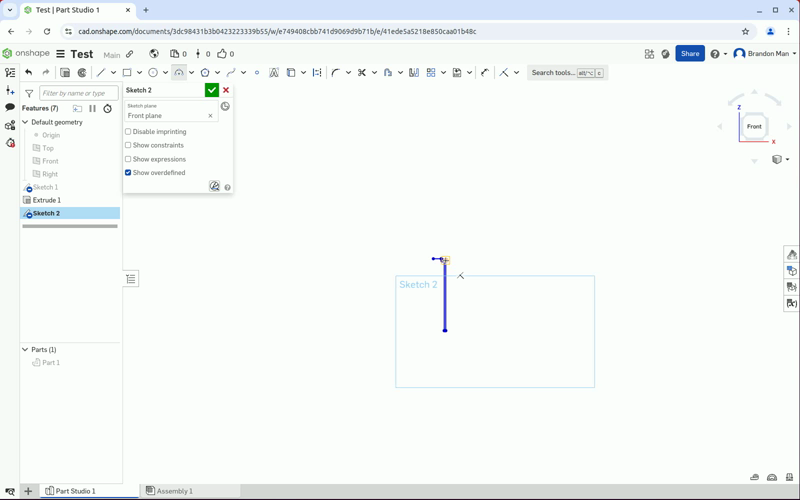
scroll(6)
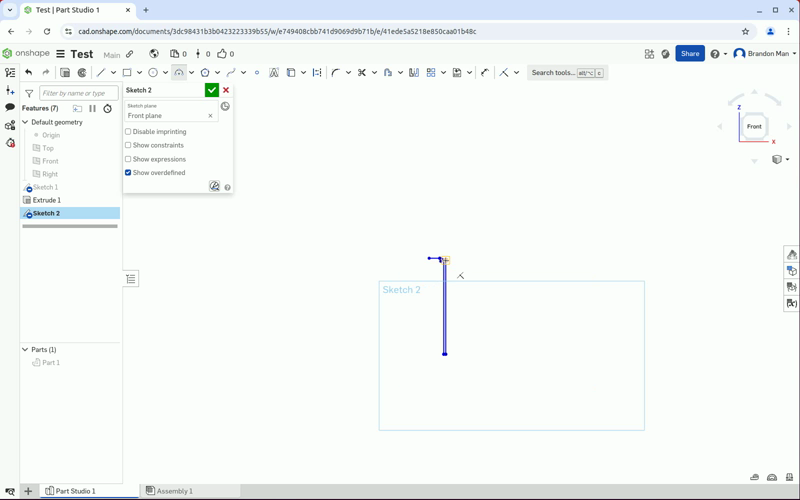
scroll(6)
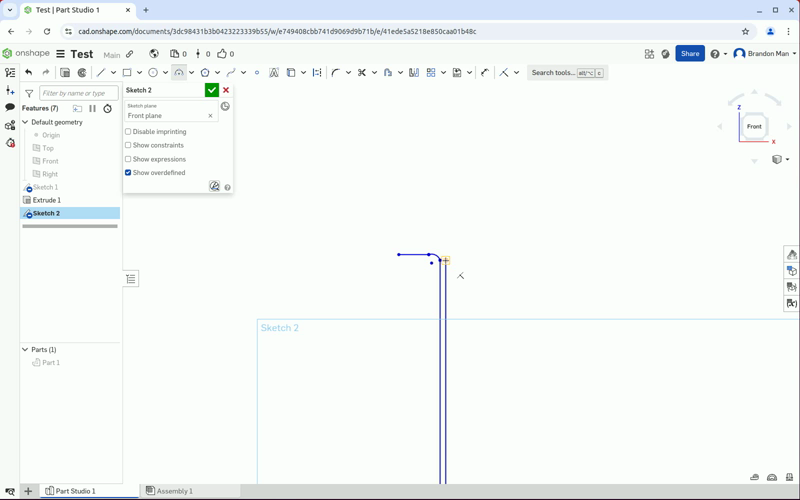
click(445, 260)
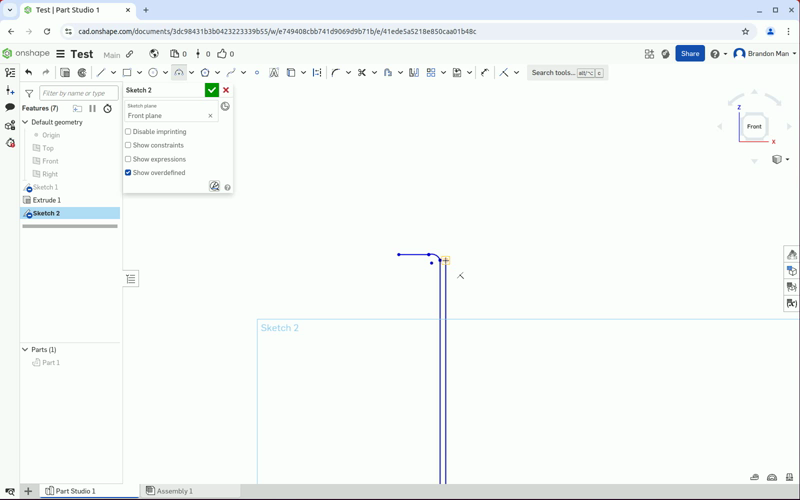
scroll(-6)
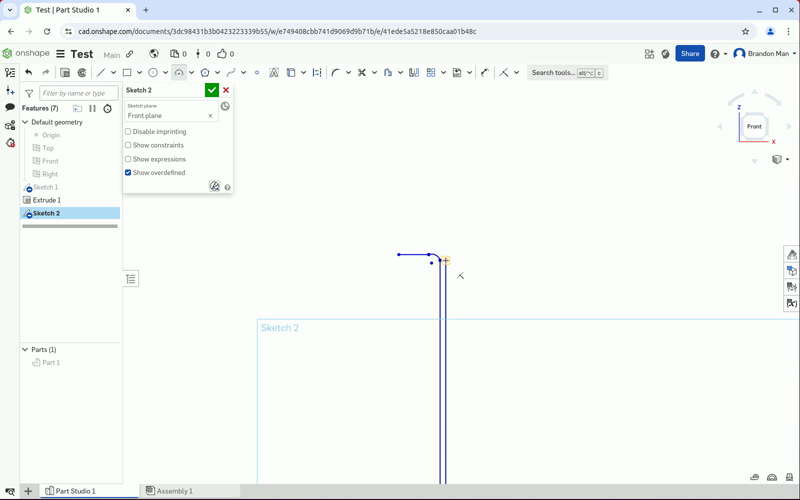
scroll(-6)
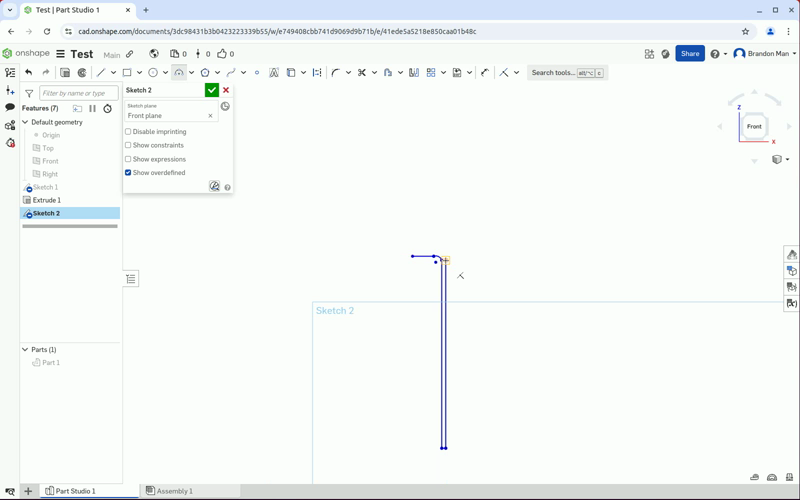
scroll(-6)
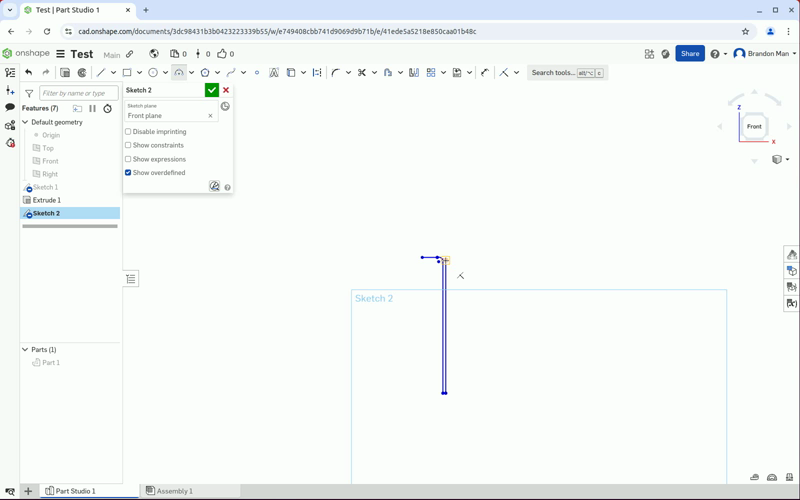
scroll(-6)
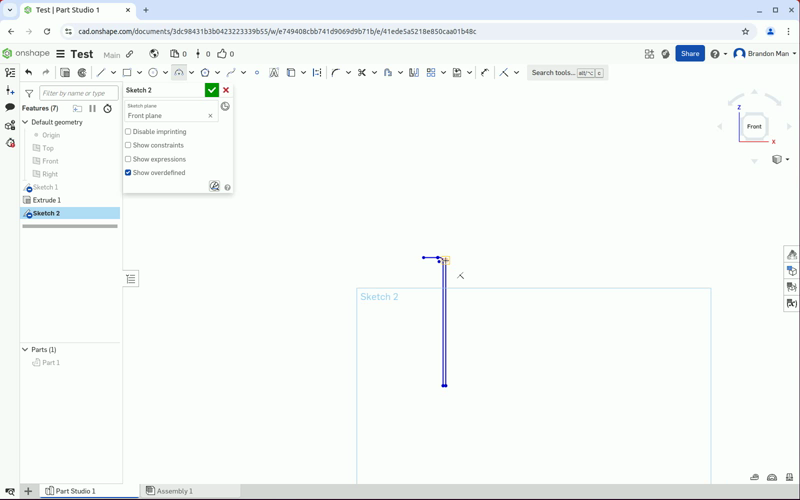
scroll(-6)
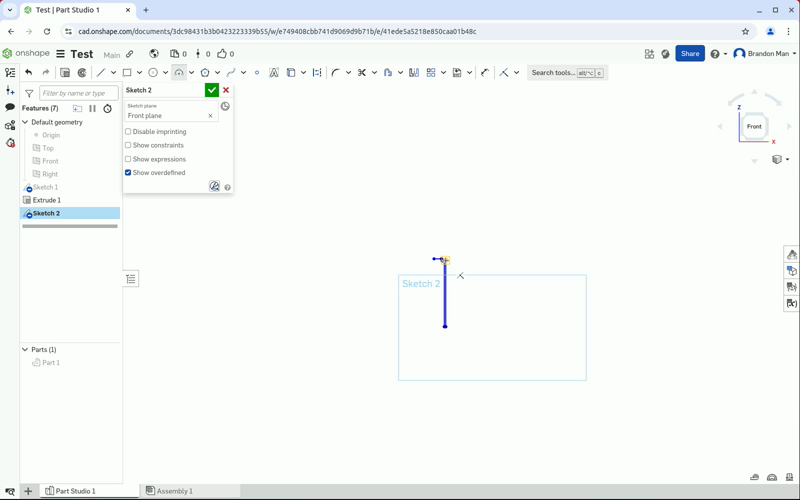
scroll(-6)
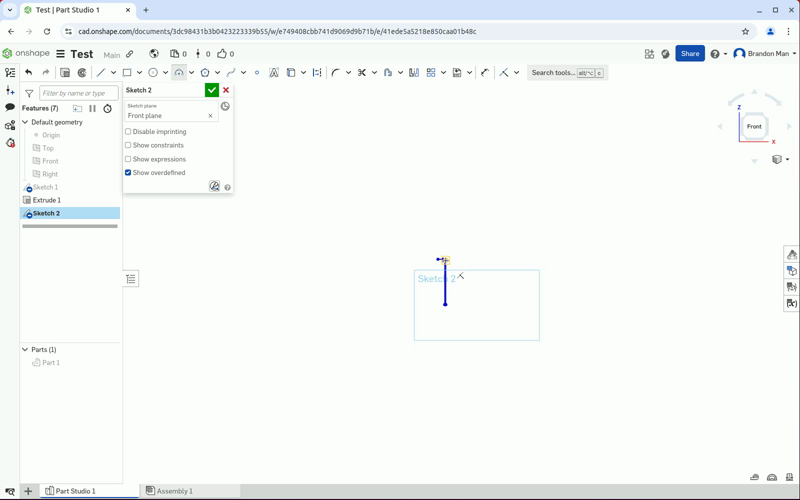
scroll(-6)
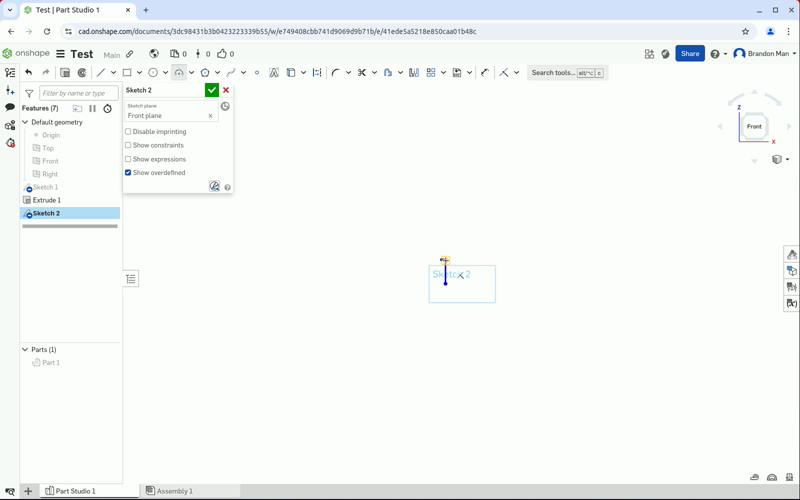
key_down(shift)
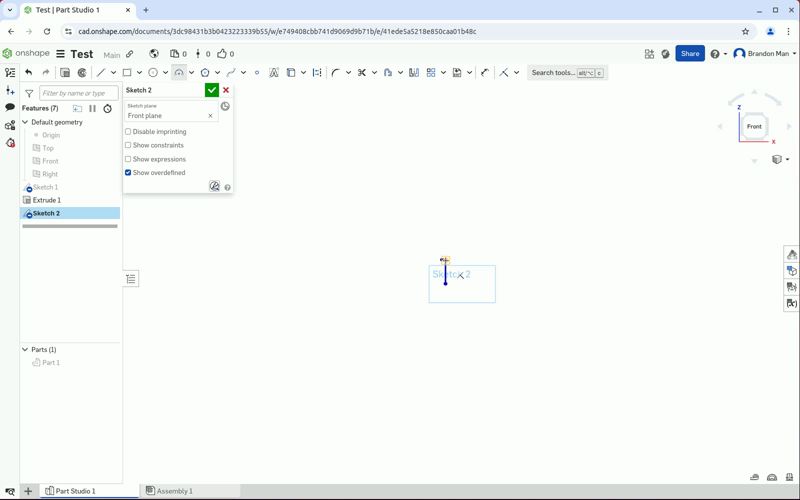
mouse_move(444, 258)
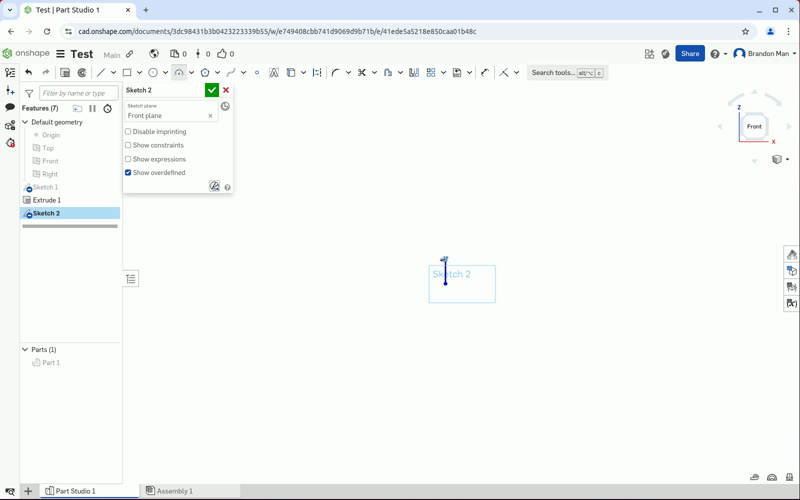
scroll(6)
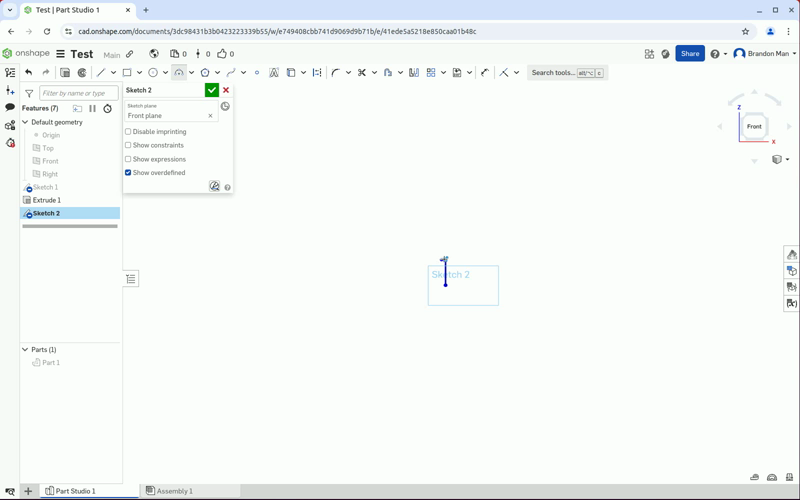
scroll(6)
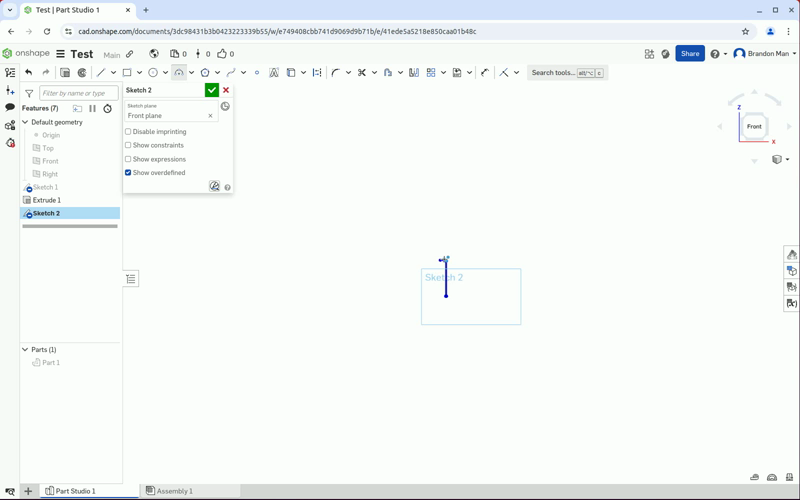
scroll(6)
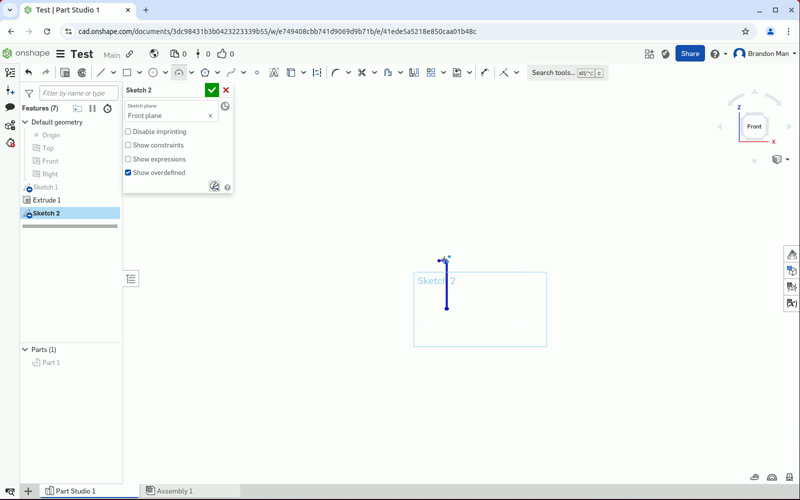
scroll(6)
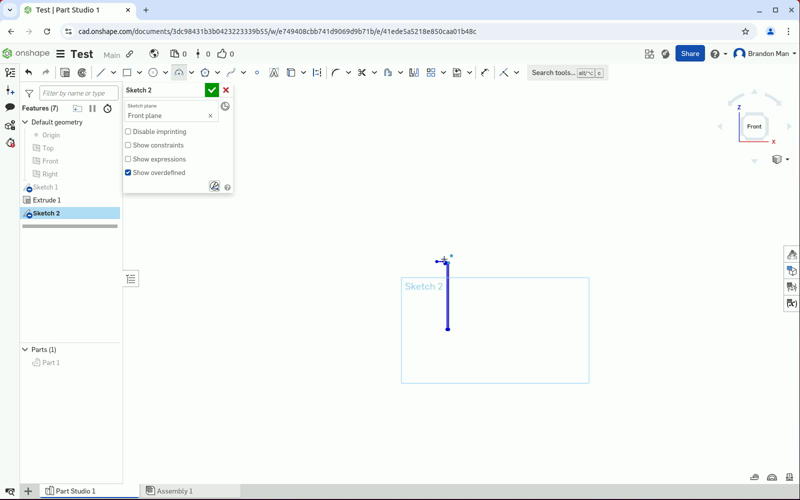
scroll(6)
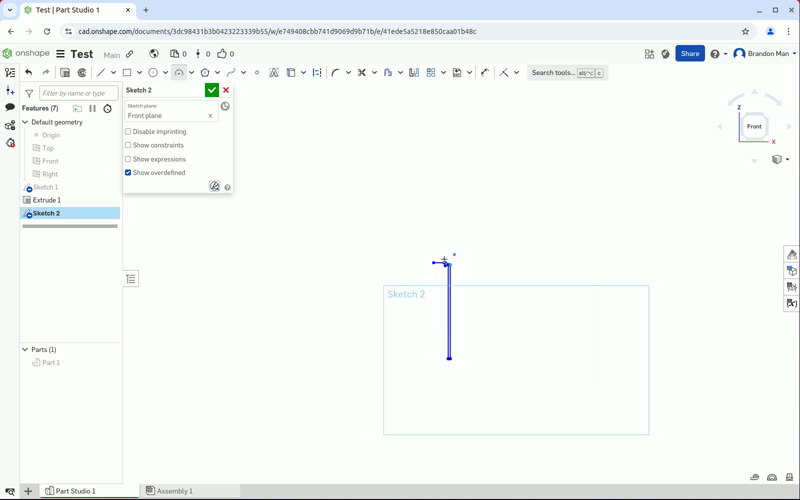
scroll(6)
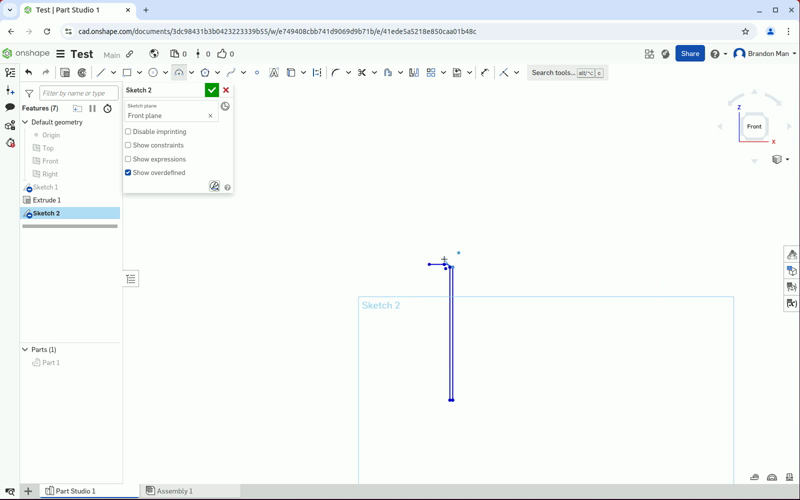
scroll(6)
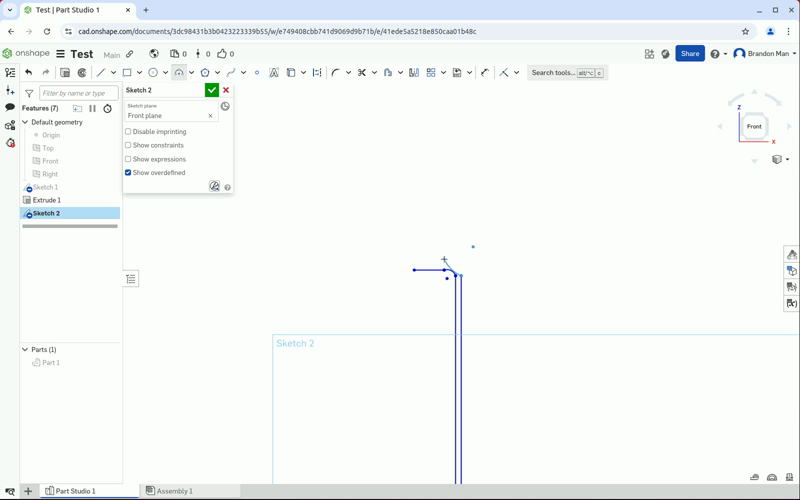
click(444, 258)
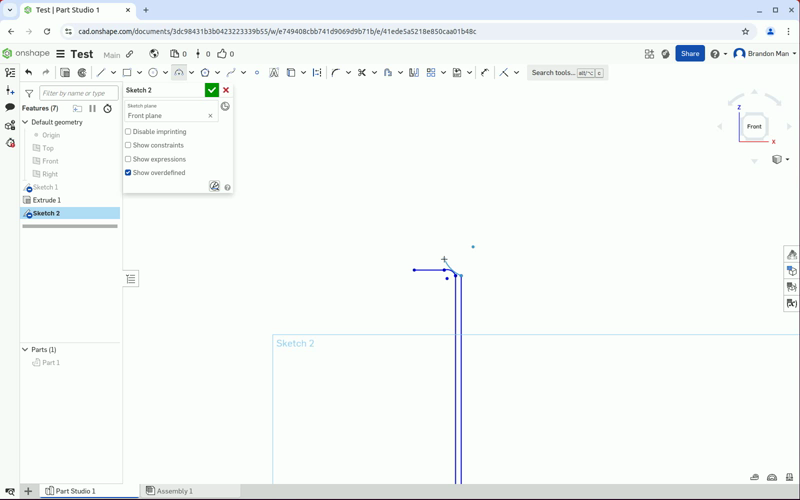
scroll(-6)
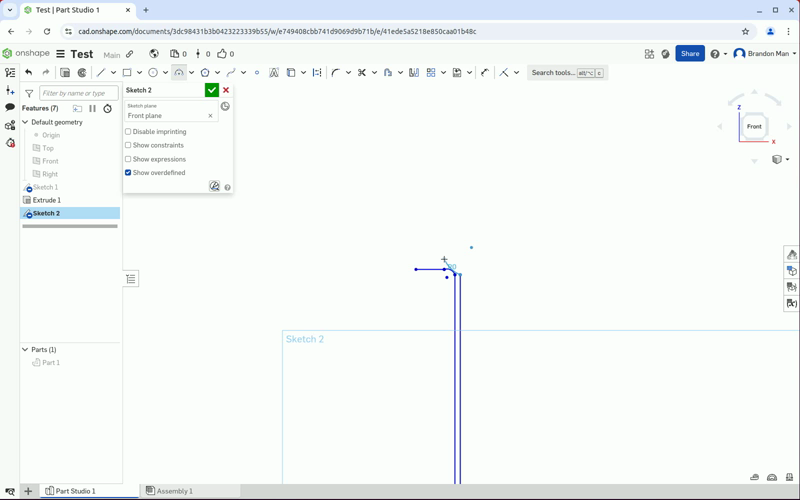
scroll(-6)
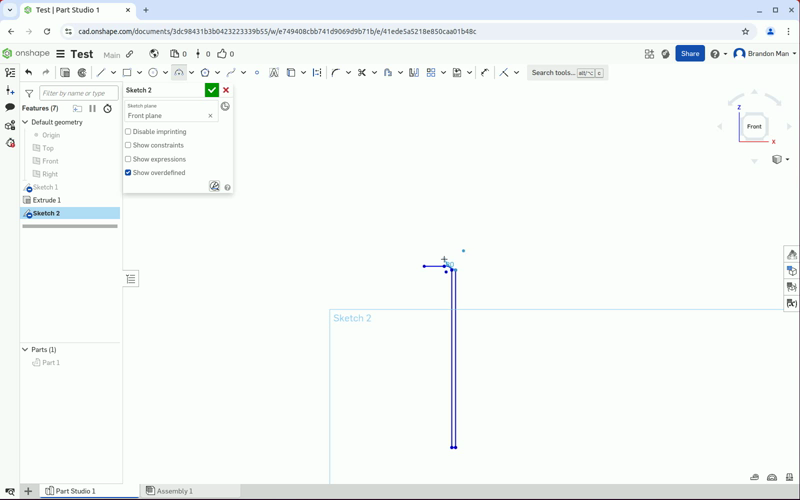
scroll(-6)
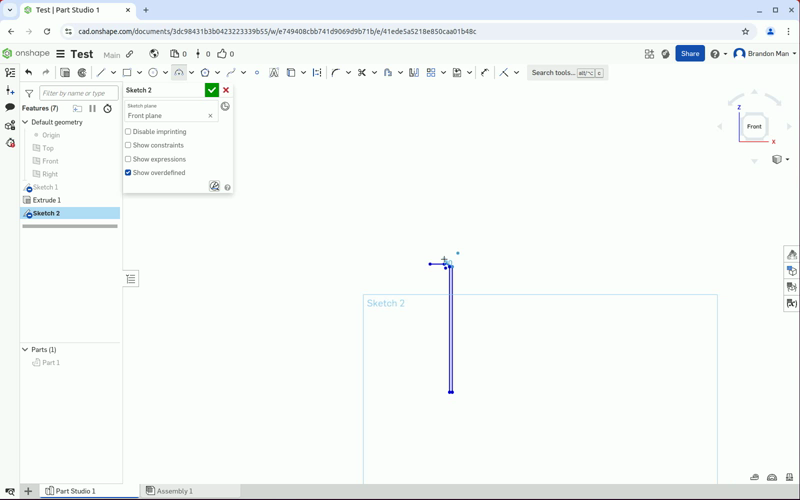
scroll(-6)
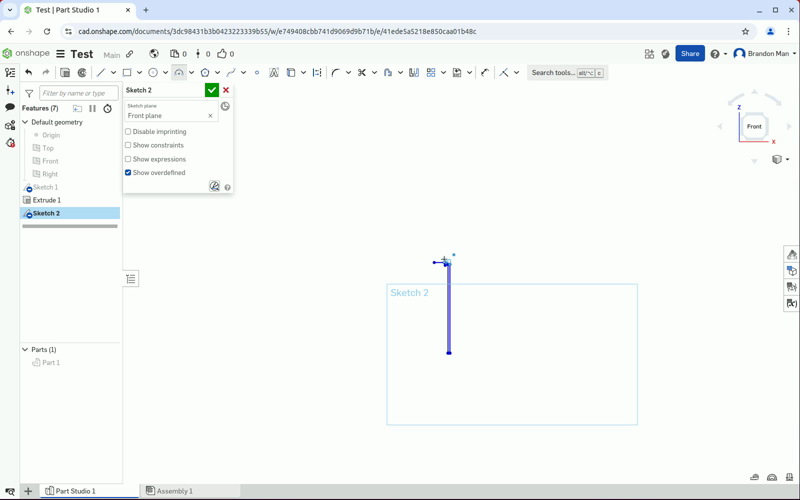
scroll(-6)
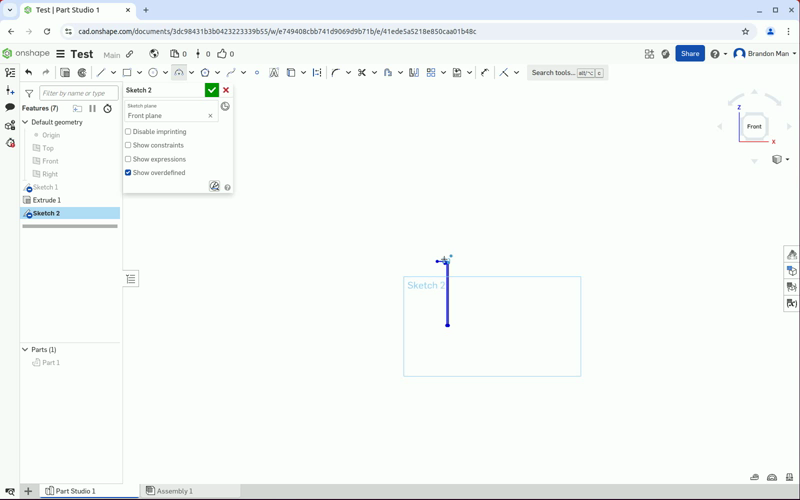
scroll(-6)
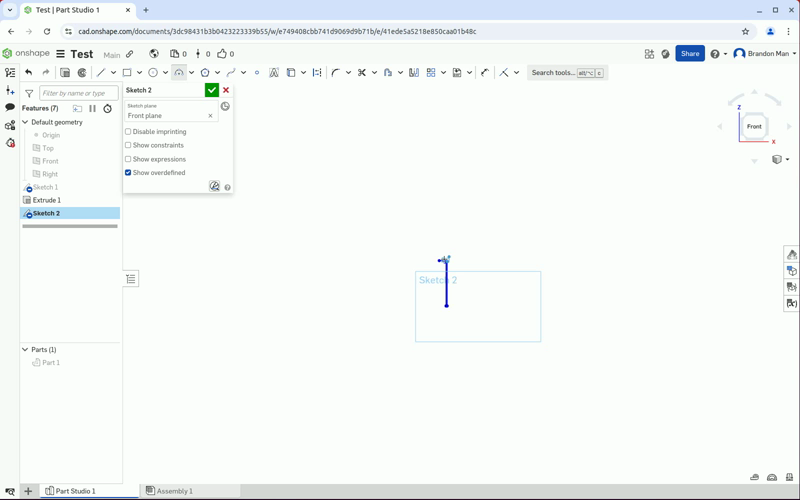
scroll(-6)
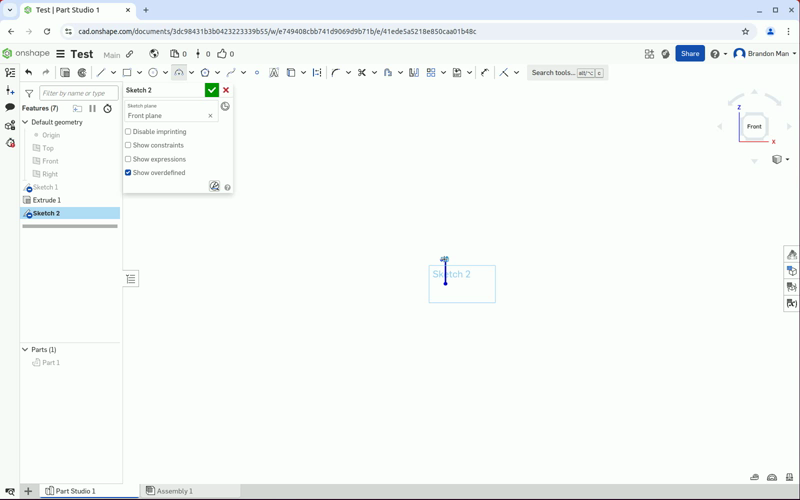
mouse_move(445, 259)
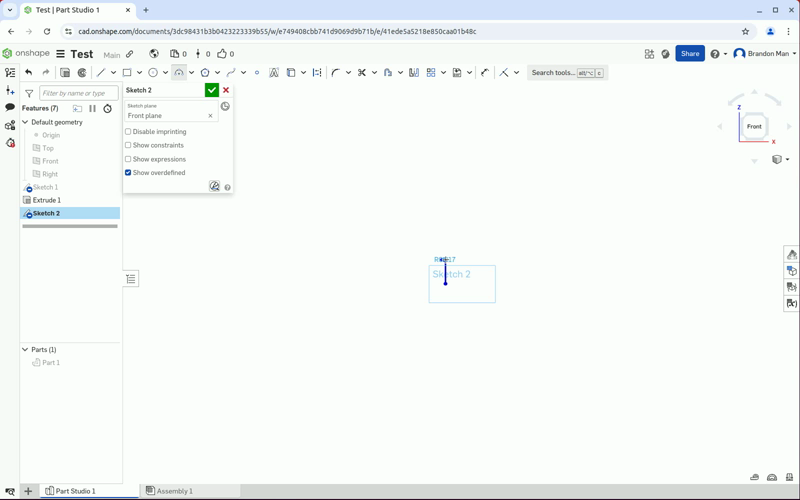
scroll(6)
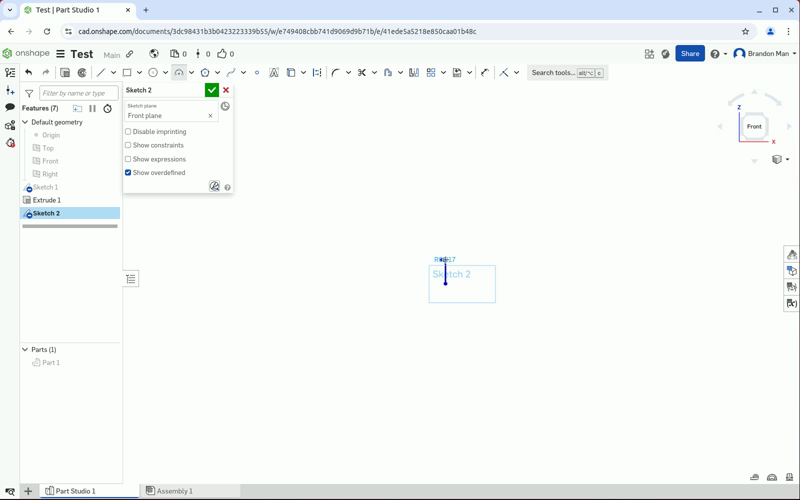
scroll(6)
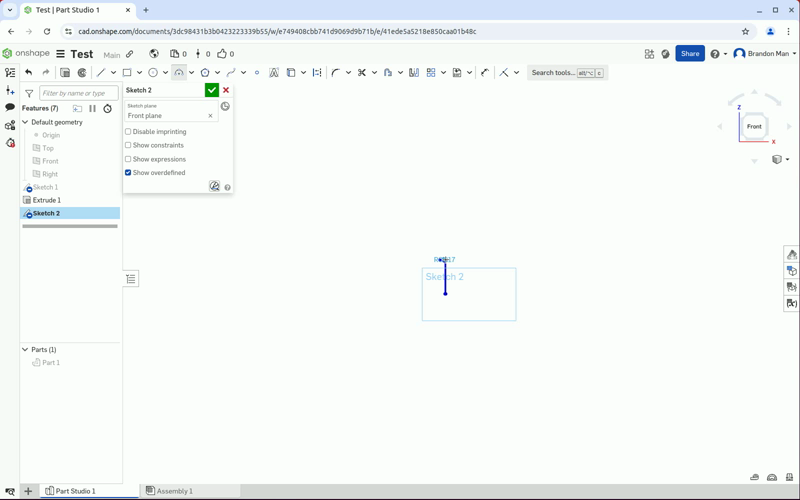
scroll(6)
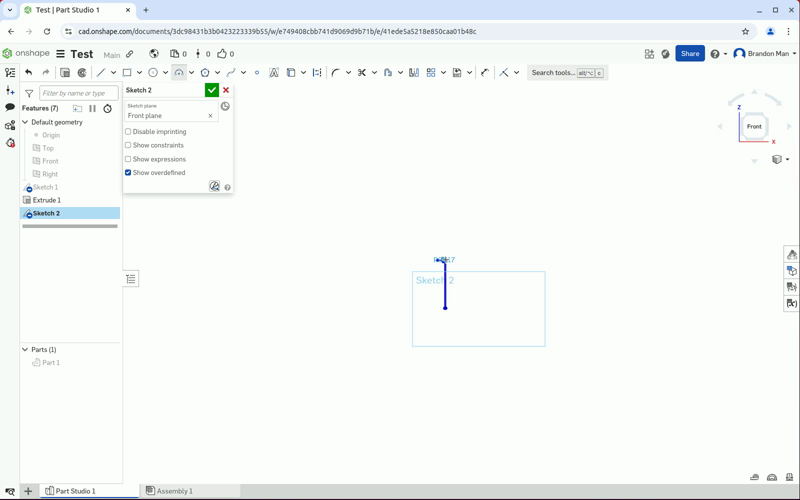
scroll(6)
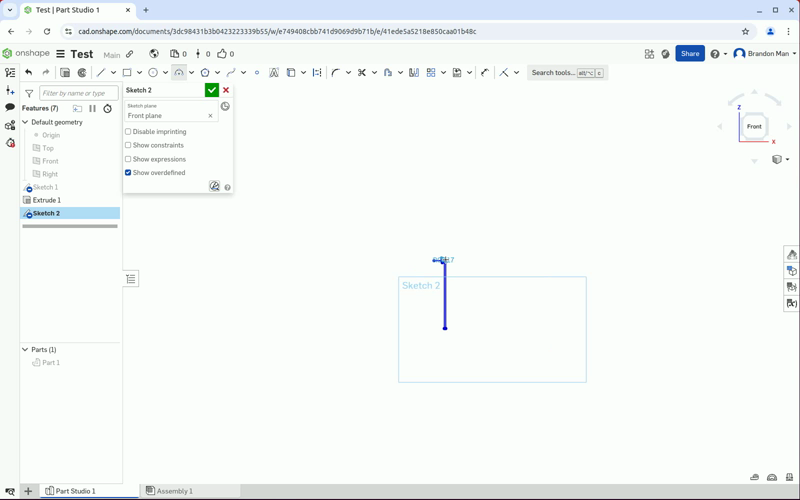
scroll(6)
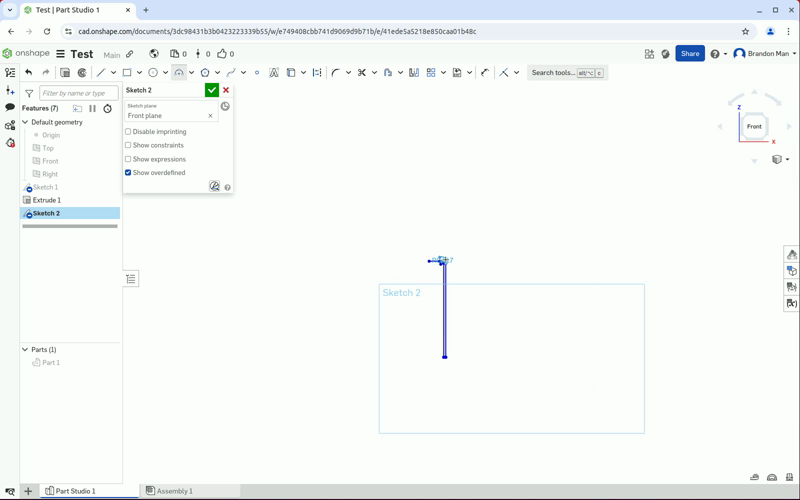
scroll(6)
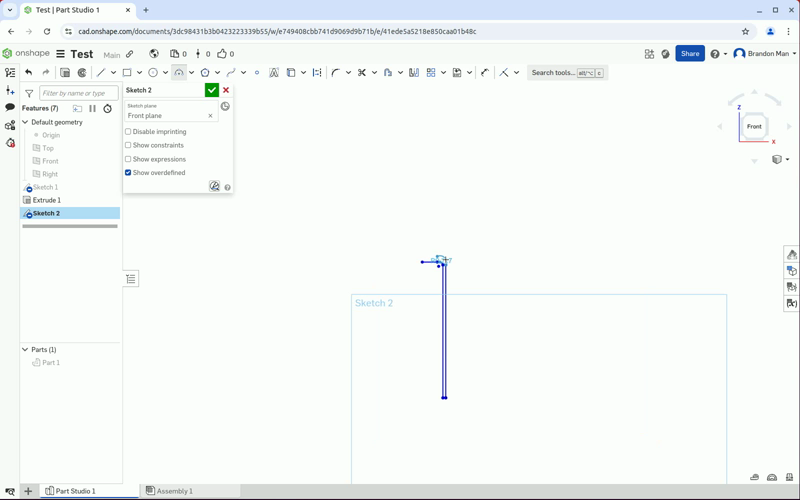
scroll(6)
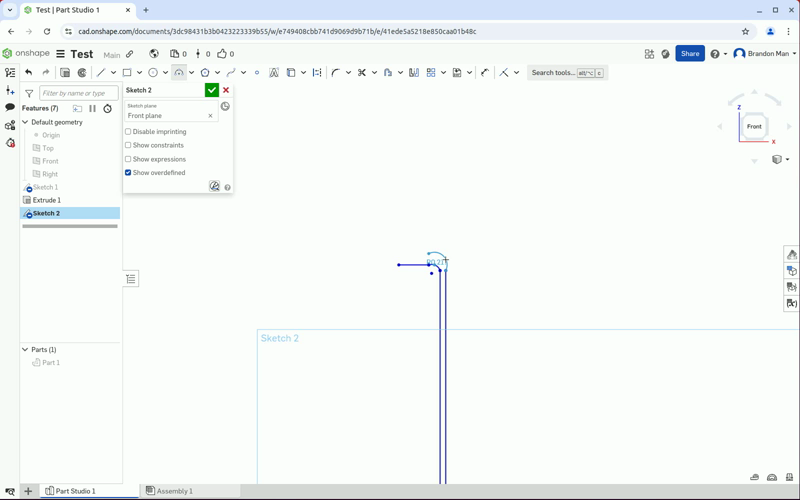
click(445, 259)
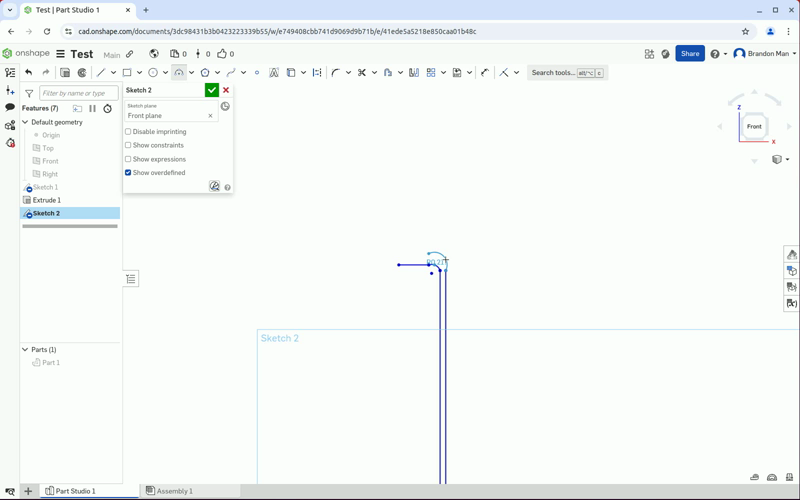
scroll(-6)
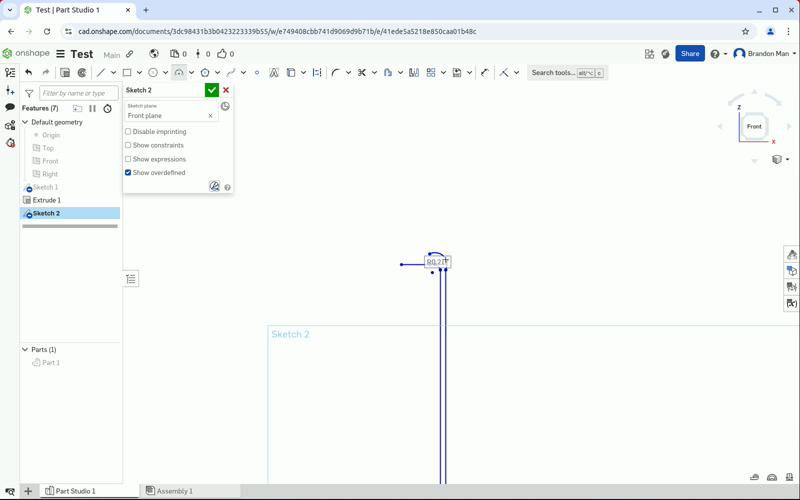
scroll(-6)
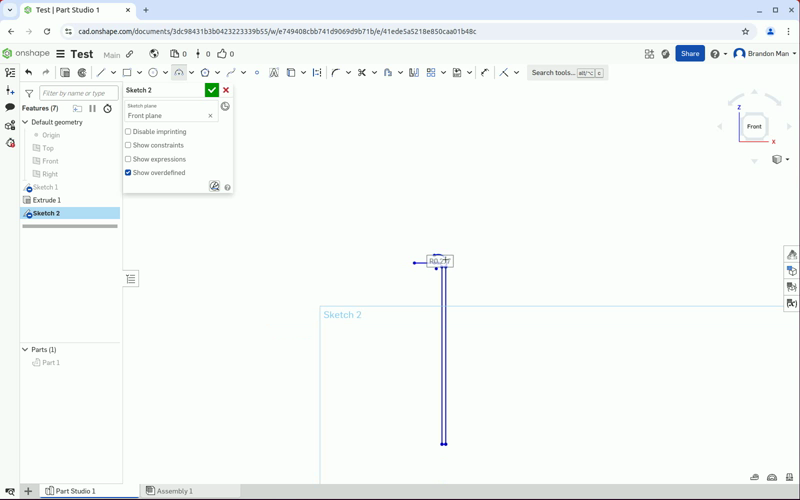
scroll(-6)
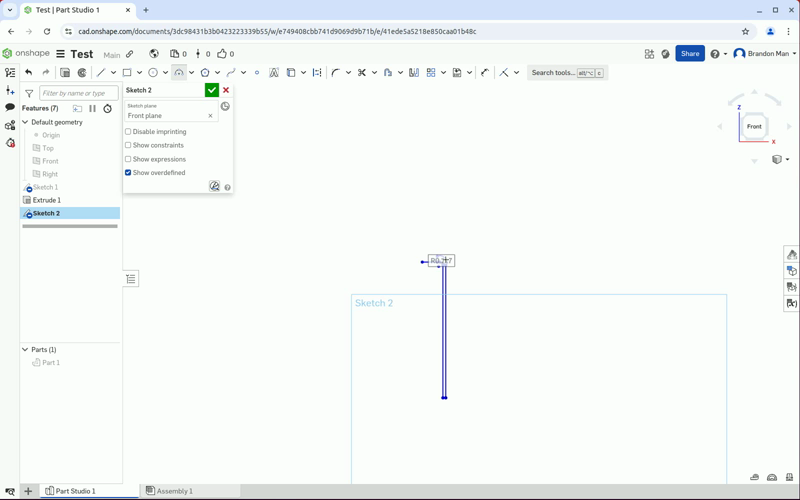
scroll(-6)
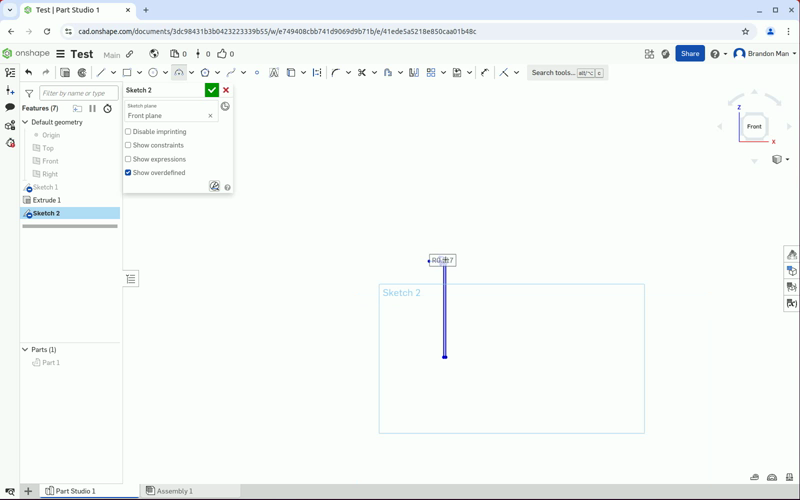
scroll(-6)
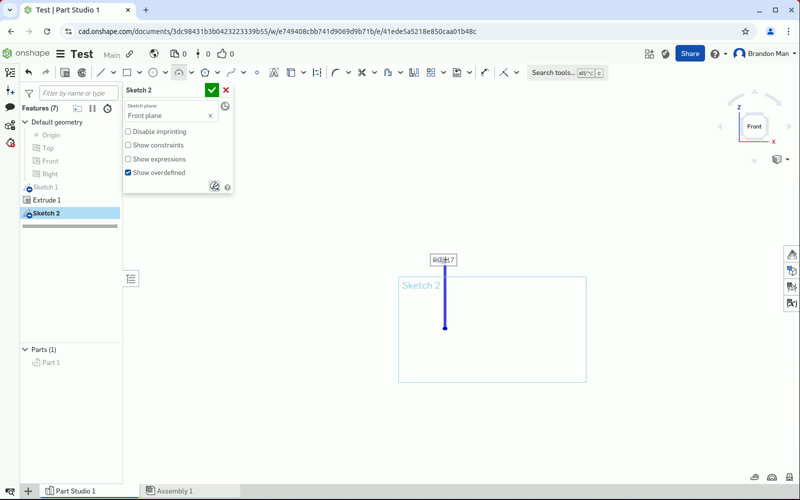
scroll(-6)
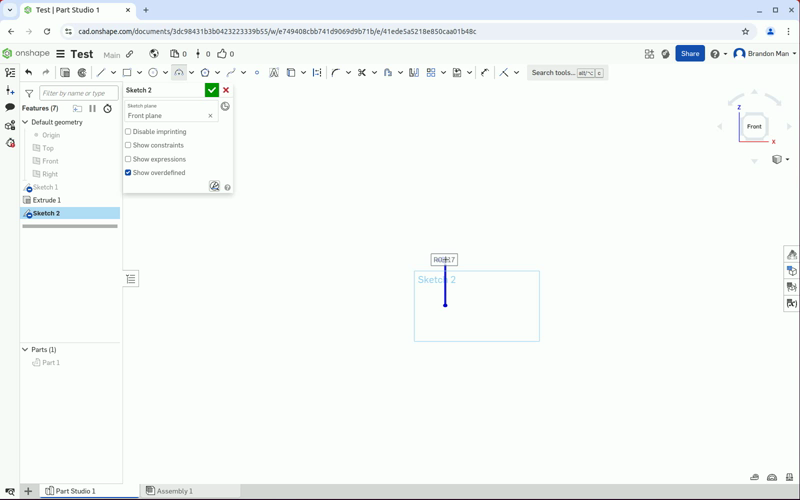
scroll(-6)
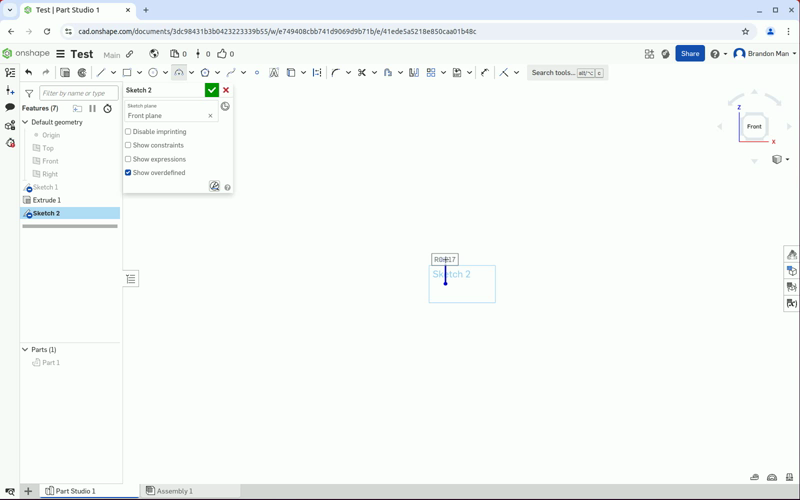
key_up(shift)
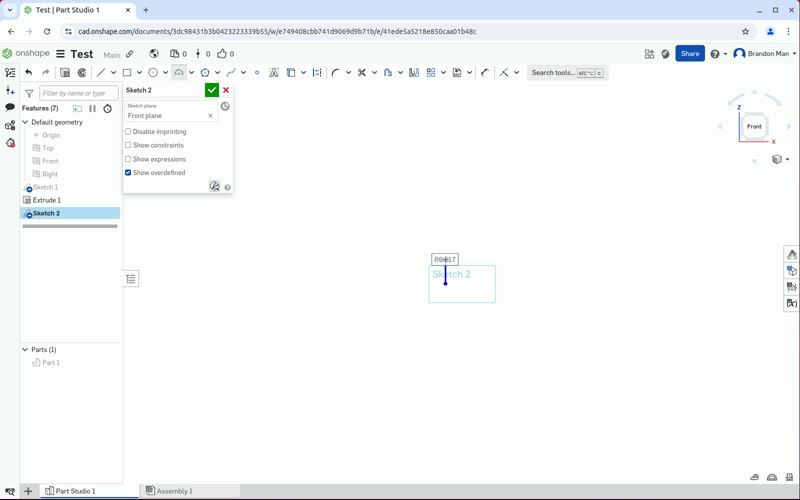
key(esc)
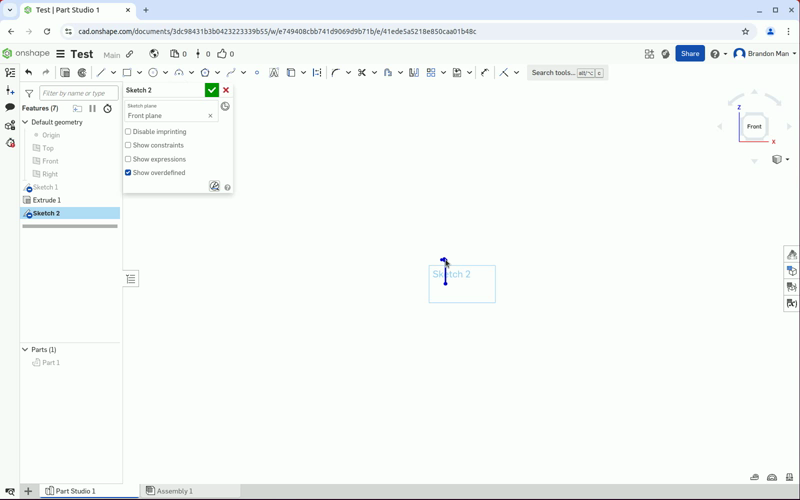
key(l)
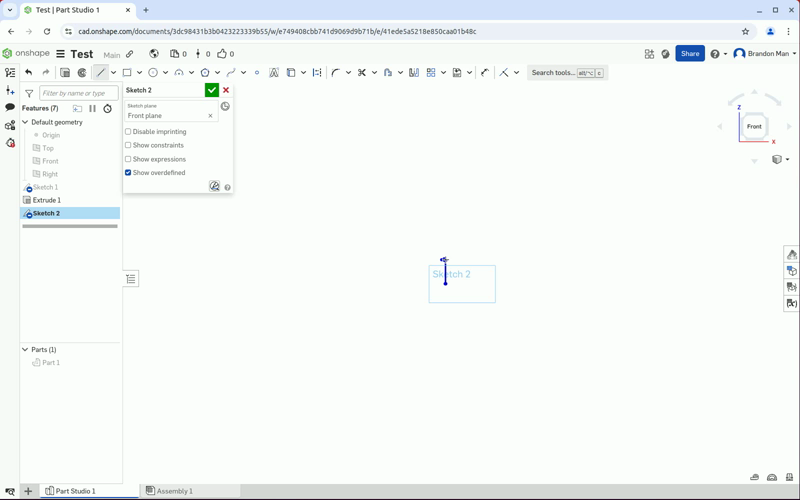
mouse_move(444, 258)
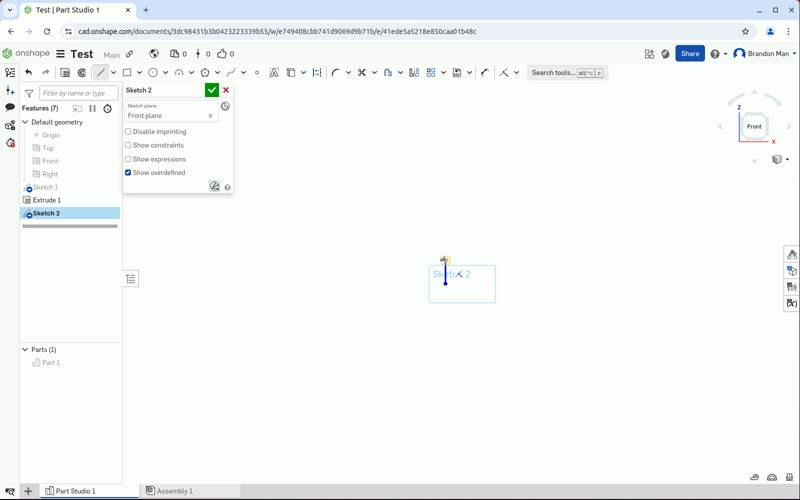
scroll(6)
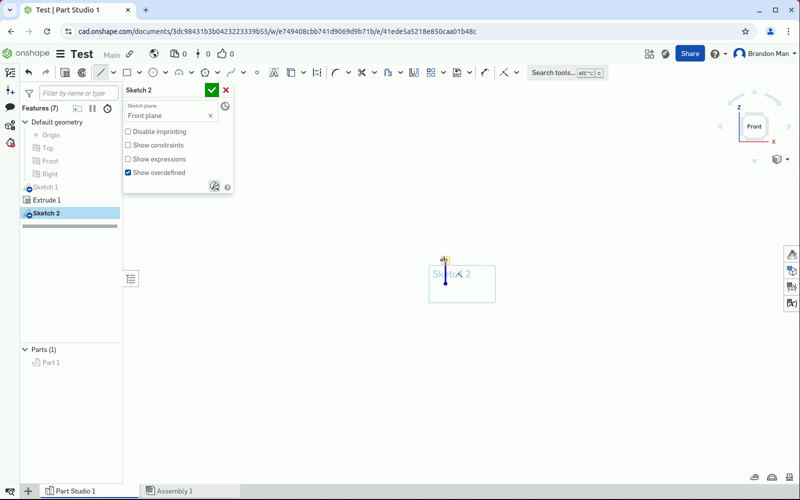
scroll(6)
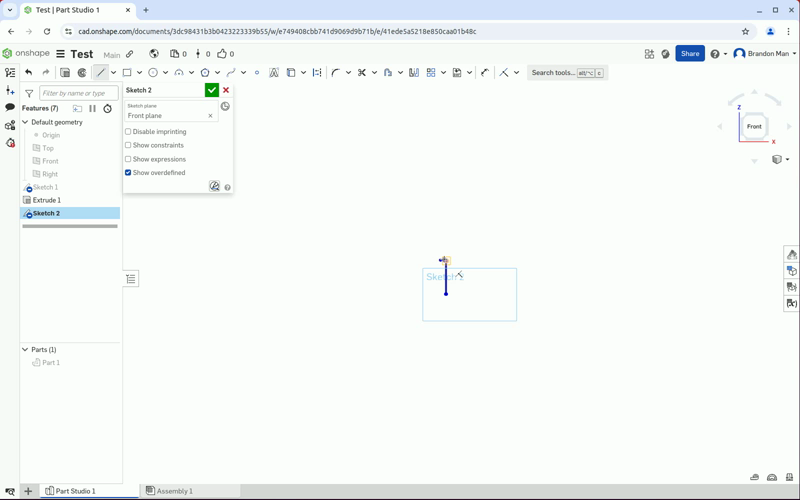
scroll(6)
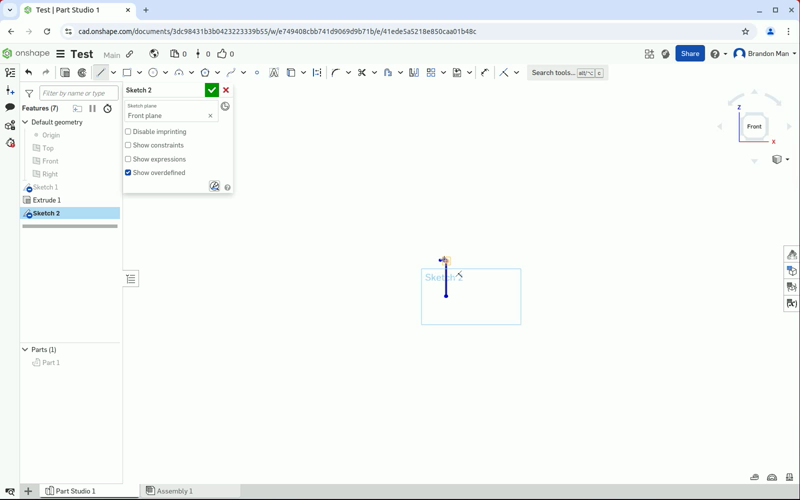
scroll(6)
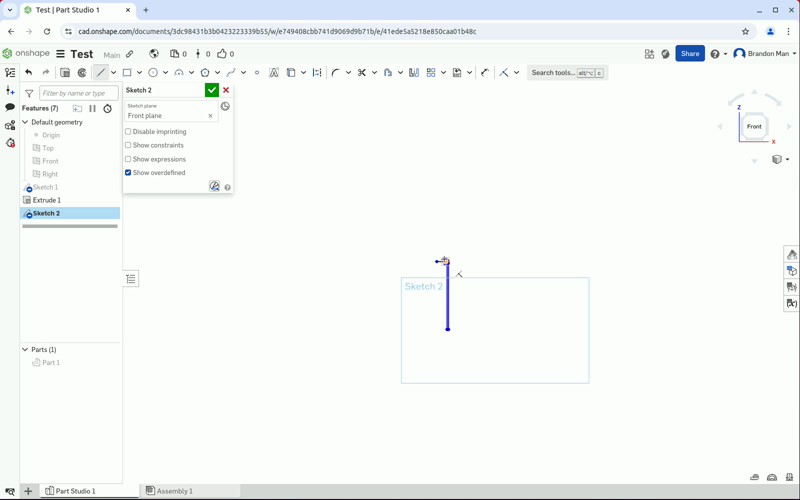
scroll(6)
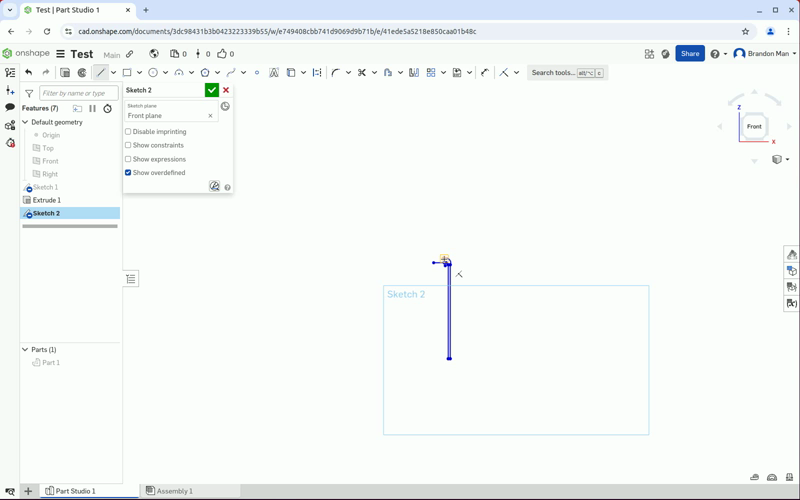
scroll(6)
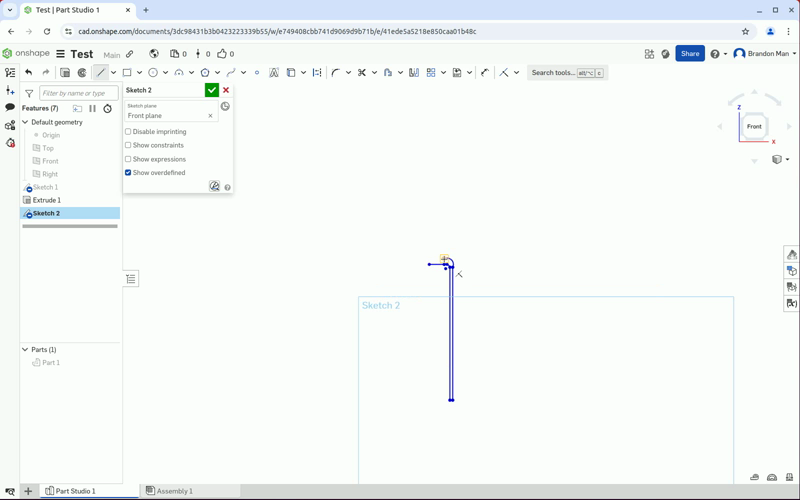
scroll(6)
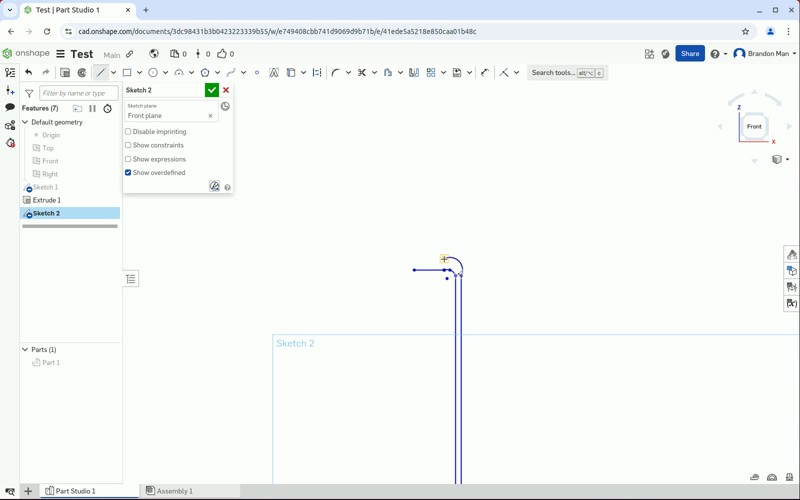
click(444, 258)
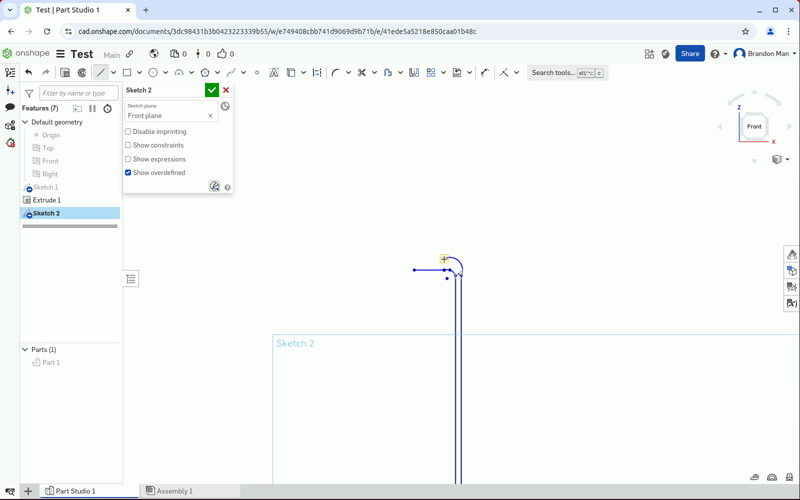
scroll(-6)
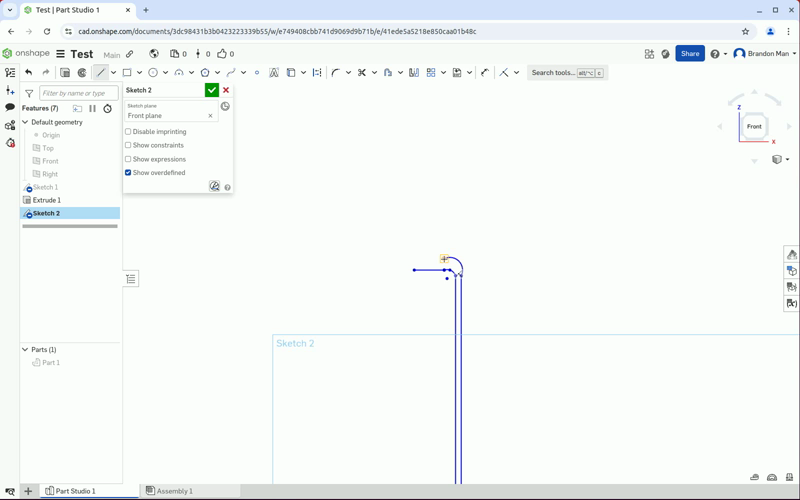
scroll(-6)
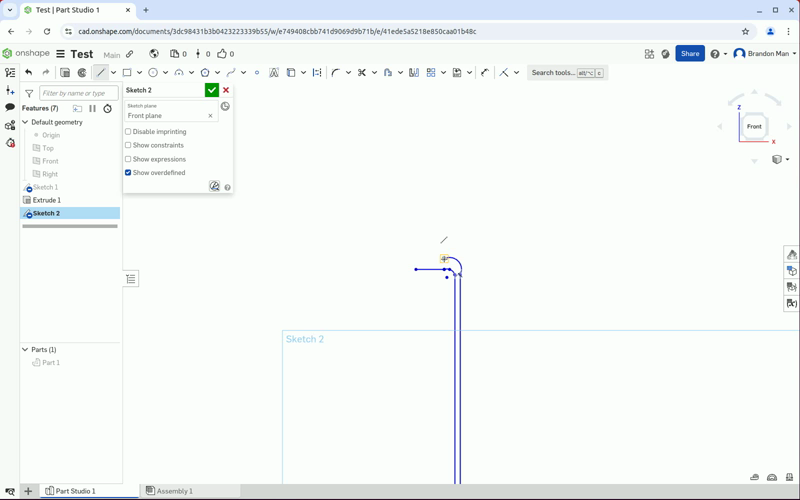
scroll(-6)
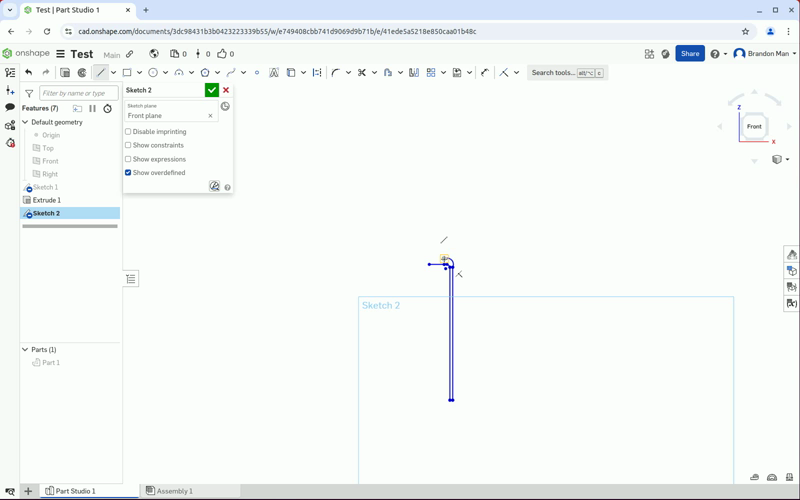
scroll(-6)
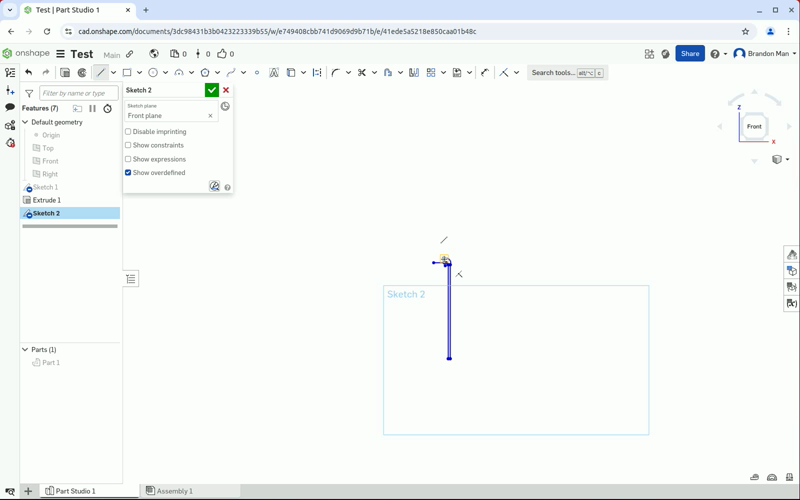
scroll(-6)
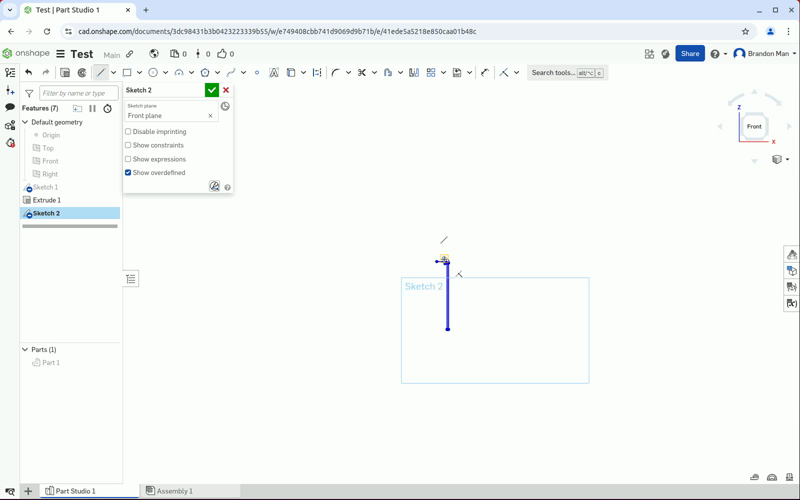
scroll(-6)
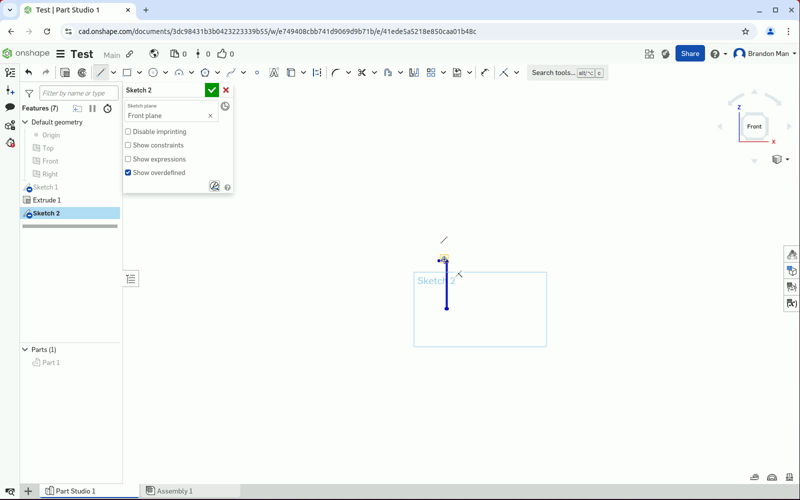
scroll(-6)
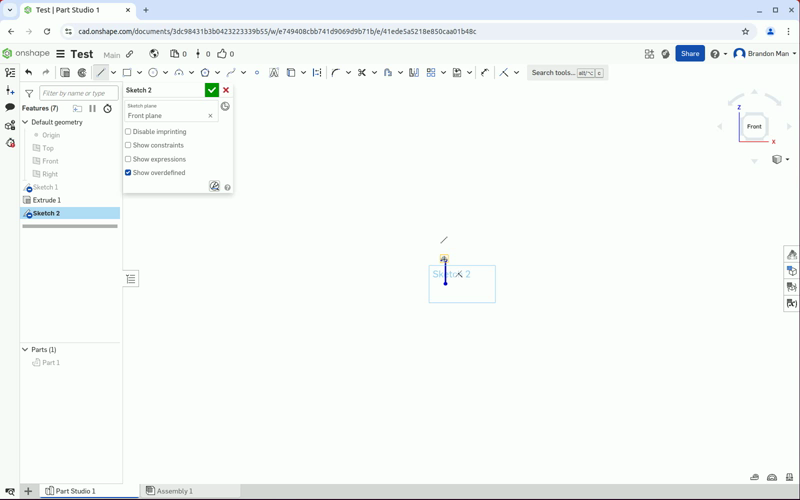
key_down(shift)
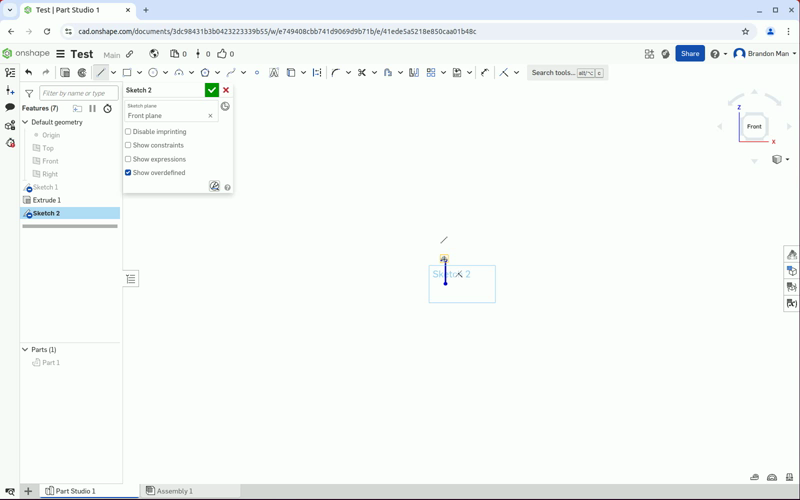
mouse_move(474, 258)
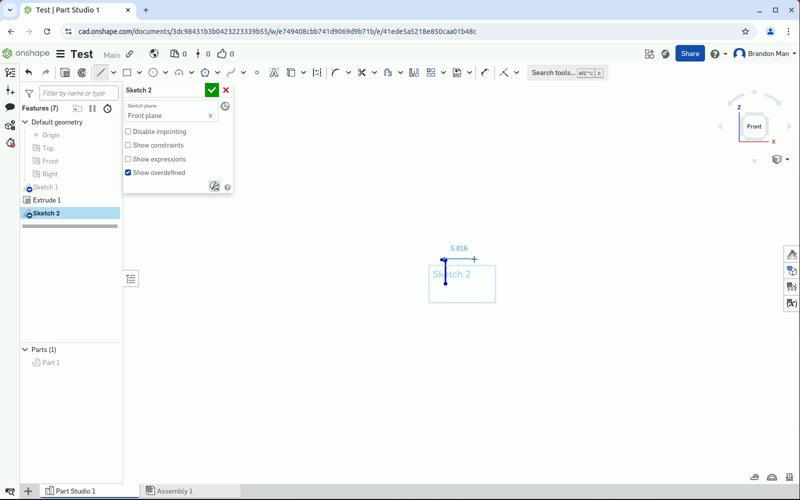
mouse_move(441, 258)
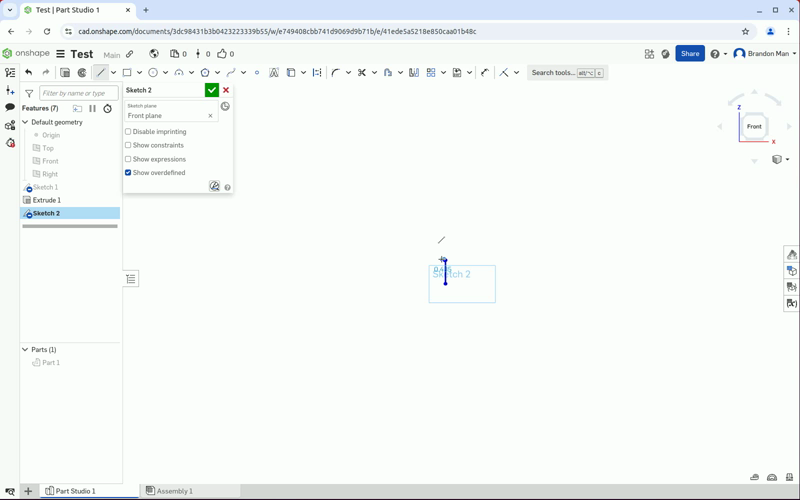
scroll(6)
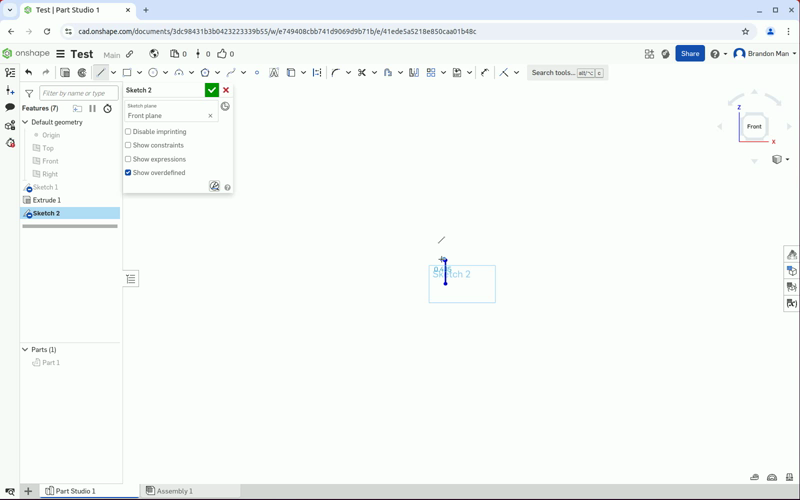
scroll(6)
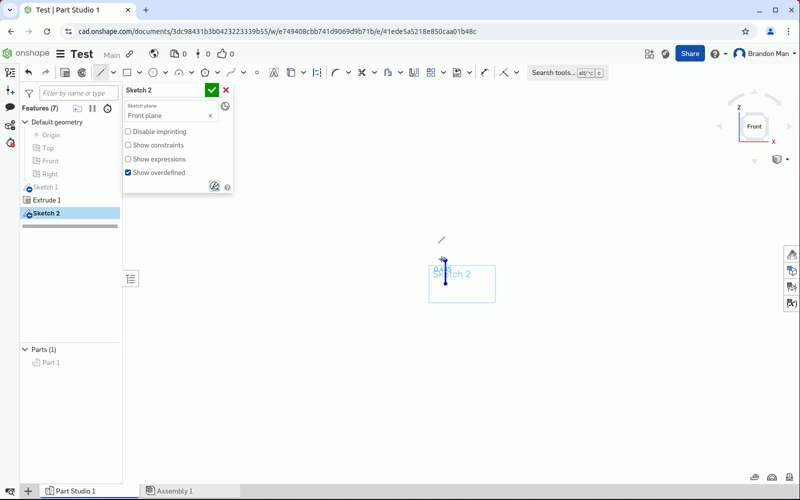
scroll(6)
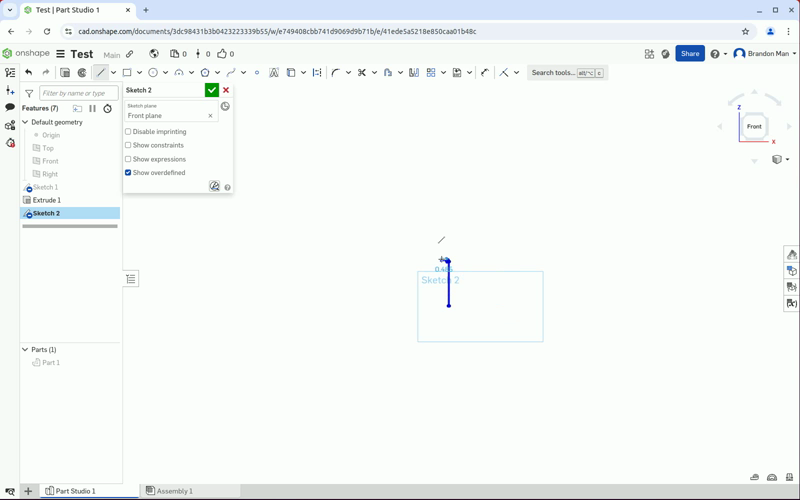
scroll(6)
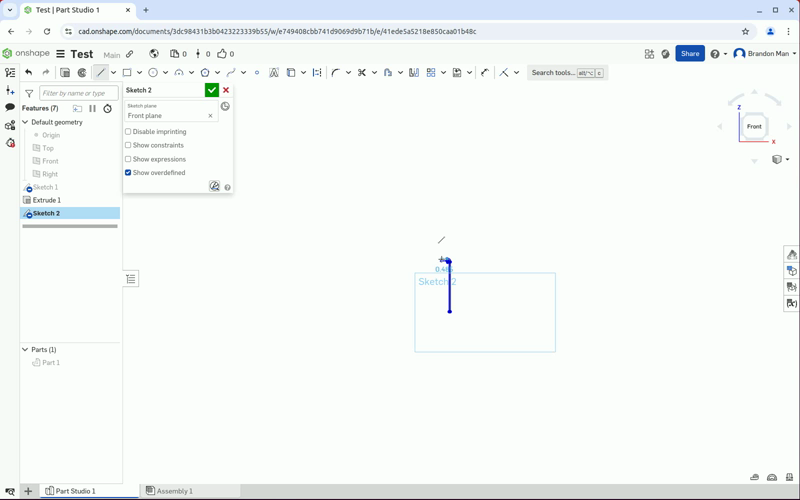
scroll(6)
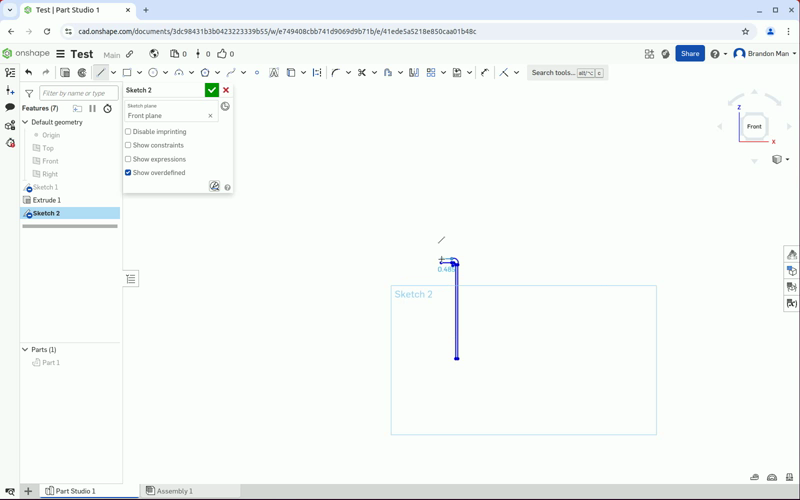
scroll(6)
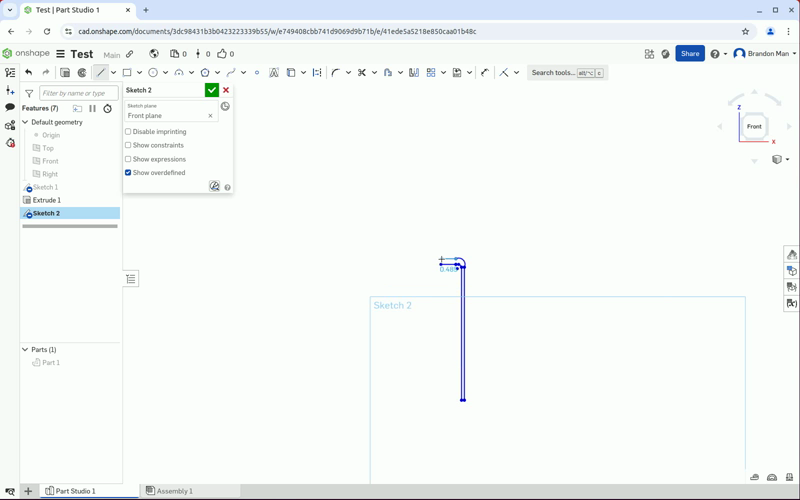
scroll(6)
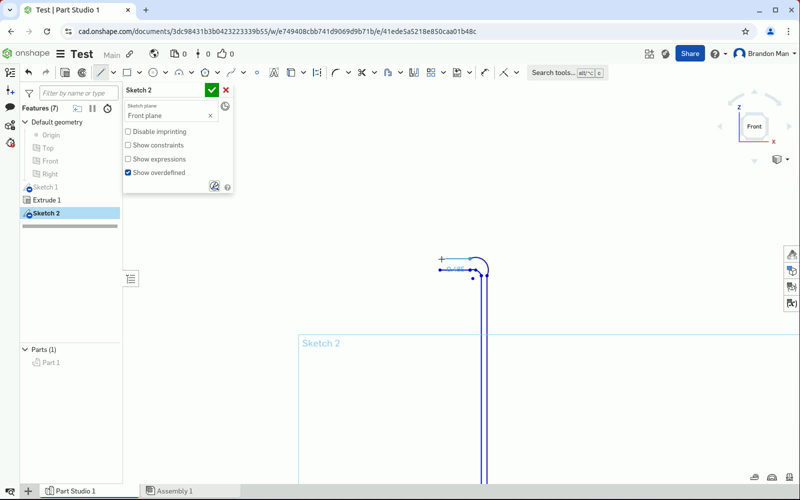
click(441, 258)
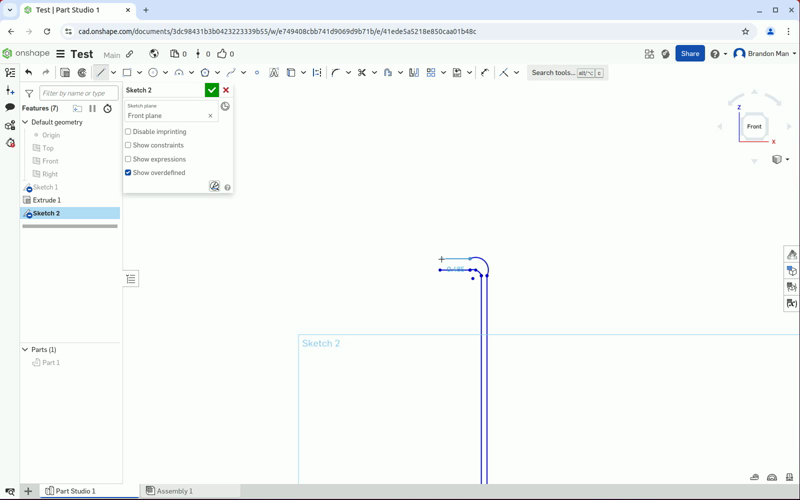
scroll(-6)
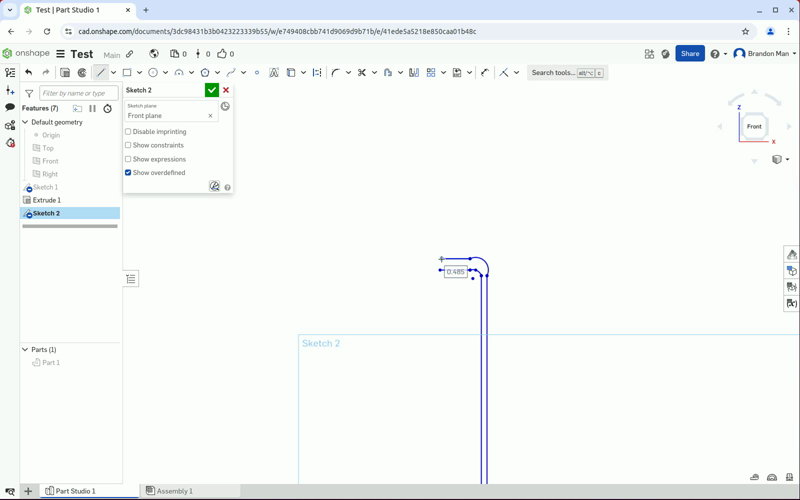
scroll(-6)
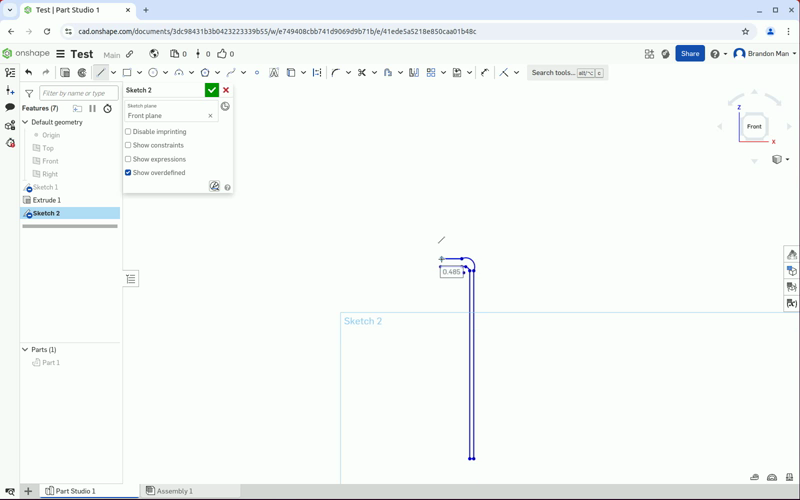
scroll(-6)
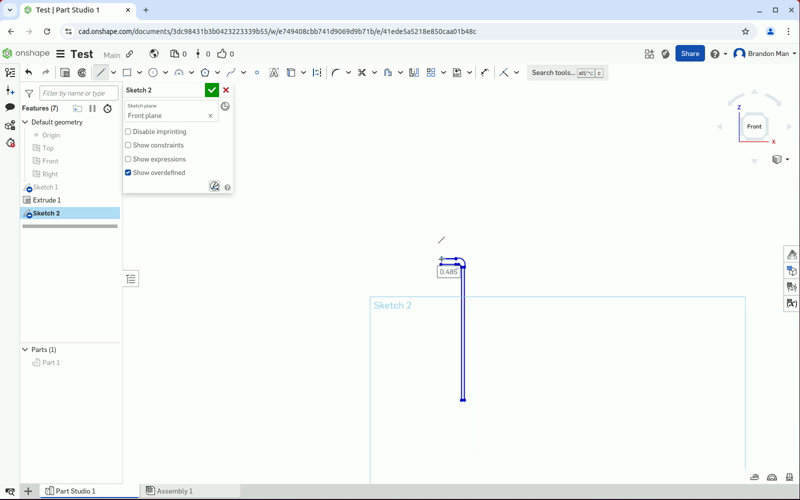
scroll(-6)
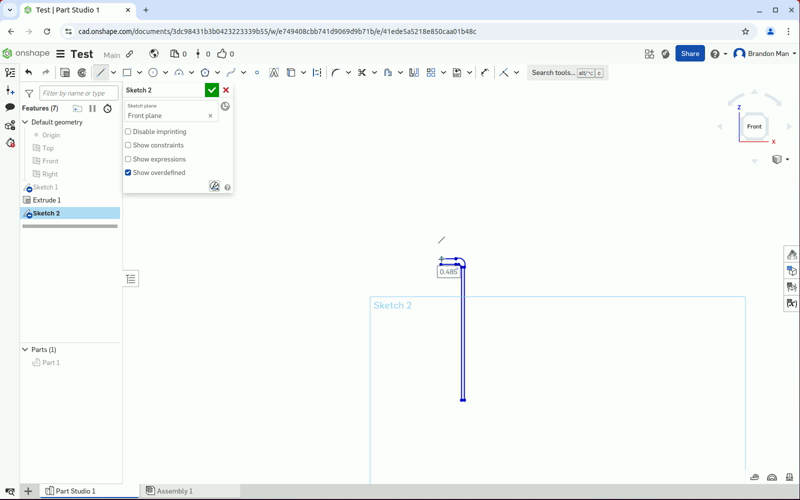
scroll(-6)
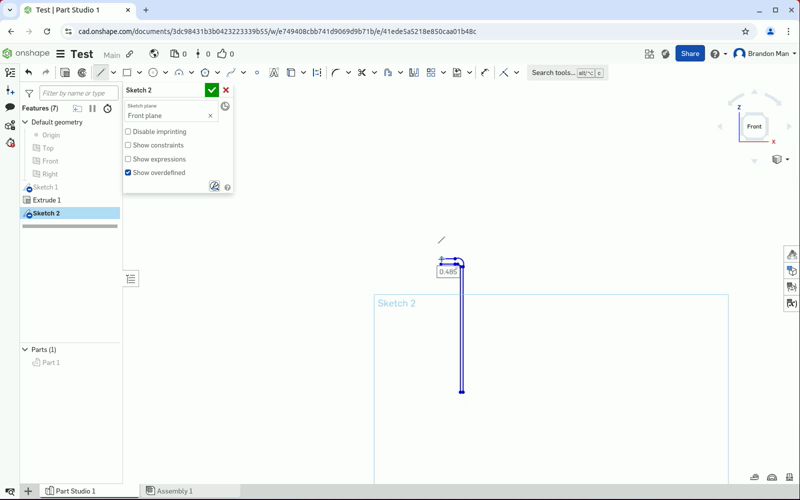
scroll(-6)
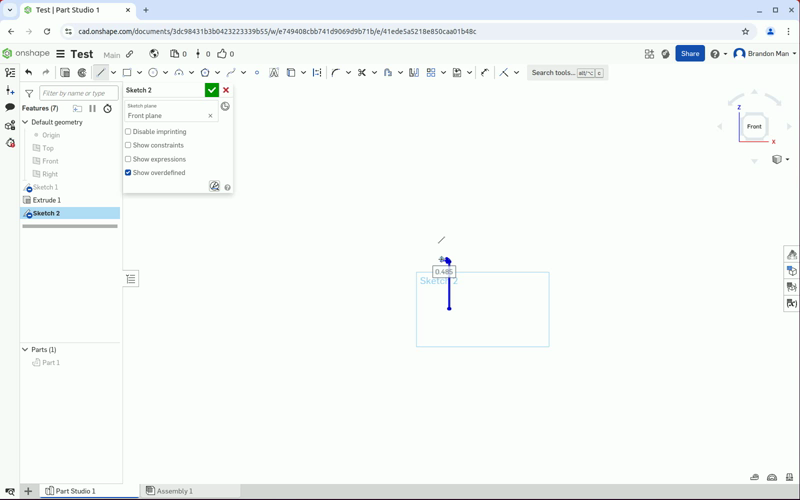
scroll(-6)
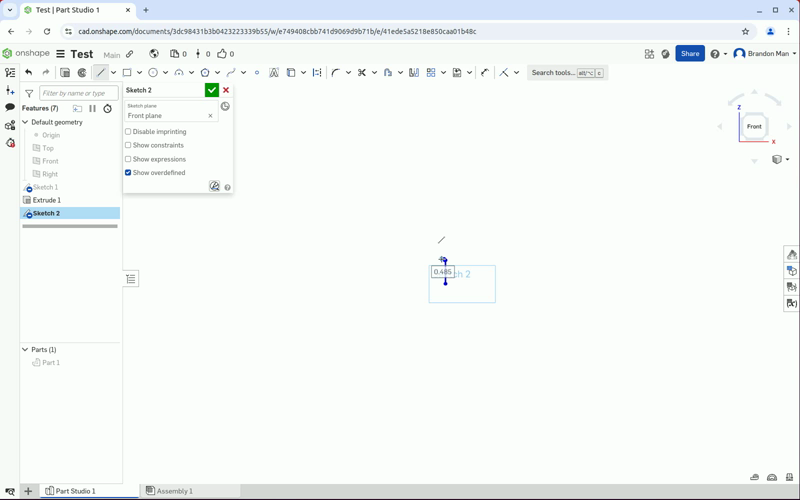
key_up(shift)
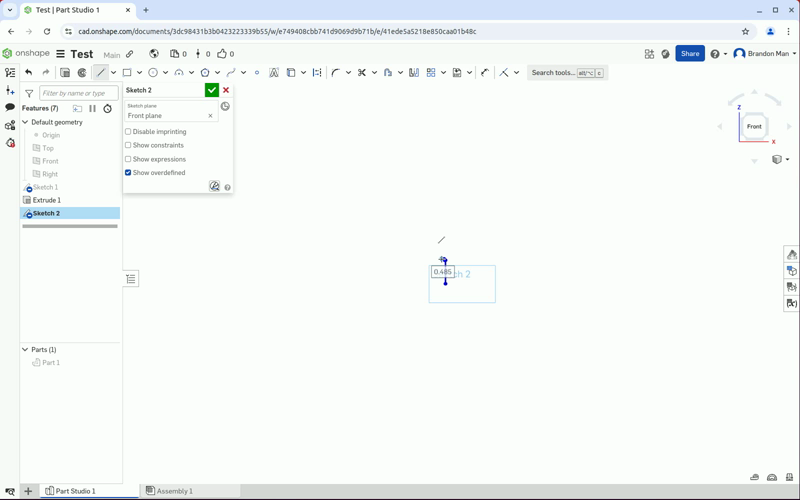
mouse_move(471, 258)
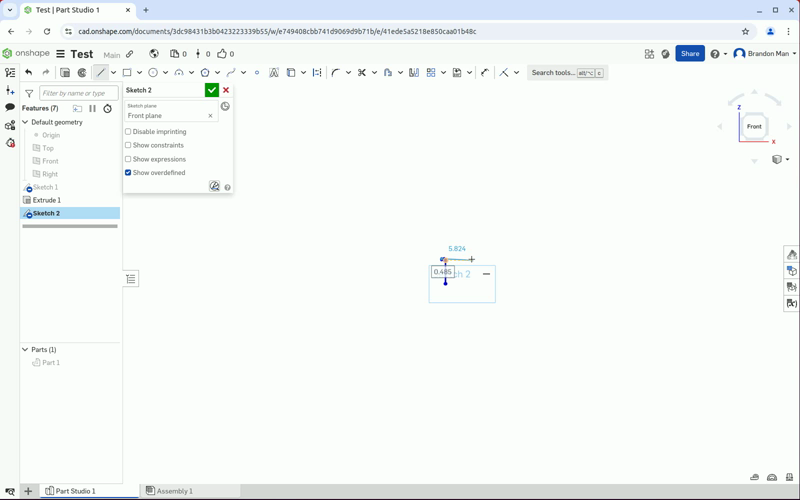
key_down(shift)
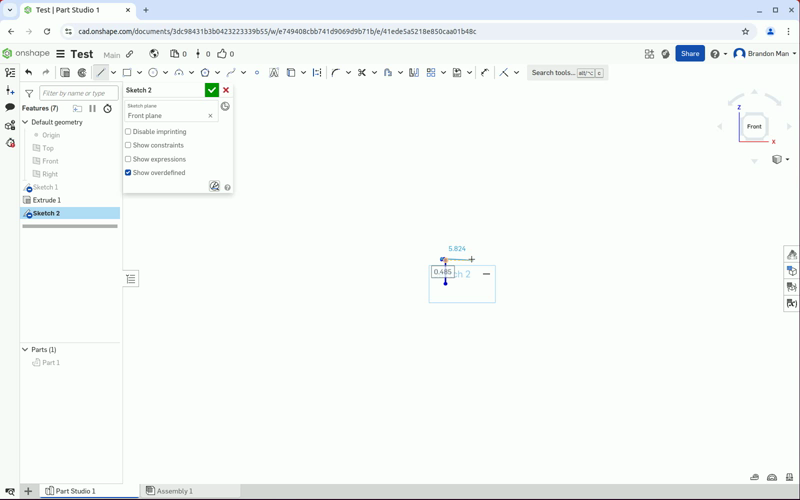
mouse_move(441, 259)
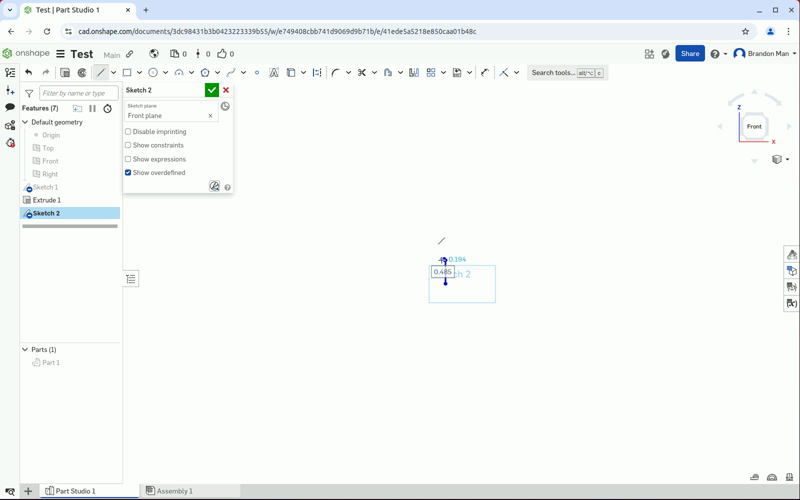
scroll(6)
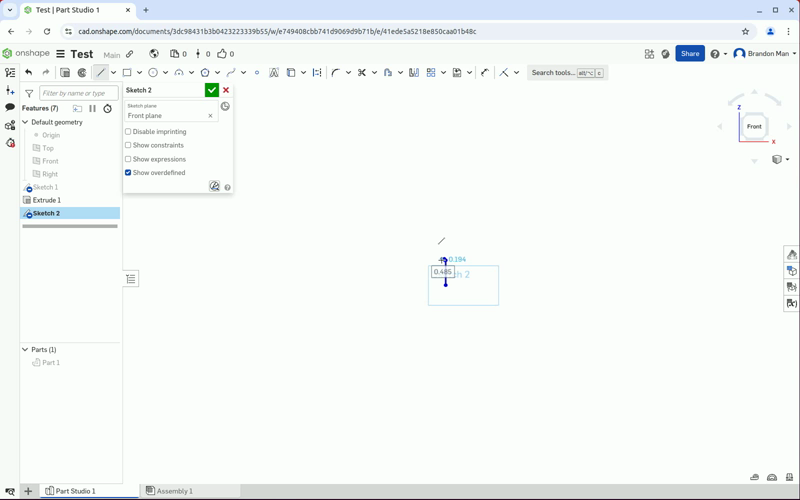
scroll(6)
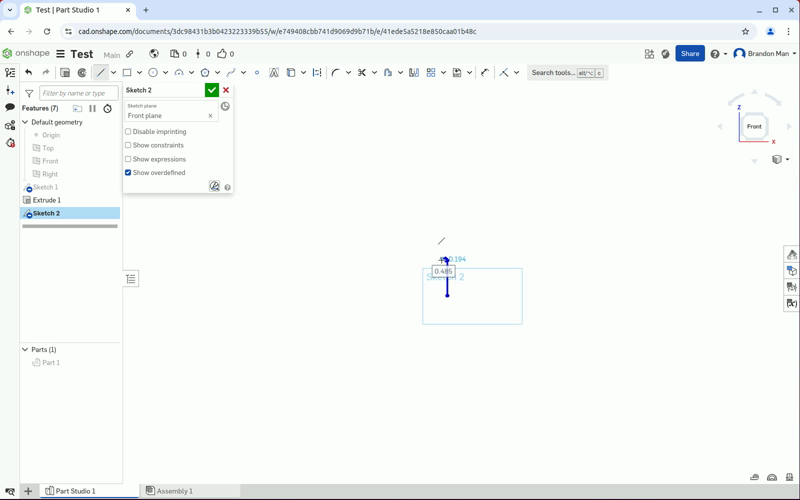
scroll(6)
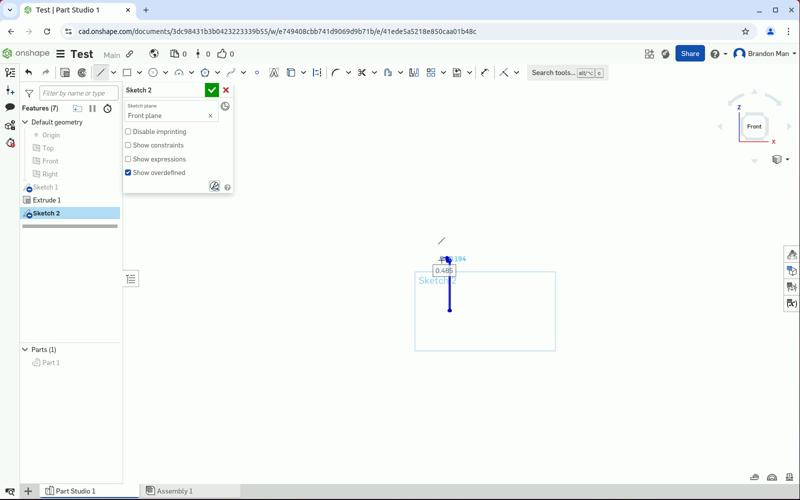
scroll(6)
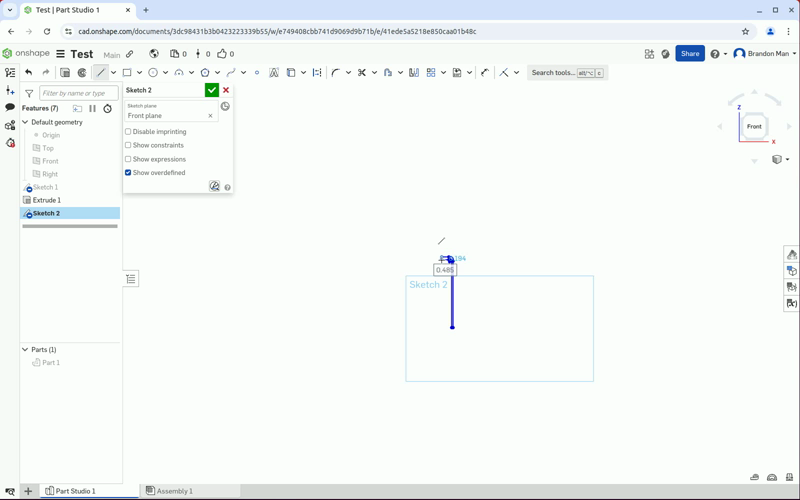
scroll(6)
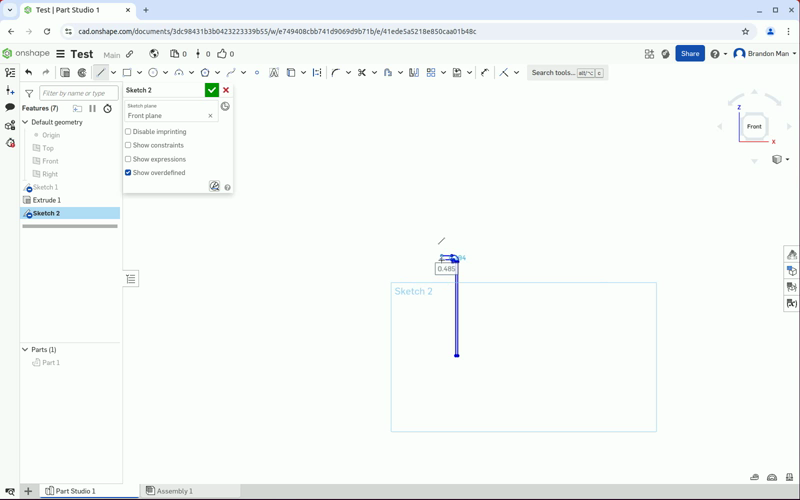
scroll(6)
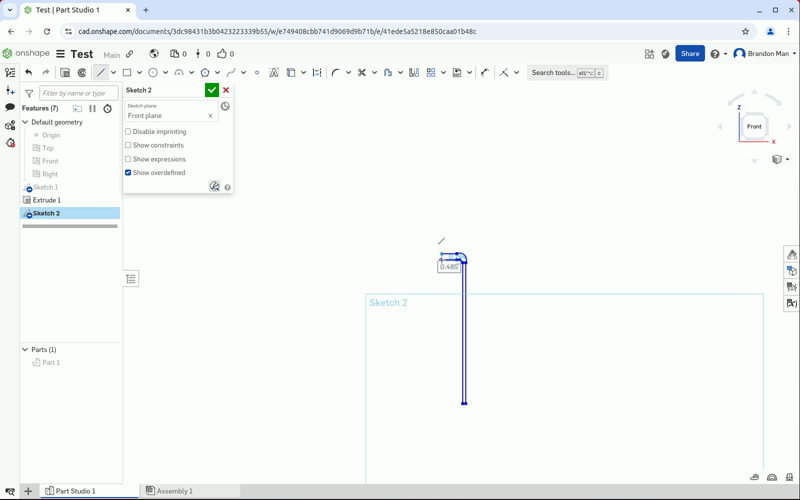
scroll(6)
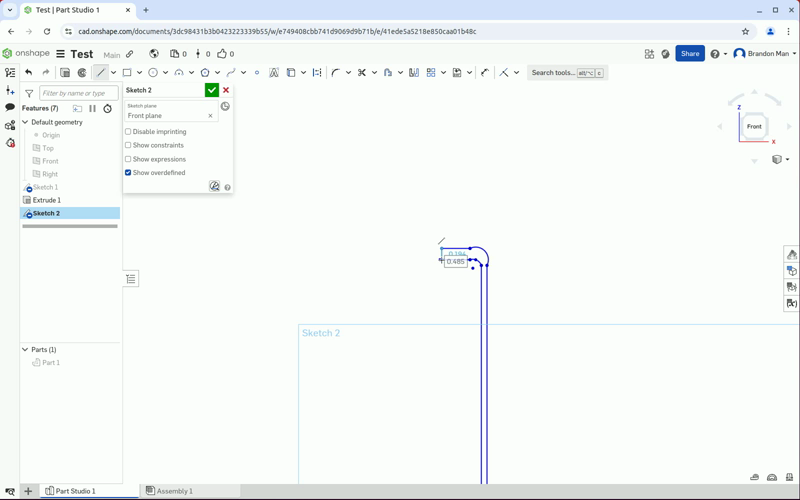
key_up(shift)
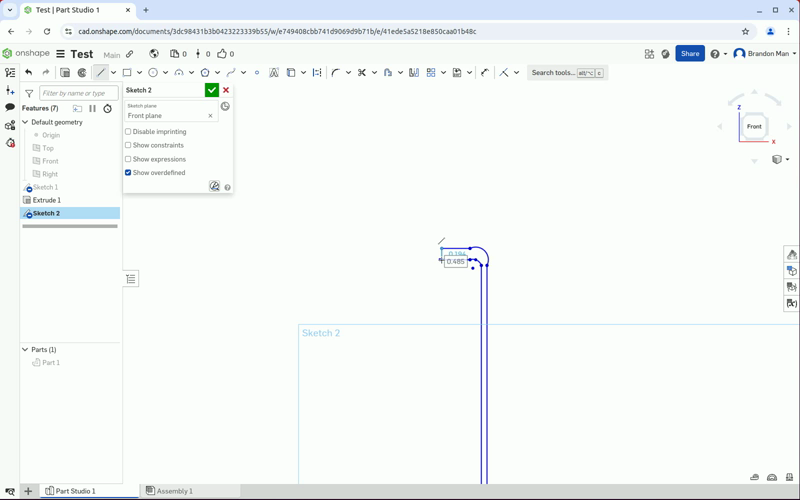
click(441, 259)
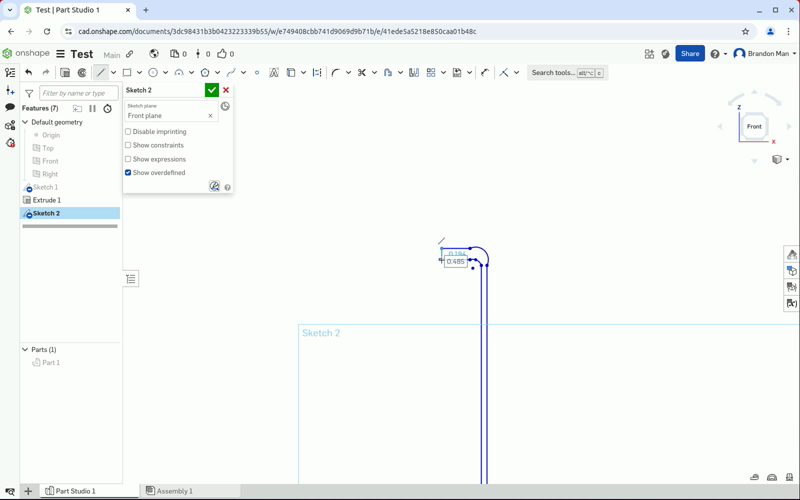
scroll(-6)
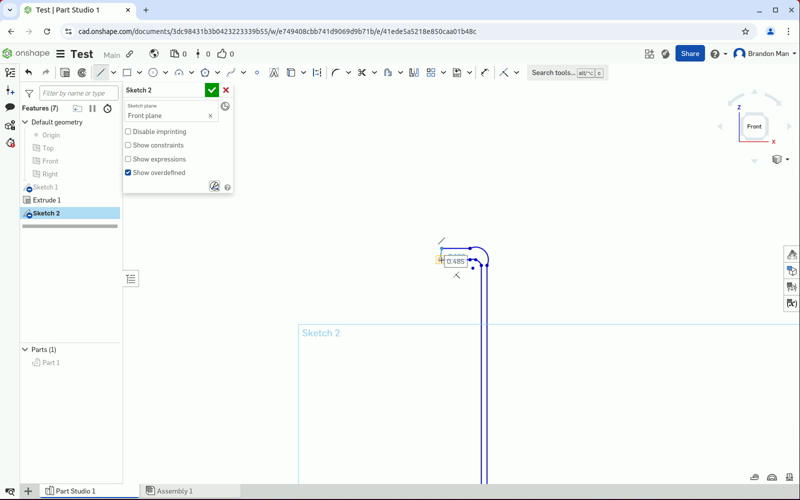
scroll(-6)
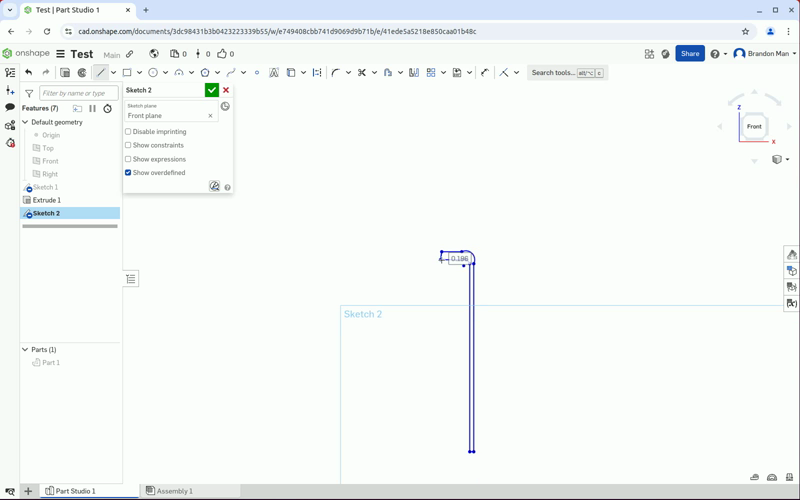
scroll(-6)
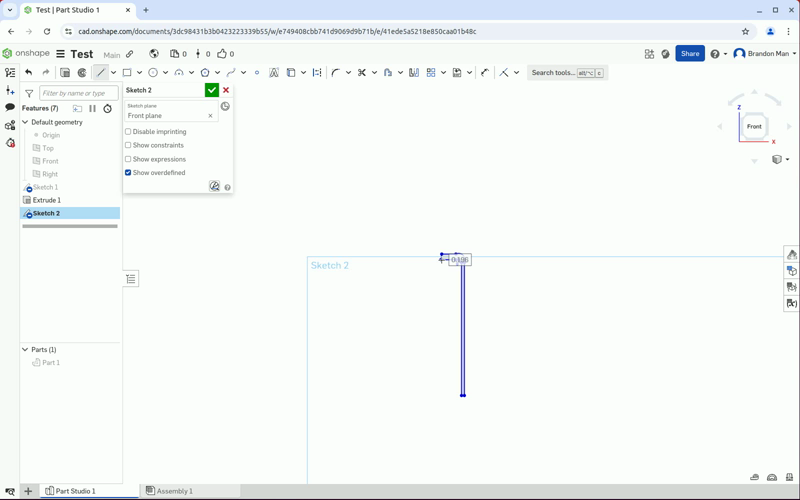
scroll(-6)
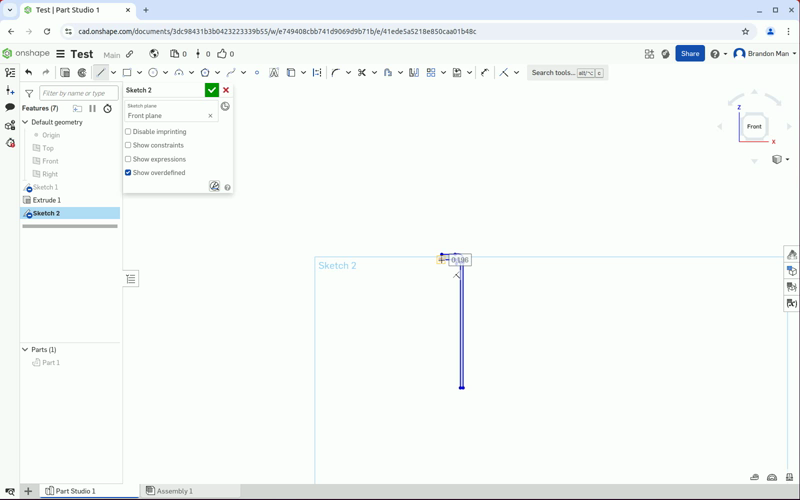
scroll(-6)
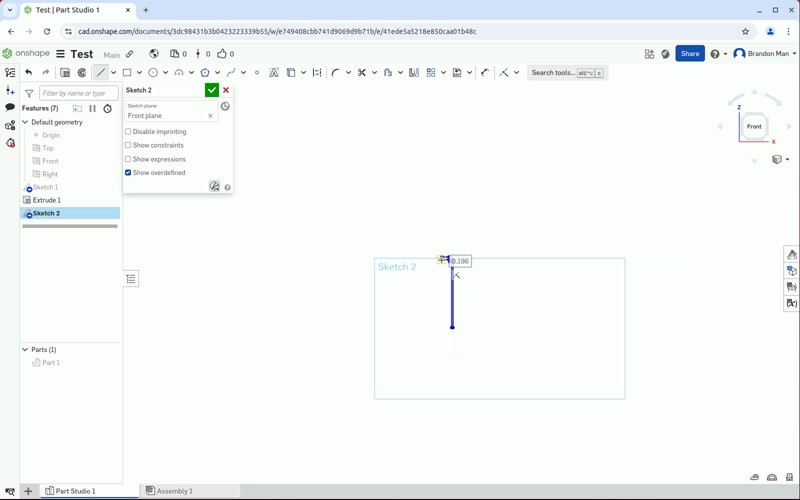
scroll(-6)
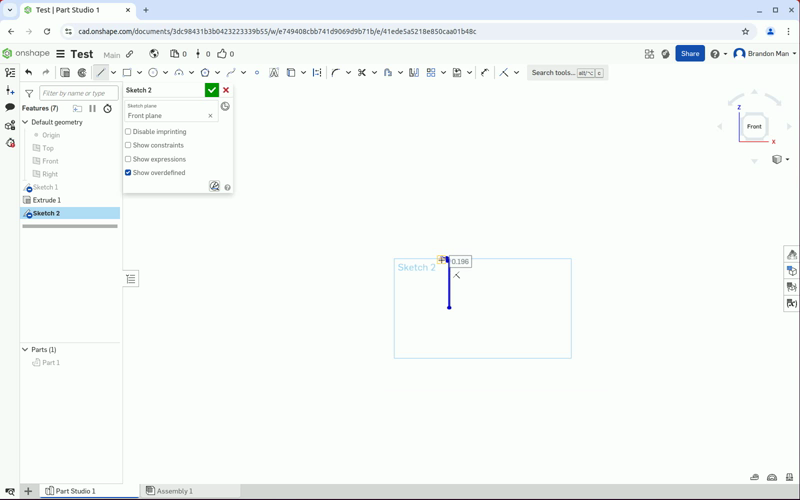
scroll(-6)
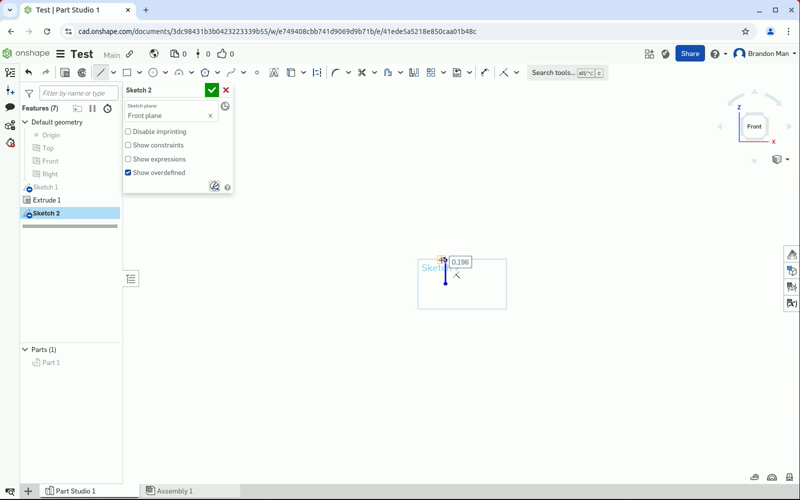
key(esc)
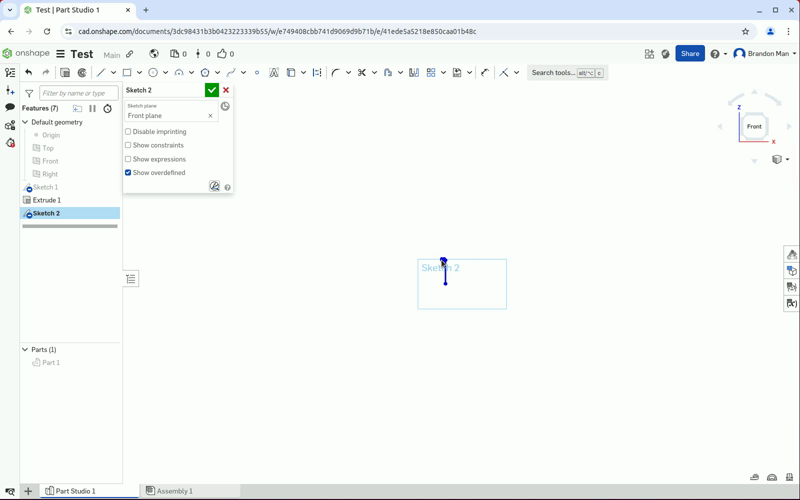
mouse_move(445, 274)
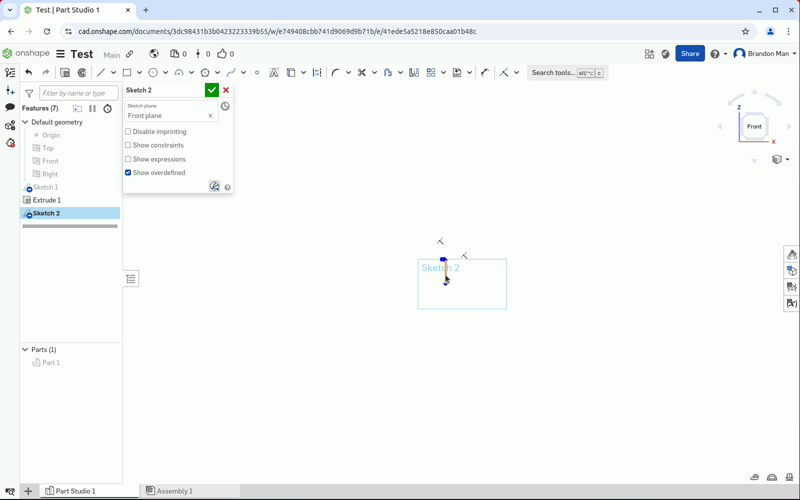
scroll(6)
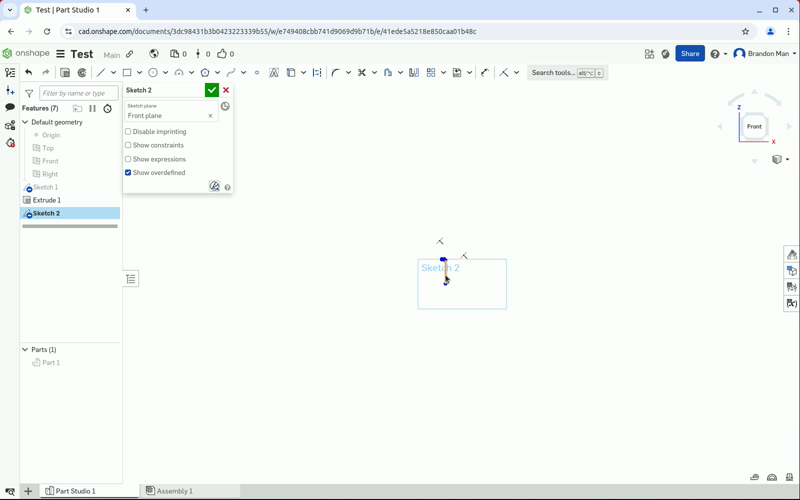
scroll(6)
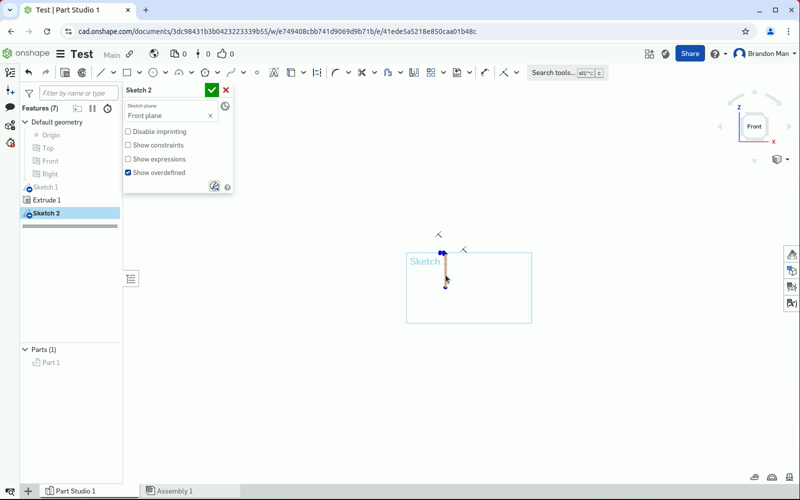
scroll(6)
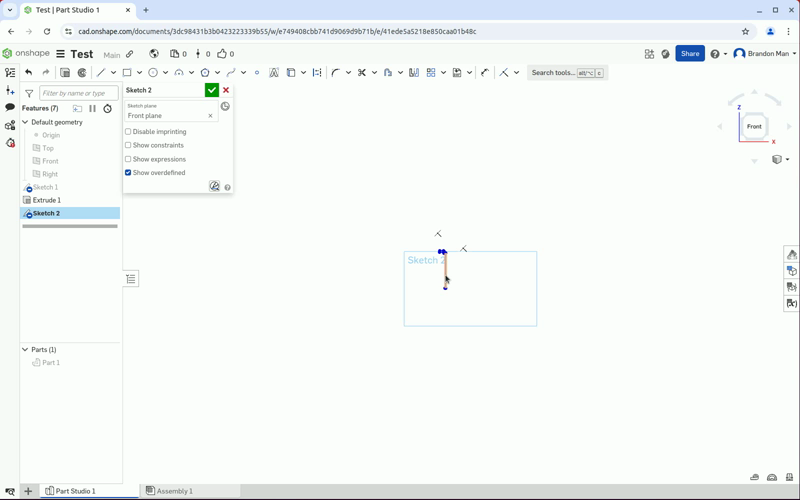
scroll(6)
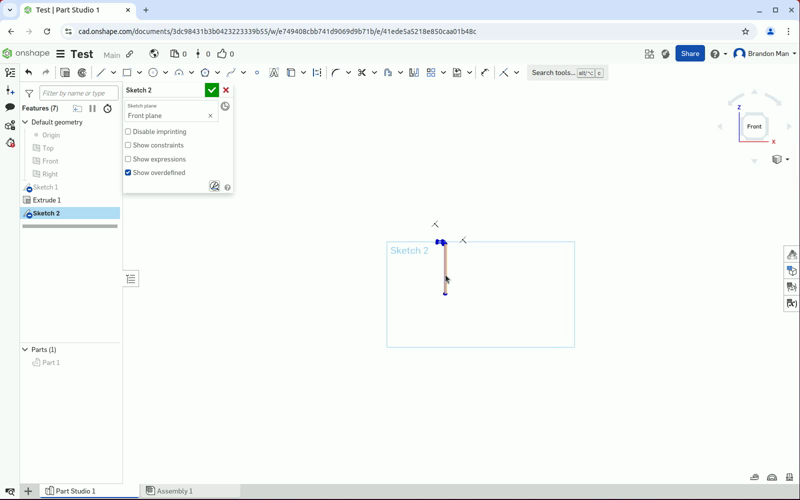
scroll(6)
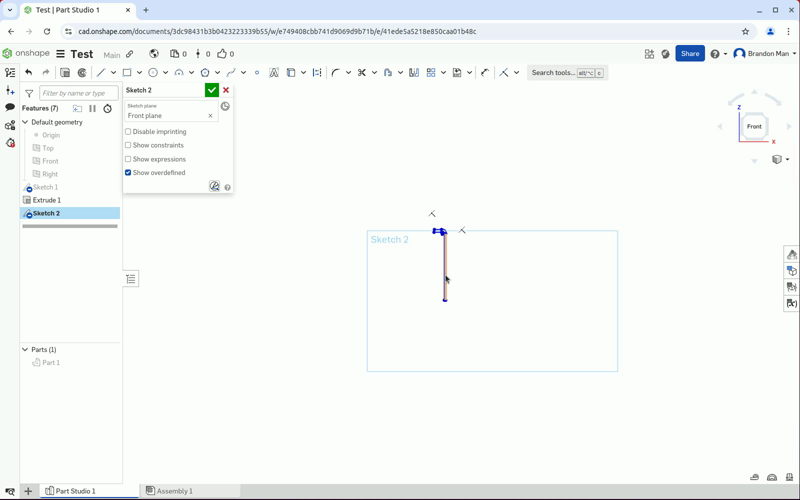
scroll(6)
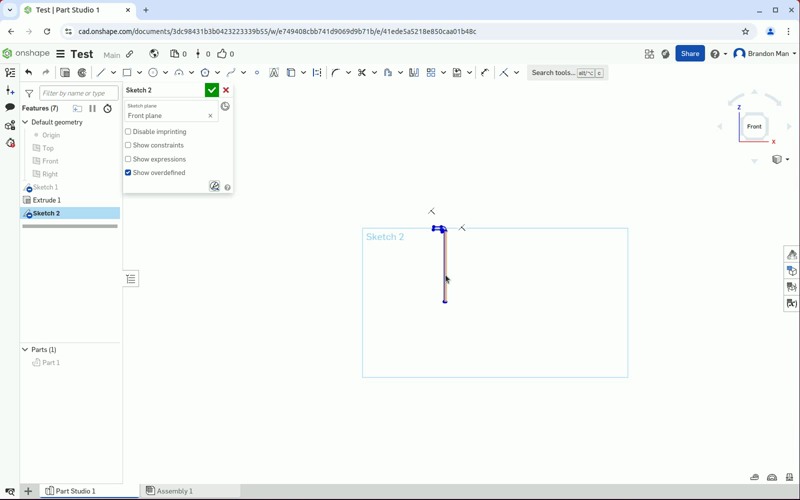
scroll(6)
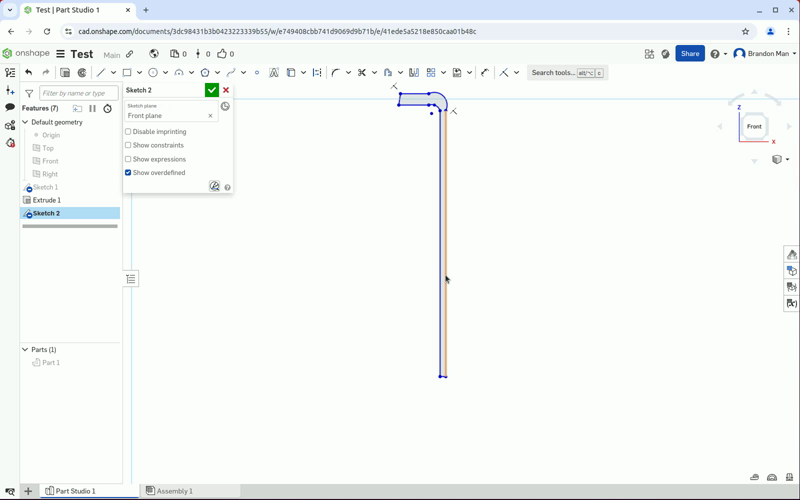
click(445, 274)
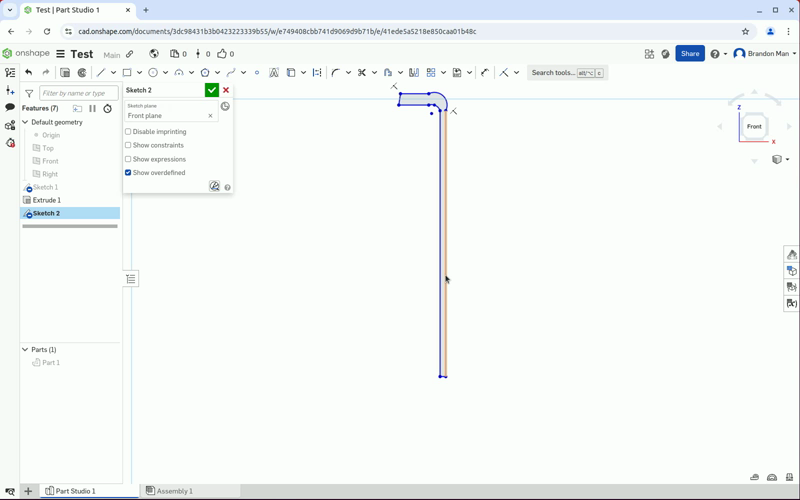
scroll(-6)
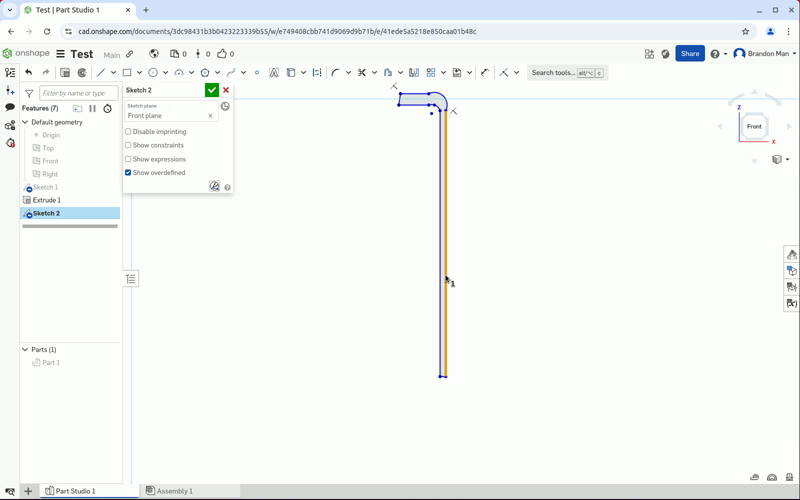
scroll(-6)
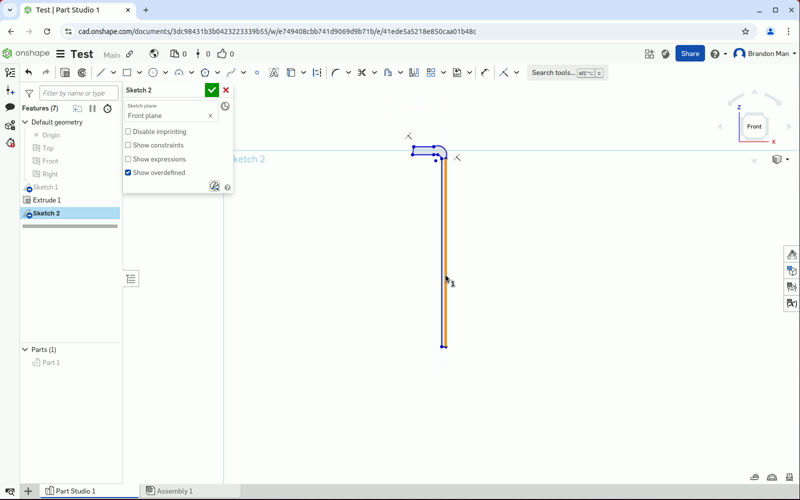
scroll(-6)
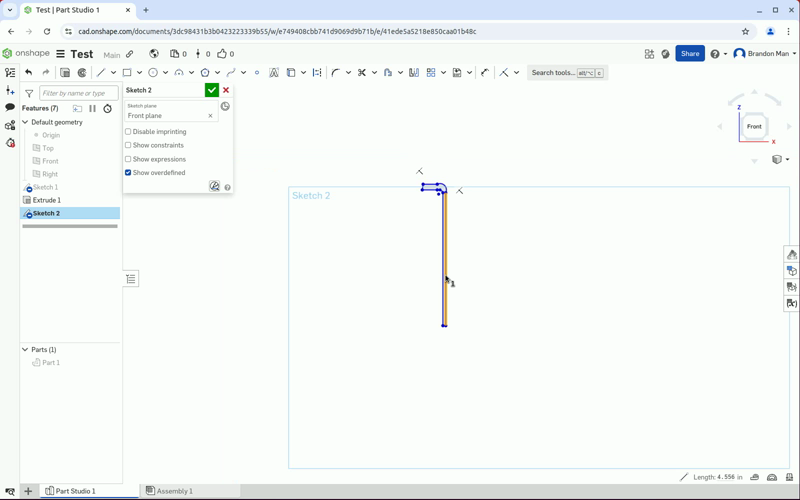
scroll(-6)
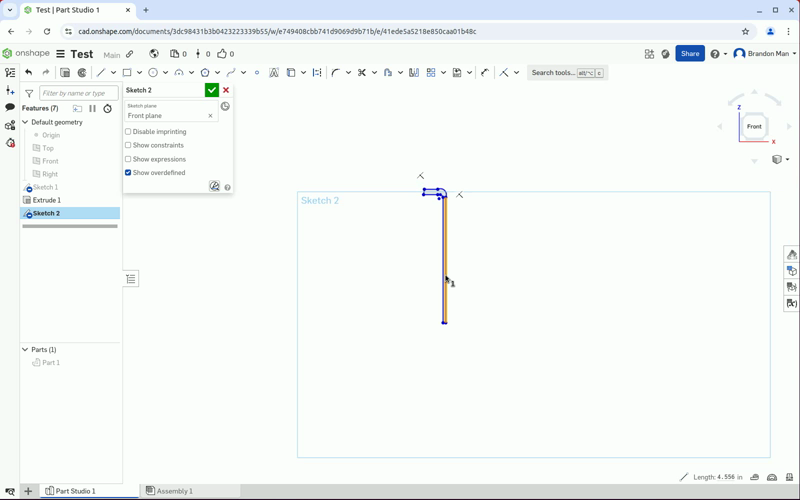
scroll(-6)
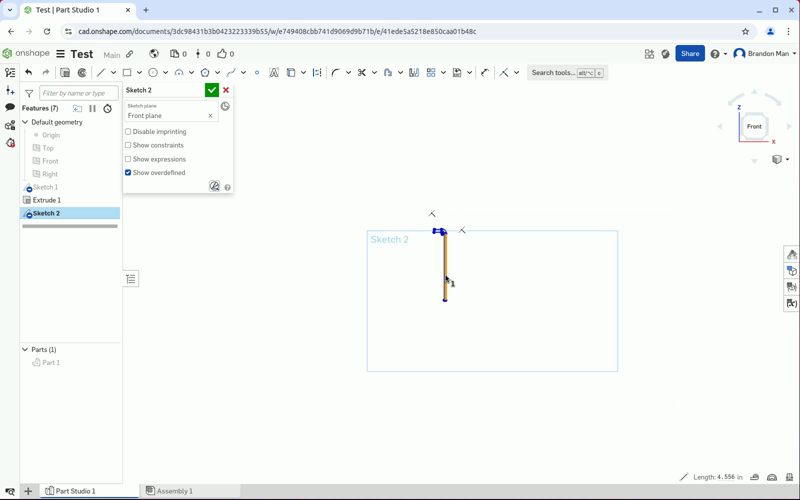
scroll(-6)
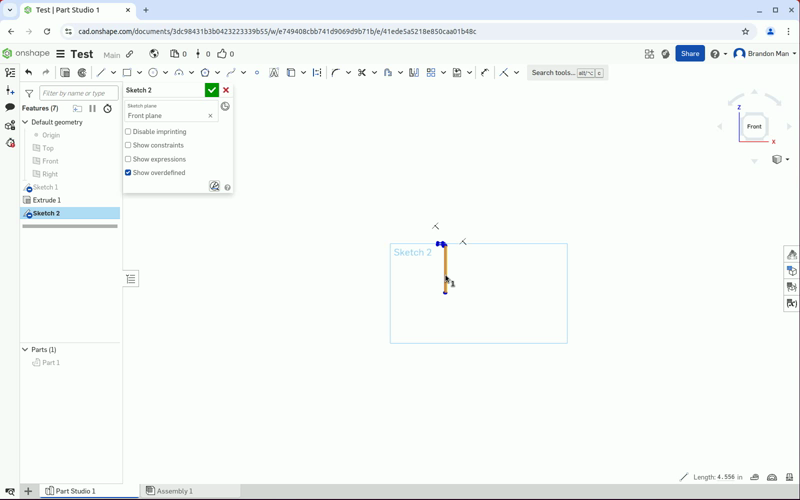
scroll(-6)
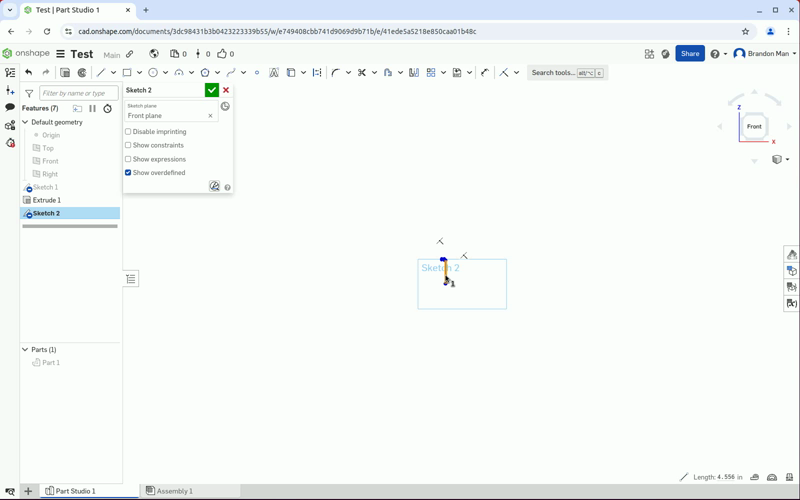
mouse_move(73, 352)
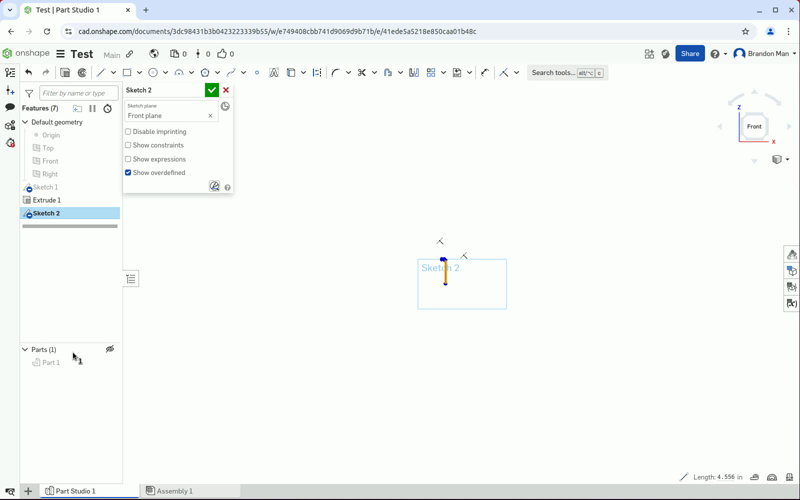
key(shift+y)
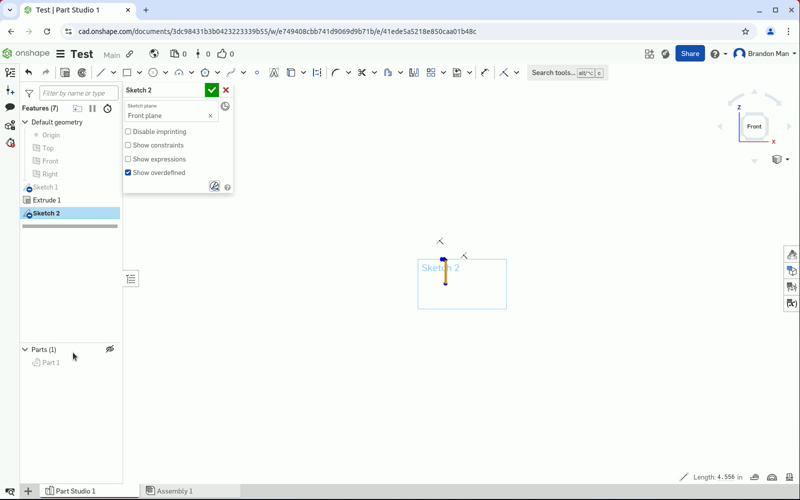
key(shift+e)
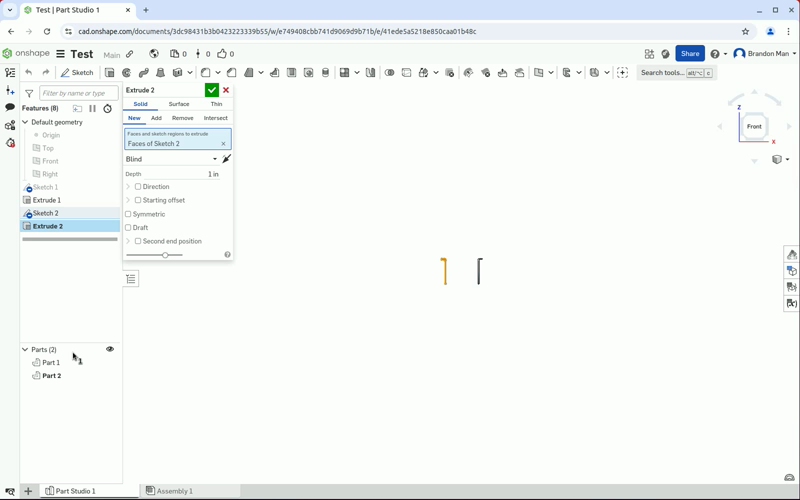
mouse_move(143, 106)
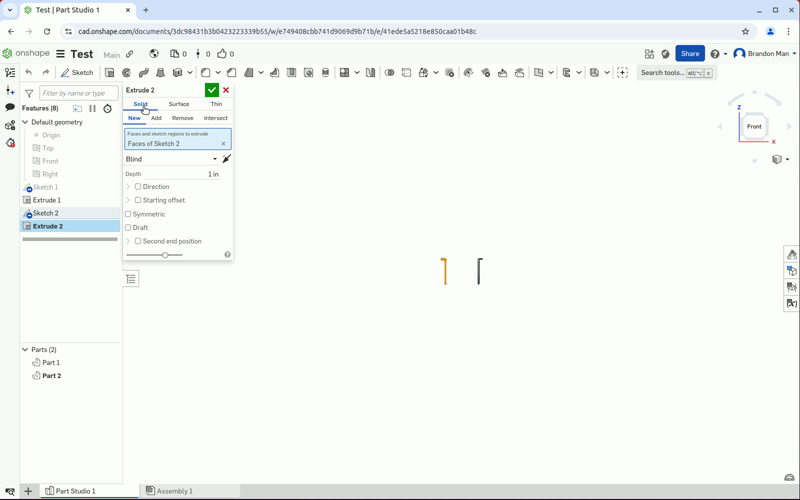
click(143, 106)
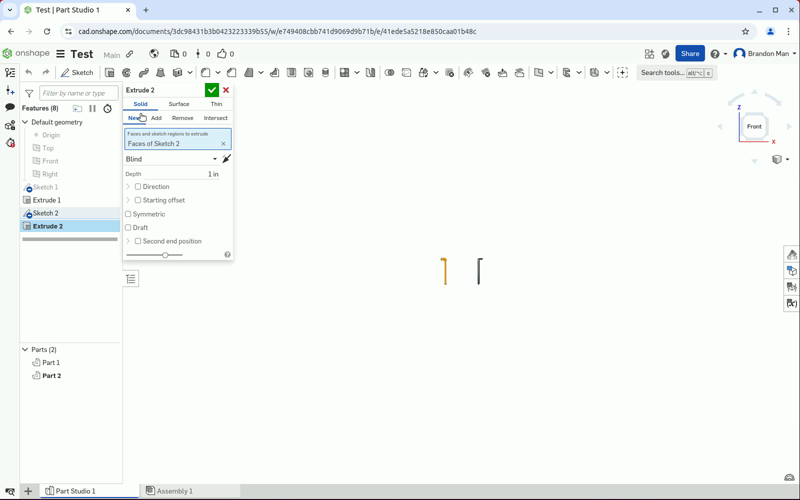
mouse_move(137, 120)
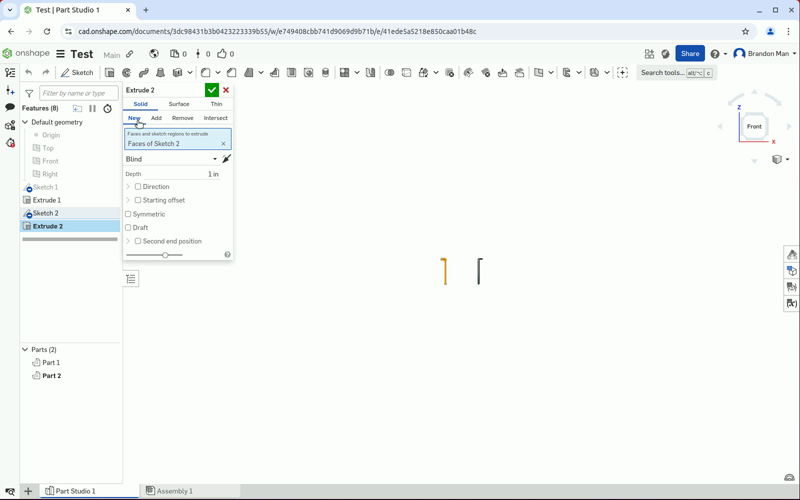
click(137, 120)
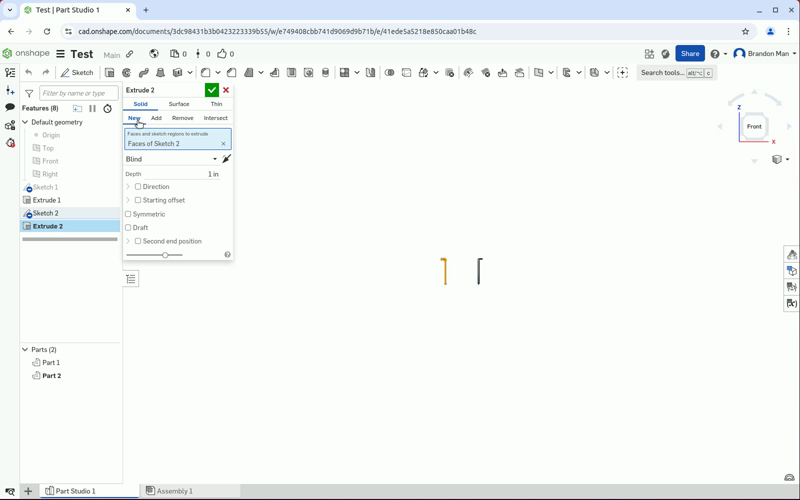
key(tab, 4)
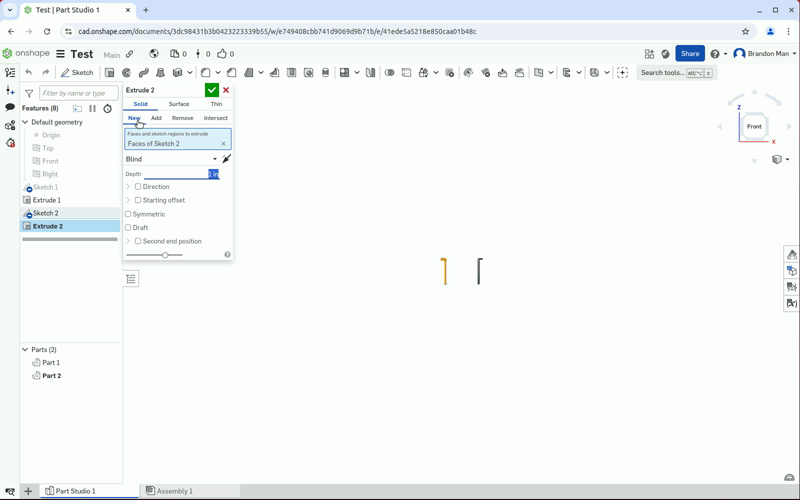
text(23.108)
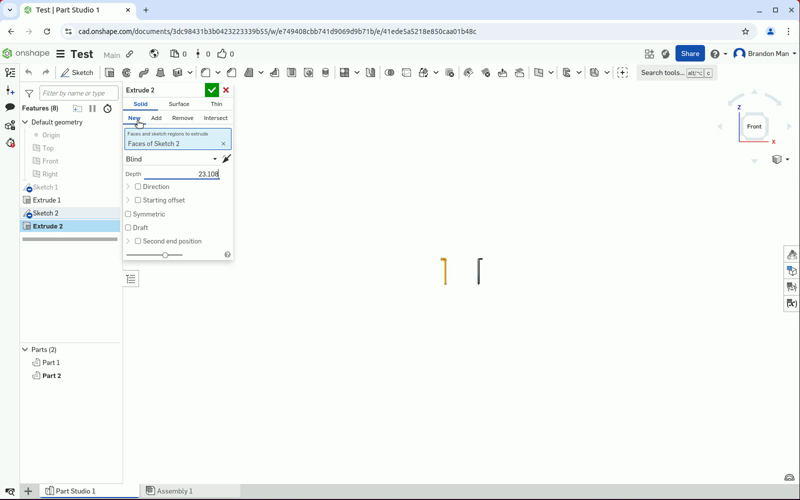
key(enter)
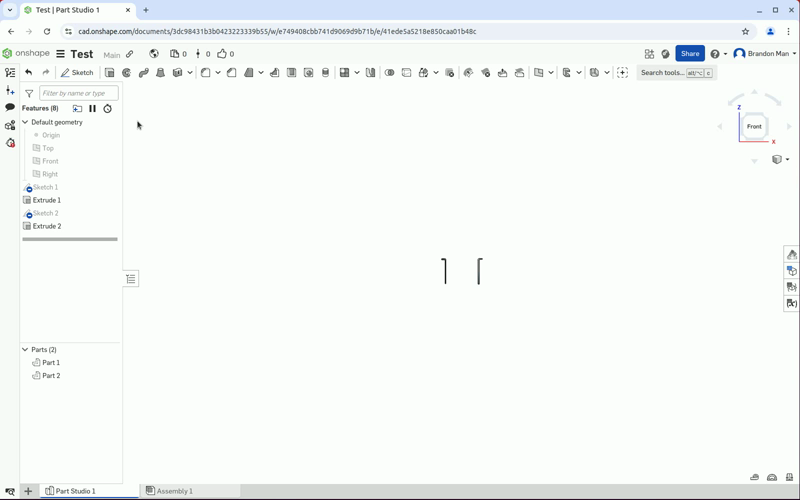
key(shift+h)
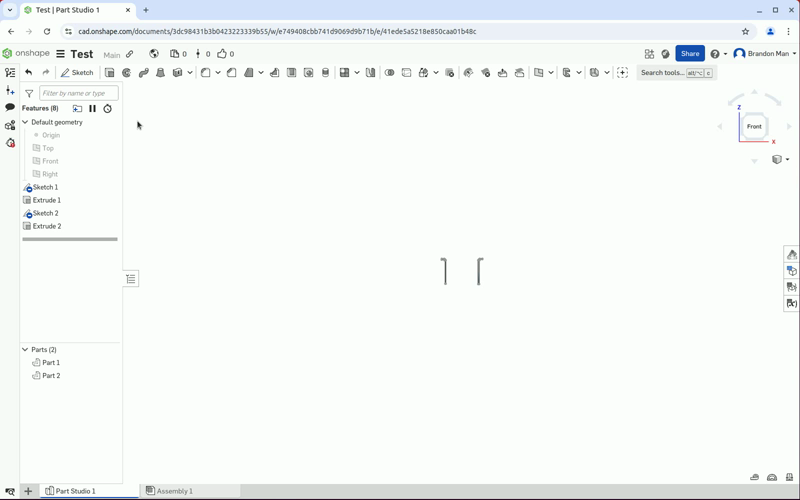
key(shift+h)
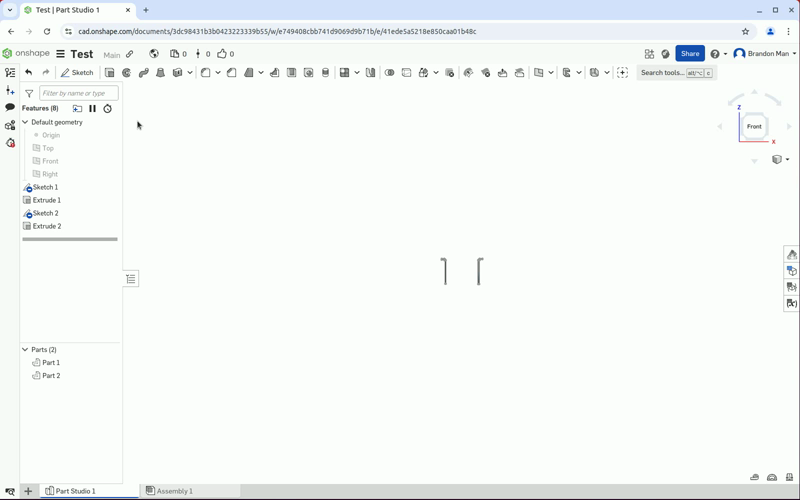
key(shift+7)
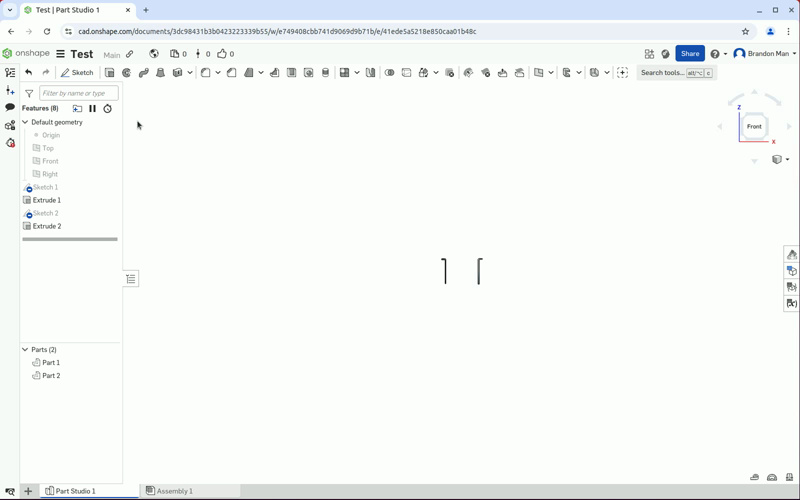
key(left, 2)
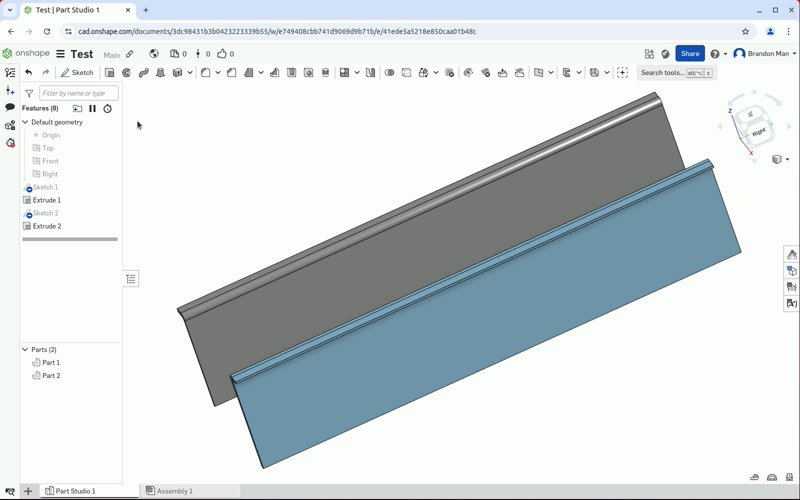
key(down, 2)
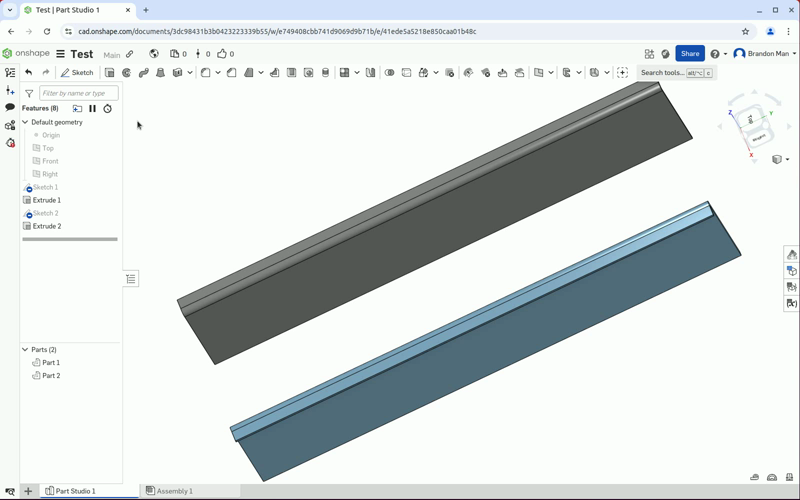
key(up, 2)
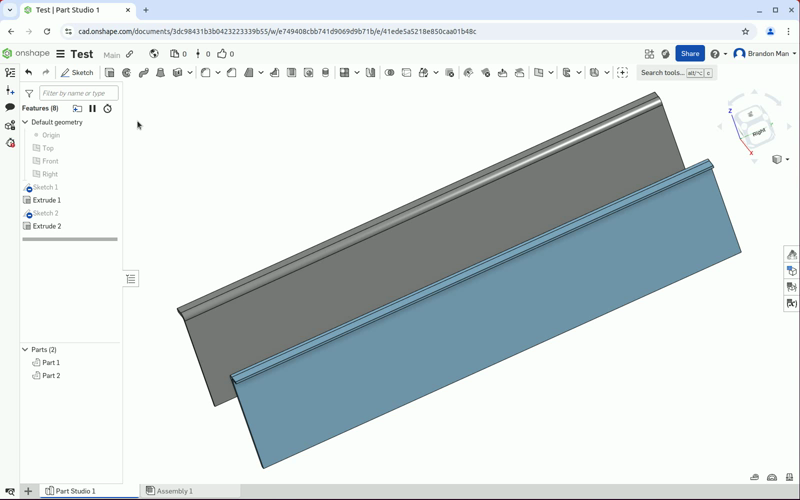
key(right, 2)
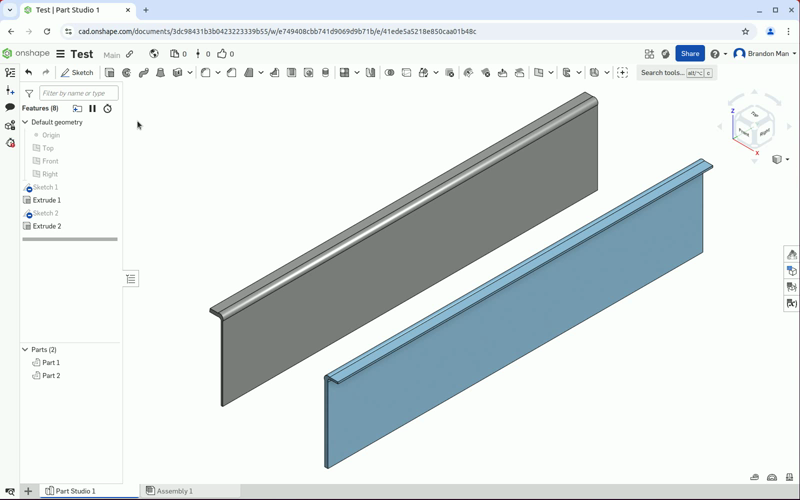
mouse_move(73, 189)
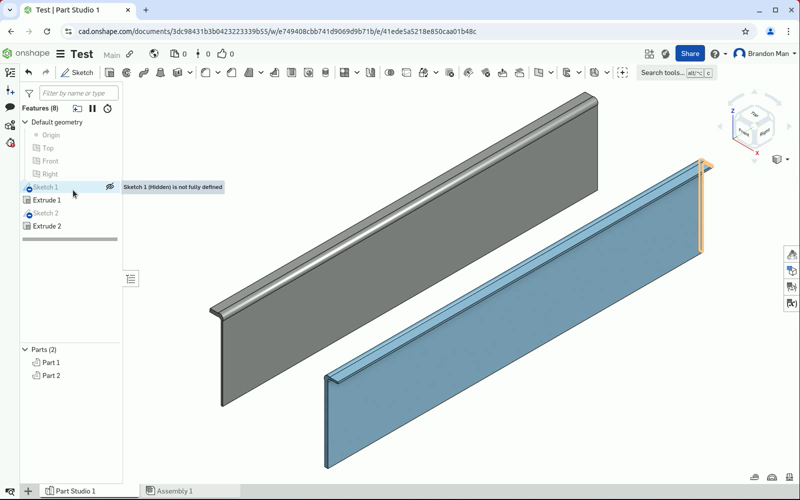
click(73, 189)